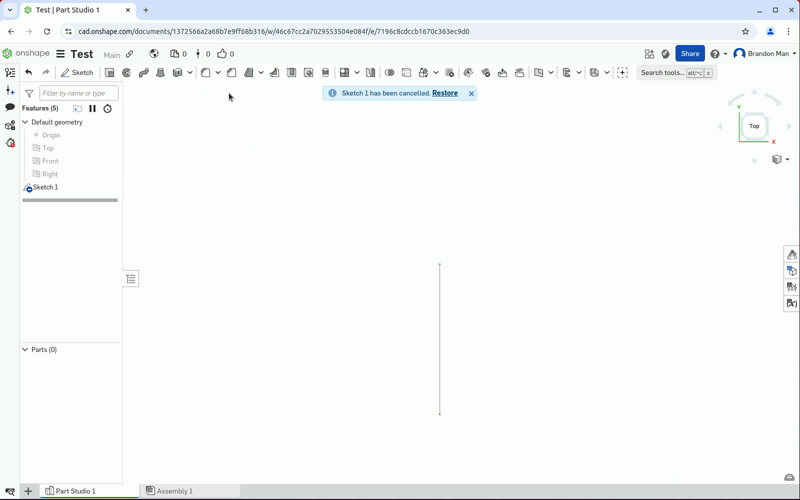
key(shift+h)
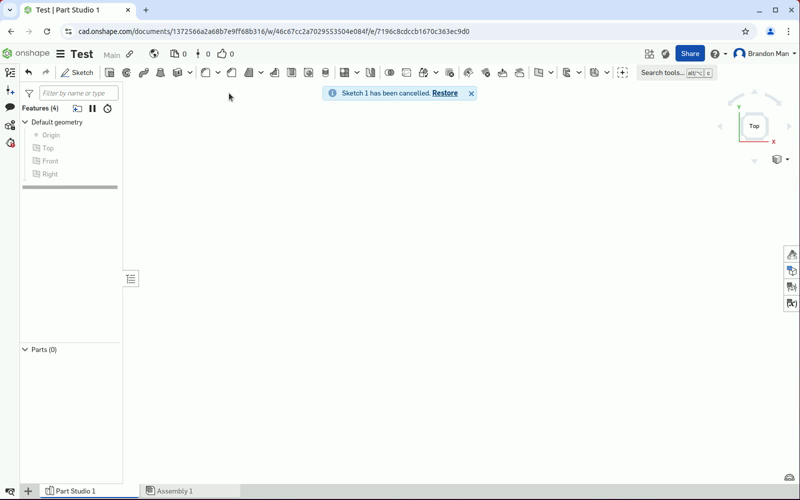
mouse_move(73, 352)
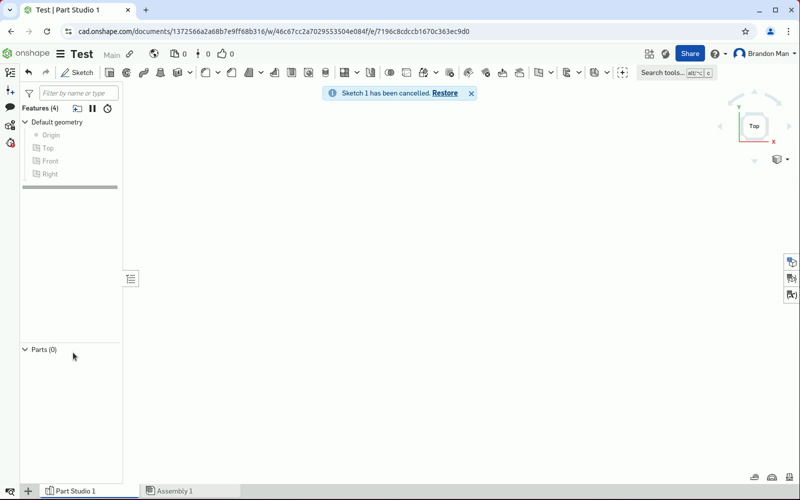
key(y)
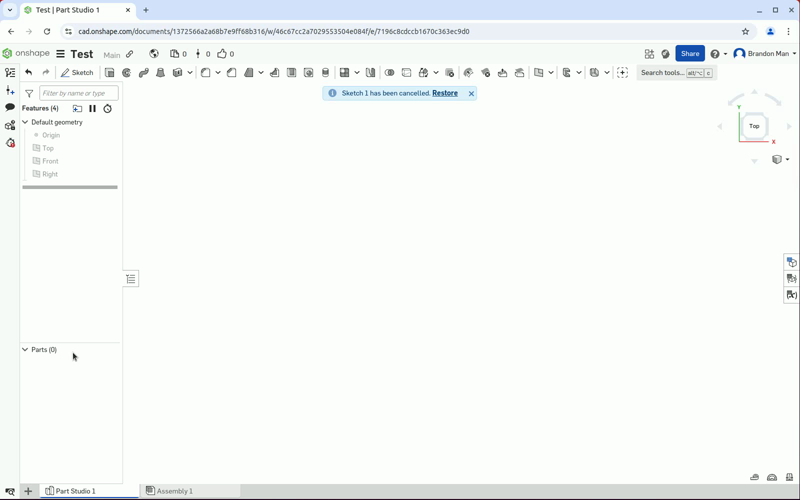
key(shift+p)
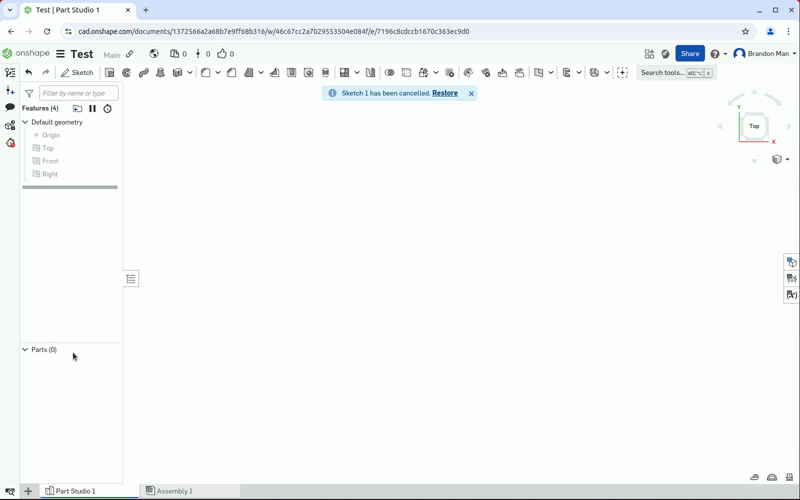
key(space)
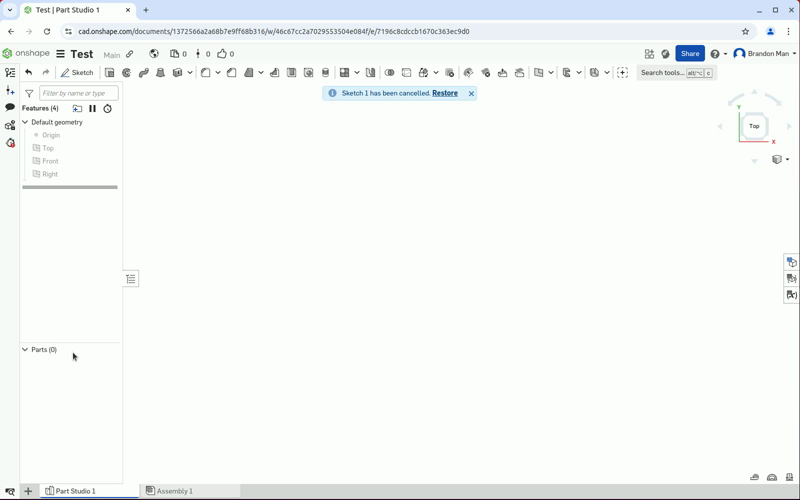
key_down(shift)
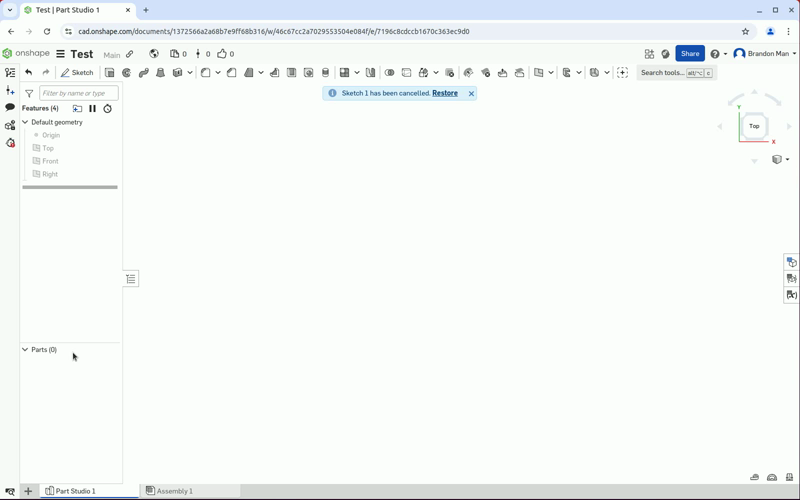
key(up)
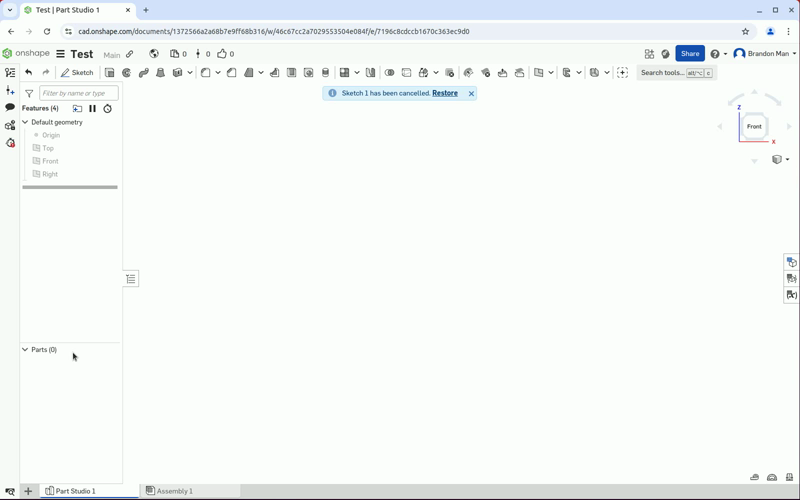
key_up(shift)
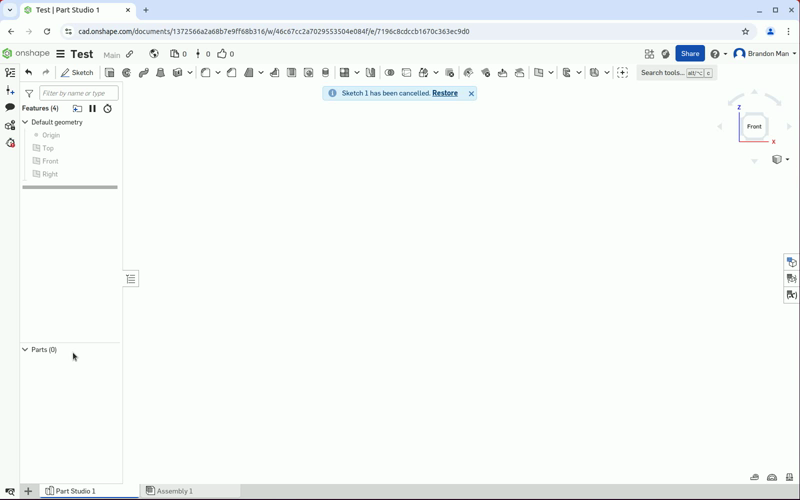
mouse_move(73, 352)
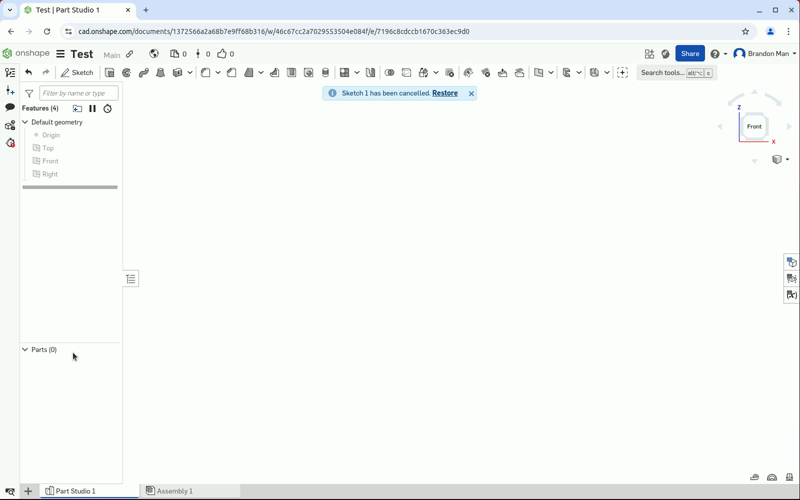
key(shift+y)
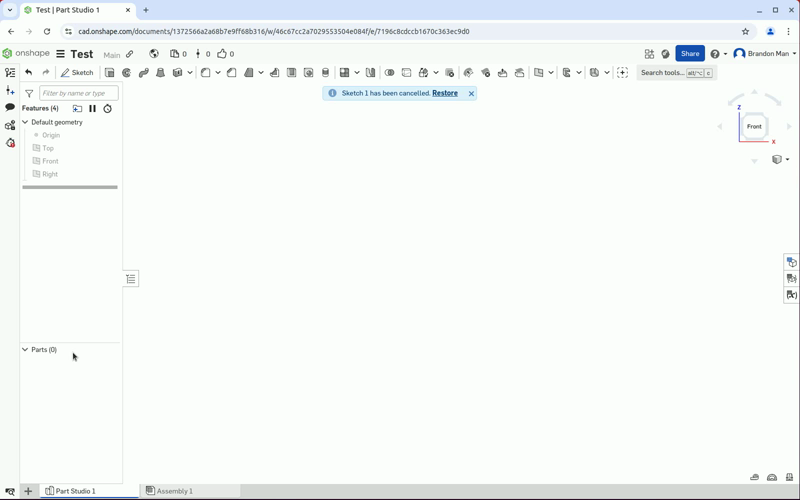
key(shift+s)
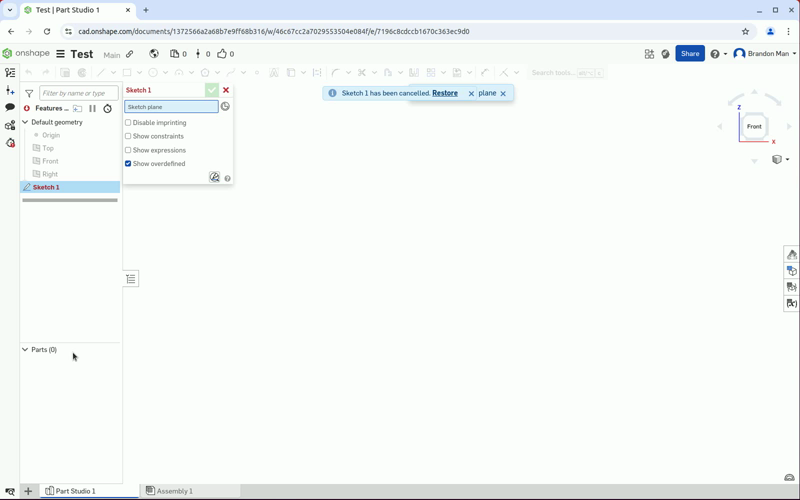
mouse_move(73, 163)
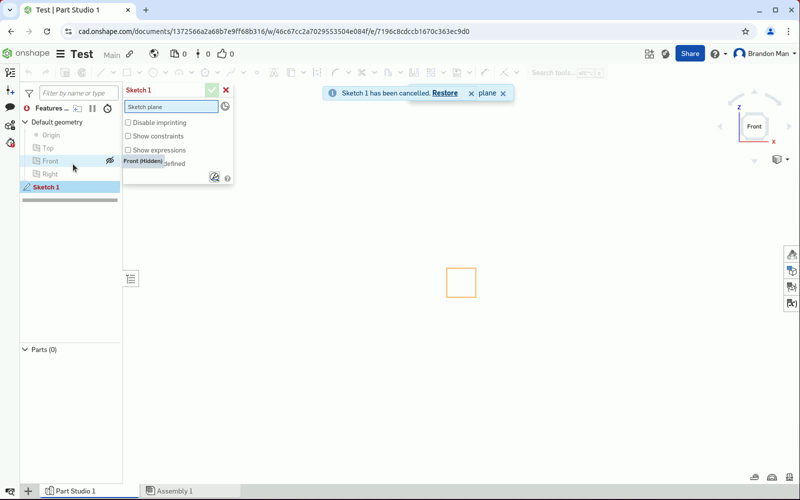
click(73, 163)
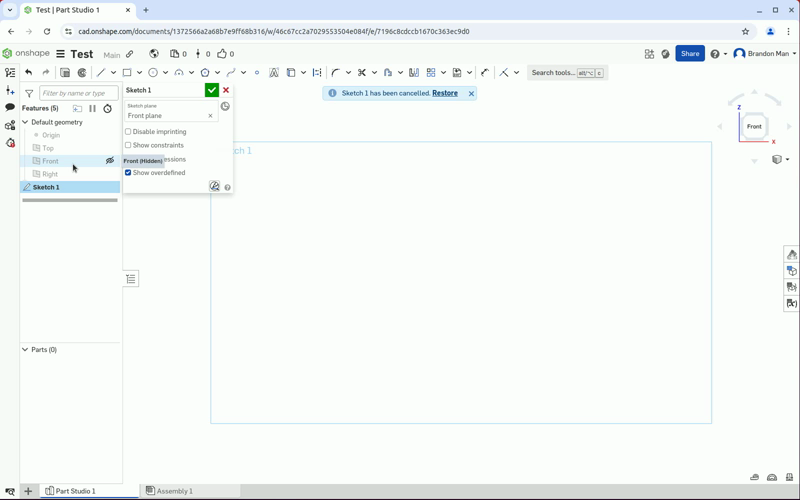
mouse_move(73, 352)
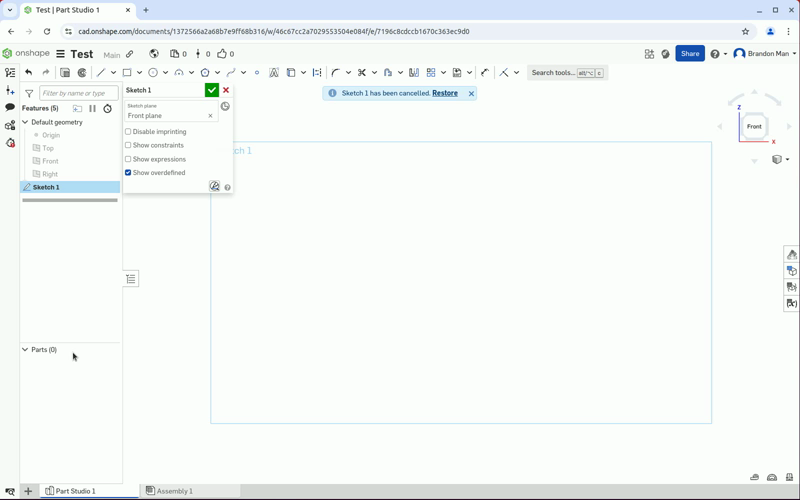
key(y)
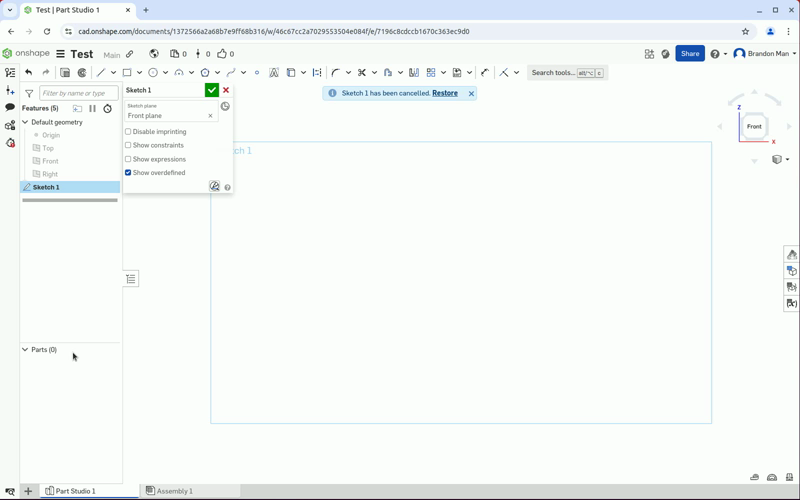
key(l)
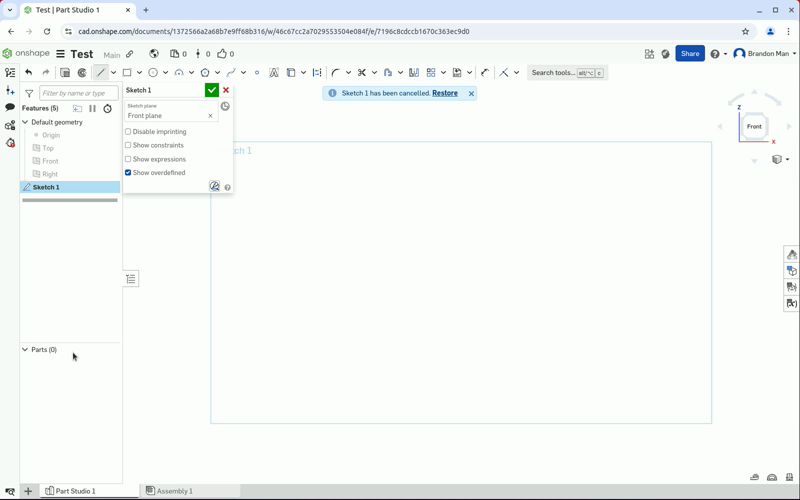
key_down(shift)
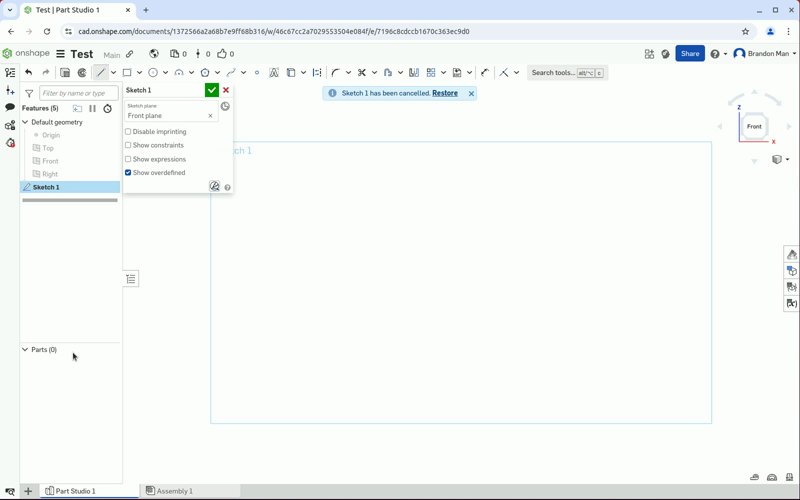
mouse_move(558, 176)
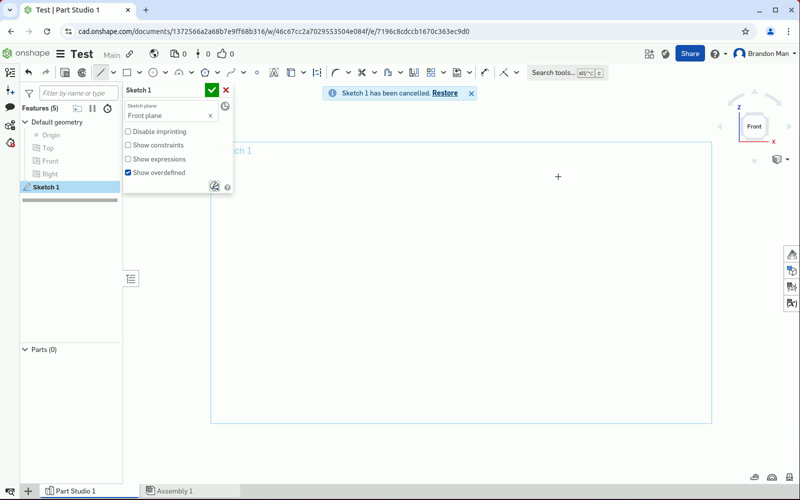
click(558, 176)
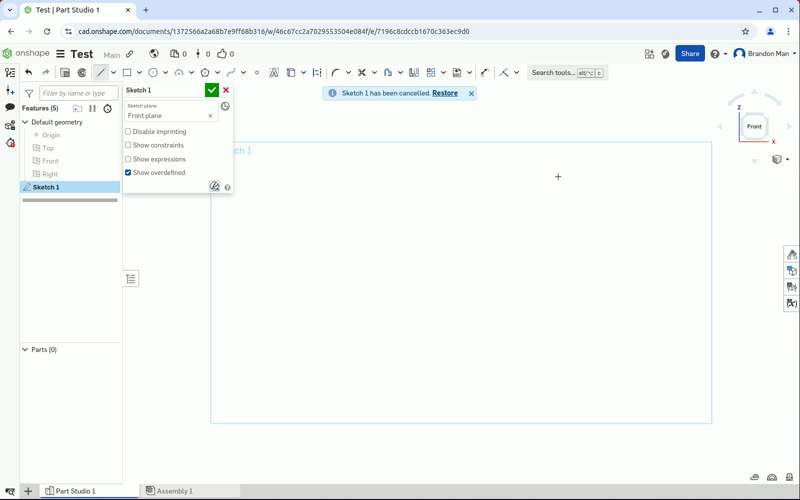
key_up(shift)
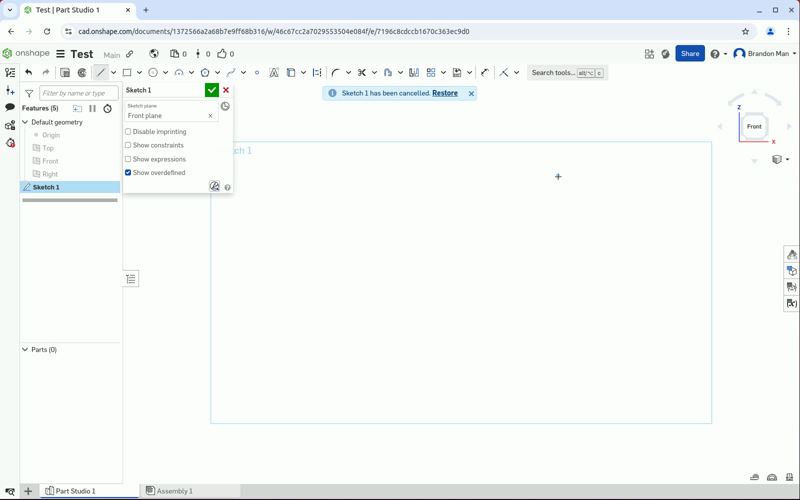
key_down(shift)
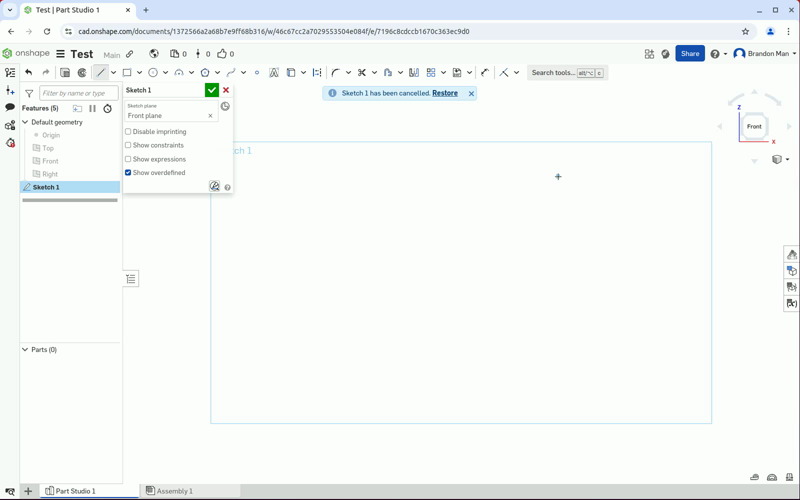
mouse_move(588, 176)
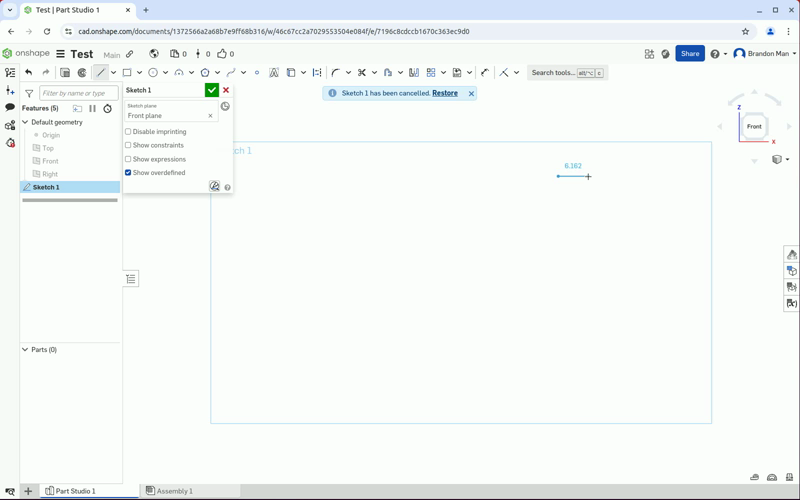
mouse_move(564, 176)
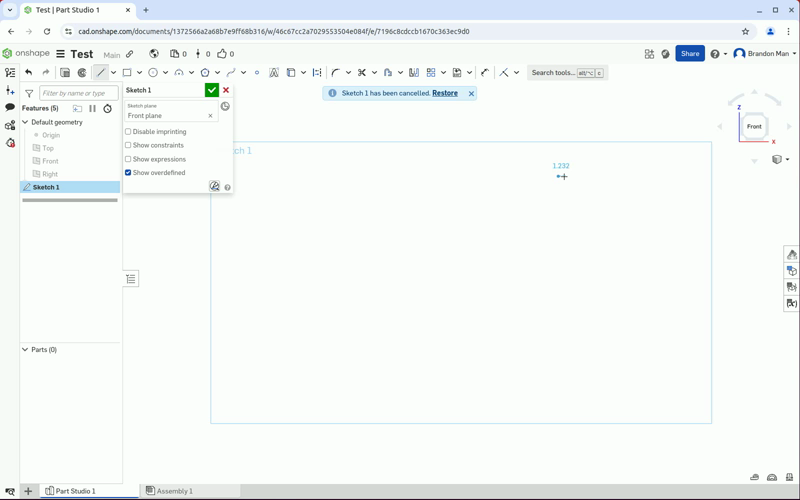
scroll(6)
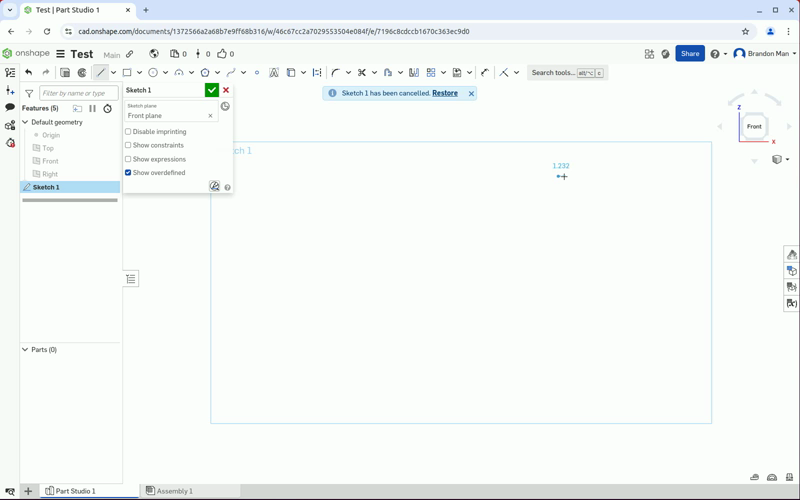
scroll(6)
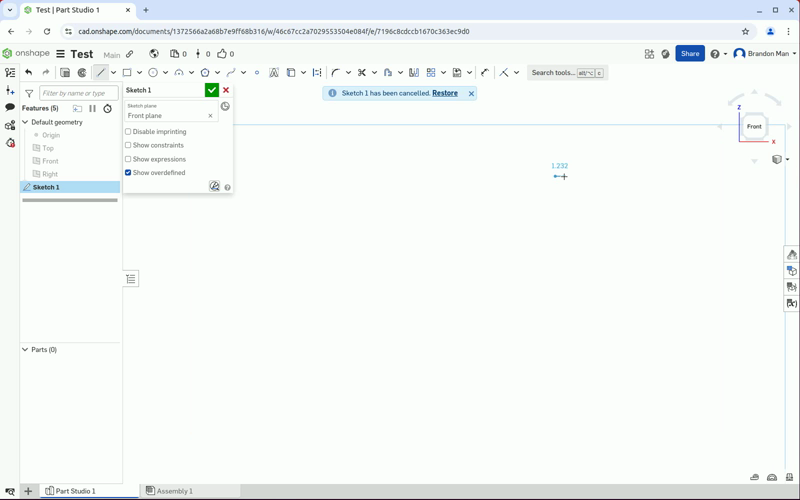
scroll(6)
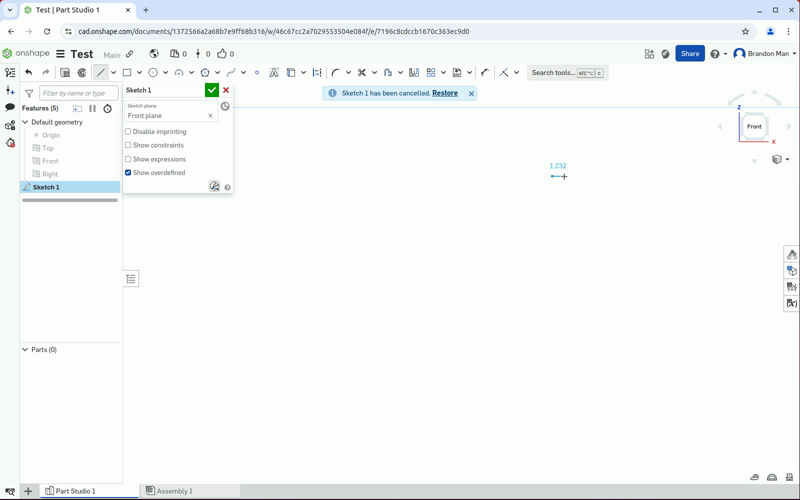
scroll(6)
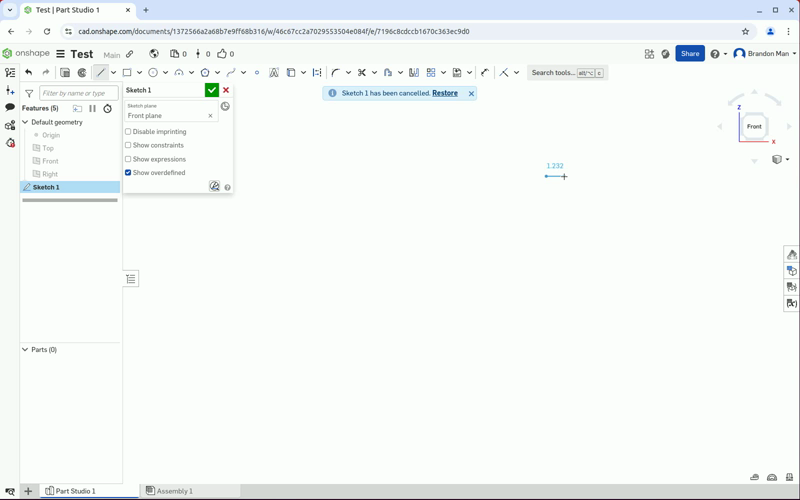
scroll(6)
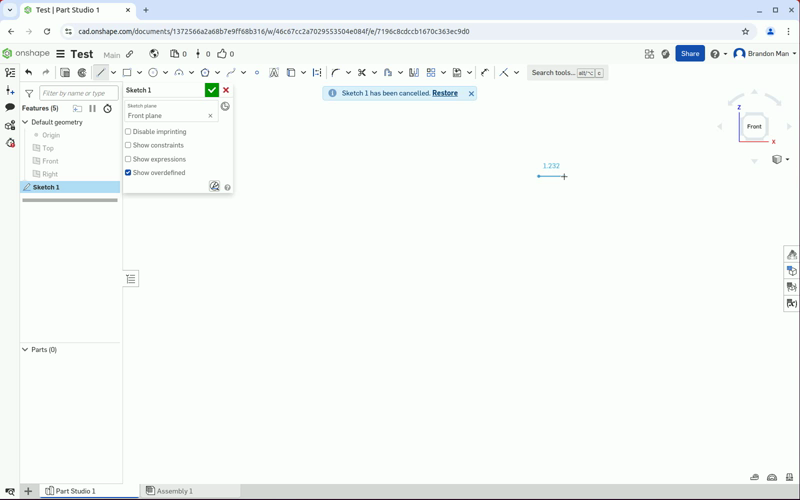
scroll(6)
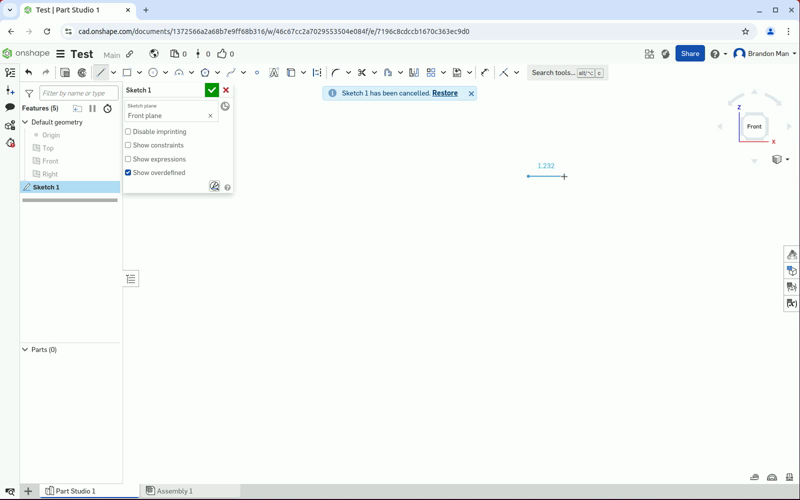
scroll(6)
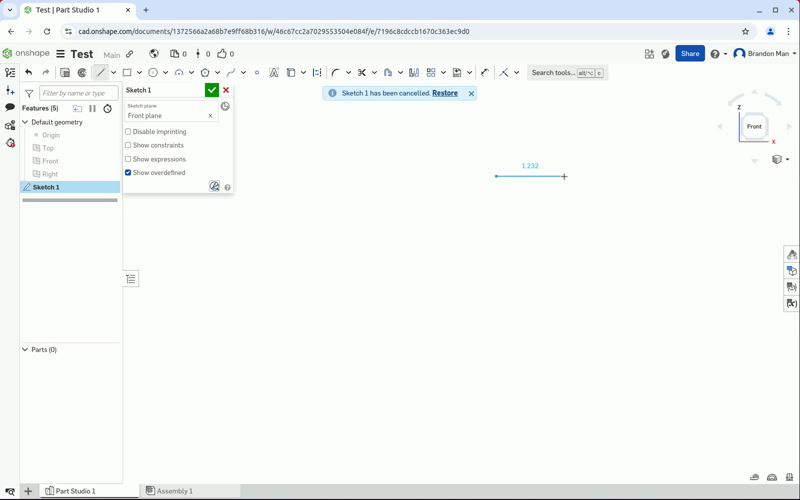
click(564, 176)
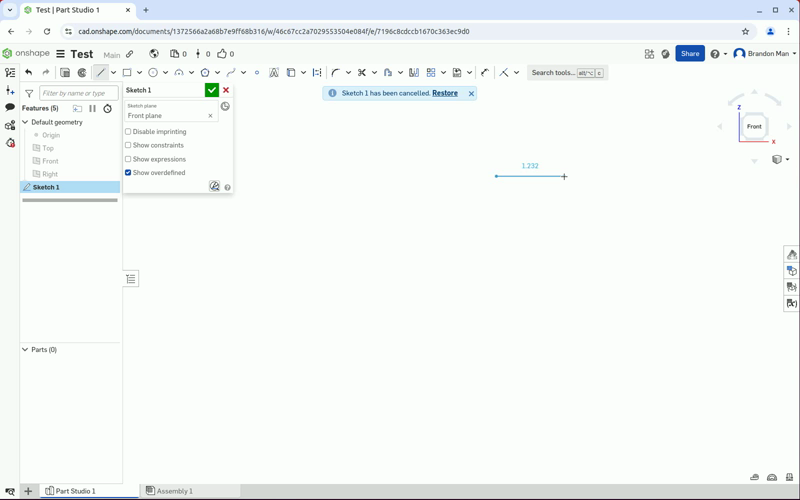
scroll(-6)
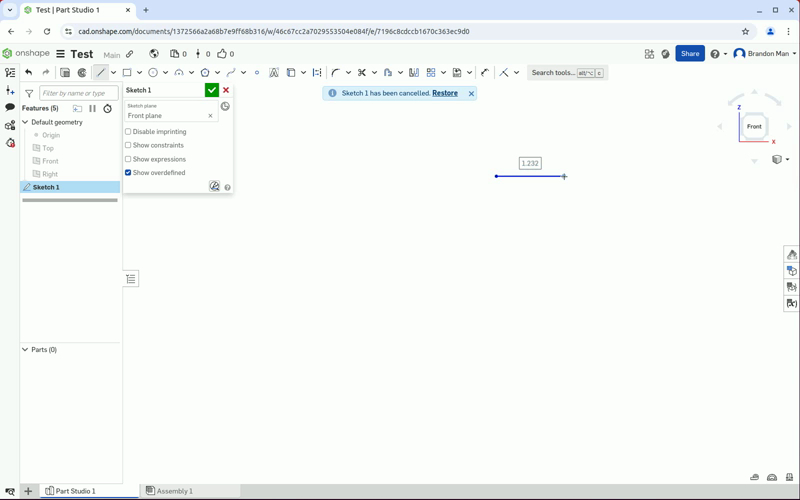
scroll(-6)
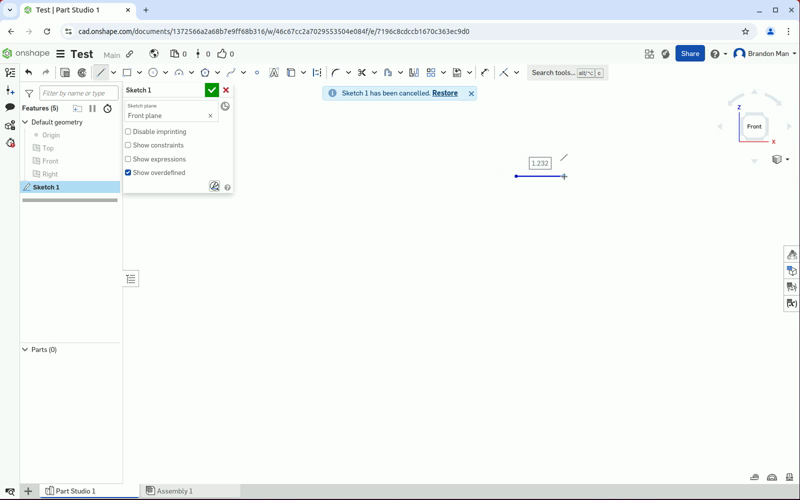
scroll(-6)
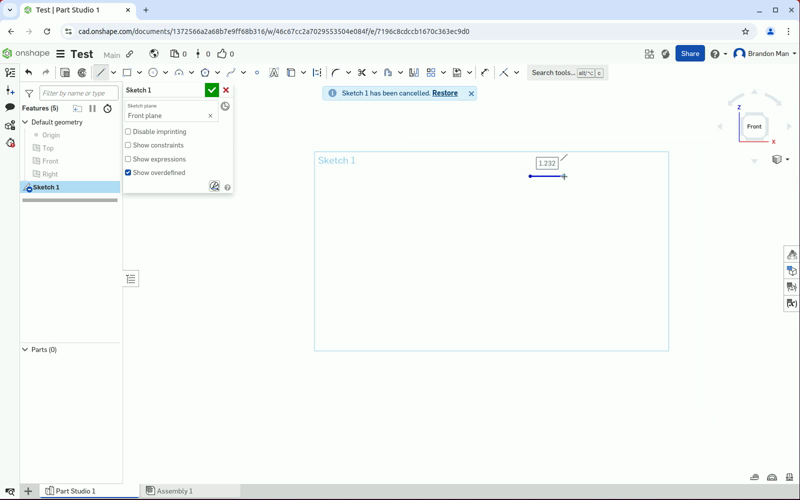
scroll(-6)
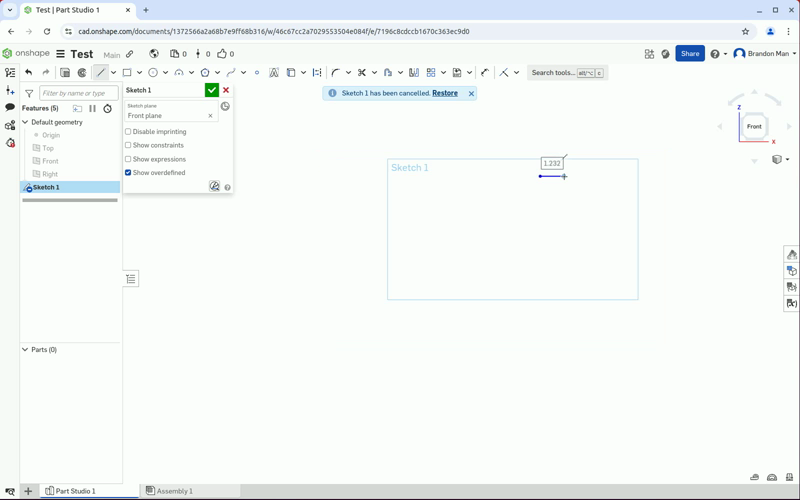
scroll(-6)
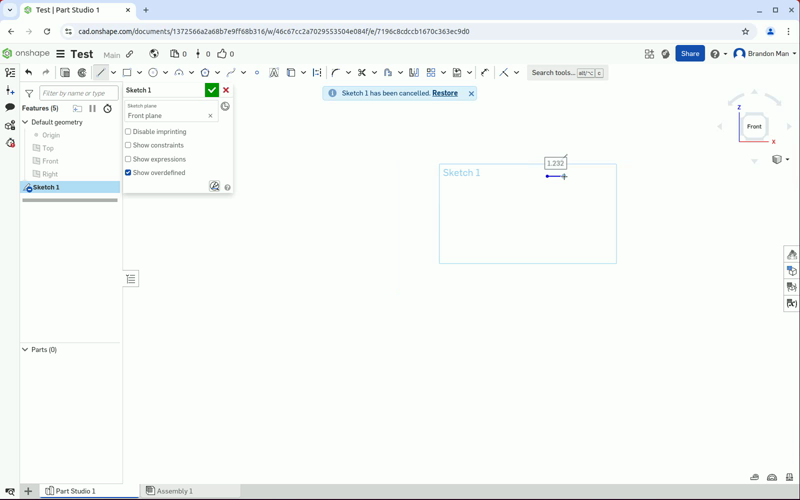
scroll(-6)
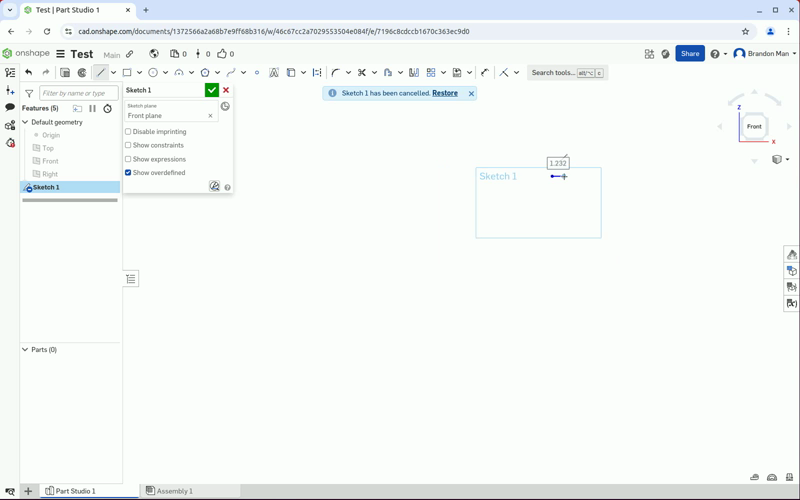
scroll(-6)
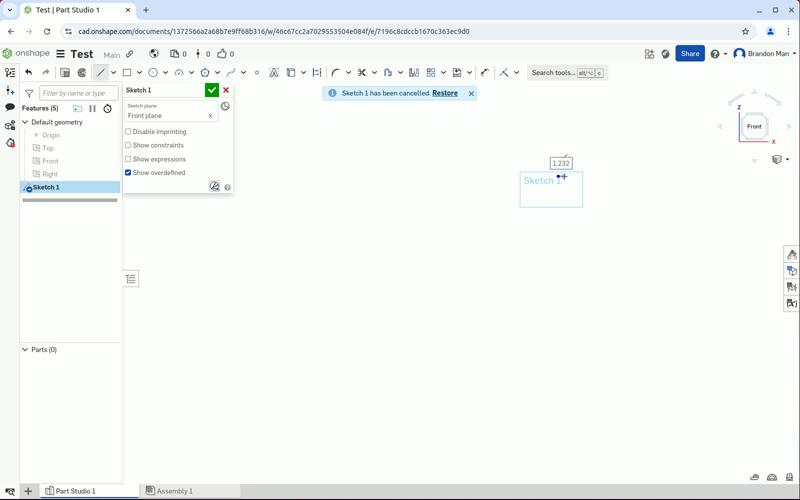
key_up(shift)
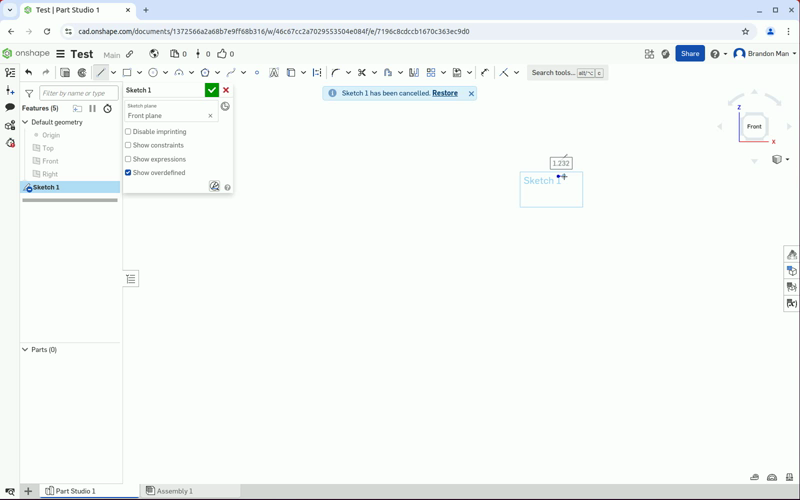
key_down(shift)
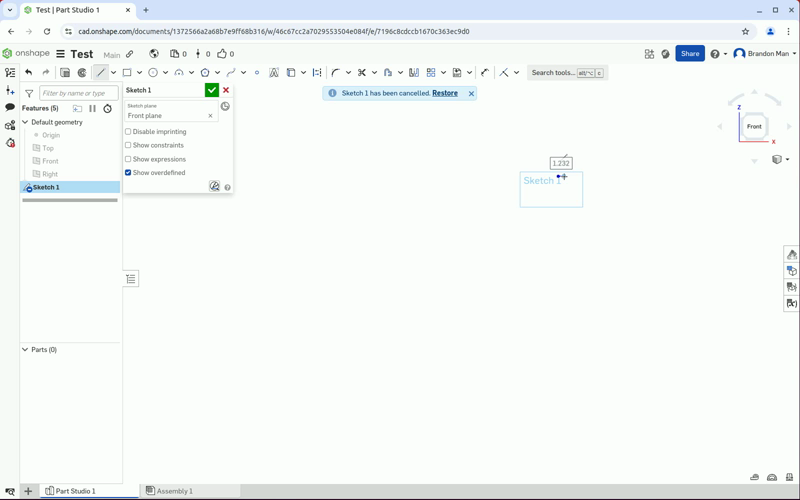
mouse_move(589, 176)
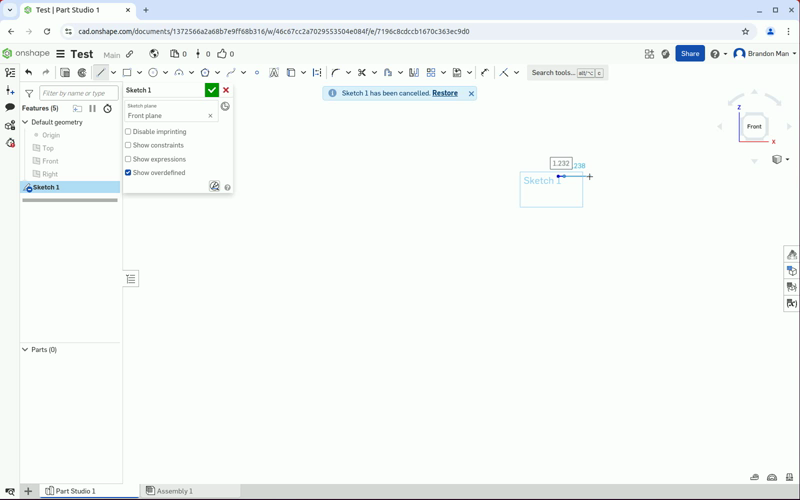
mouse_move(570, 176)
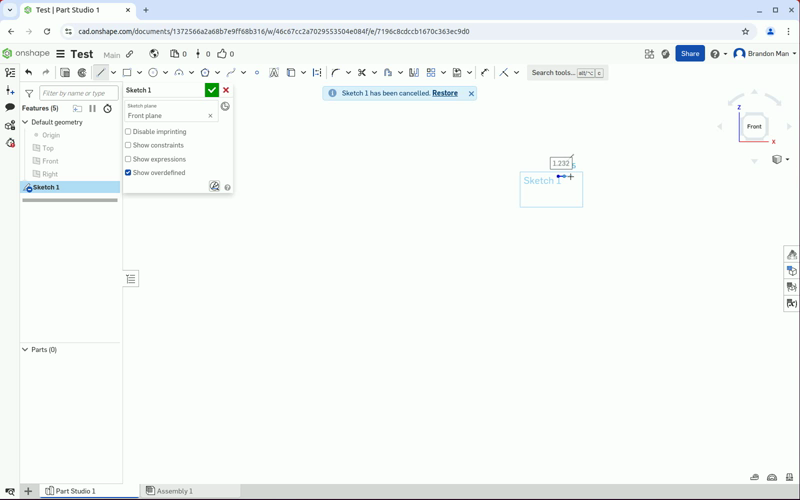
scroll(6)
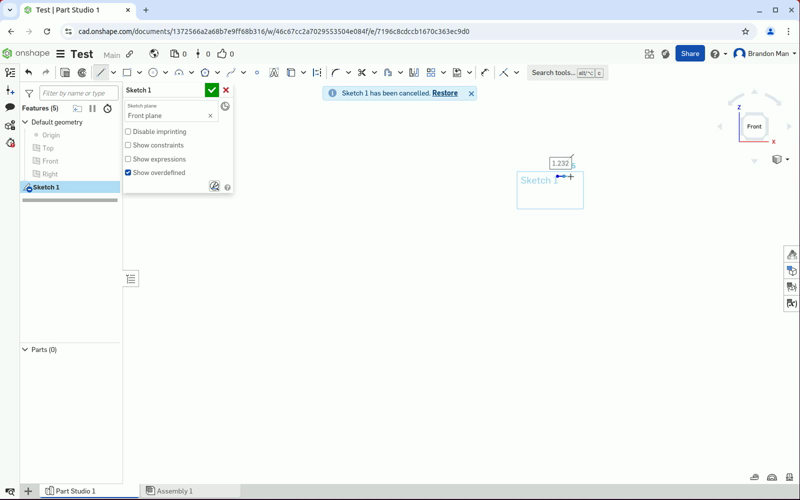
scroll(6)
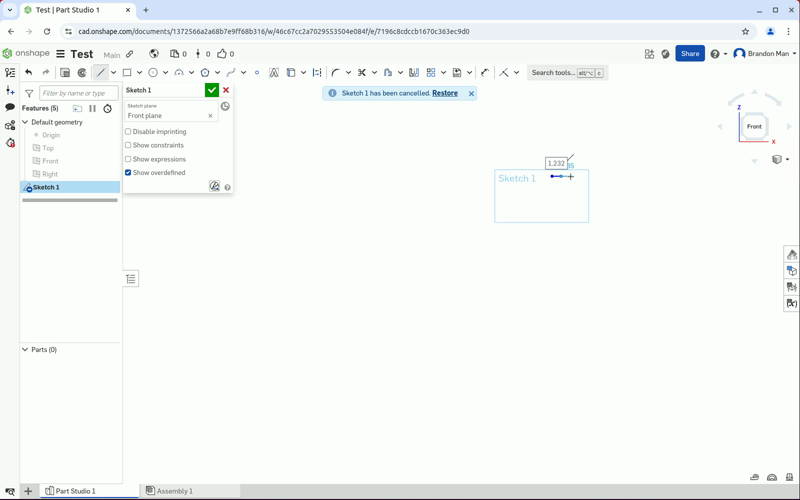
scroll(6)
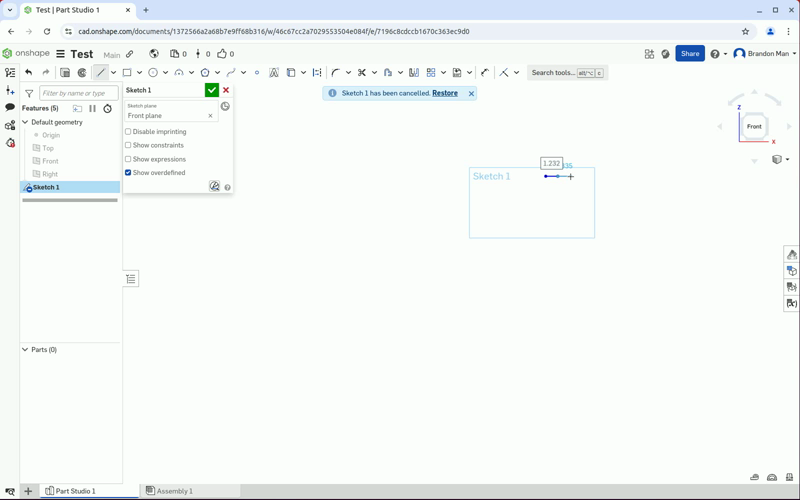
scroll(6)
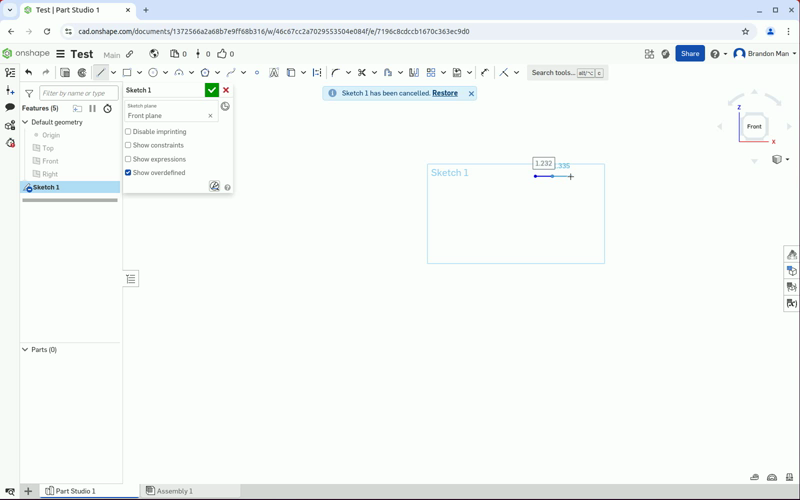
scroll(6)
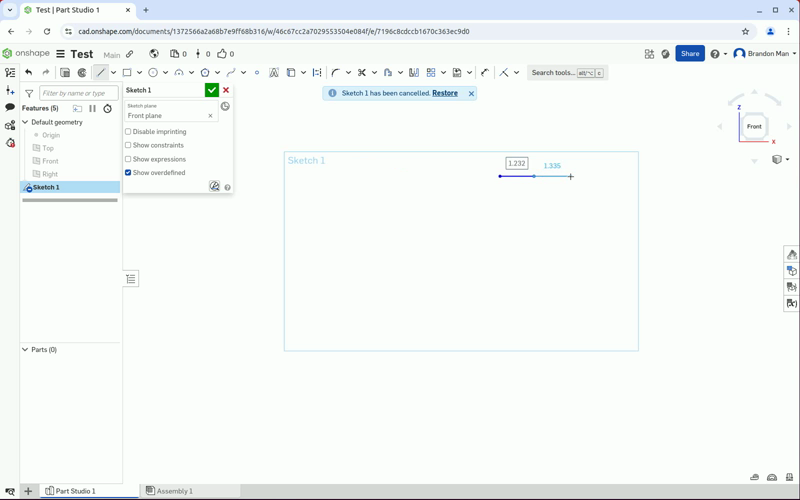
scroll(6)
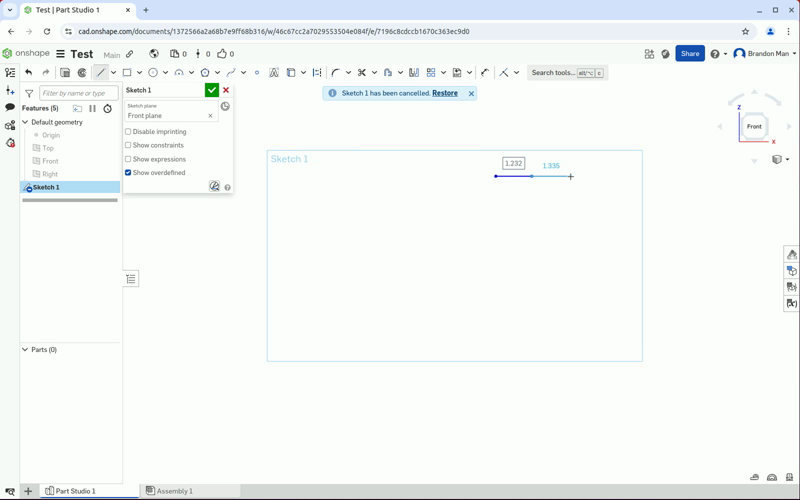
scroll(6)
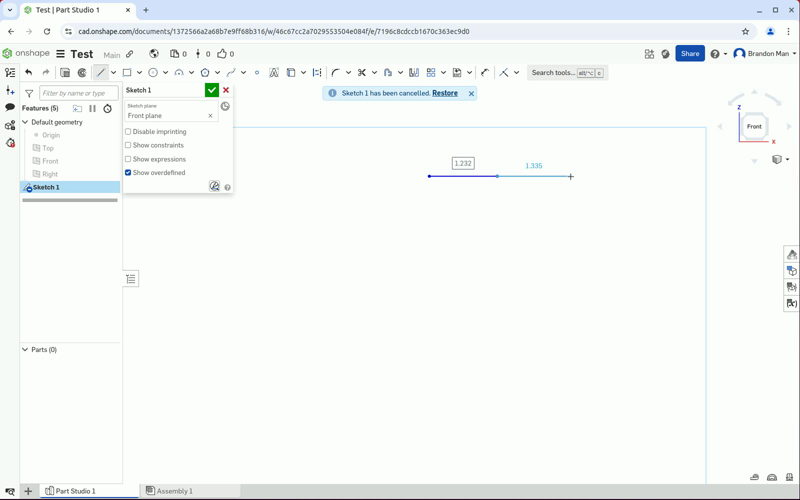
click(570, 176)
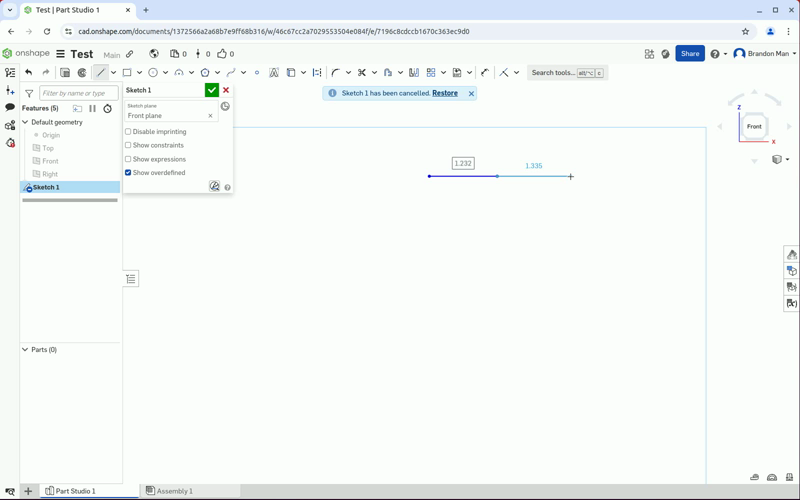
scroll(-6)
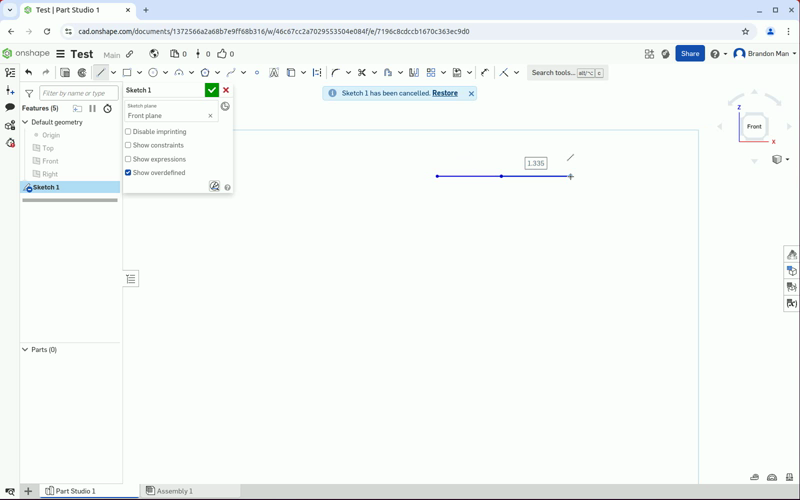
scroll(-6)
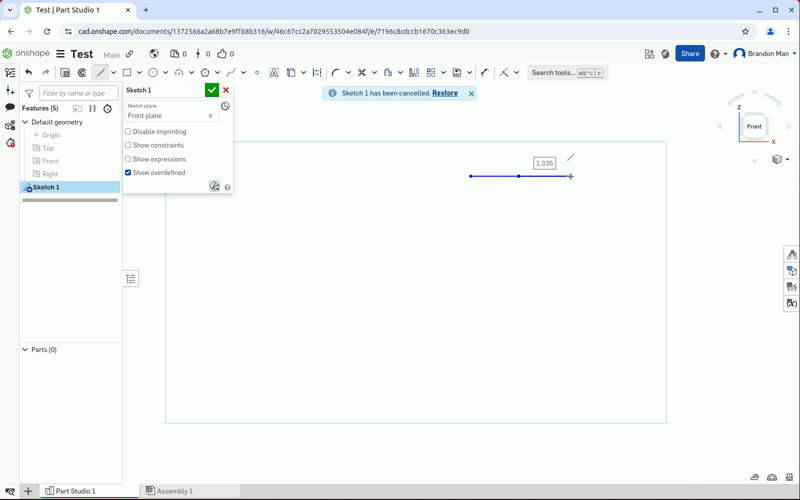
scroll(-6)
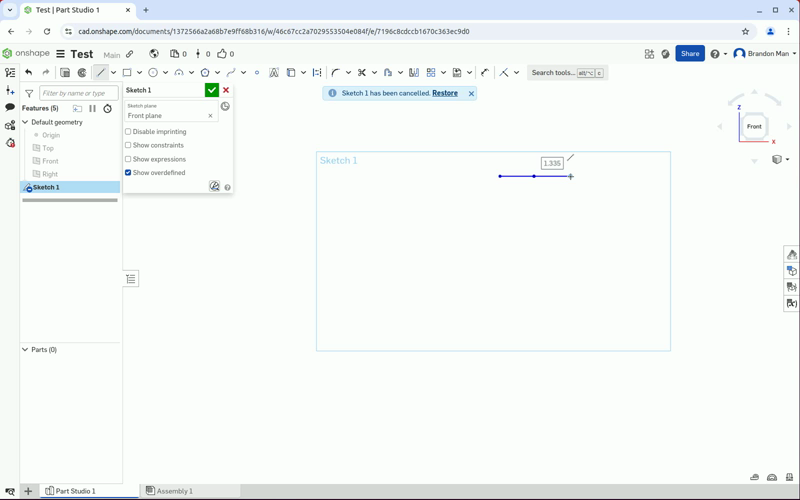
scroll(-6)
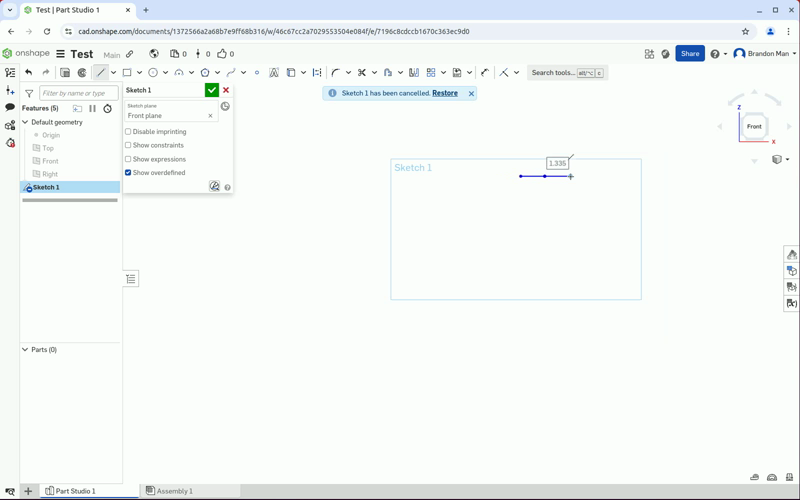
scroll(-6)
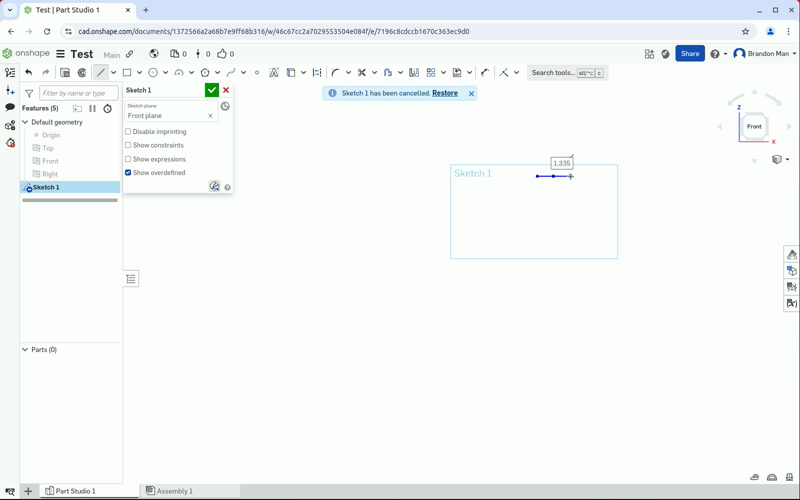
scroll(-6)
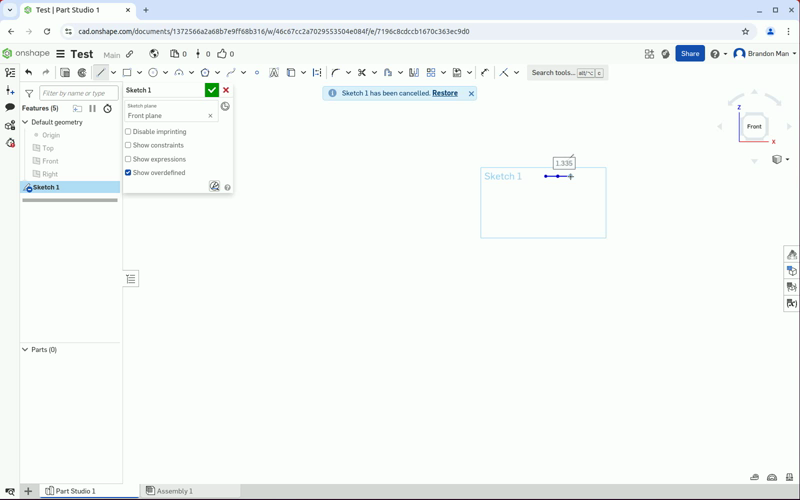
scroll(-6)
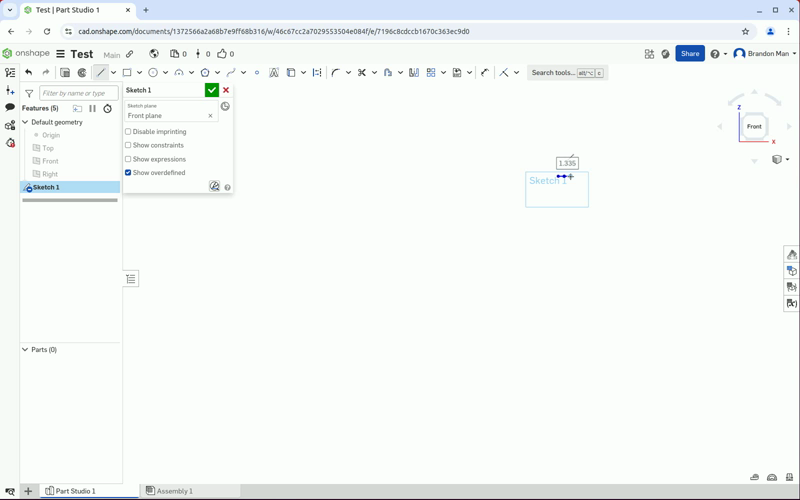
key_up(shift)
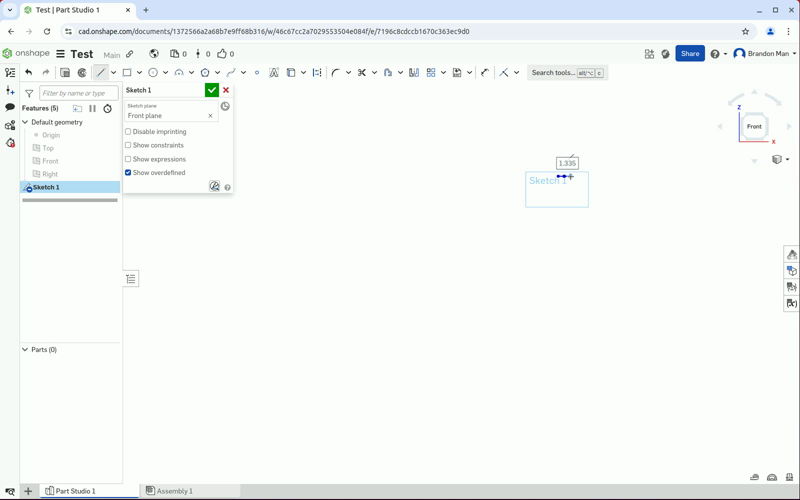
key(esc)
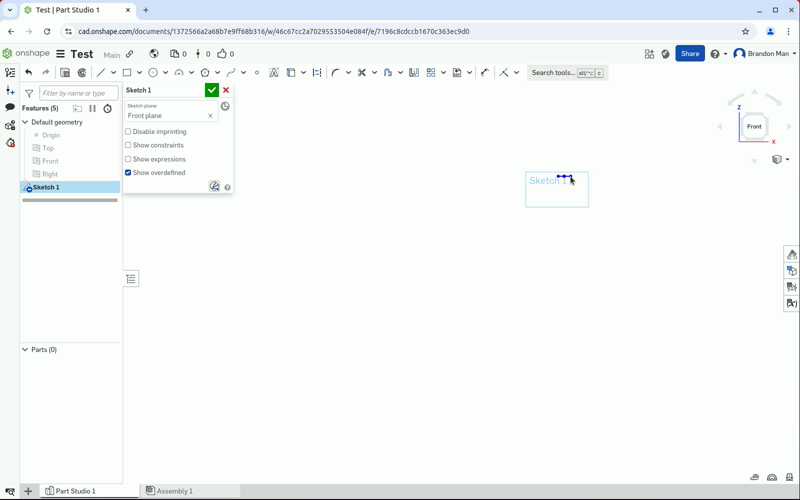
key(a)
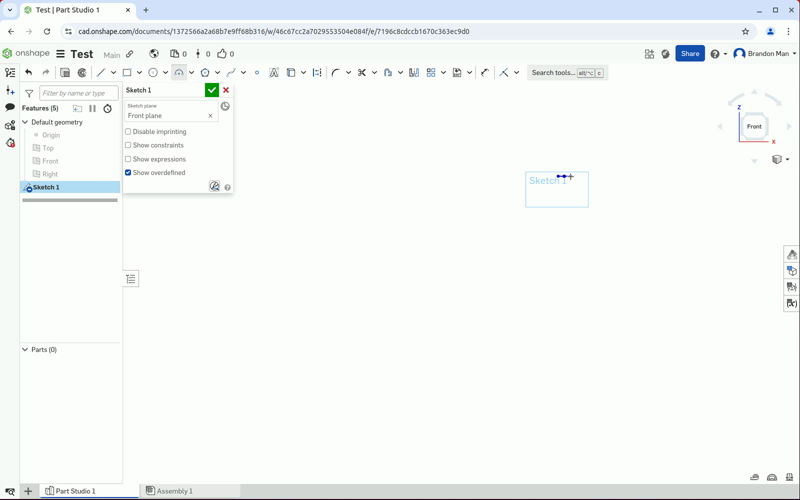
mouse_move(570, 176)
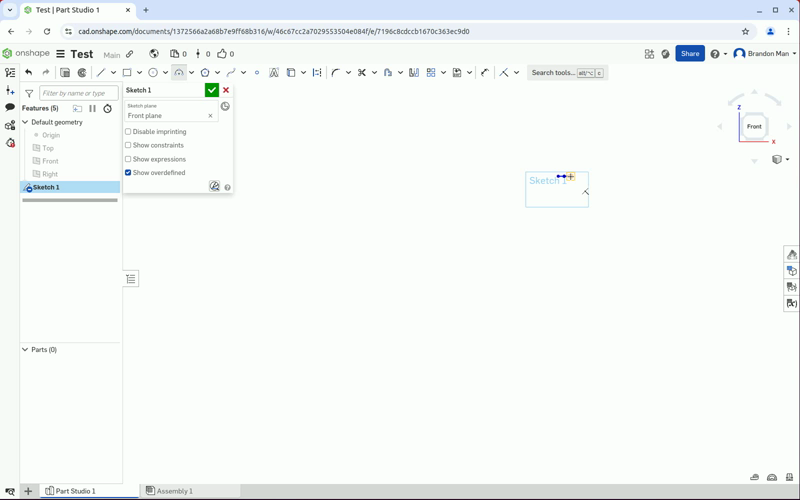
click(570, 176)
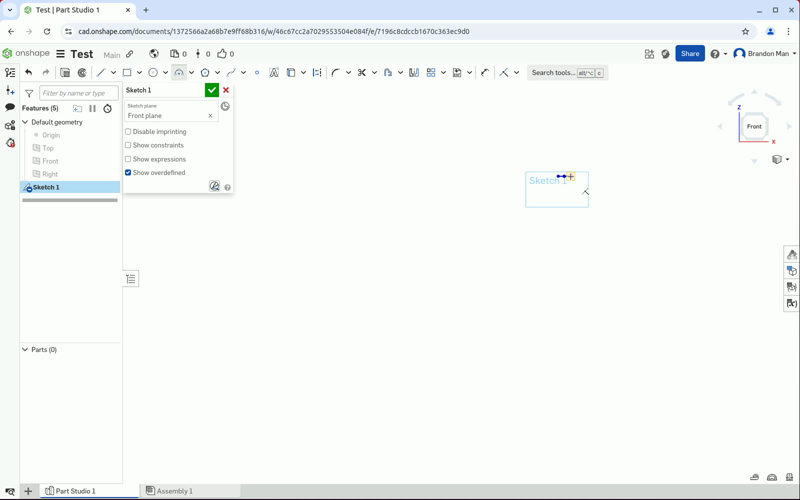
mouse_move(558, 176)
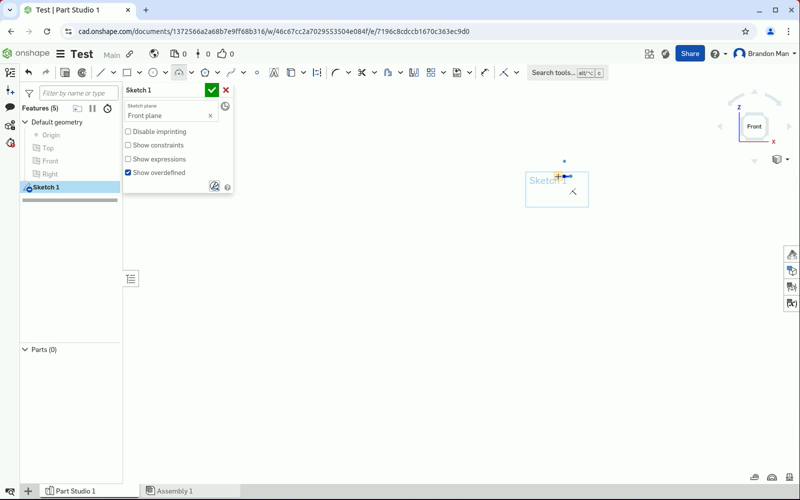
click(558, 176)
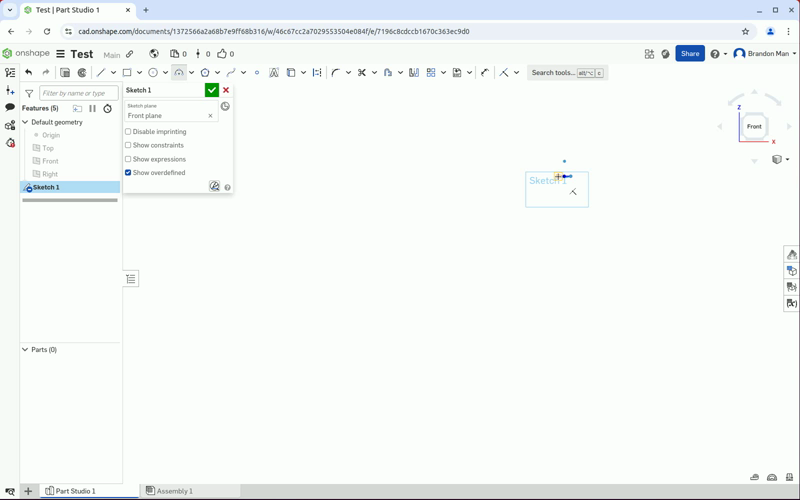
key_down(shift)
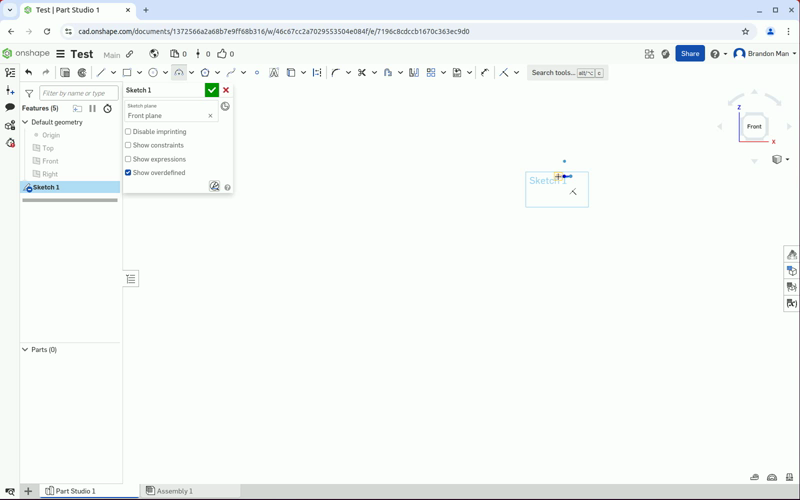
mouse_move(564, 169)
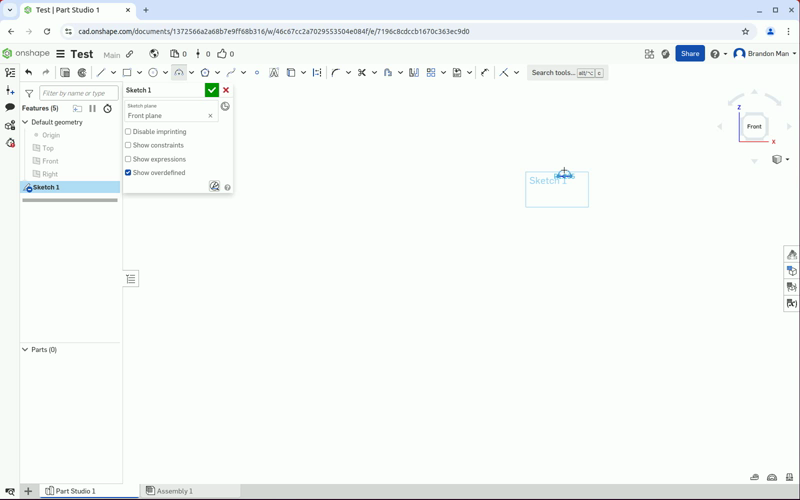
click(564, 169)
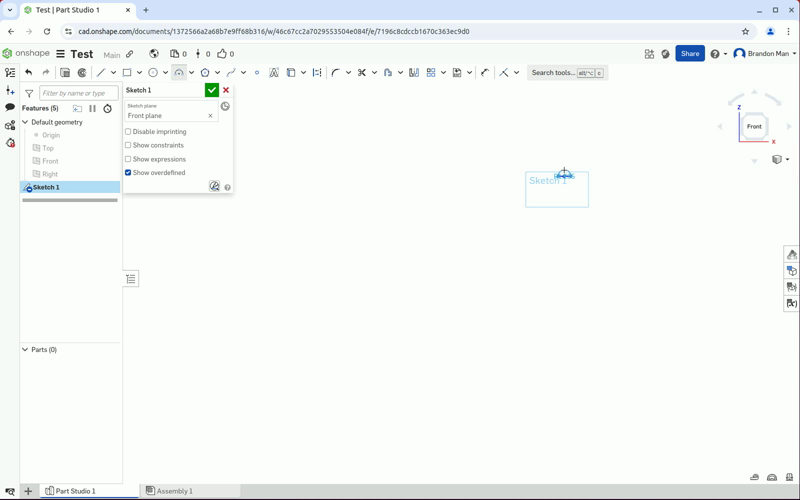
key_up(shift)
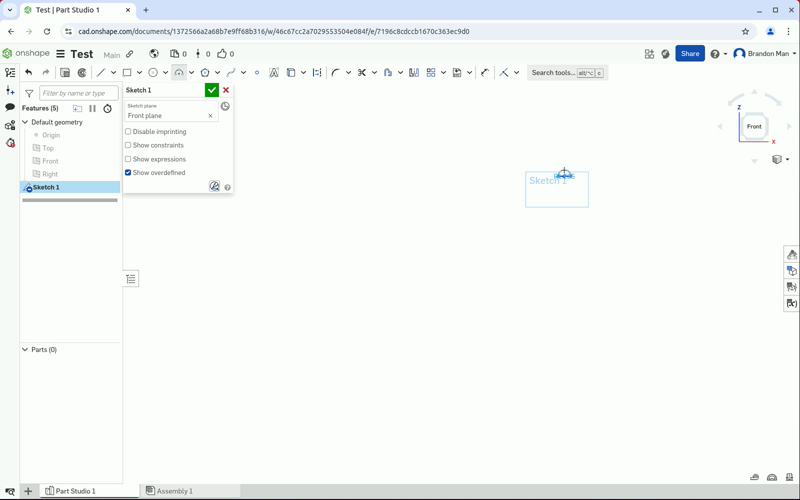
key(esc)
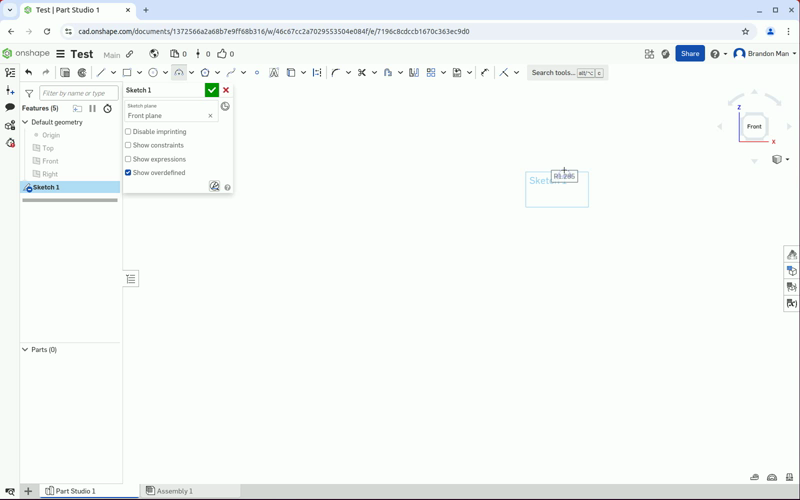
mouse_move(568, 174)
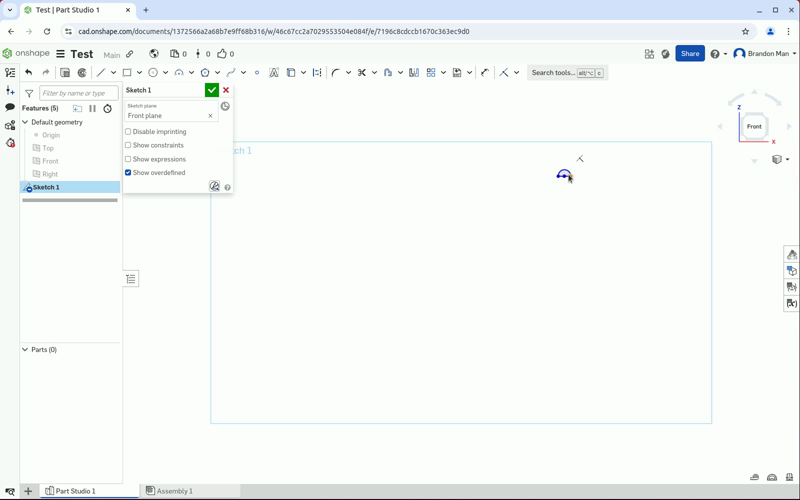
scroll(6)
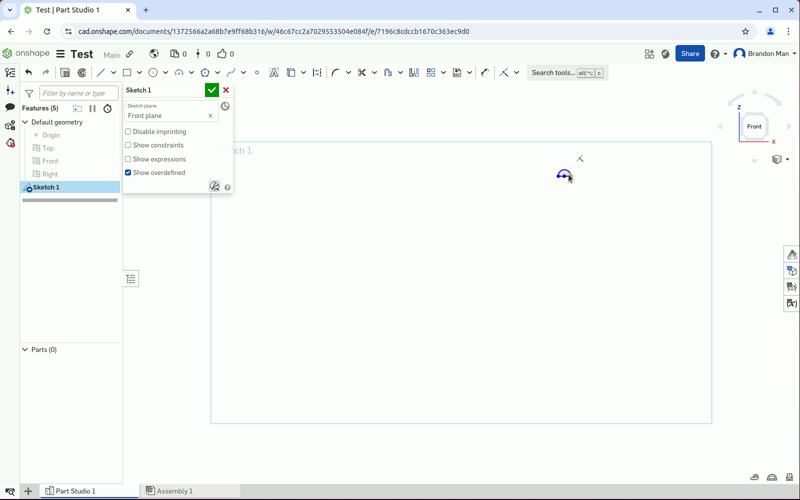
scroll(6)
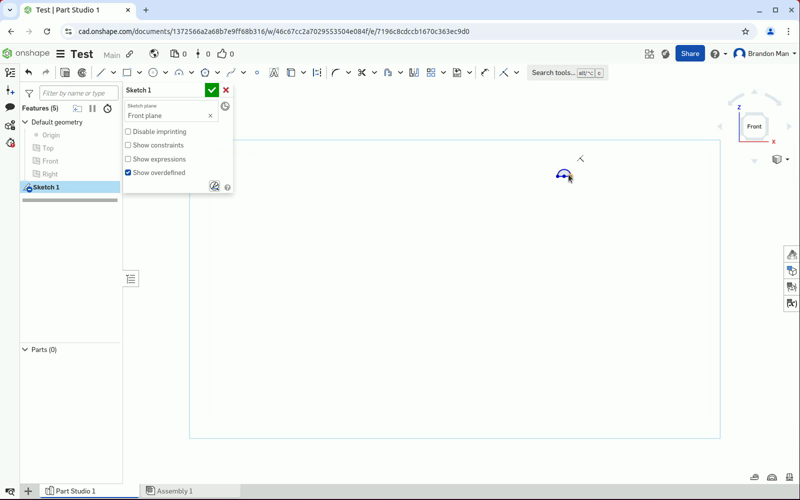
scroll(6)
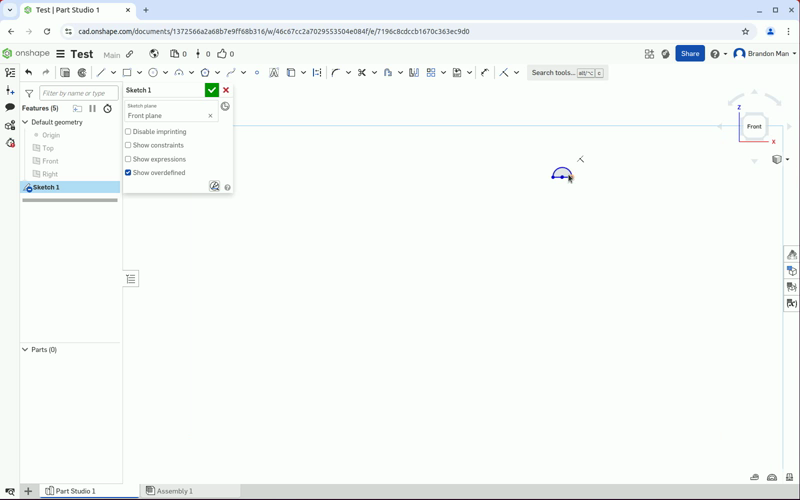
scroll(6)
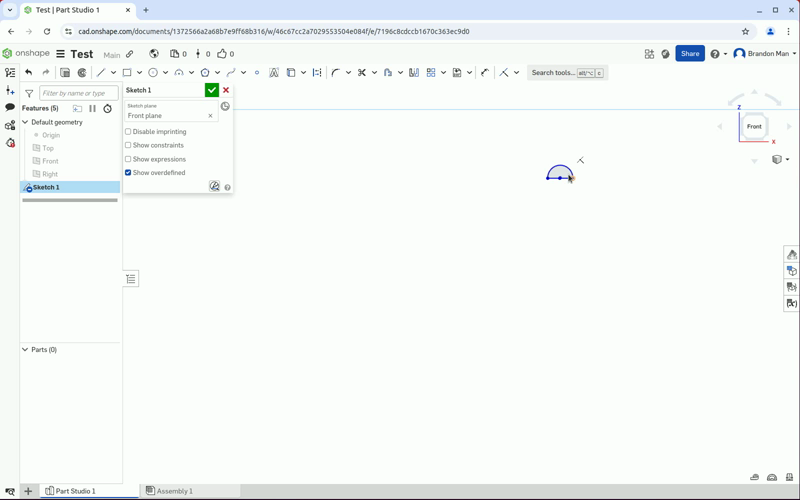
scroll(6)
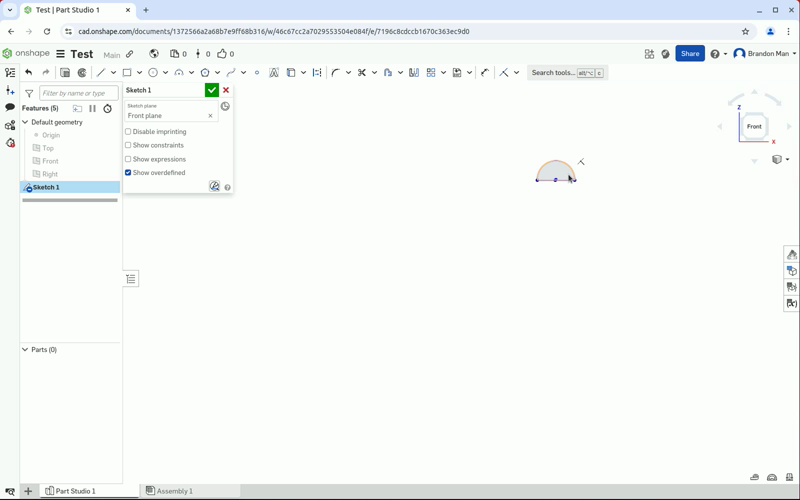
scroll(6)
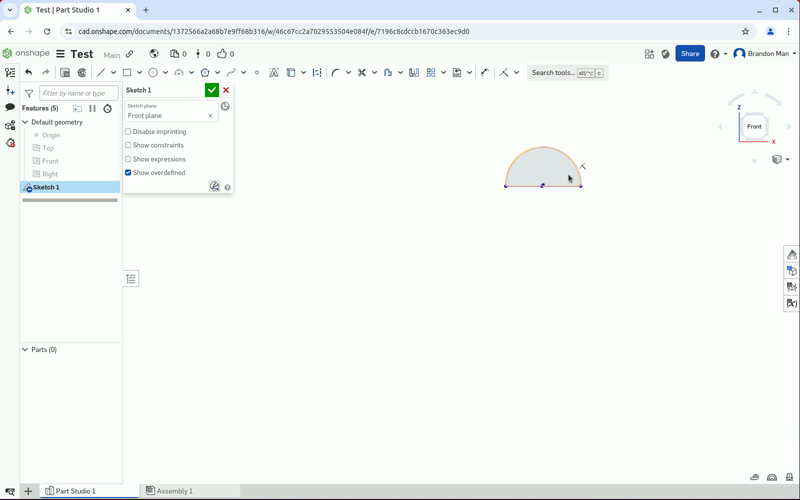
scroll(6)
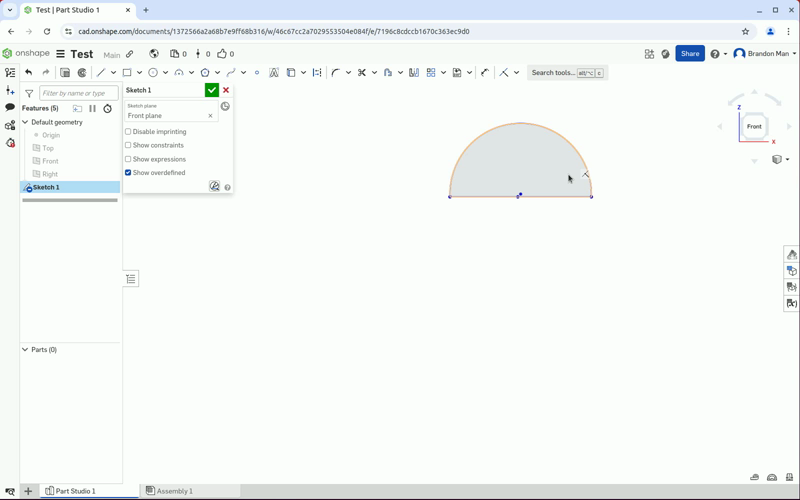
click(568, 174)
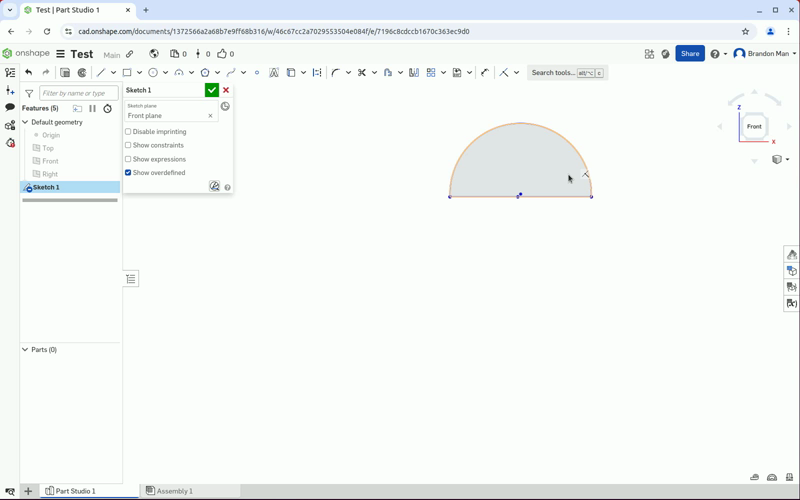
scroll(-6)
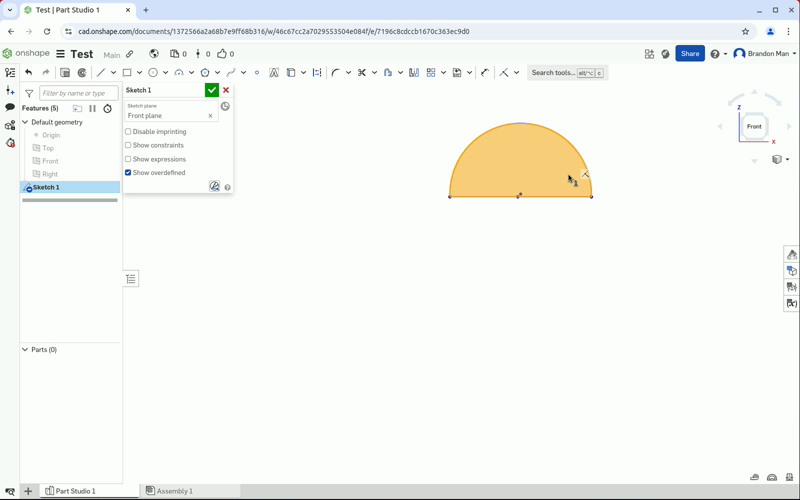
scroll(-6)
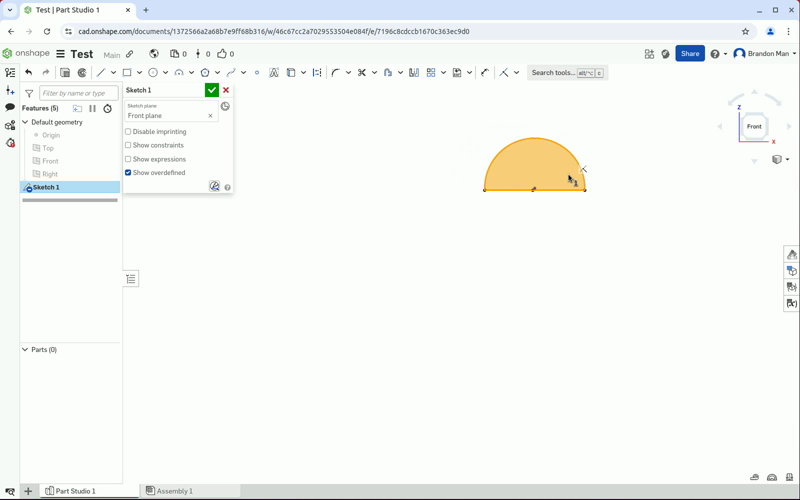
scroll(-6)
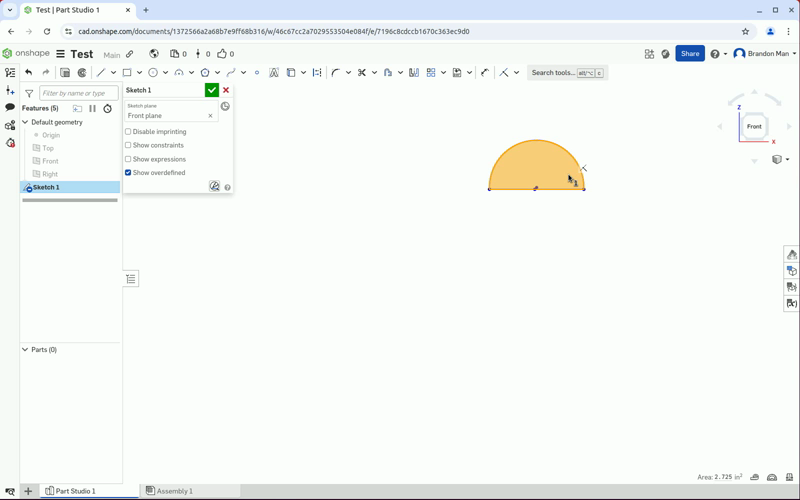
scroll(-6)
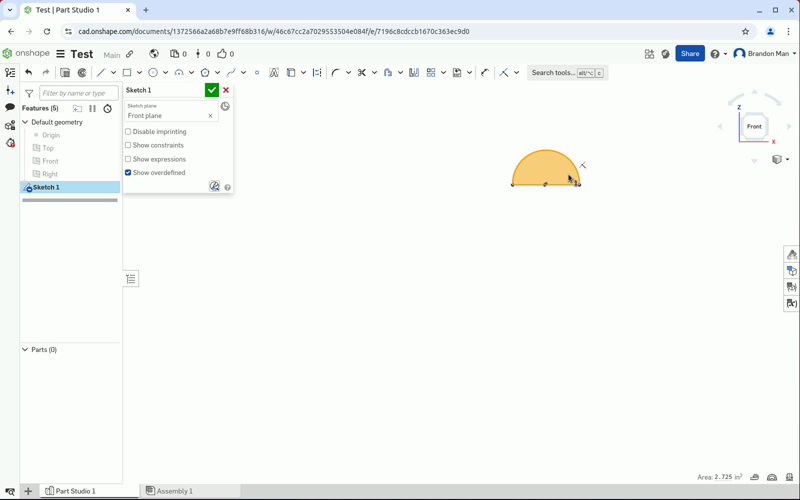
scroll(-6)
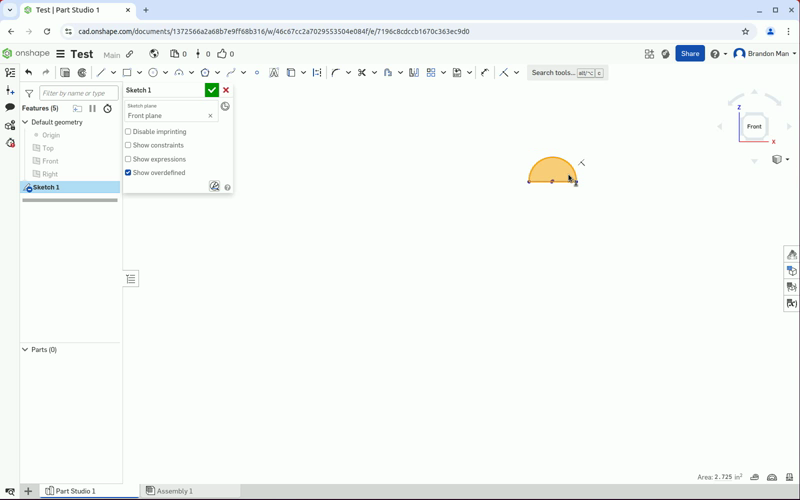
scroll(-6)
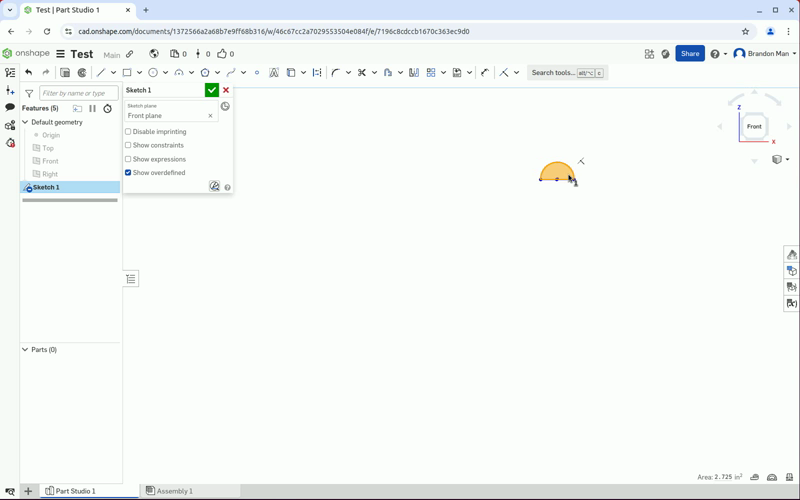
scroll(-6)
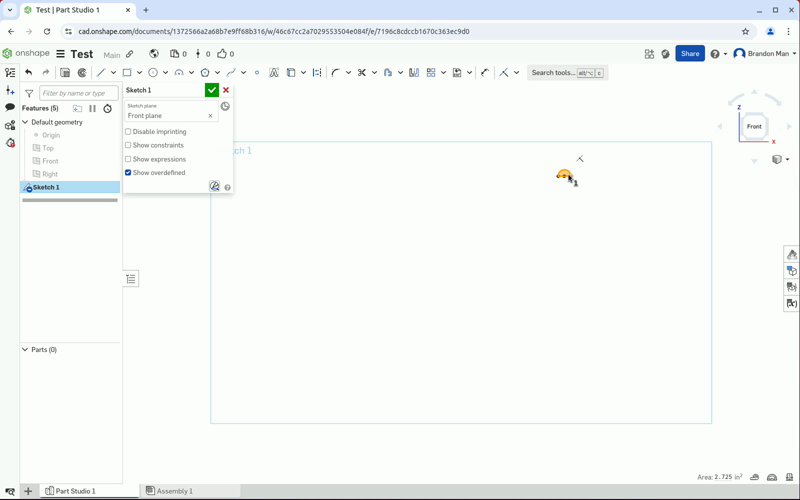
mouse_move(73, 352)
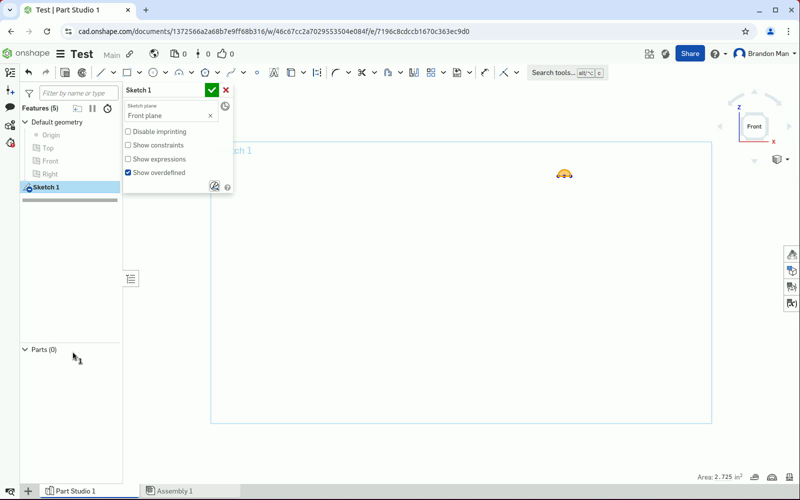
key(shift+y)
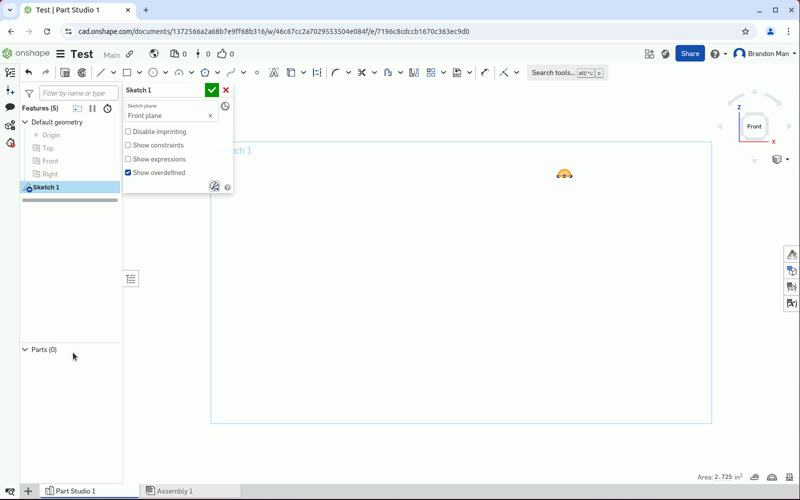
key(shift+e)
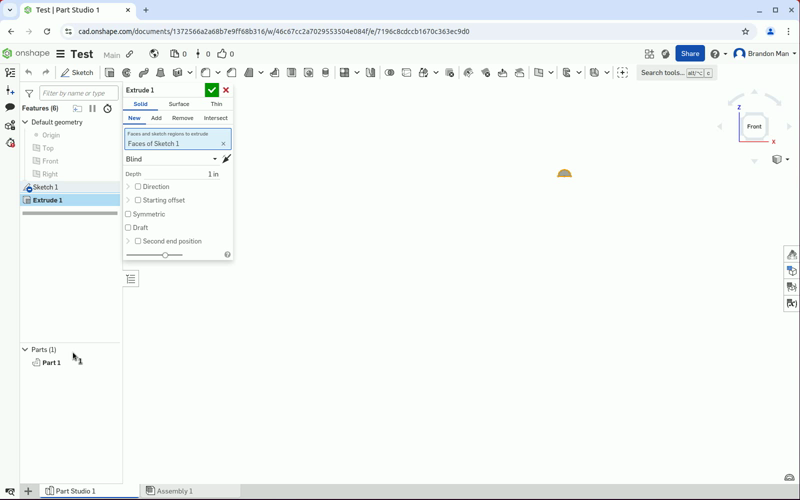
mouse_move(143, 106)
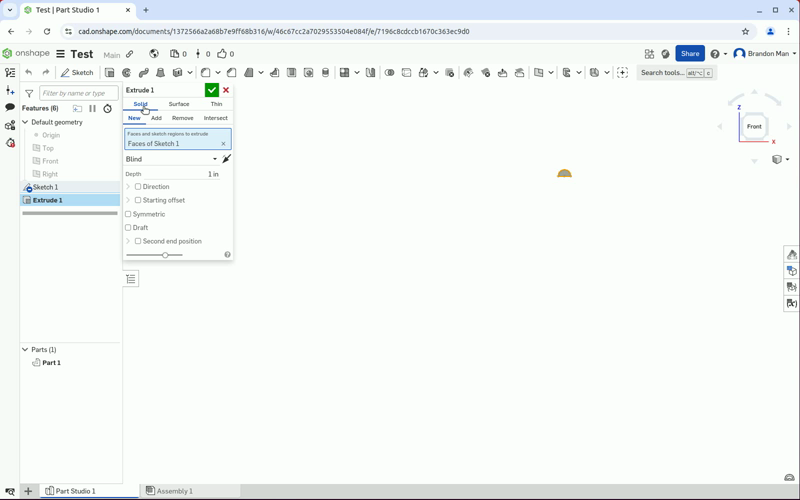
click(143, 106)
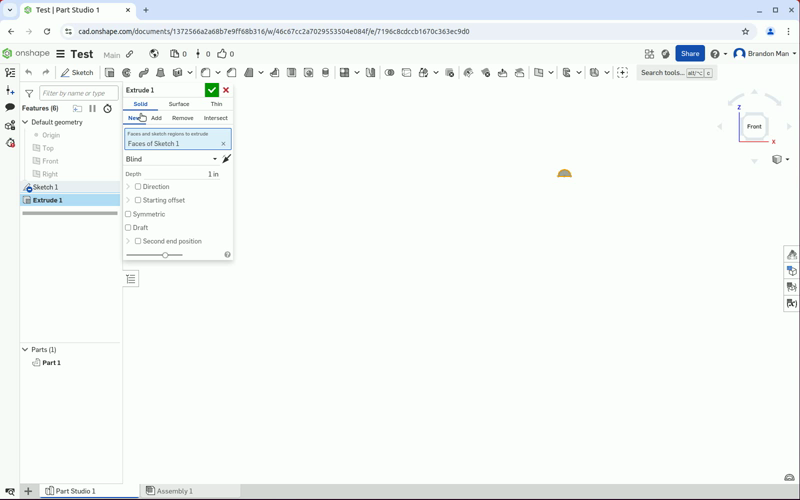
mouse_move(137, 120)
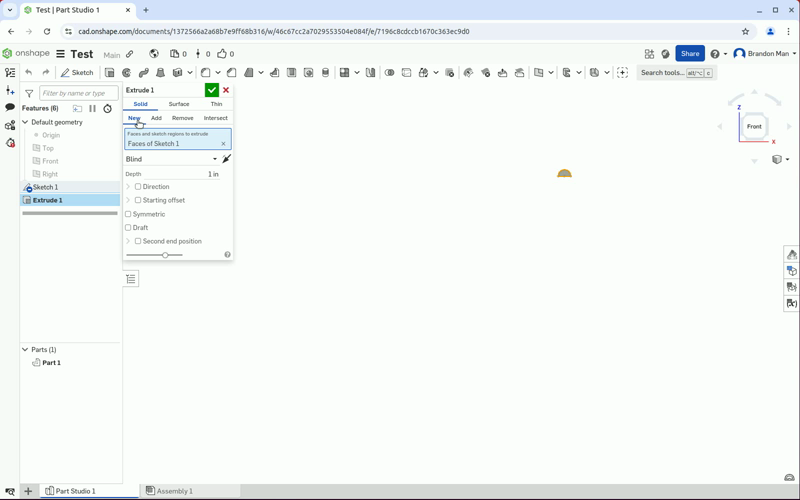
click(137, 120)
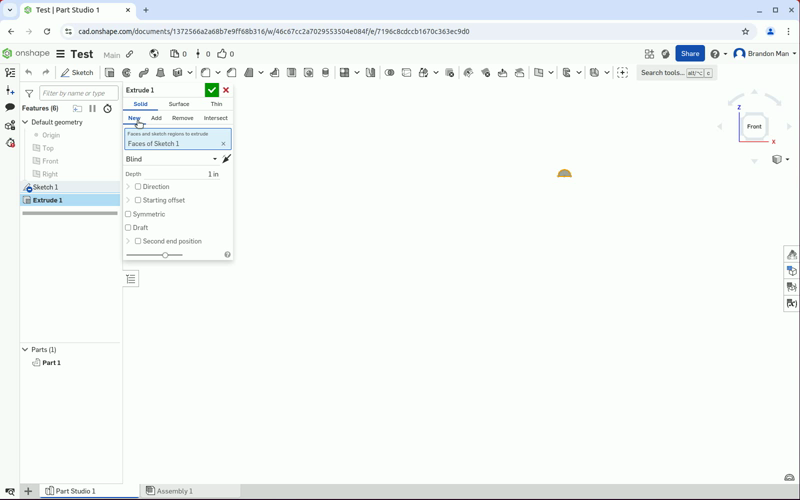
key(tab, 4)
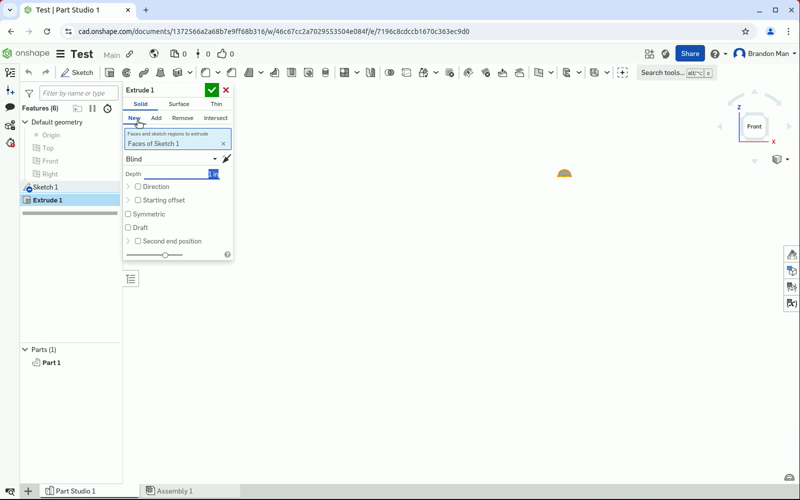
text(1.444)
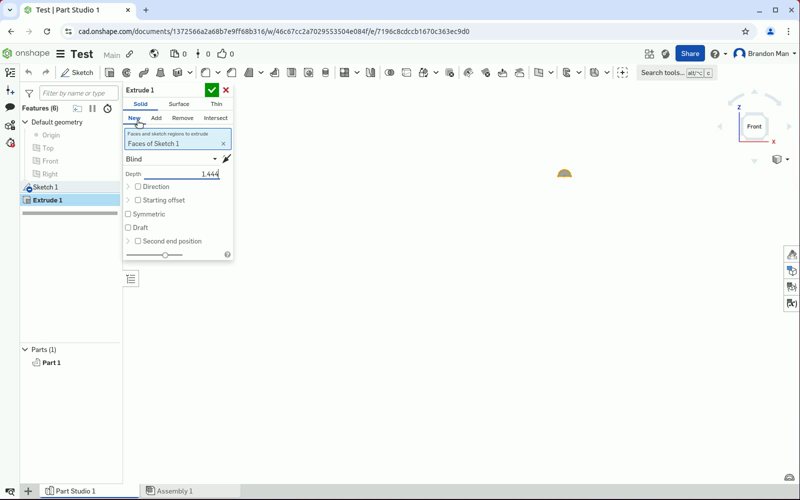
key(tab, 3)
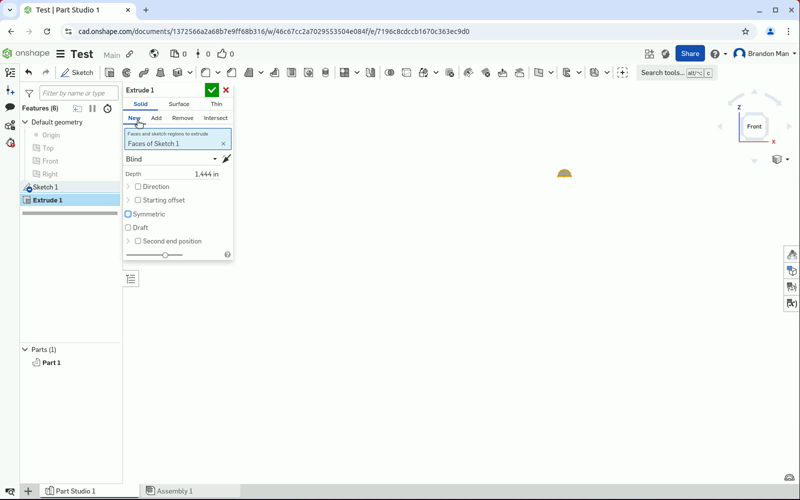
key(space)
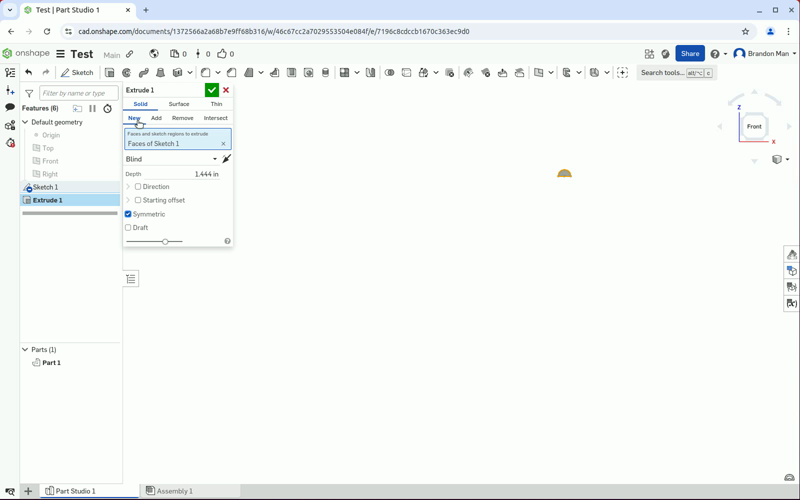
key(enter)
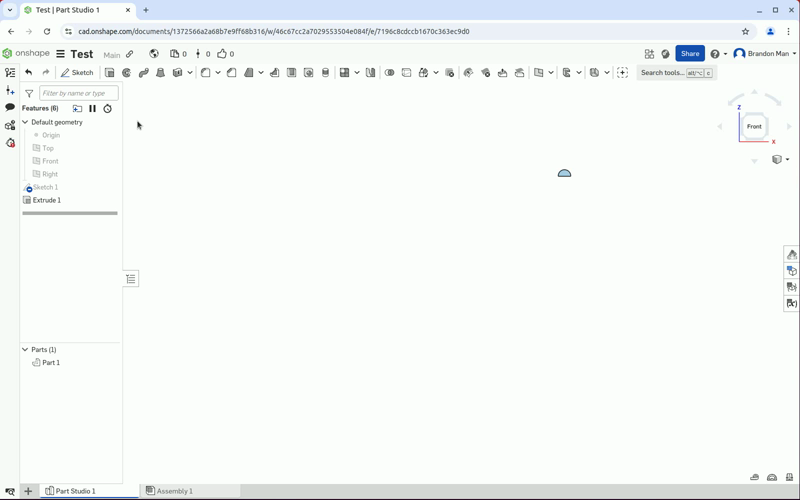
key(shift+h)
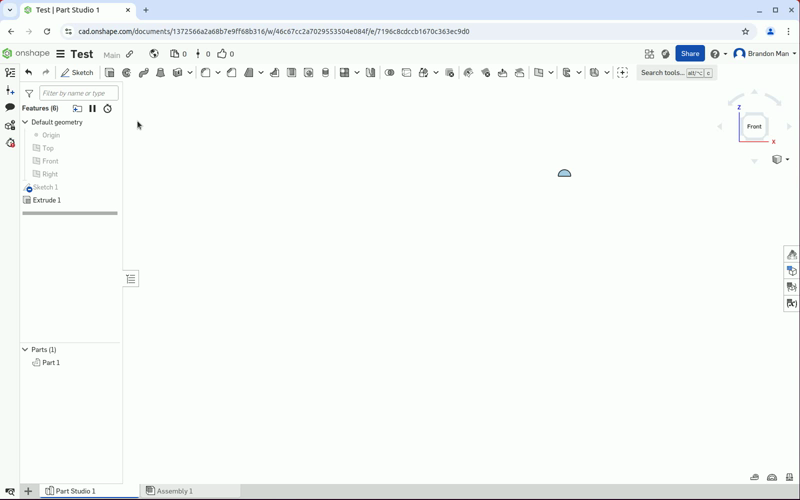
key(shift+h)
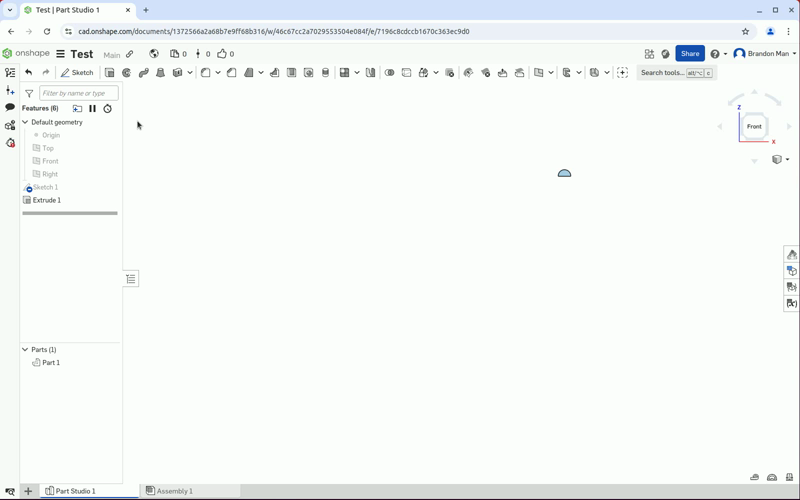
mouse_move(73, 189)
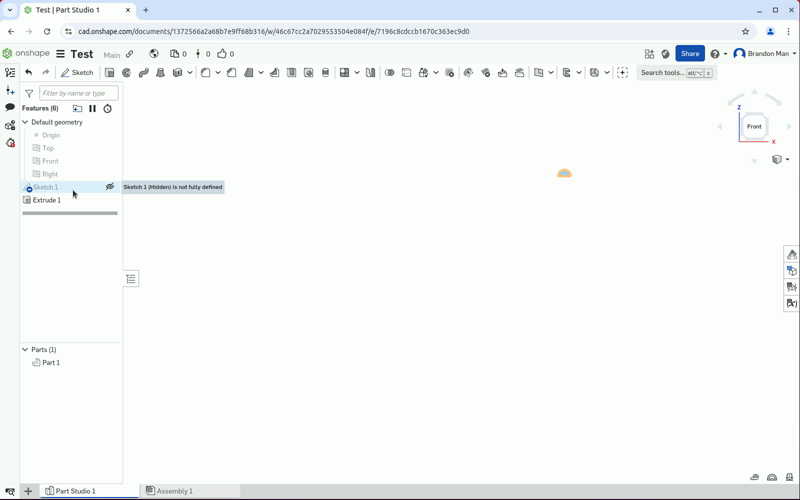
click(73, 189)
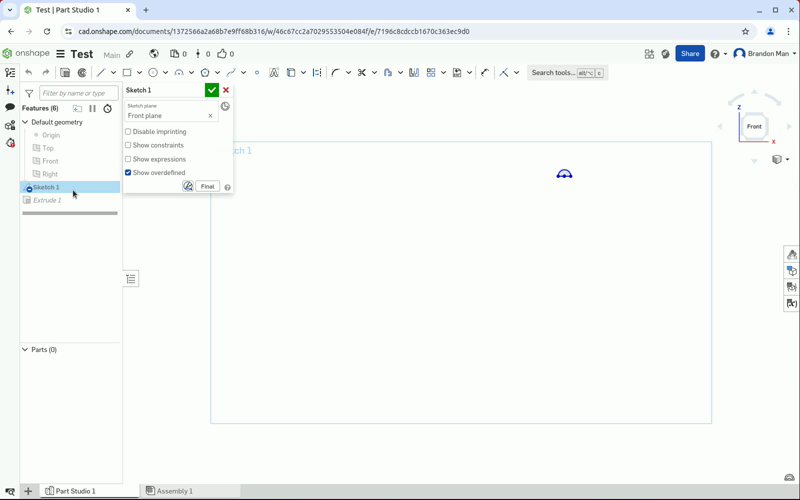
mouse_move(229, 92)
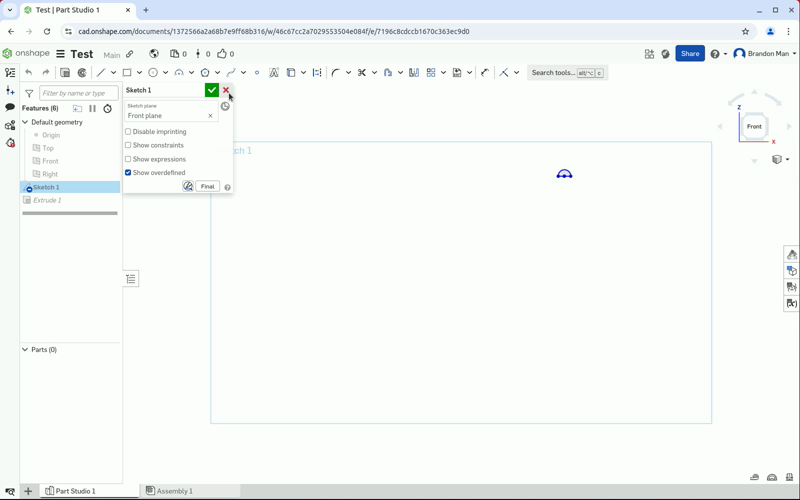
click(229, 92)
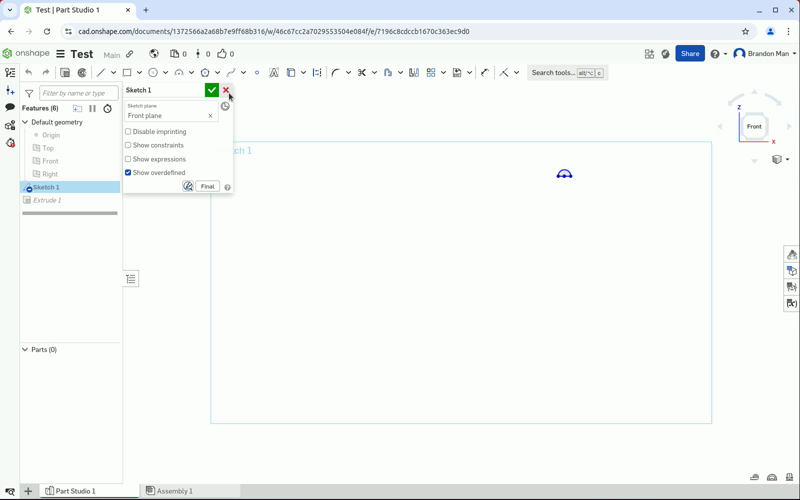
key(shift+s)
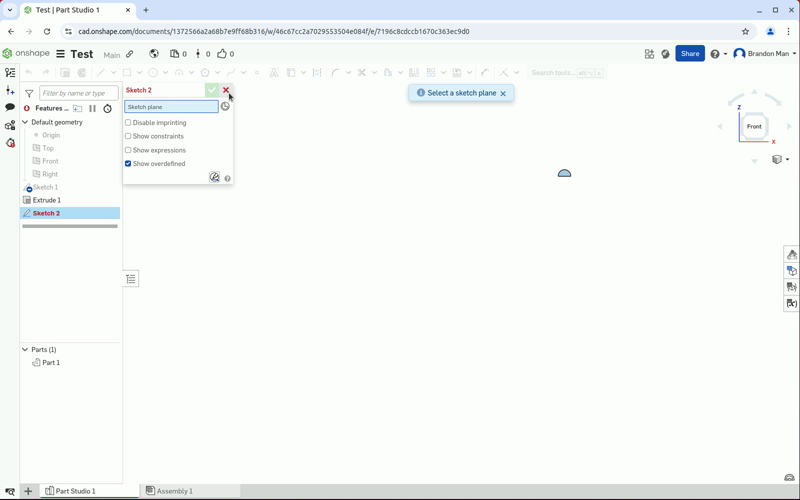
mouse_move(73, 163)
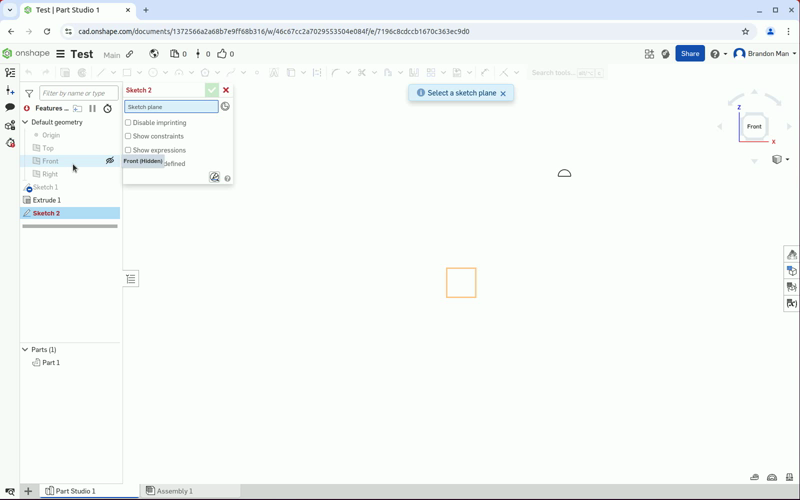
click(73, 163)
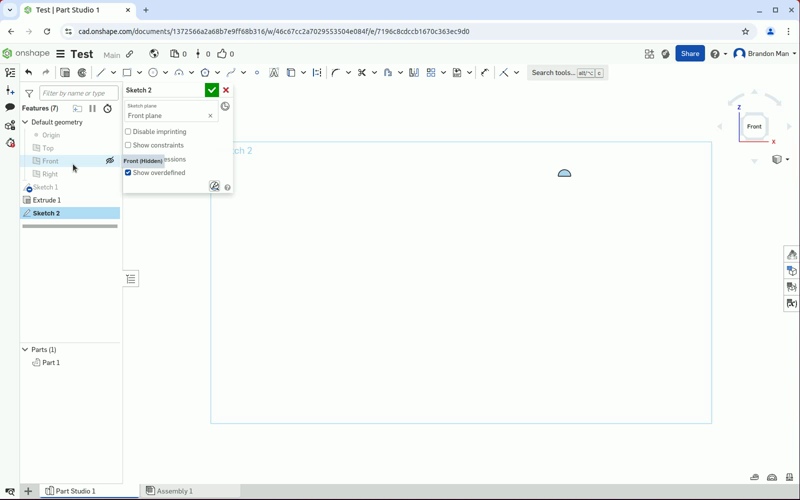
mouse_move(73, 352)
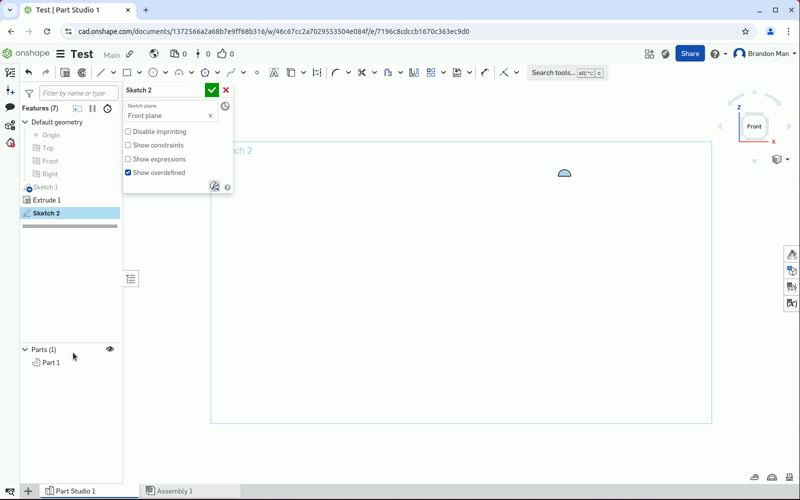
key(y)
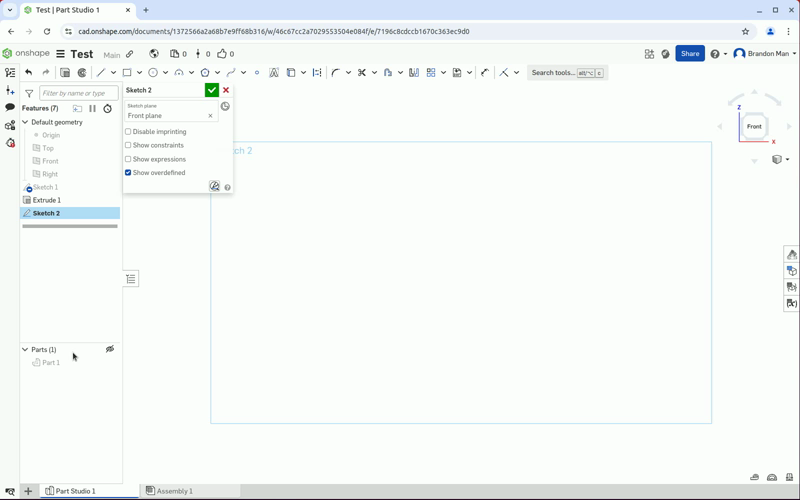
key(l)
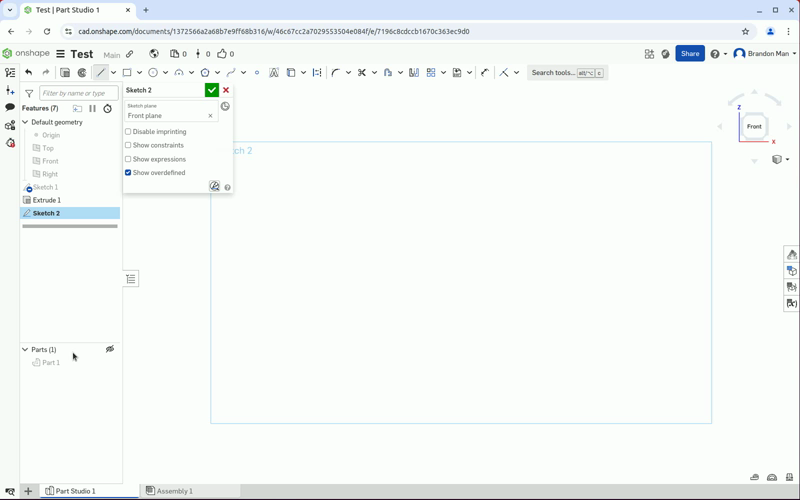
key_down(shift)
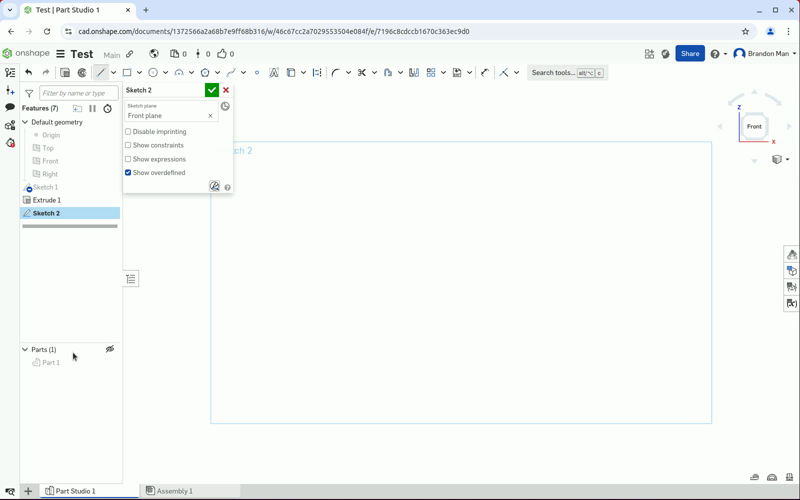
mouse_move(564, 182)
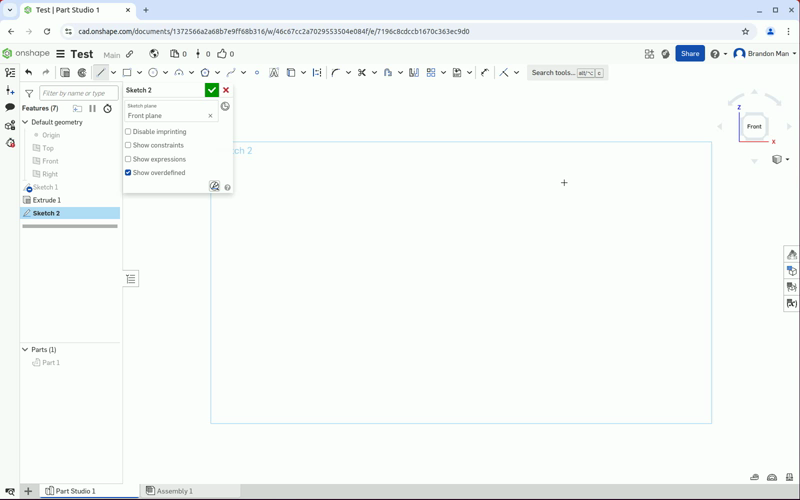
click(564, 182)
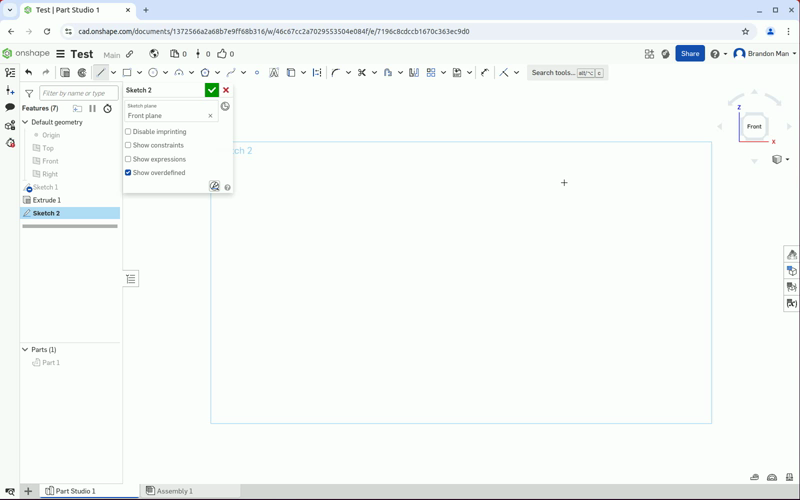
key_up(shift)
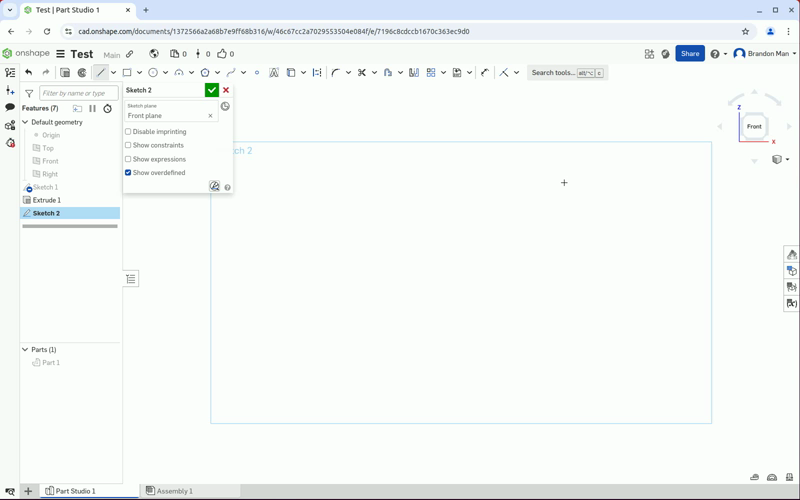
key_down(shift)
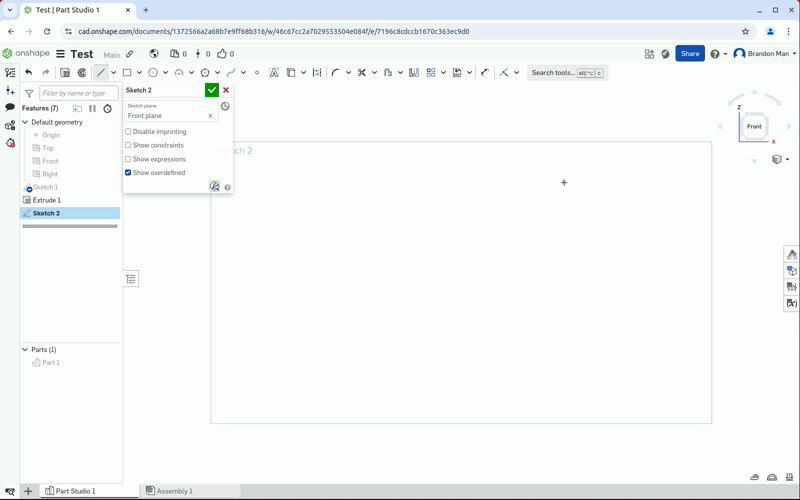
mouse_move(589, 182)
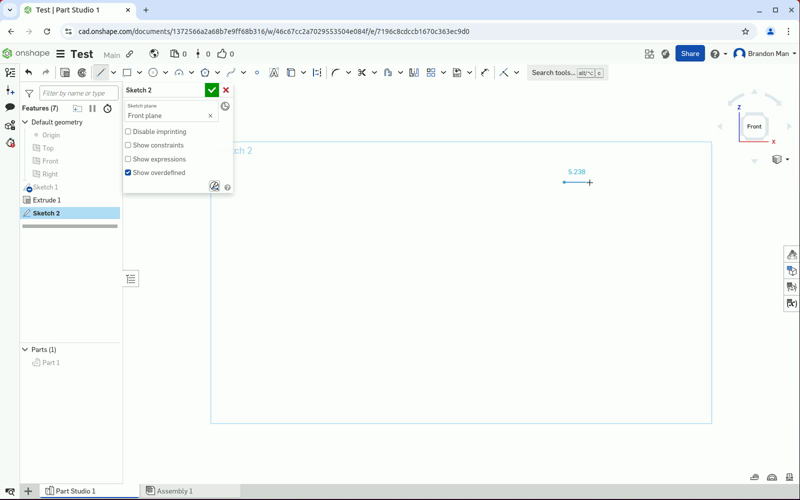
mouse_move(570, 182)
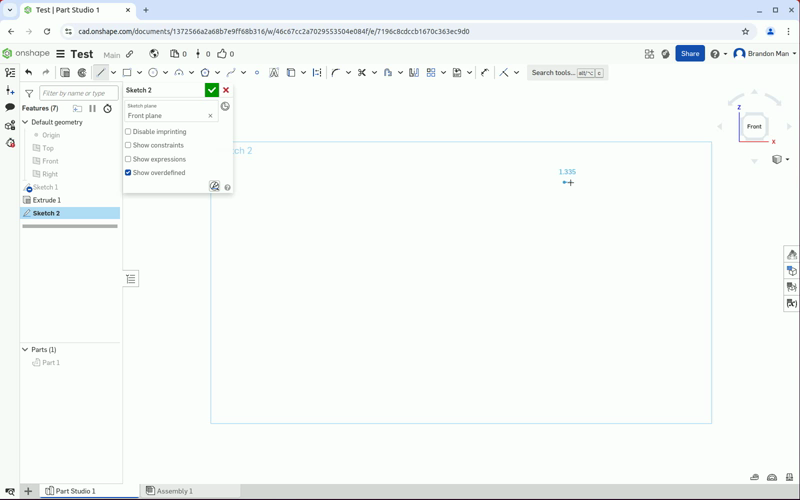
scroll(6)
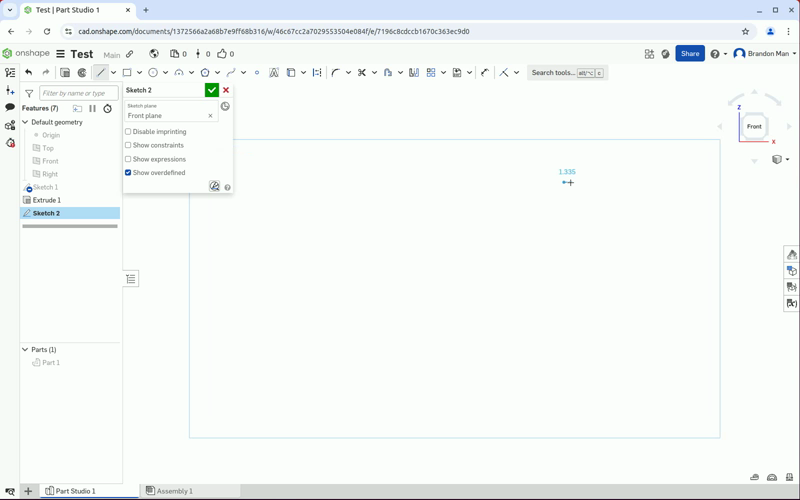
scroll(6)
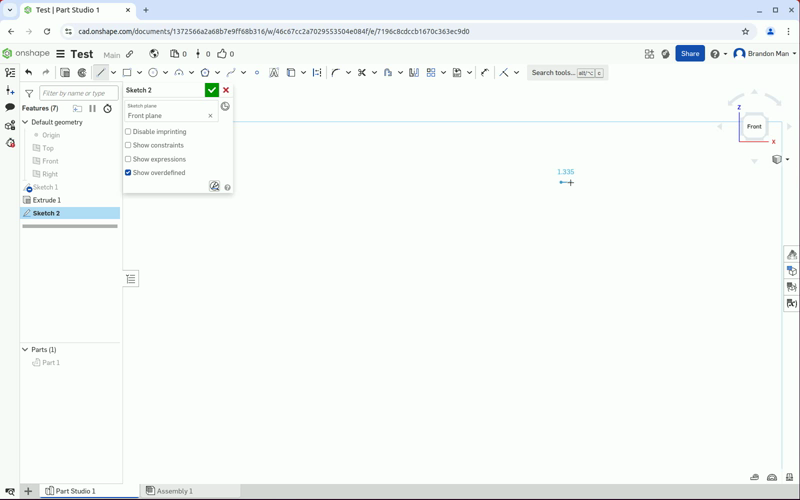
scroll(6)
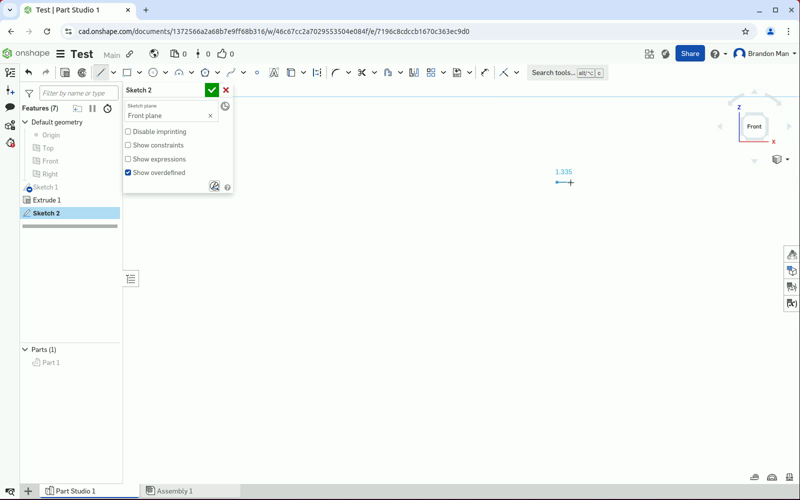
scroll(6)
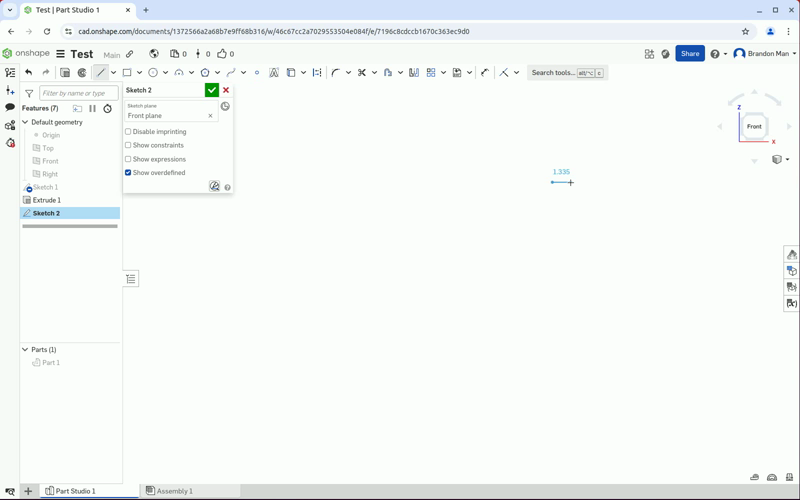
scroll(6)
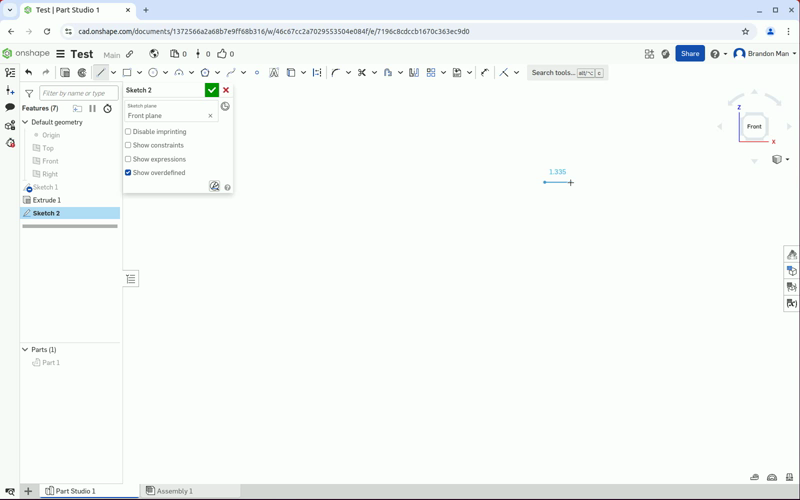
scroll(6)
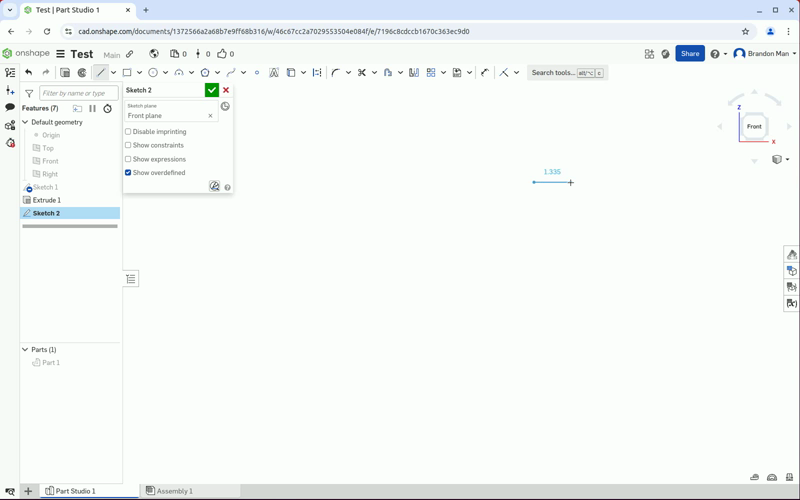
scroll(6)
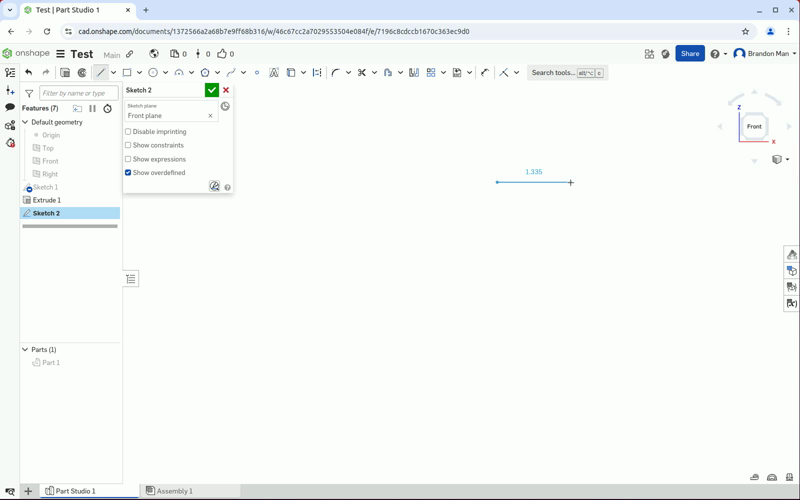
click(570, 182)
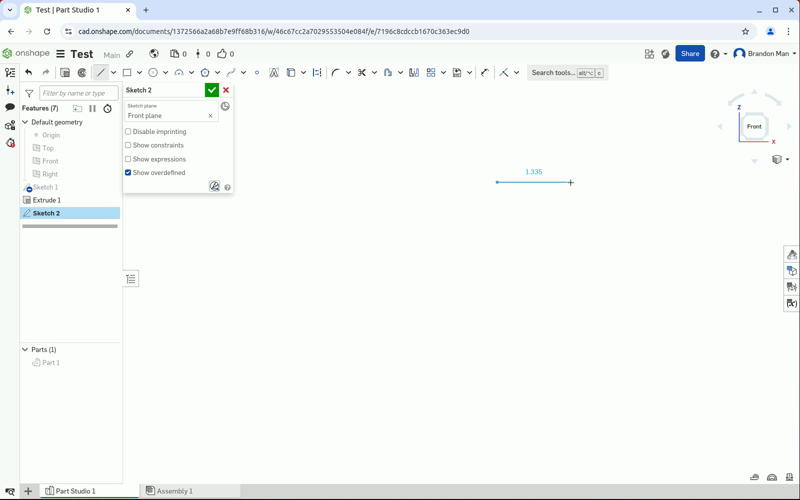
scroll(-6)
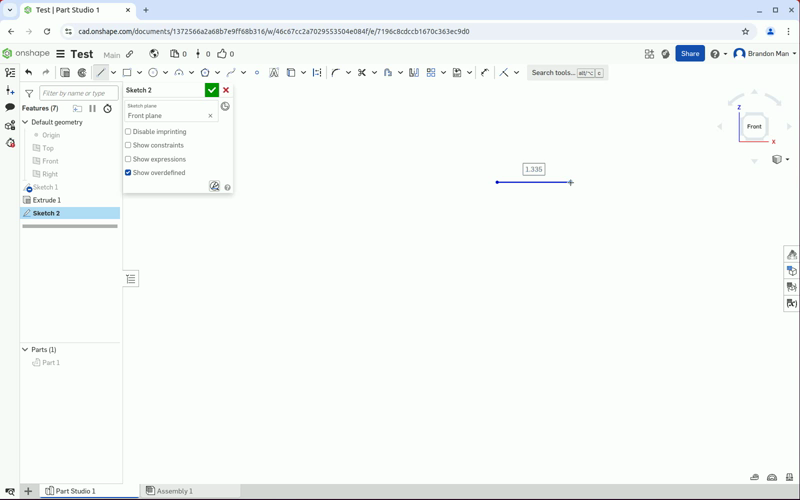
scroll(-6)
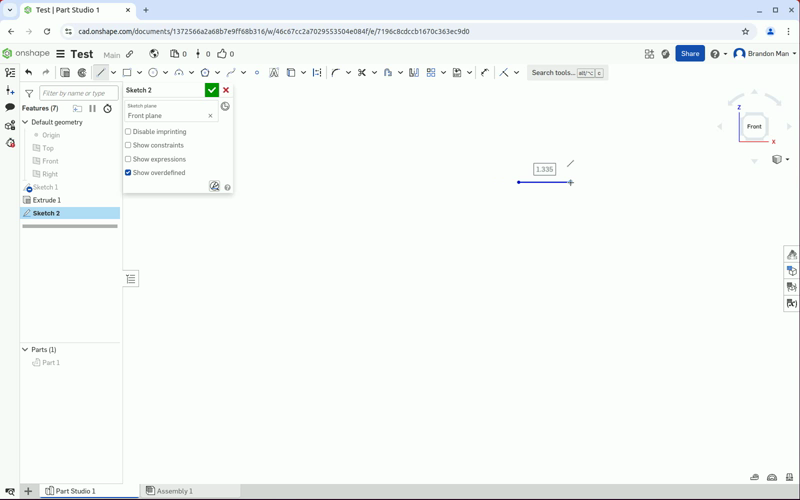
scroll(-6)
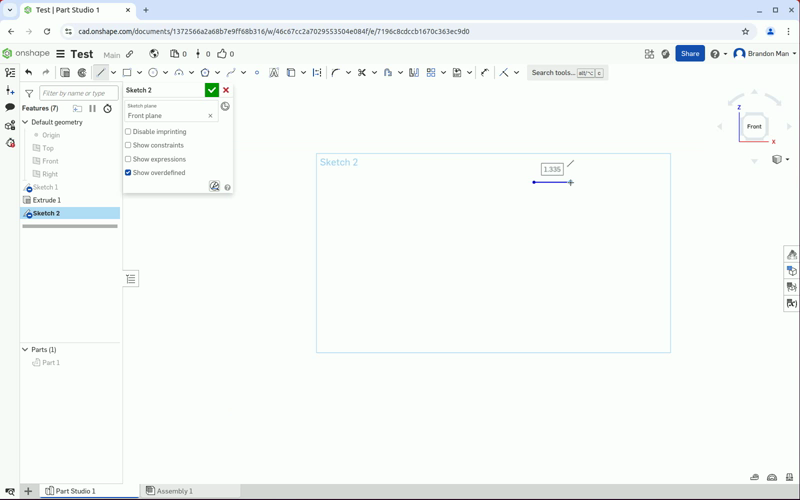
scroll(-6)
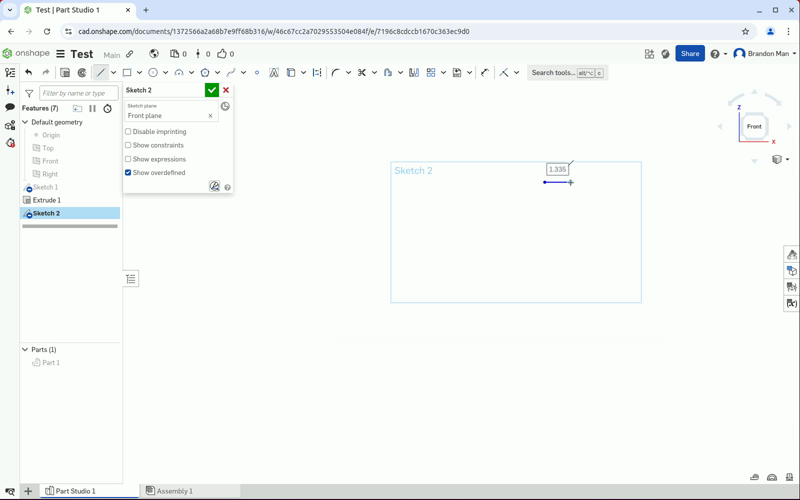
scroll(-6)
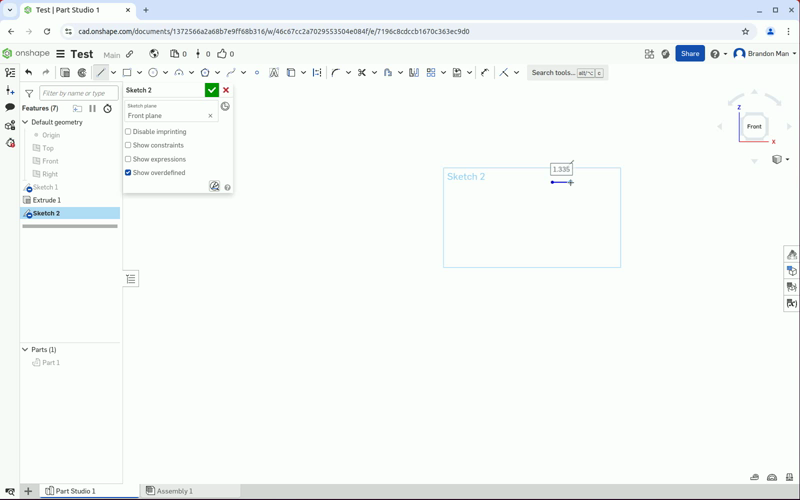
scroll(-6)
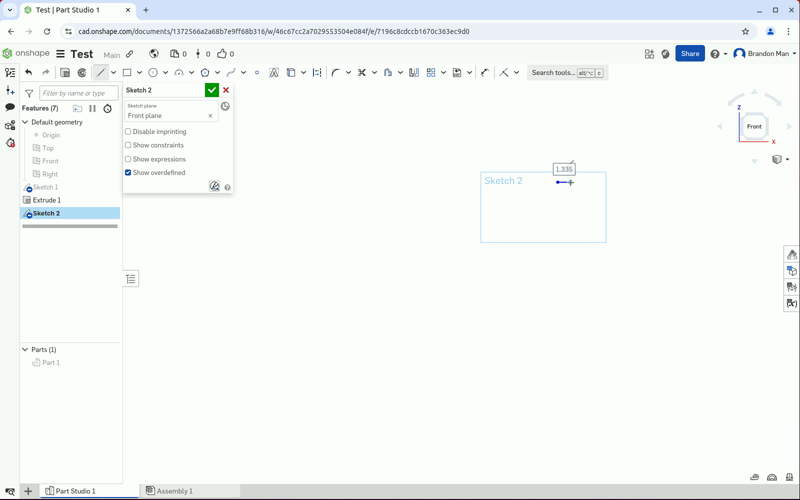
scroll(-6)
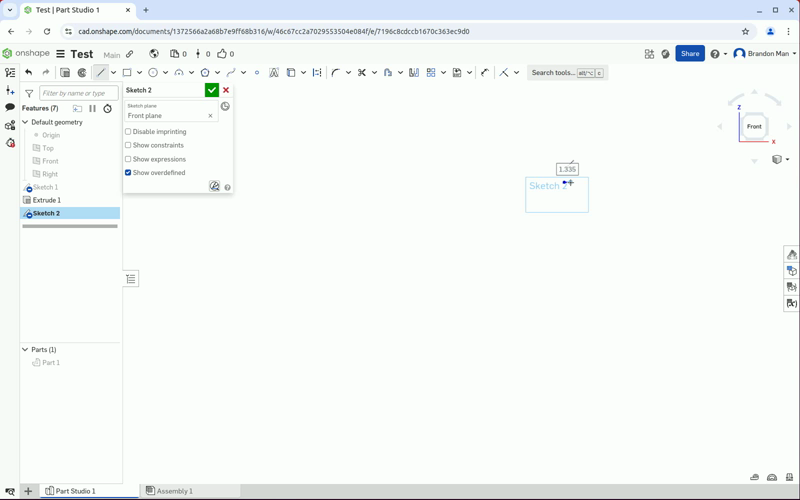
key_up(shift)
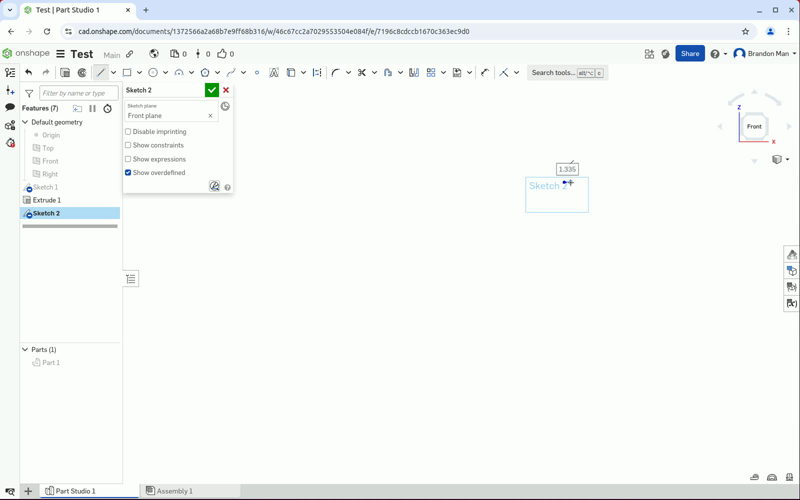
key_down(shift)
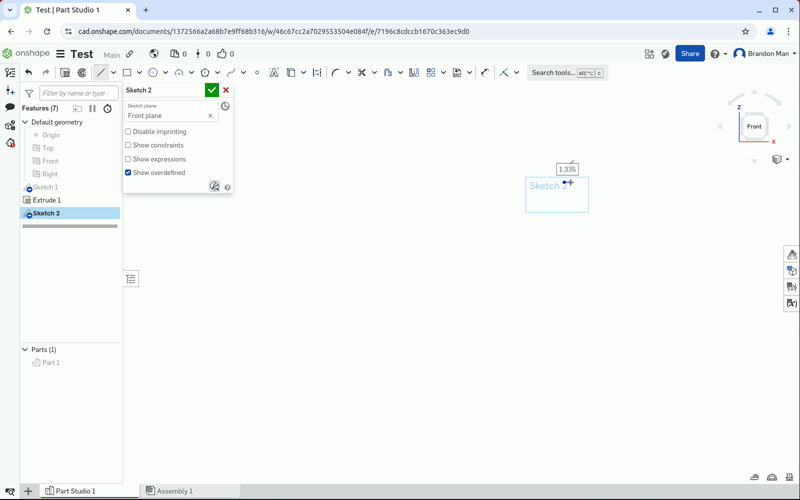
mouse_move(589, 182)
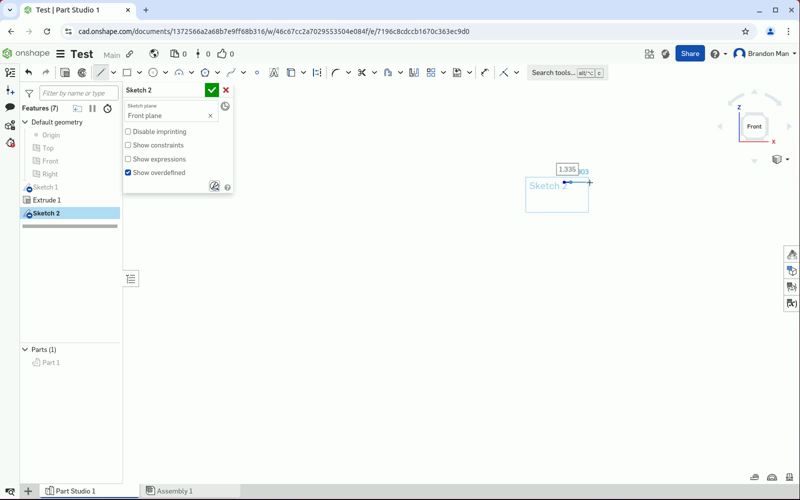
mouse_move(570, 175)
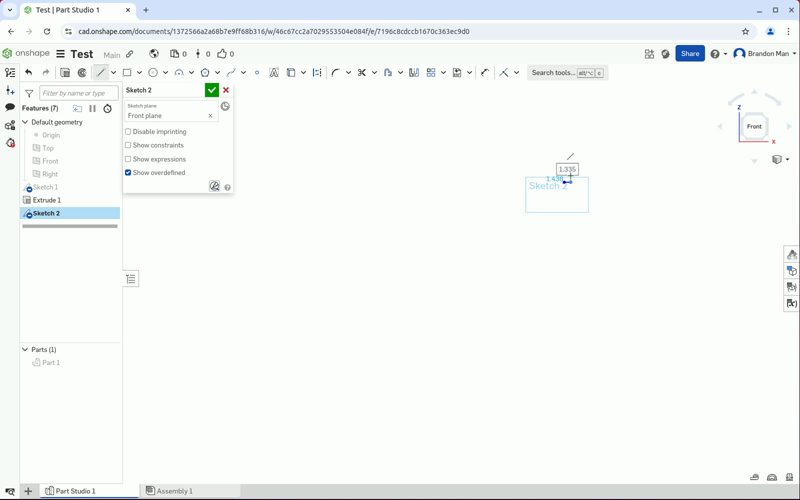
scroll(6)
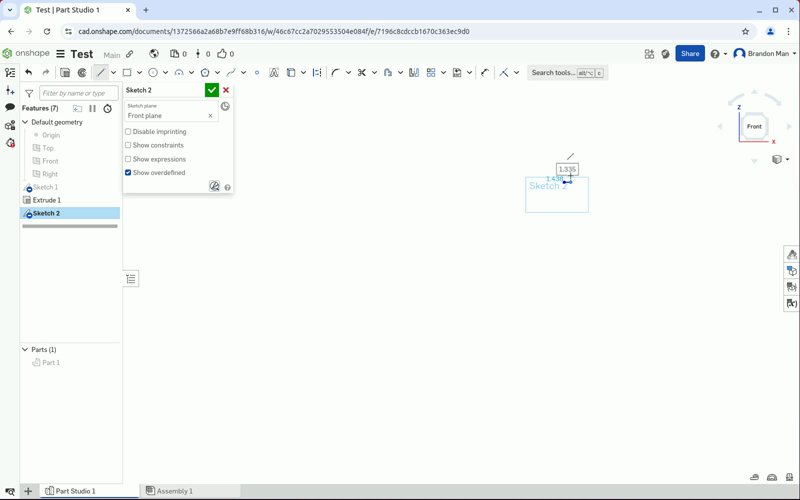
scroll(6)
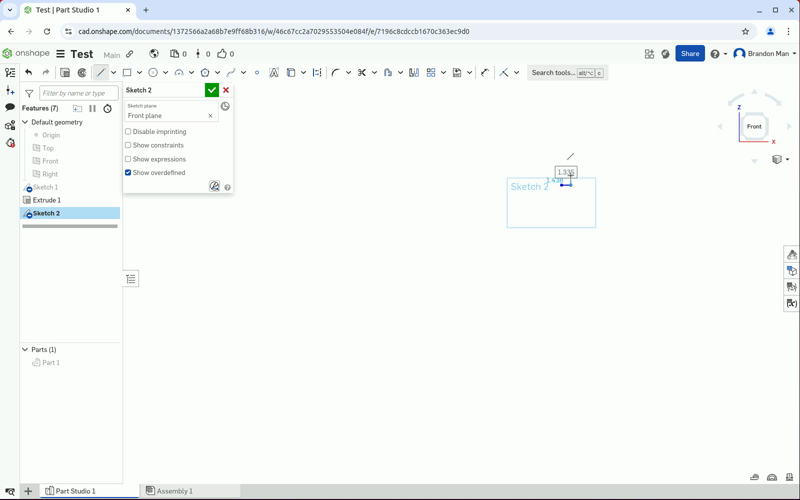
scroll(6)
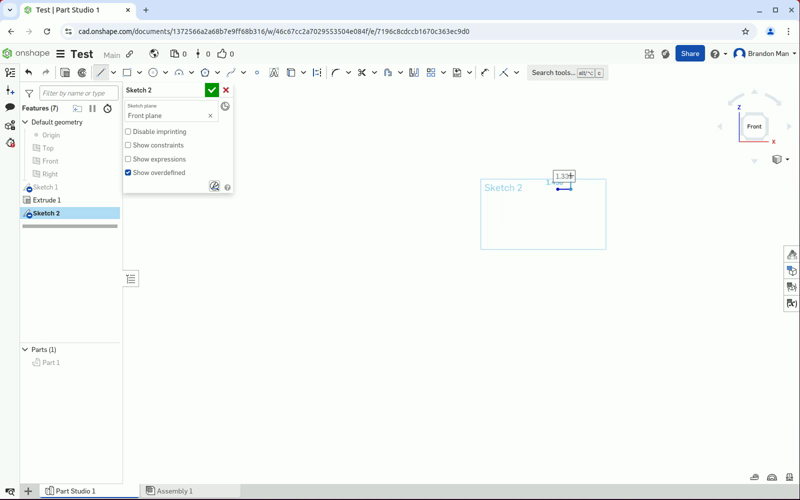
scroll(6)
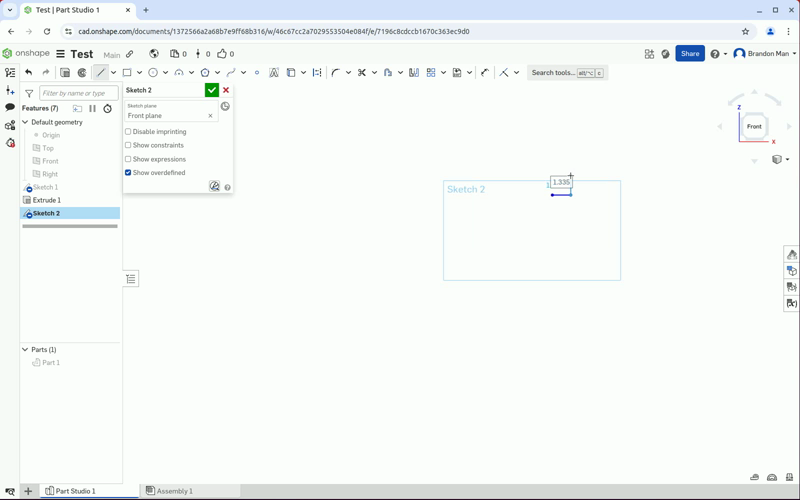
scroll(6)
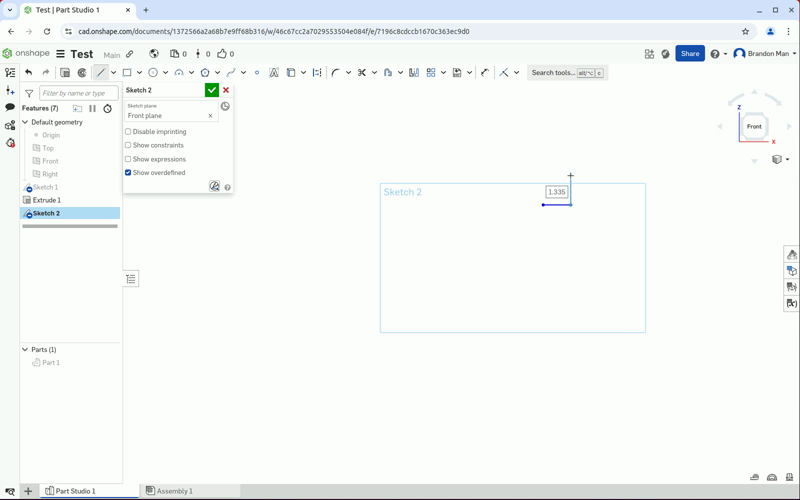
scroll(6)
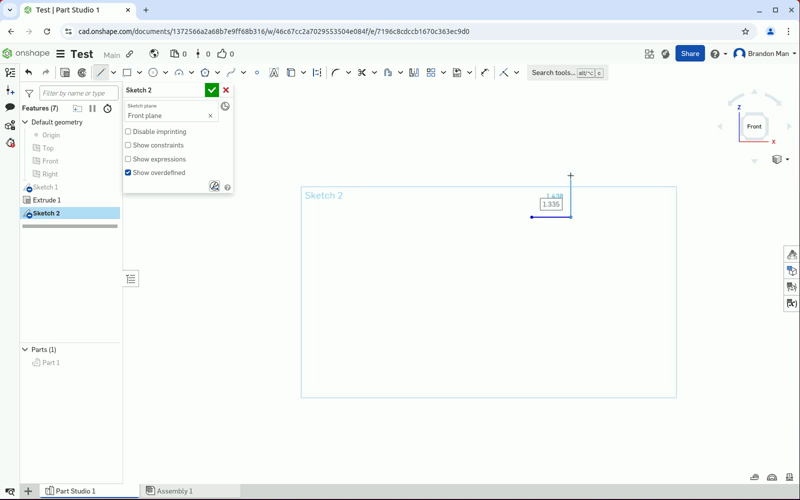
scroll(6)
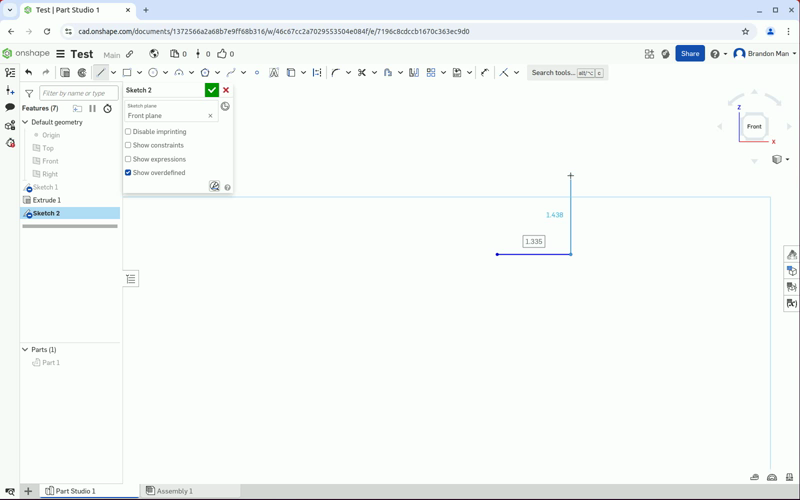
click(570, 175)
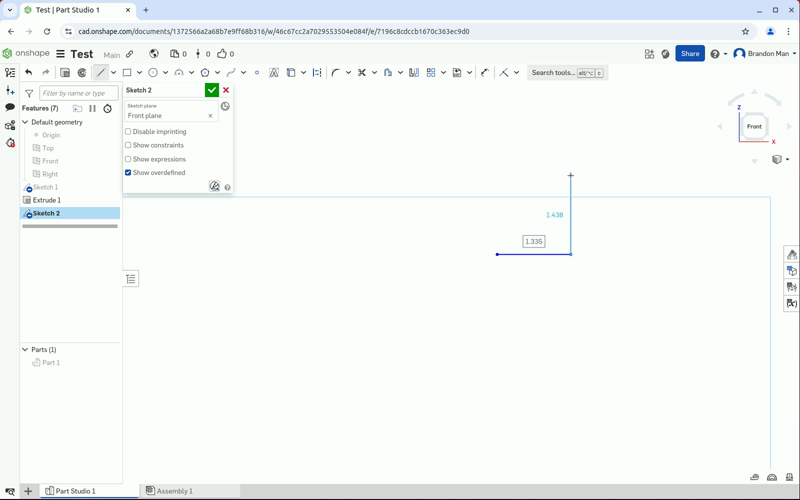
scroll(-6)
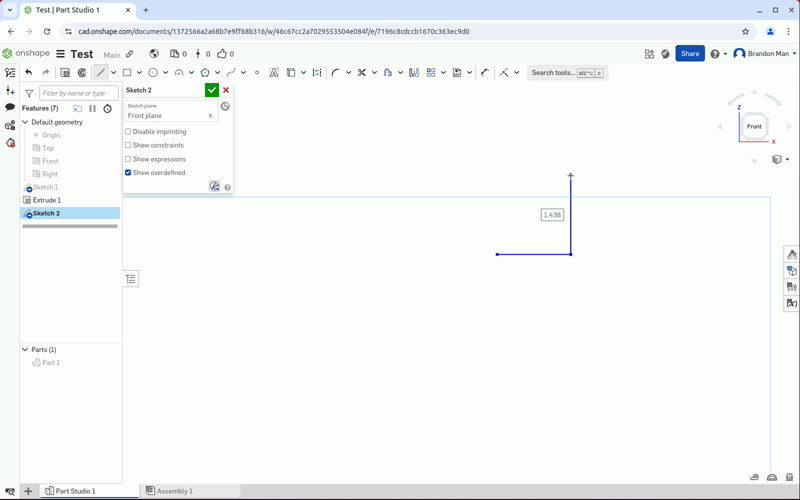
scroll(-6)
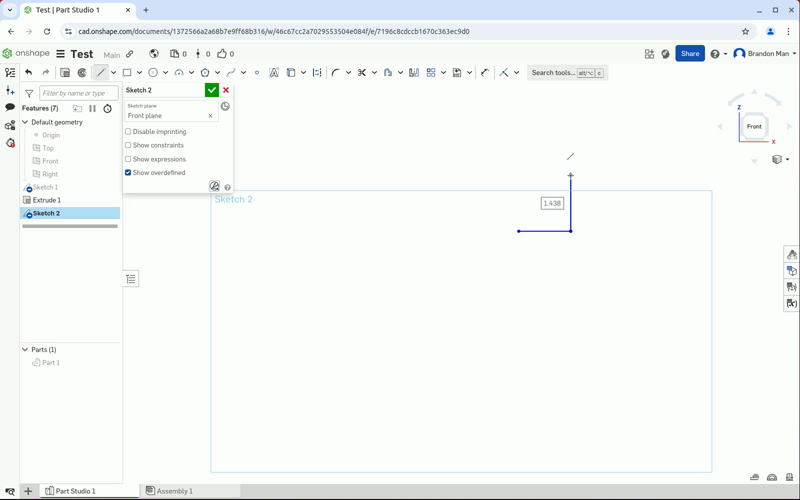
scroll(-6)
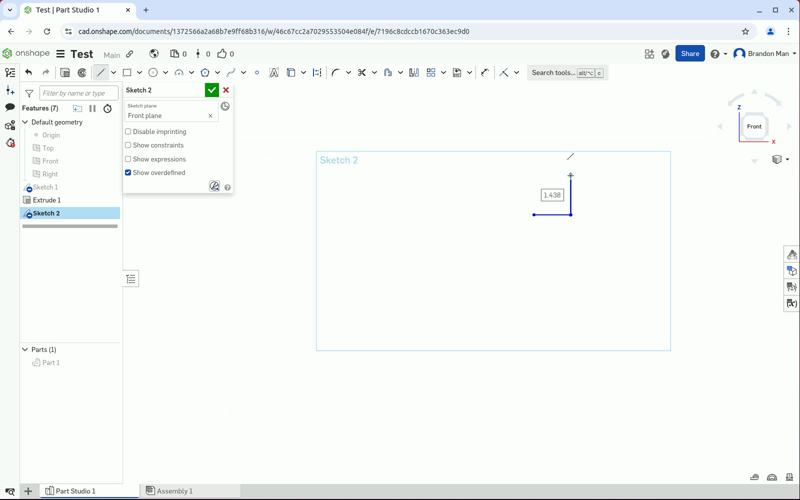
scroll(-6)
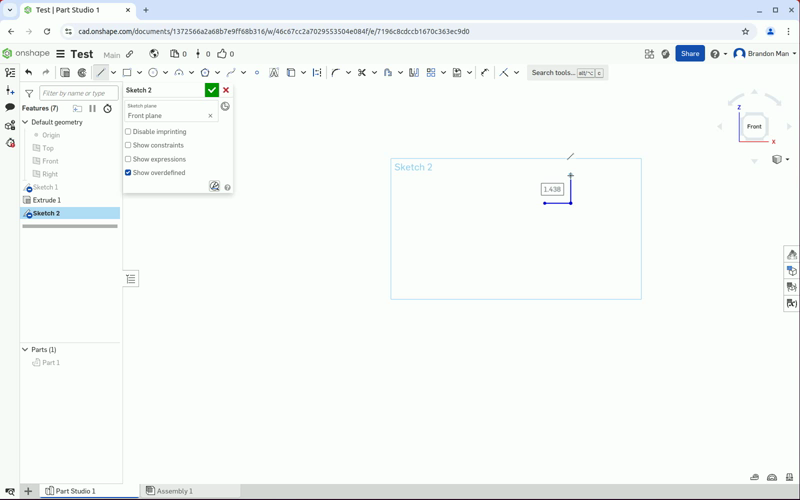
scroll(-6)
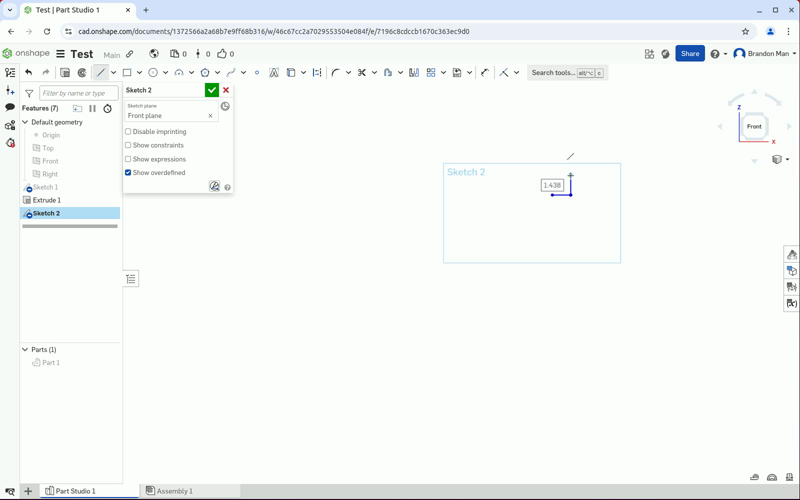
scroll(-6)
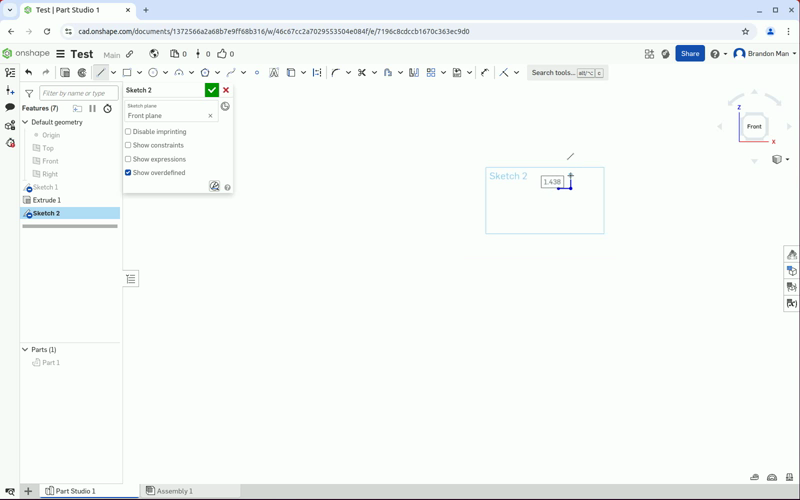
scroll(-6)
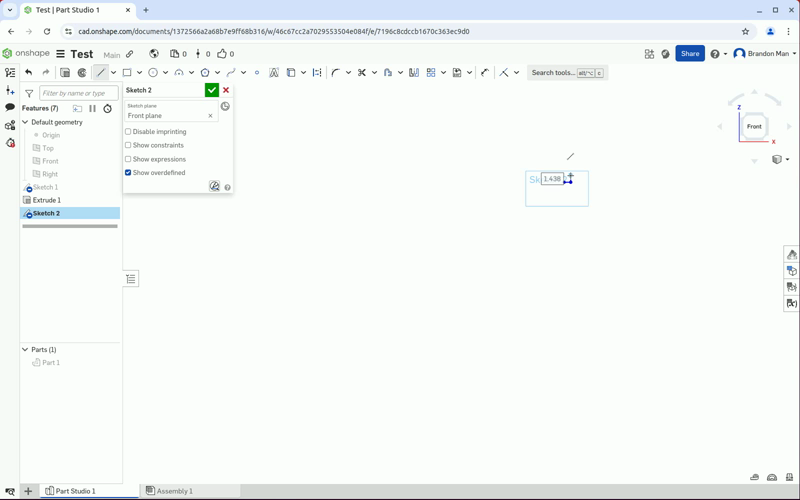
key_up(shift)
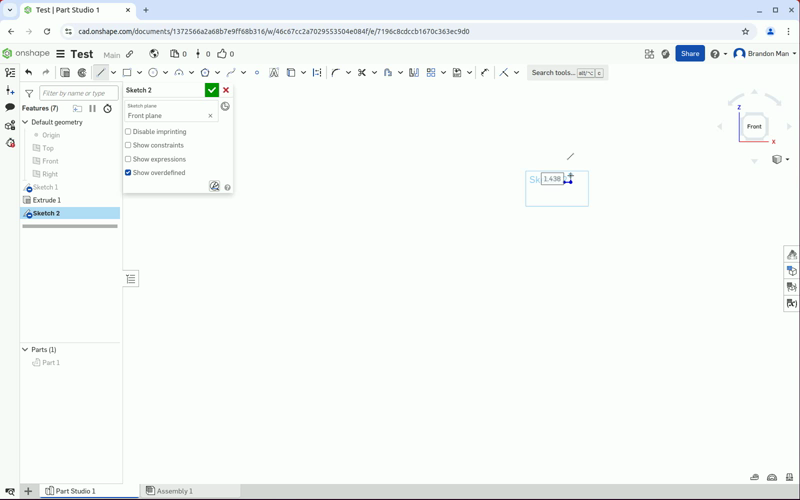
key_down(shift)
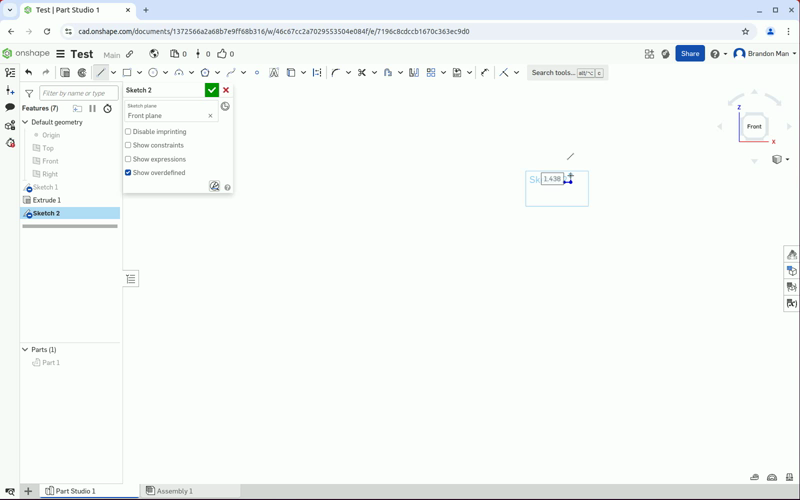
mouse_move(589, 175)
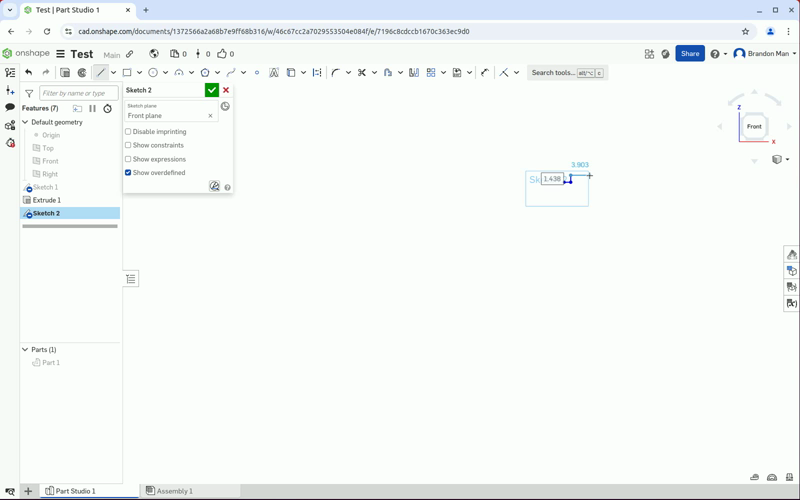
mouse_move(564, 175)
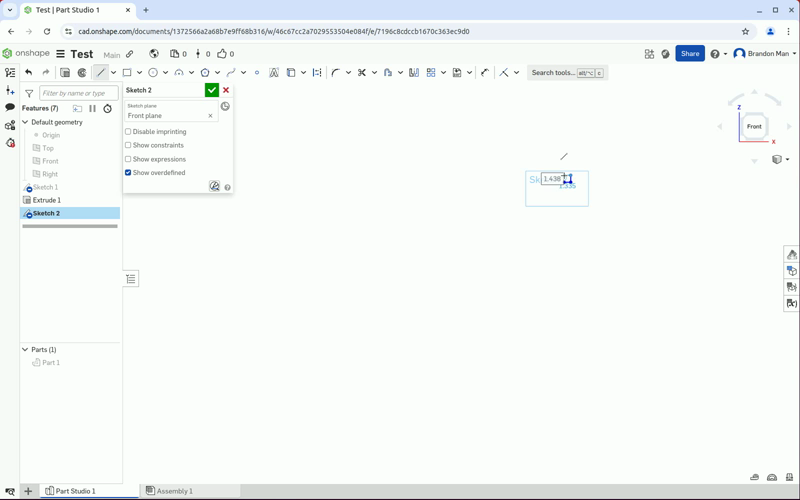
scroll(6)
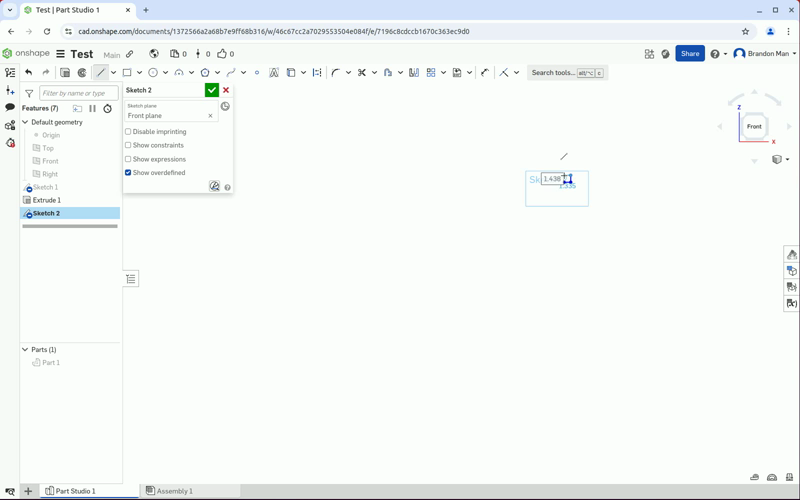
scroll(6)
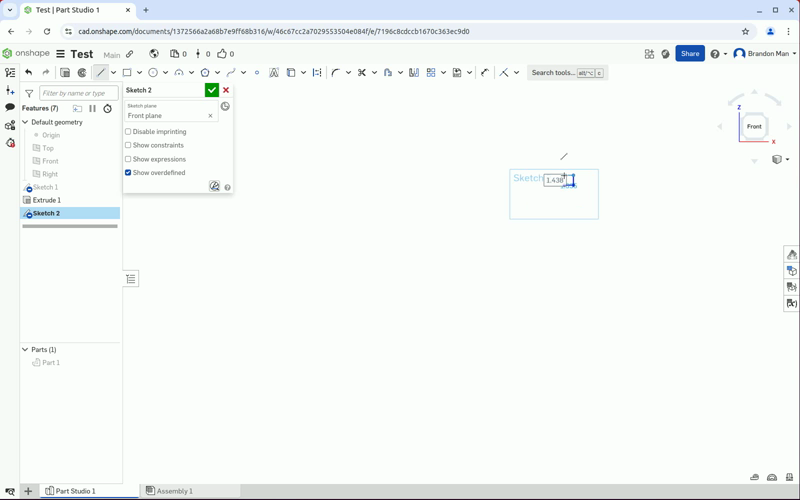
scroll(6)
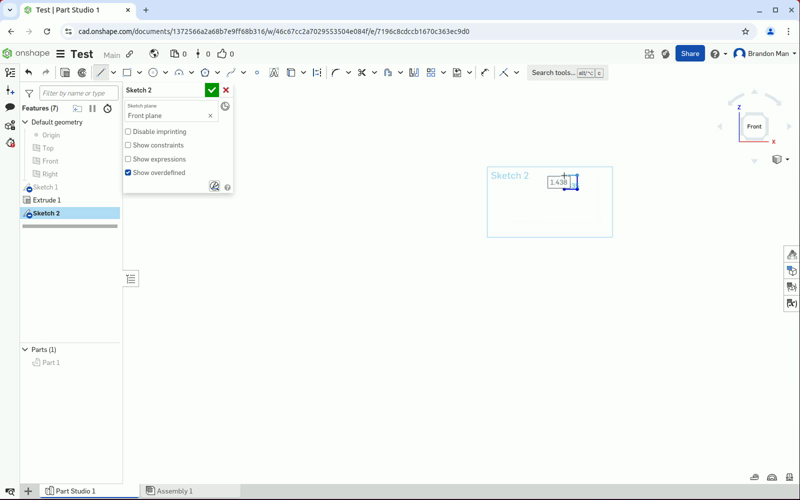
scroll(6)
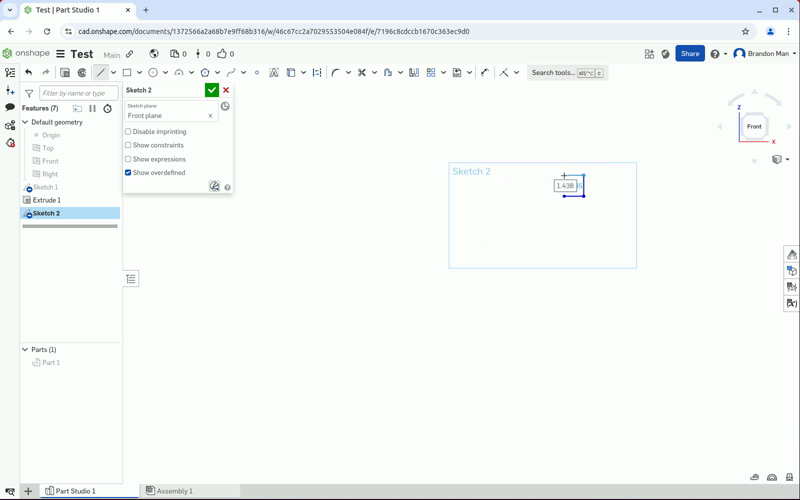
scroll(6)
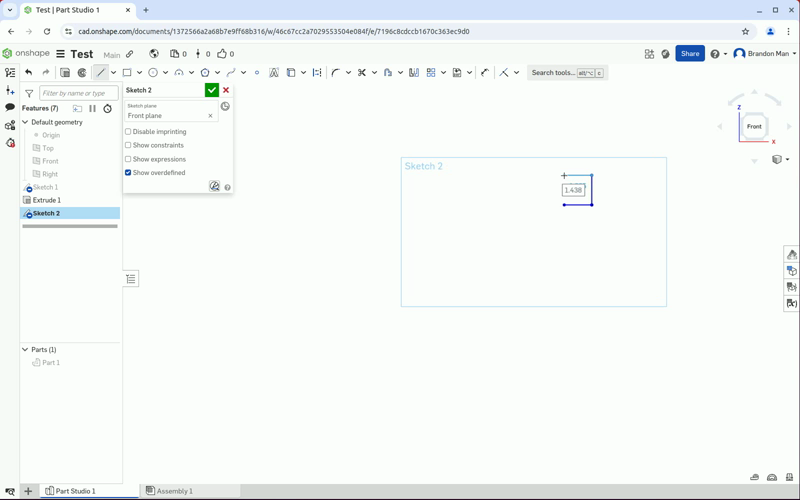
scroll(6)
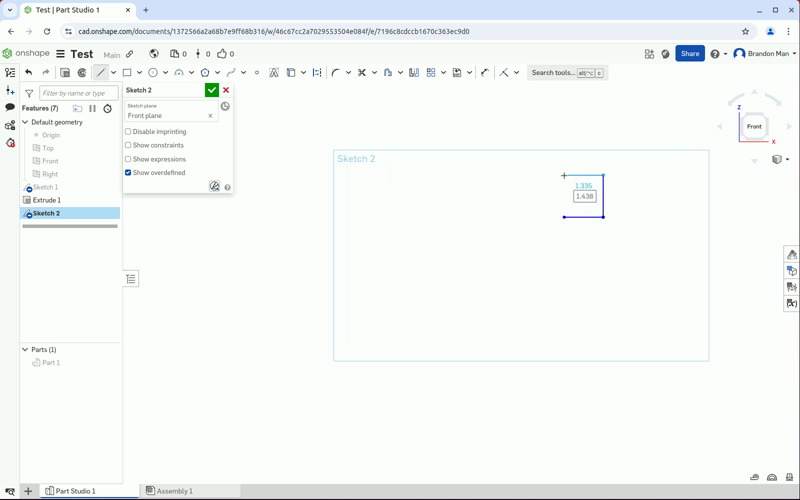
scroll(6)
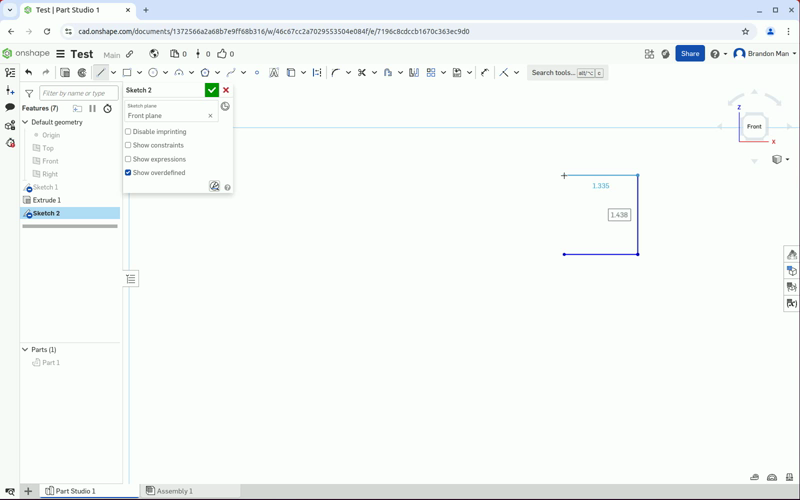
click(564, 175)
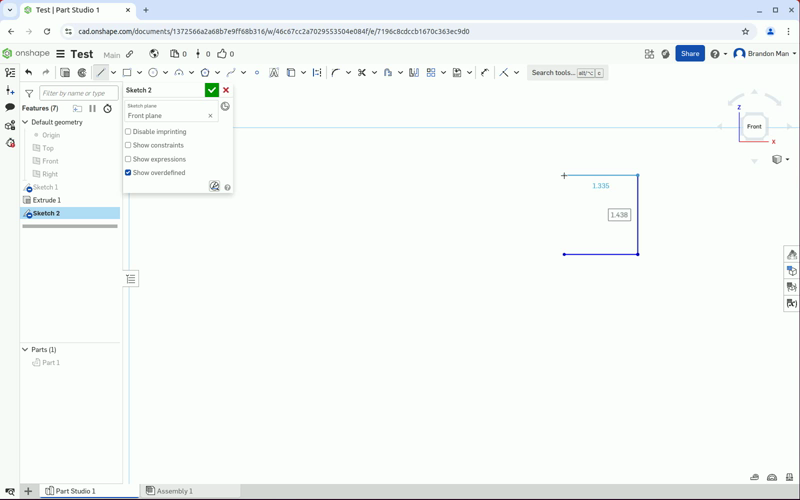
scroll(-6)
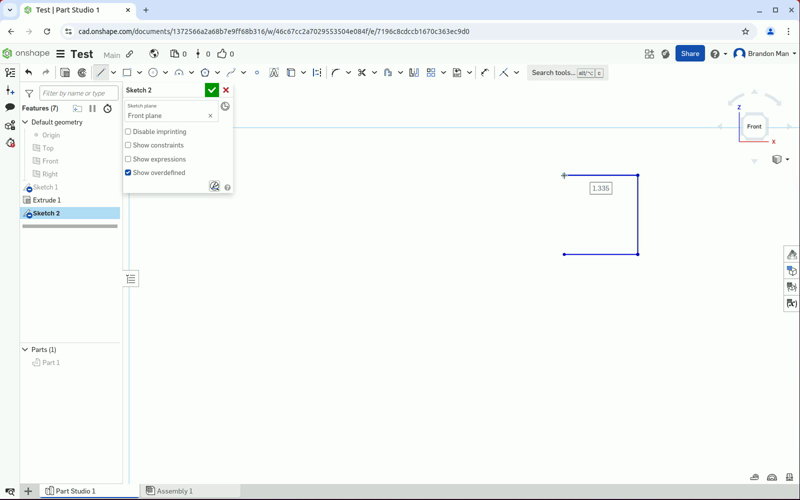
scroll(-6)
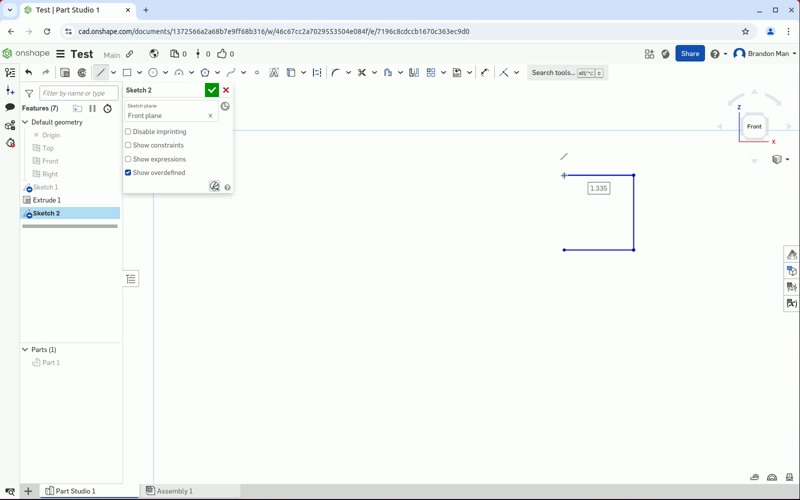
scroll(-6)
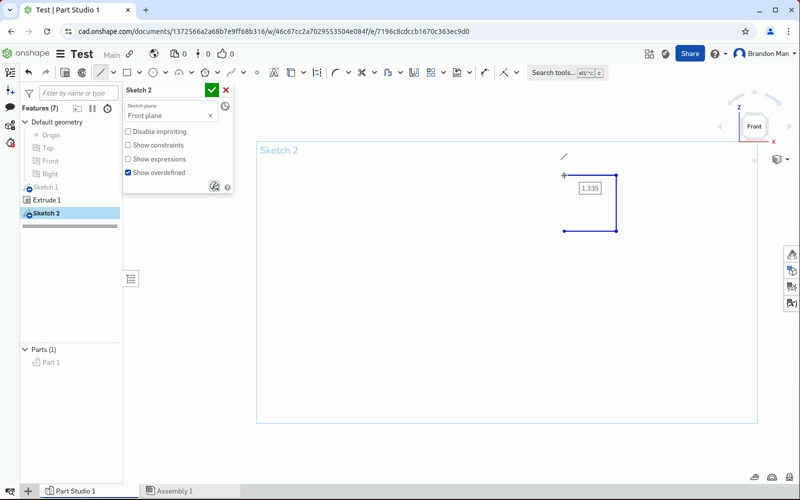
scroll(-6)
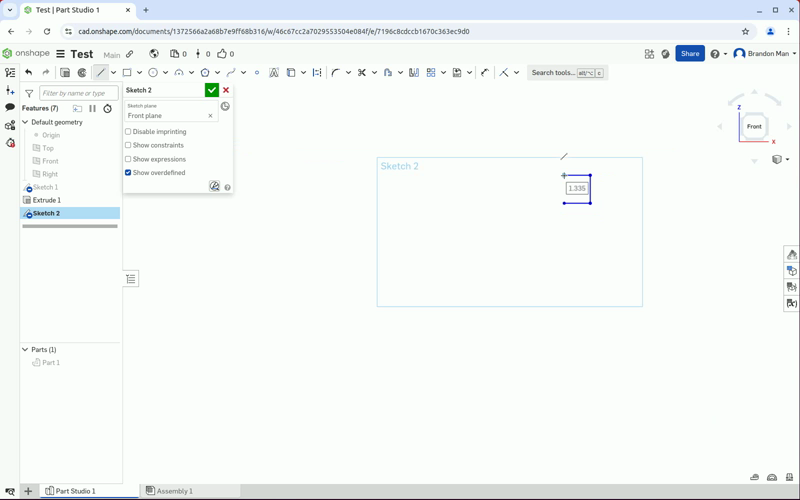
scroll(-6)
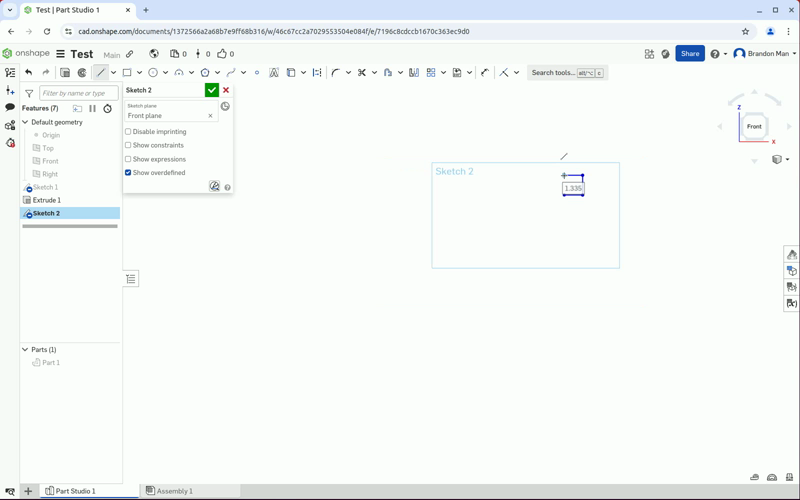
scroll(-6)
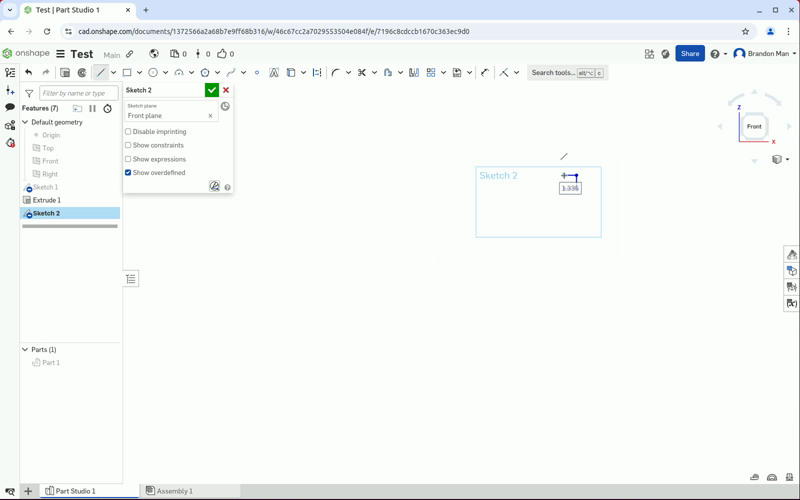
scroll(-6)
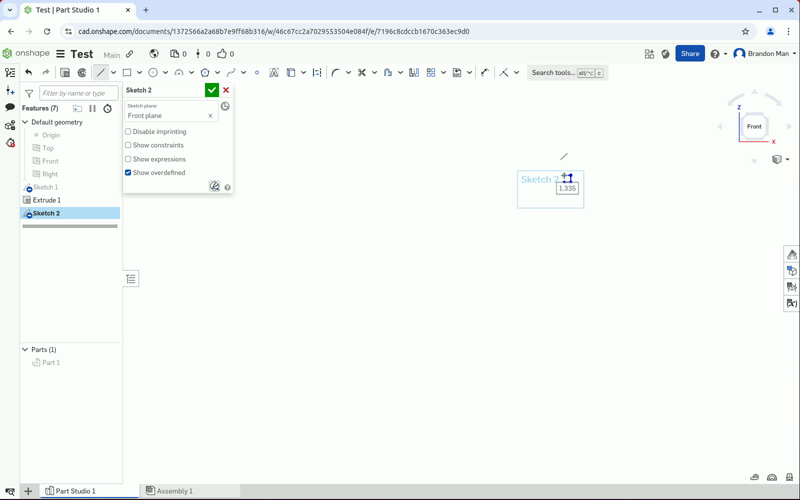
key_up(shift)
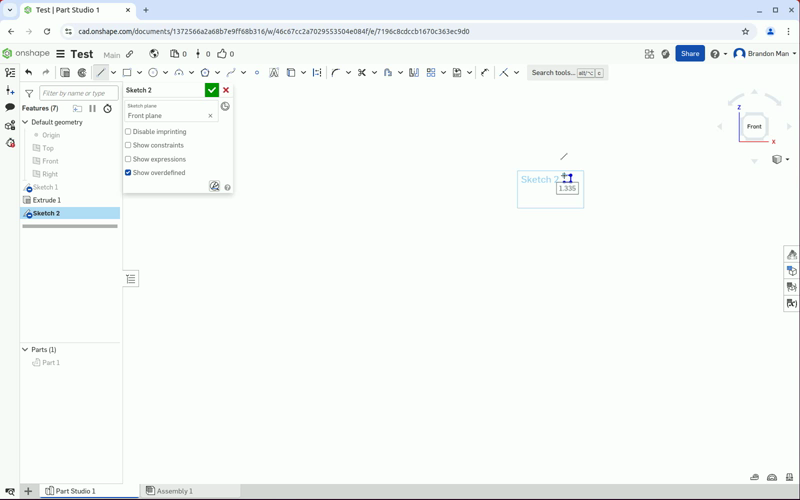
mouse_move(589, 175)
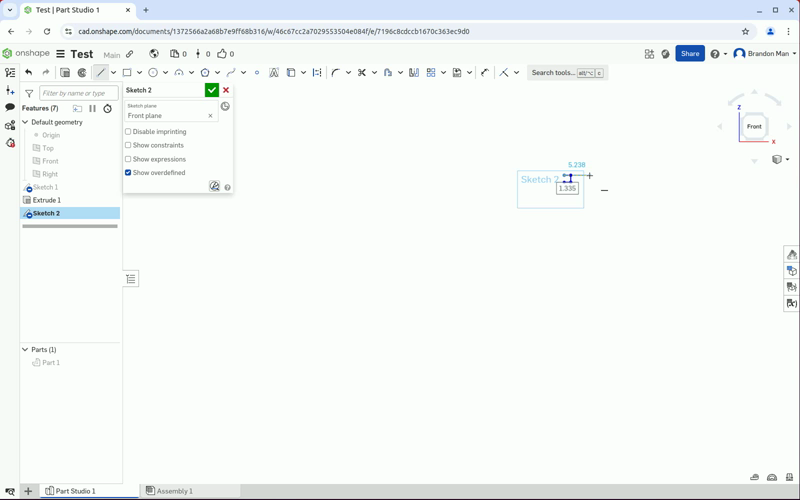
key_down(shift)
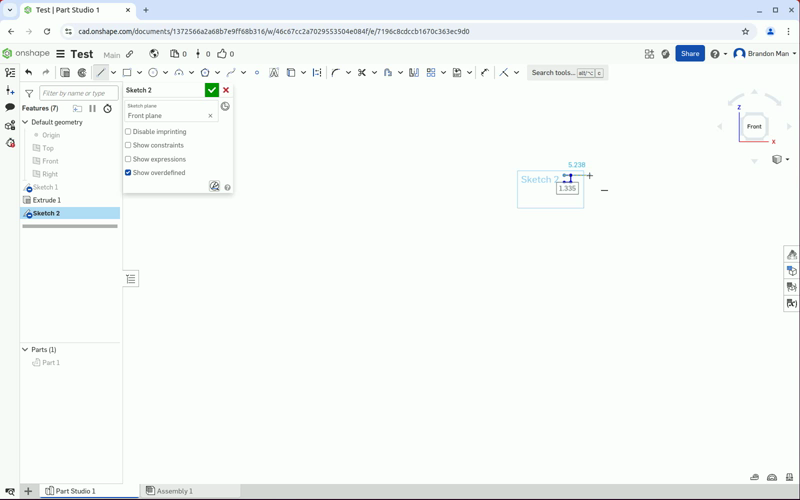
mouse_move(564, 182)
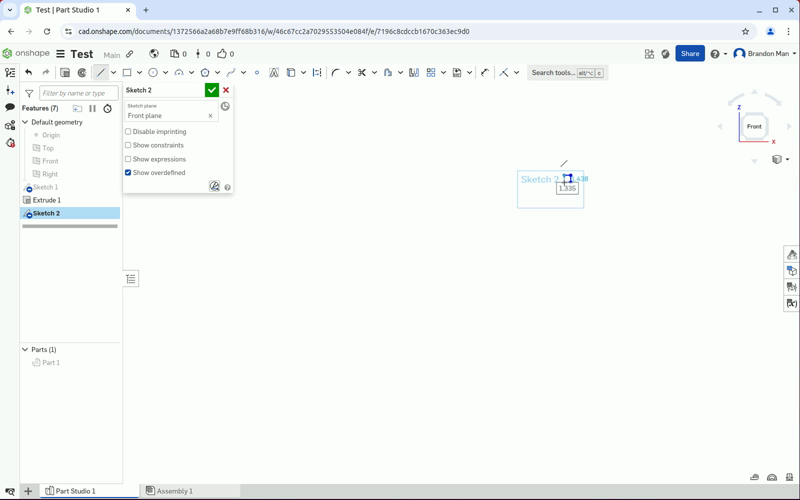
scroll(6)
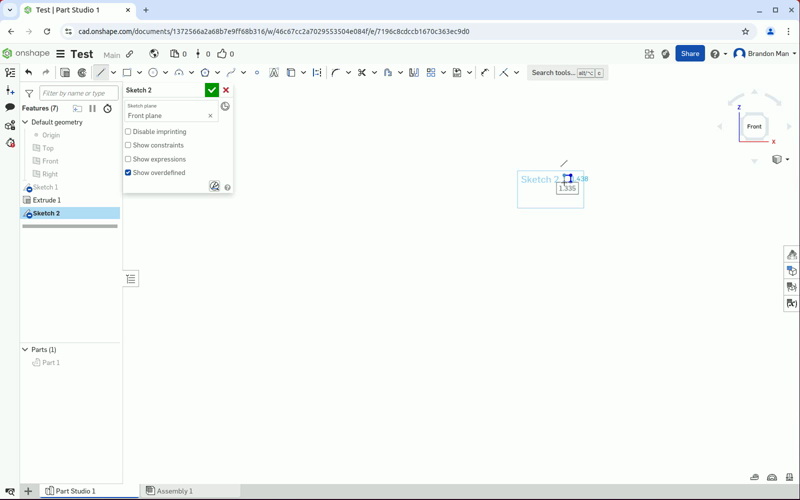
scroll(6)
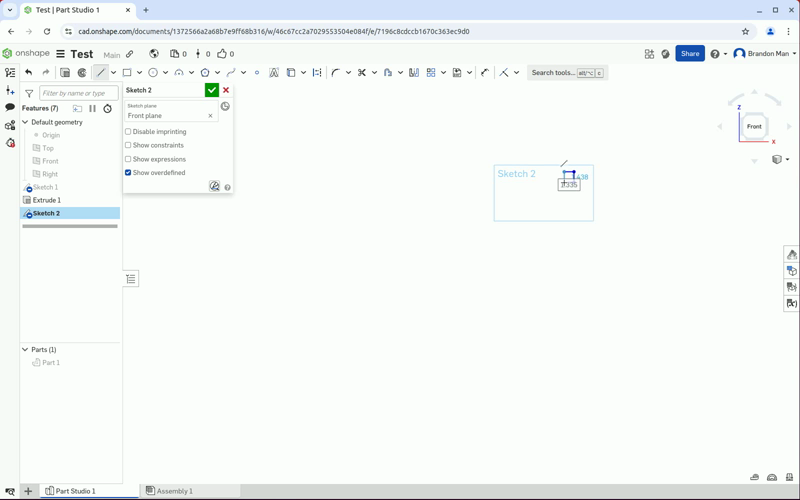
scroll(6)
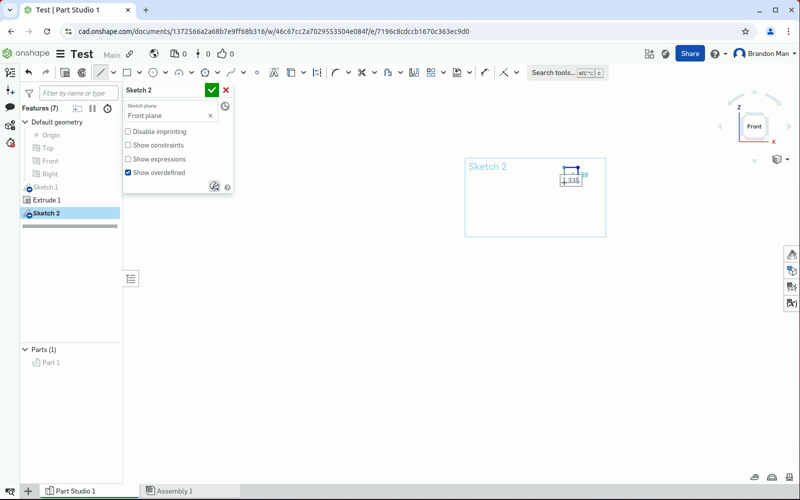
scroll(6)
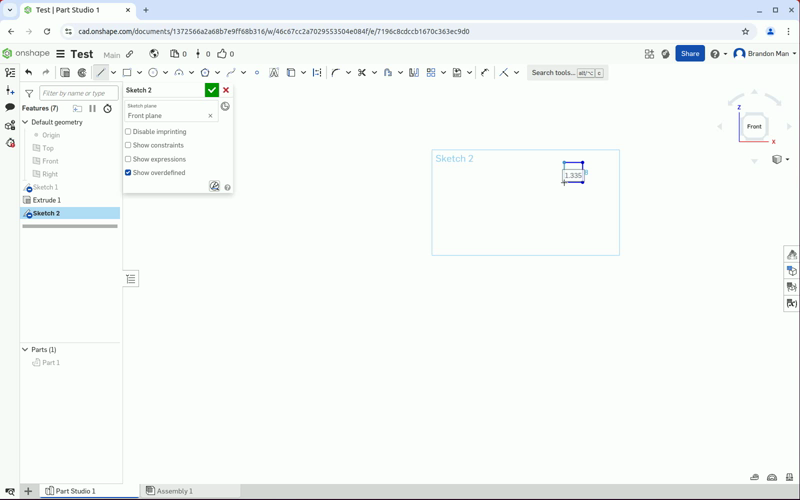
scroll(6)
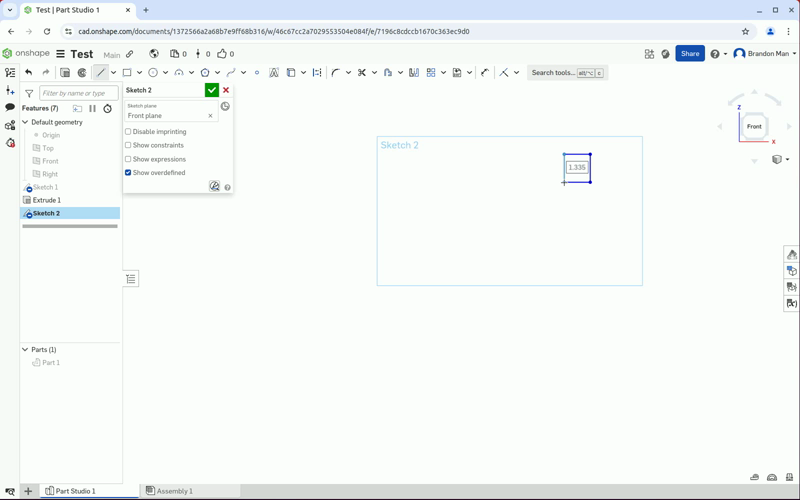
scroll(6)
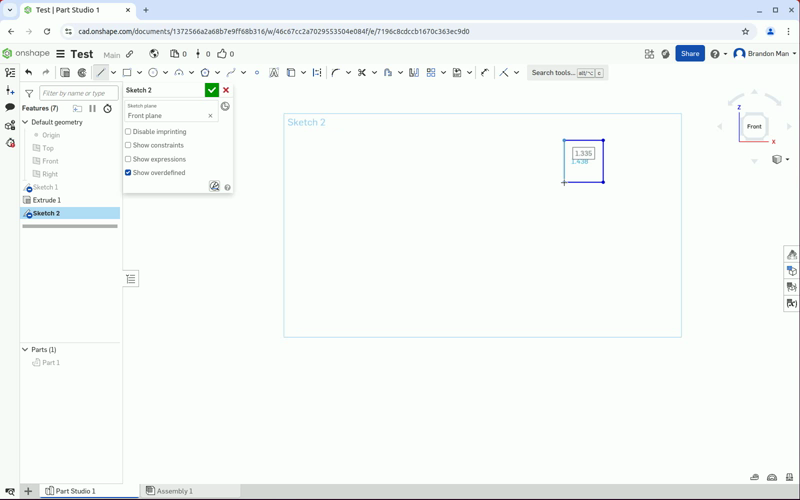
scroll(6)
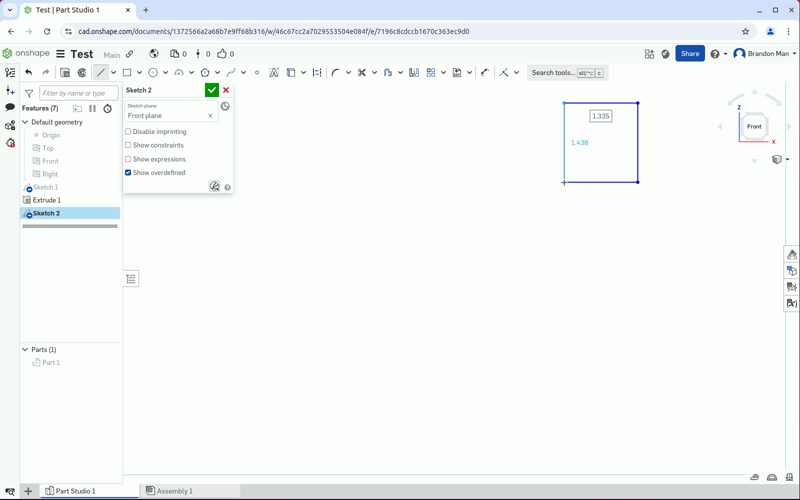
key_up(shift)
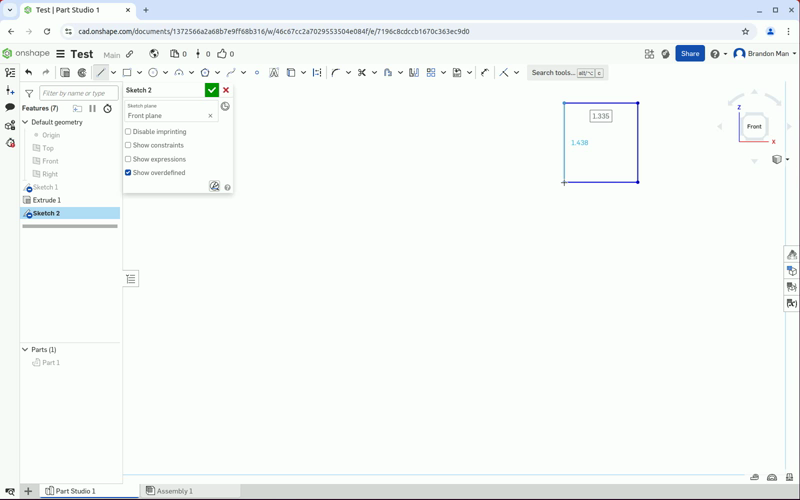
click(564, 182)
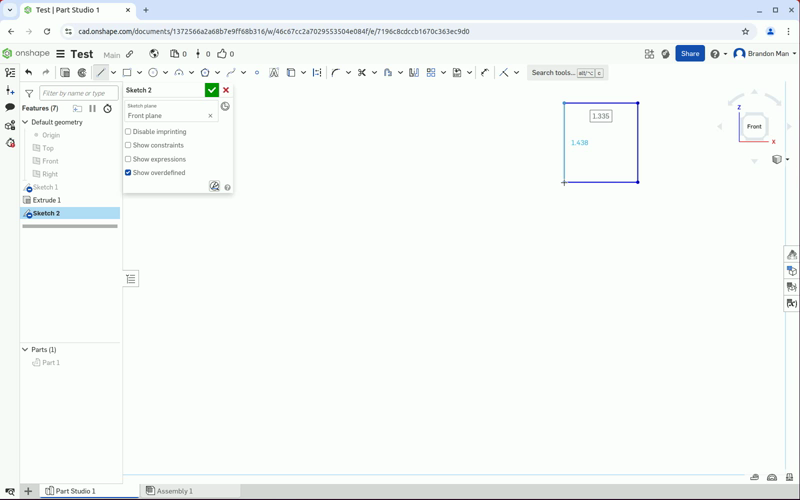
scroll(-6)
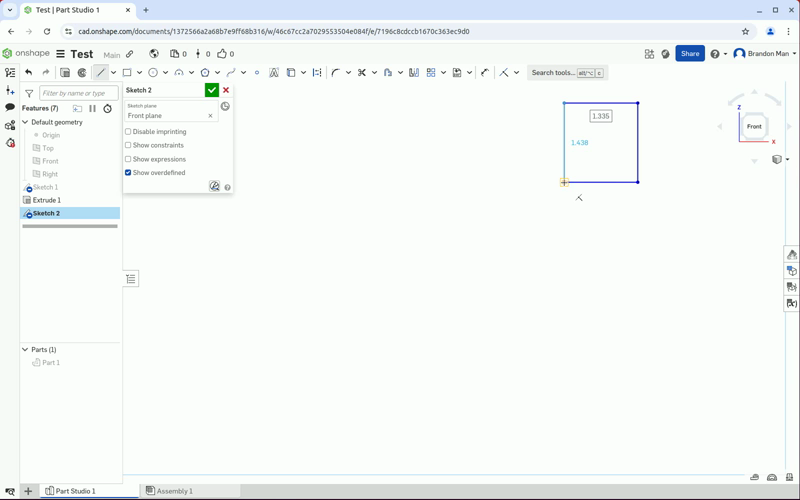
scroll(-6)
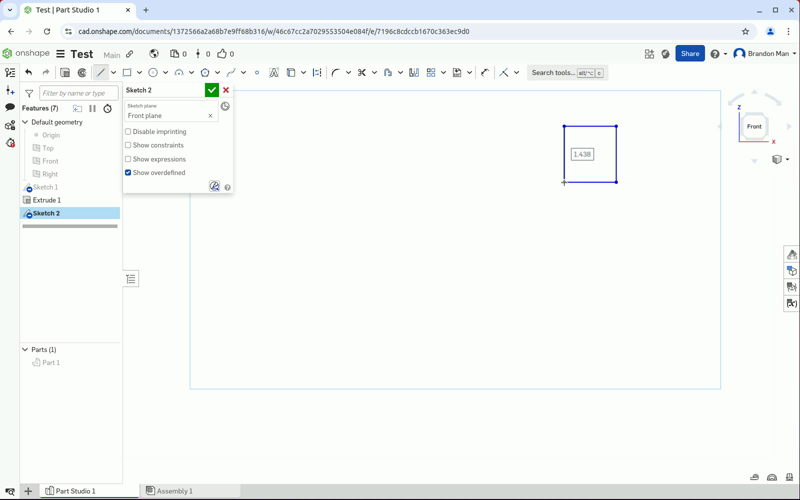
scroll(-6)
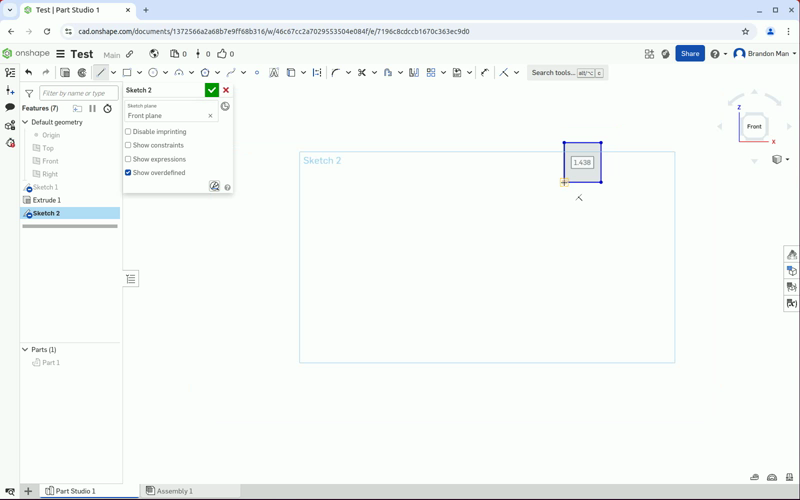
scroll(-6)
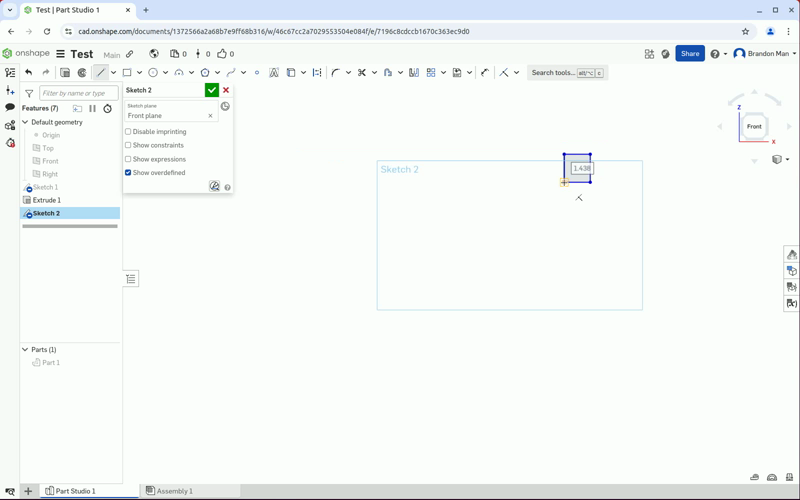
scroll(-6)
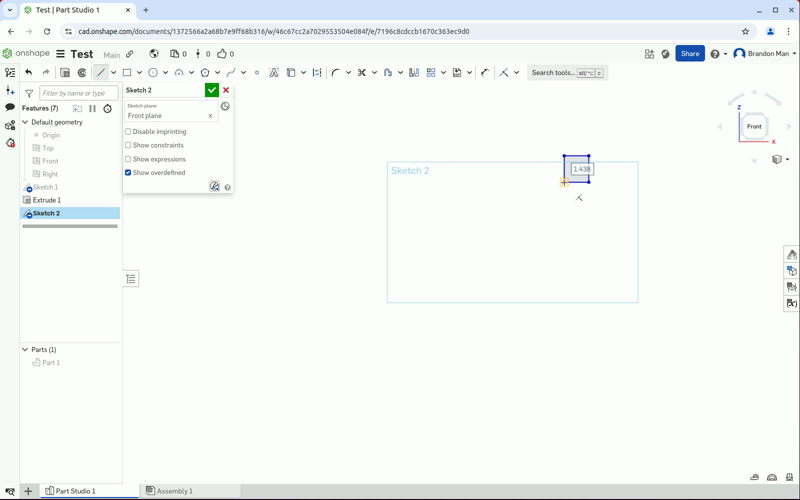
scroll(-6)
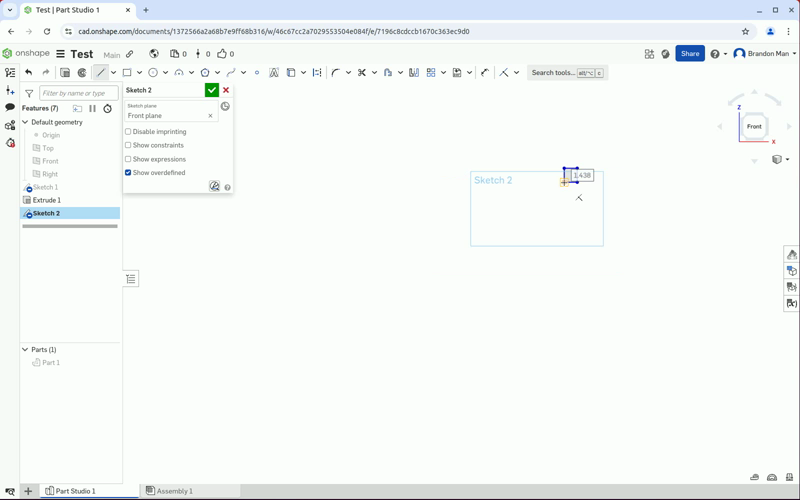
scroll(-6)
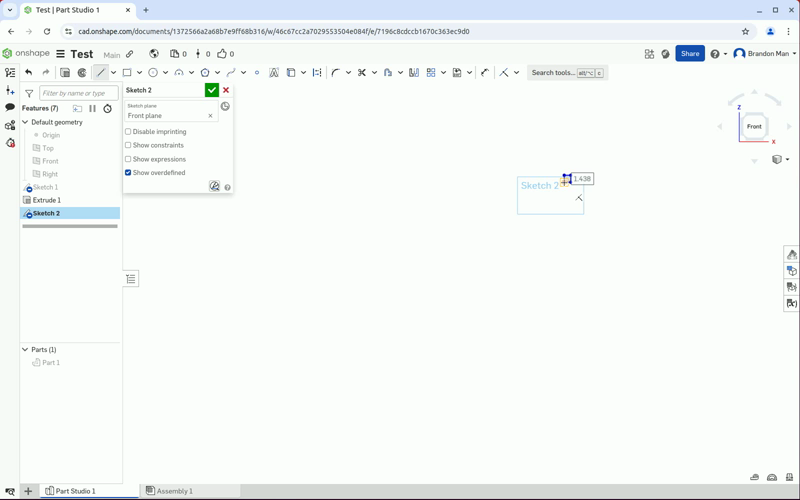
key(esc)
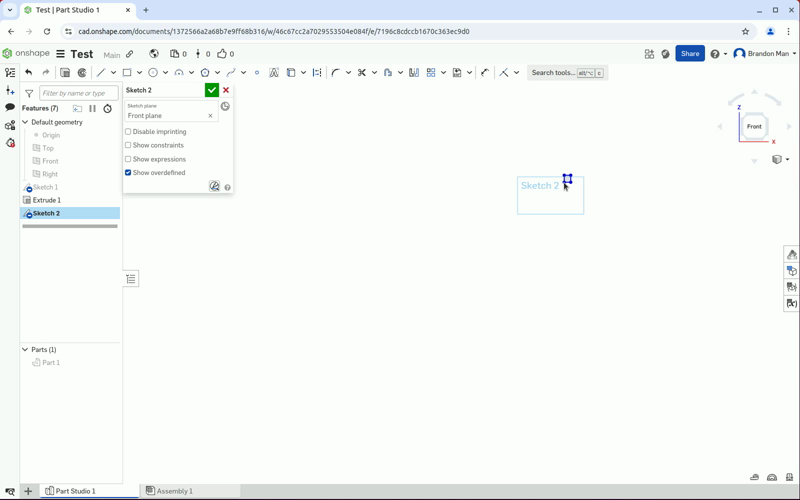
mouse_move(568, 180)
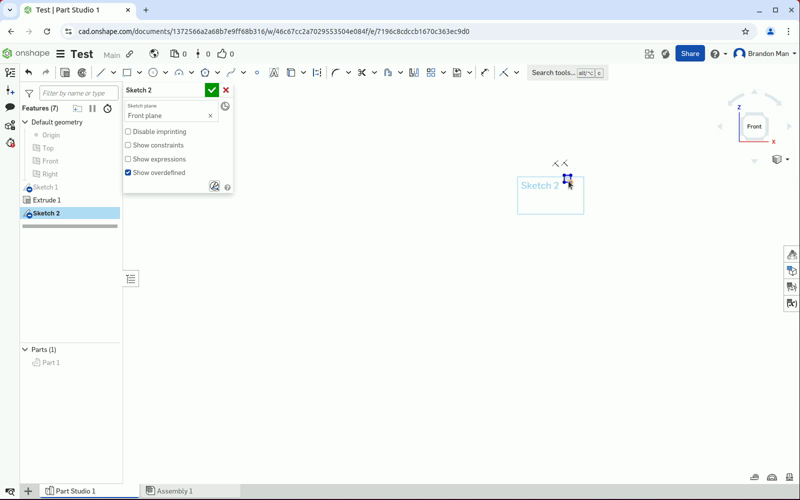
scroll(6)
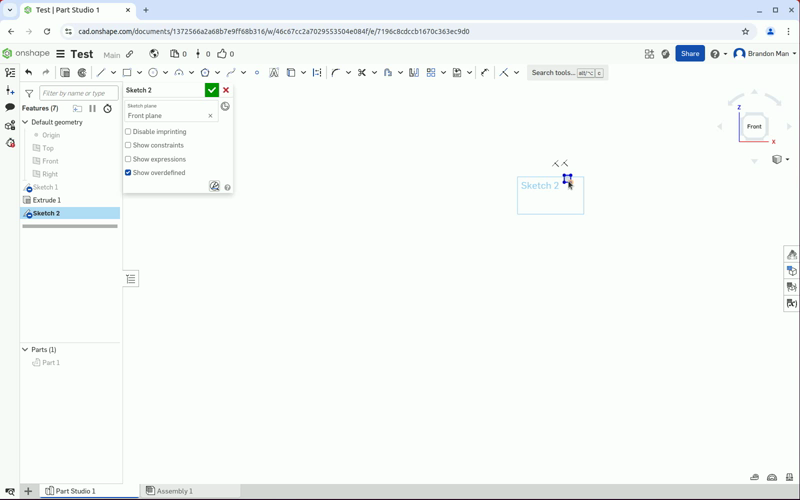
scroll(6)
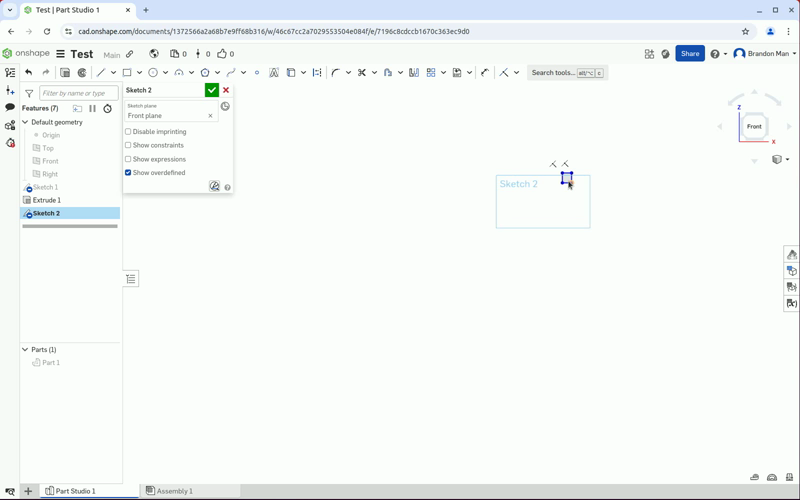
scroll(6)
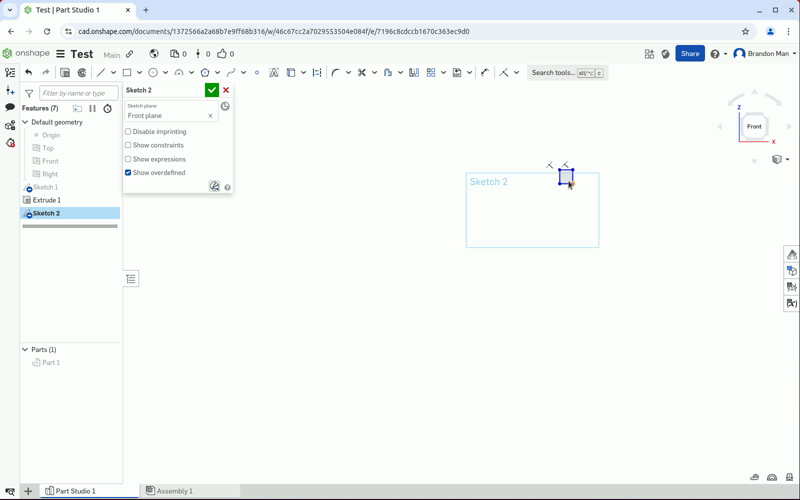
scroll(6)
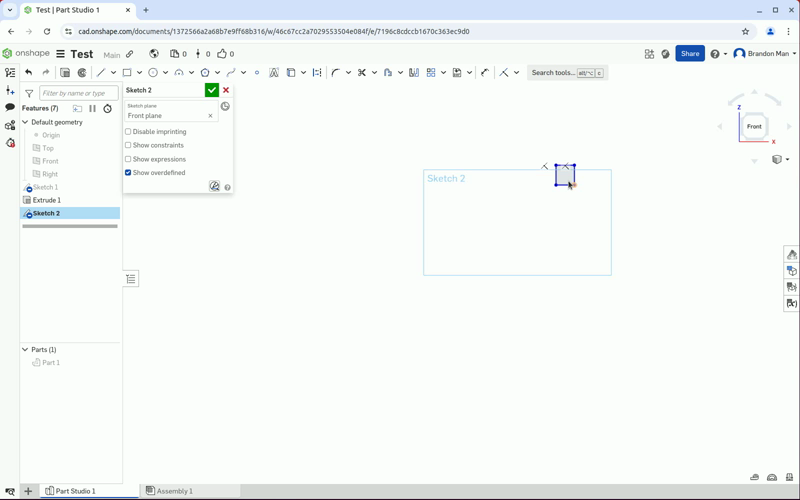
scroll(6)
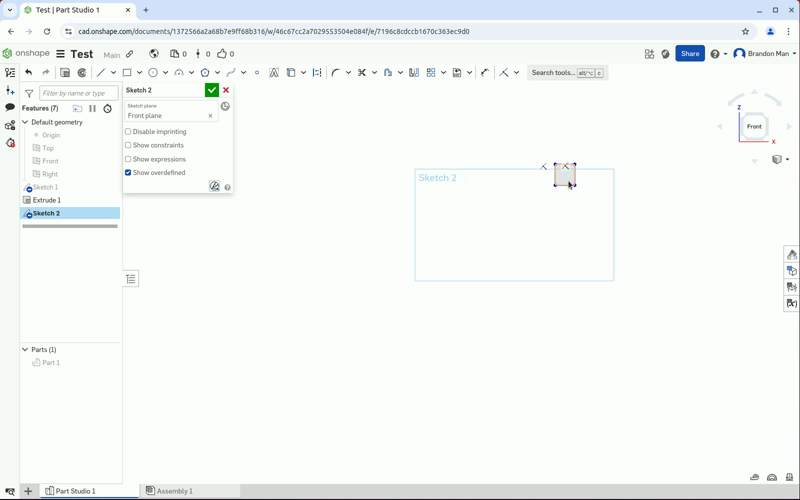
scroll(6)
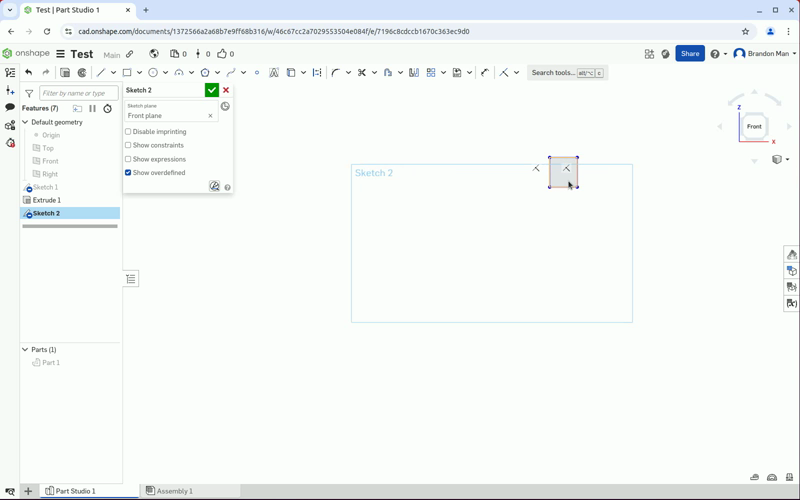
scroll(6)
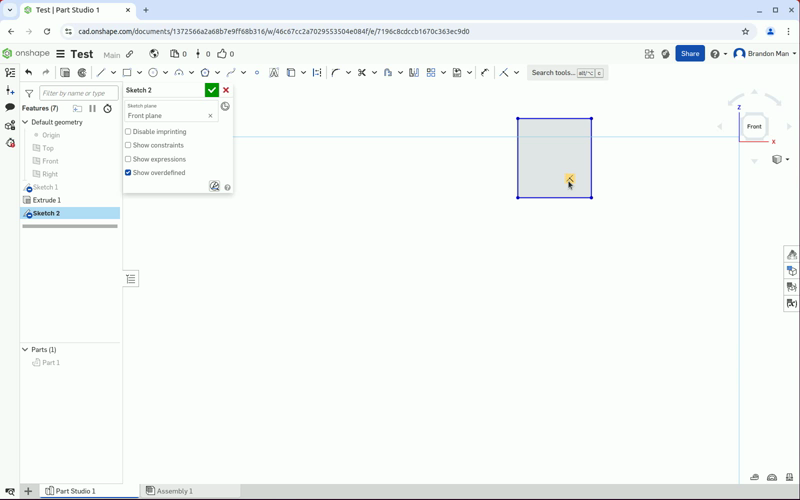
click(568, 180)
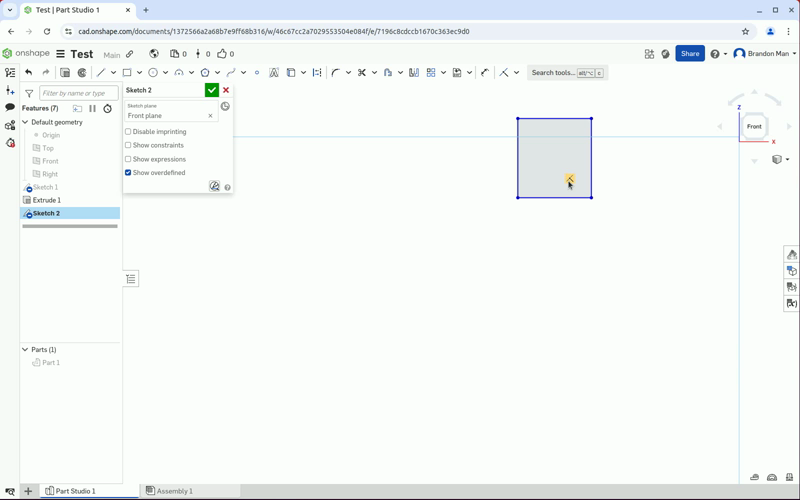
scroll(-6)
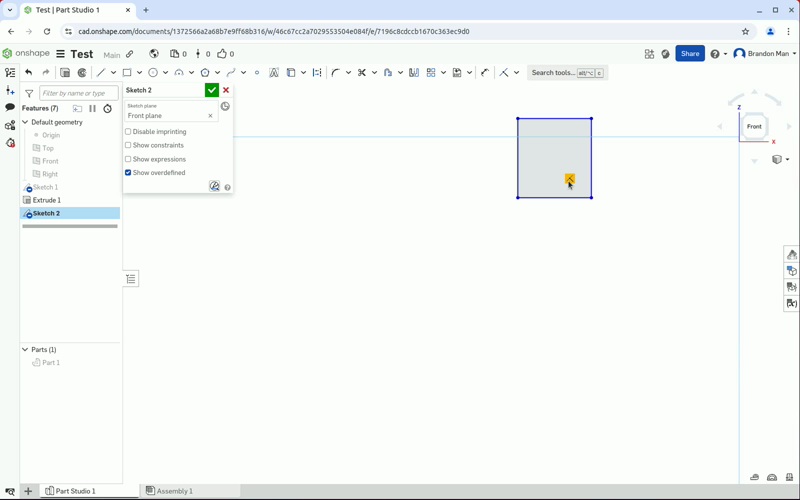
scroll(-6)
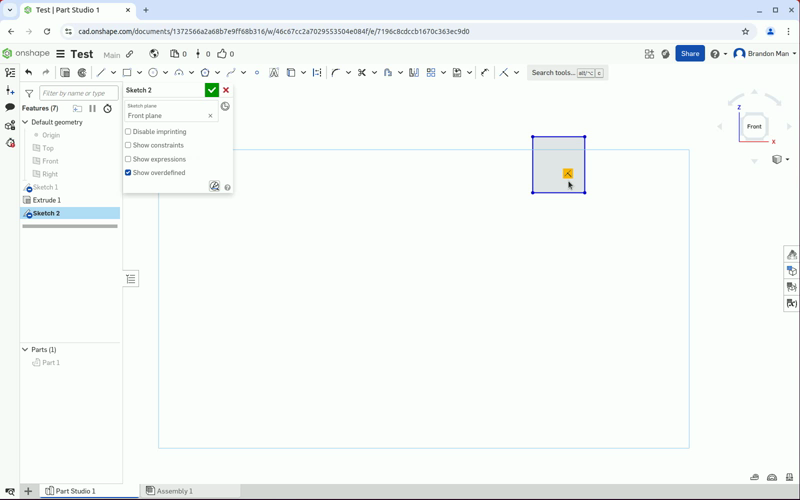
scroll(-6)
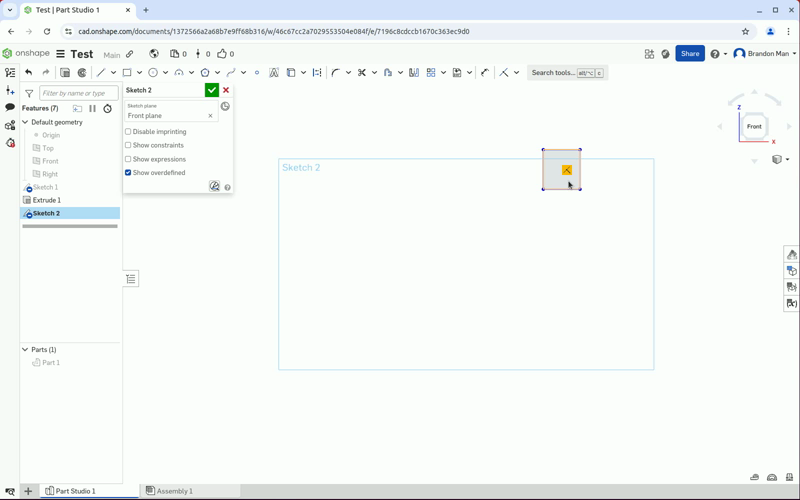
scroll(-6)
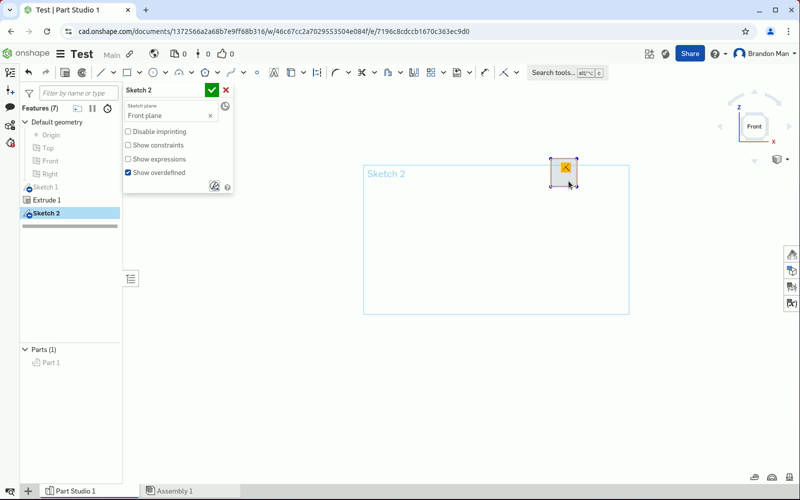
scroll(-6)
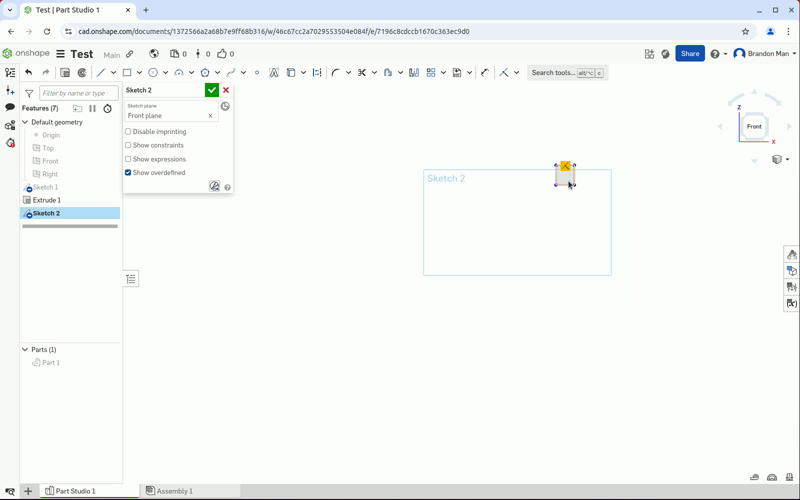
scroll(-6)
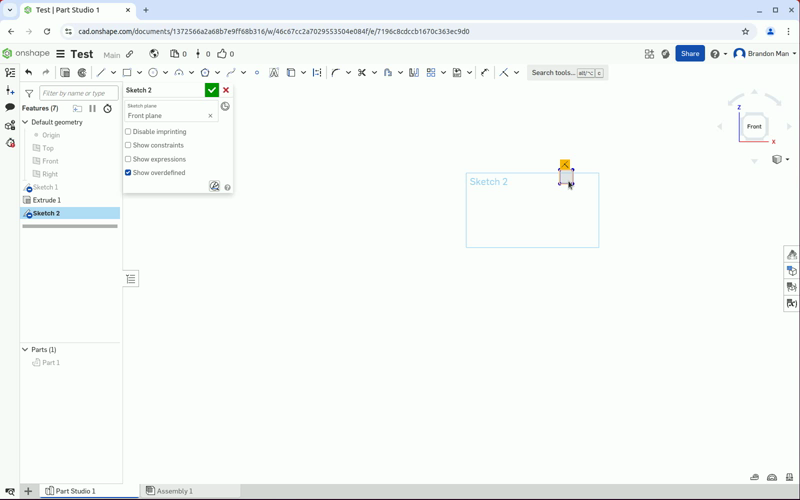
scroll(-6)
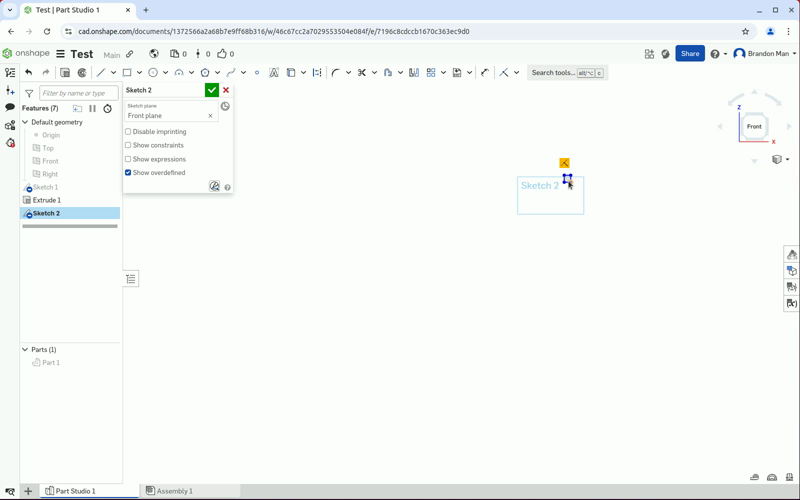
mouse_move(73, 352)
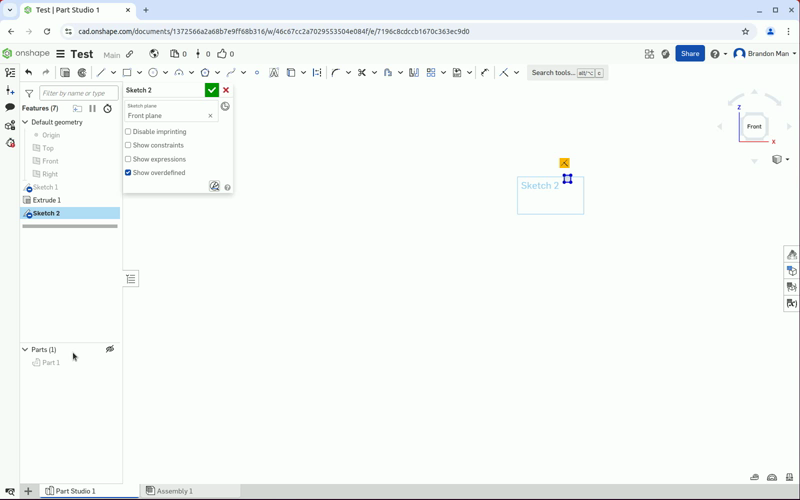
key(shift+y)
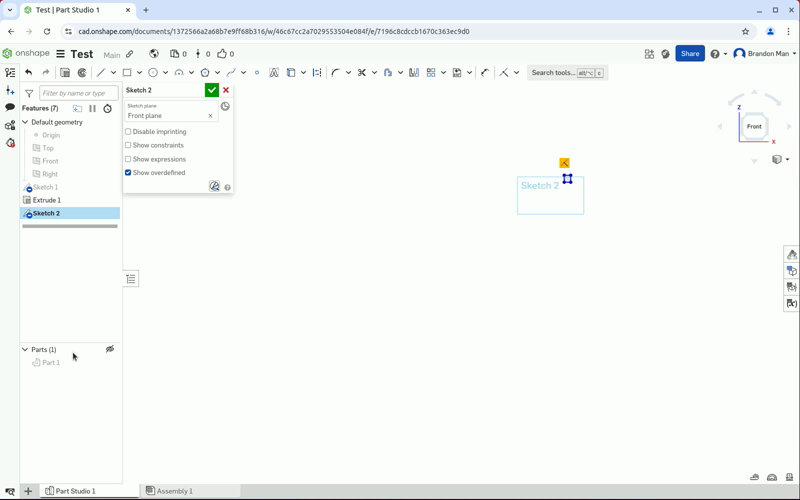
key(shift+e)
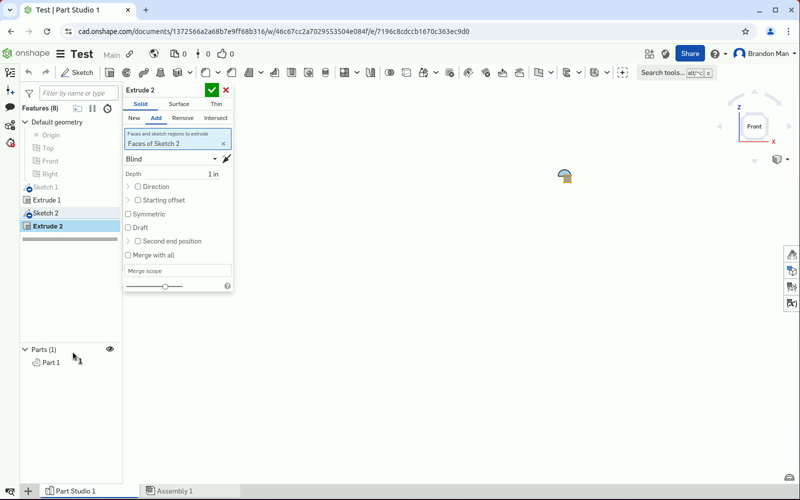
mouse_move(143, 106)
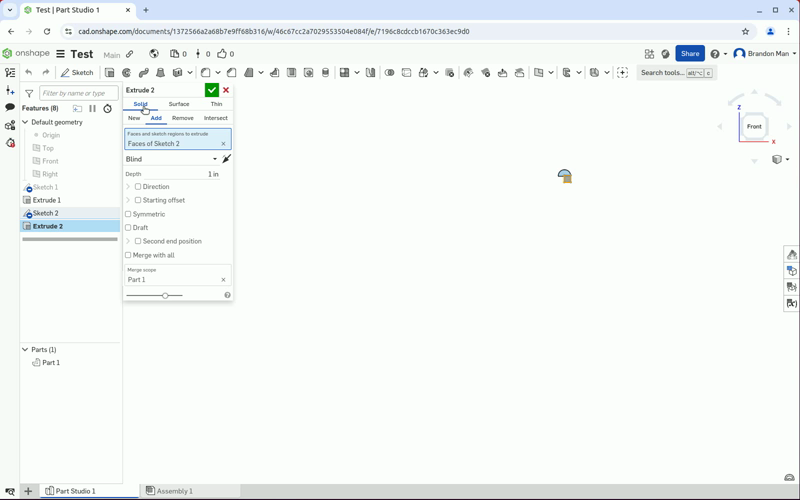
click(143, 106)
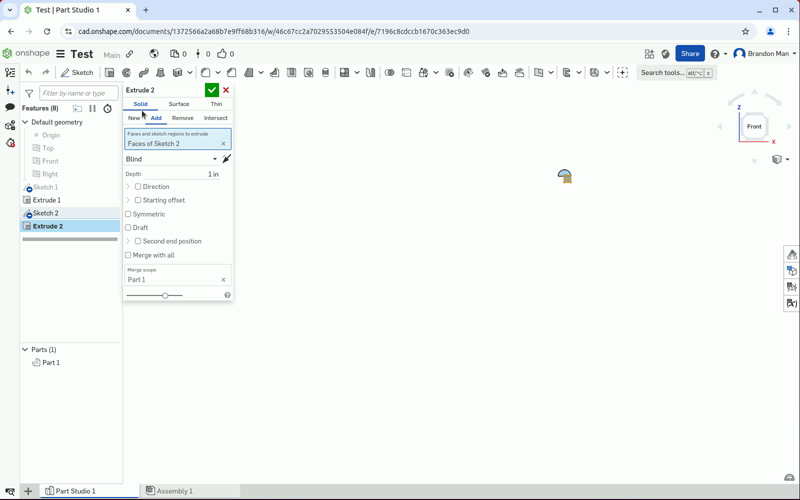
mouse_move(137, 120)
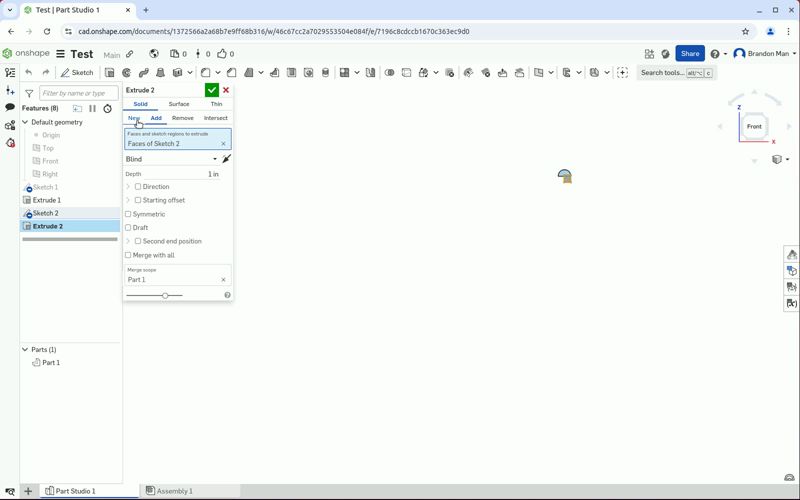
click(137, 120)
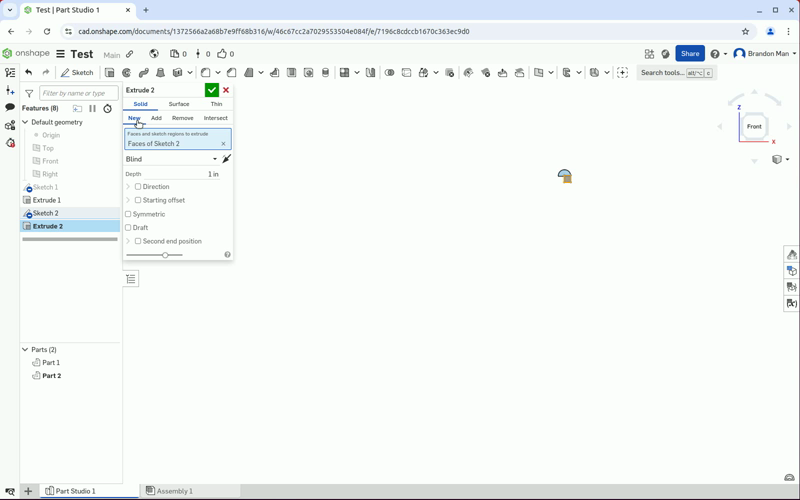
key(tab, 4)
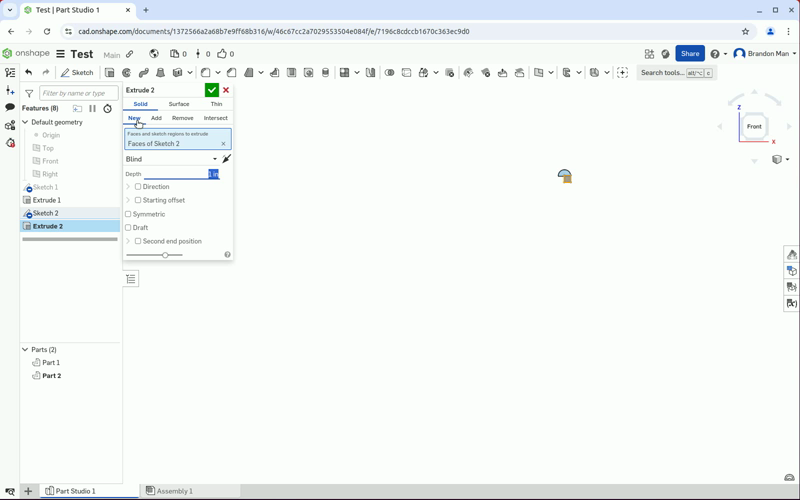
text(1.444)
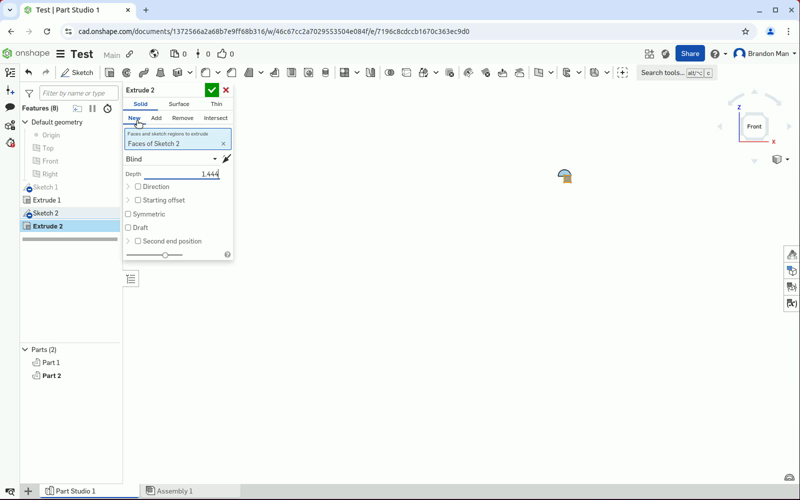
key(tab, 3)
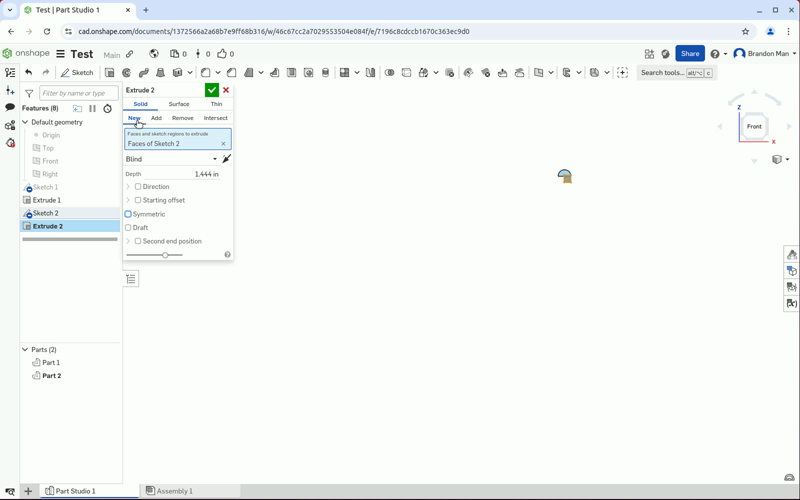
key(space)
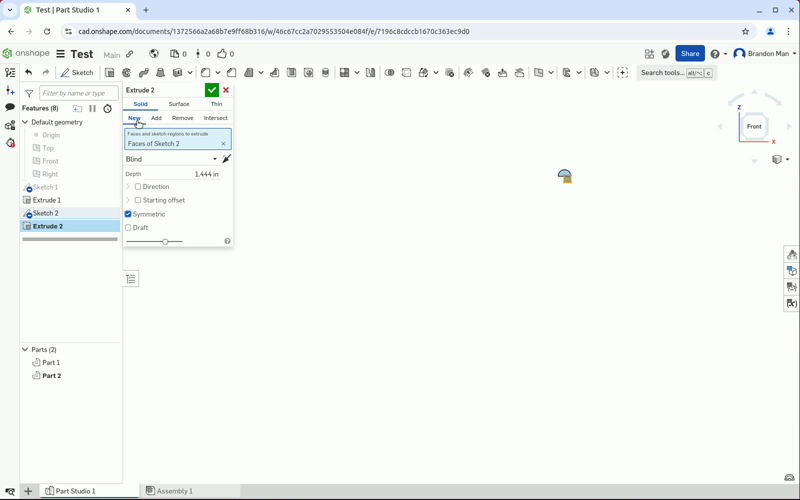
key(enter)
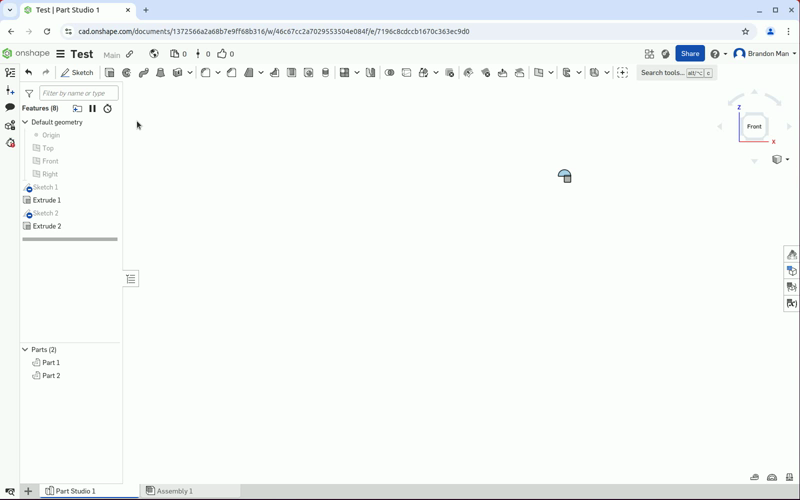
key(shift+h)
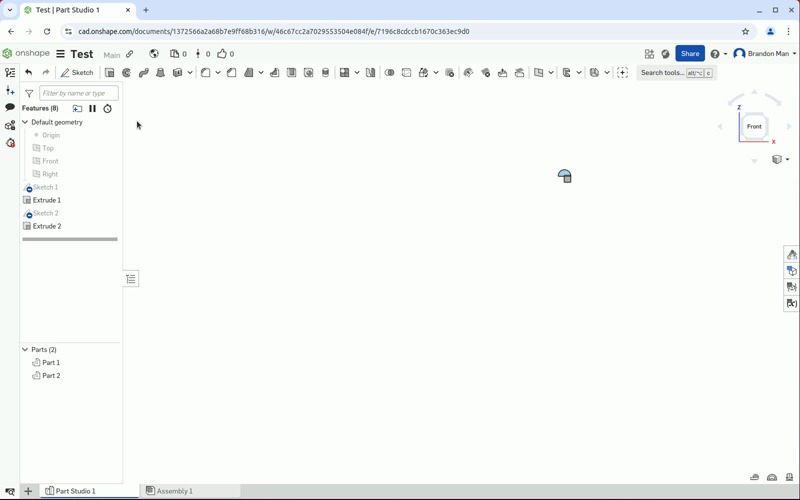
key(shift+h)
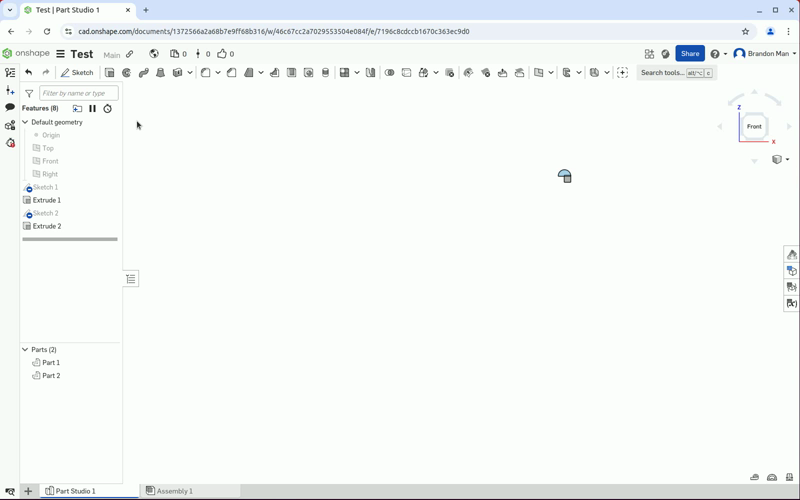
mouse_move(73, 189)
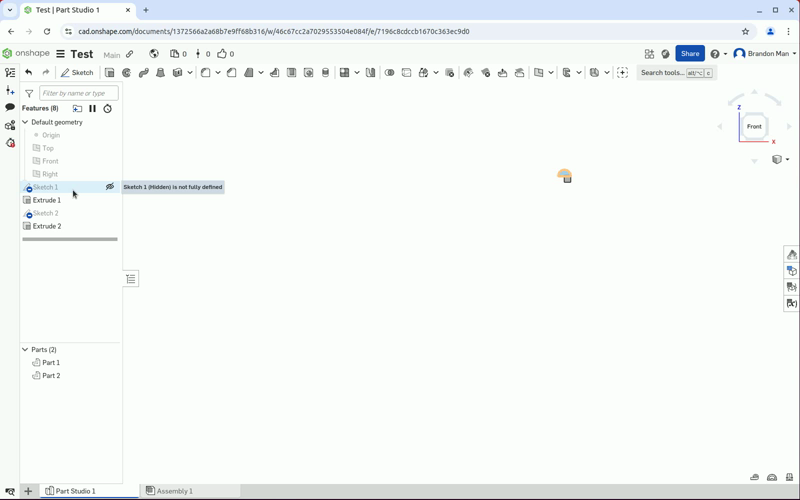
click(73, 189)
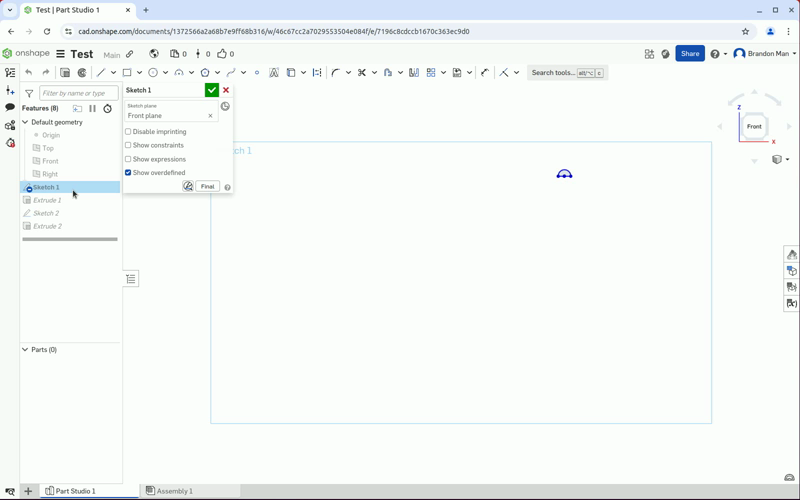
mouse_move(229, 92)
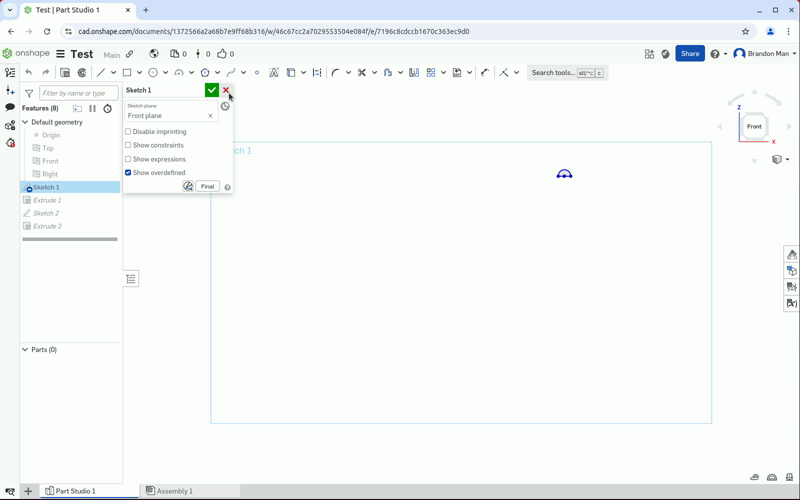
click(229, 92)
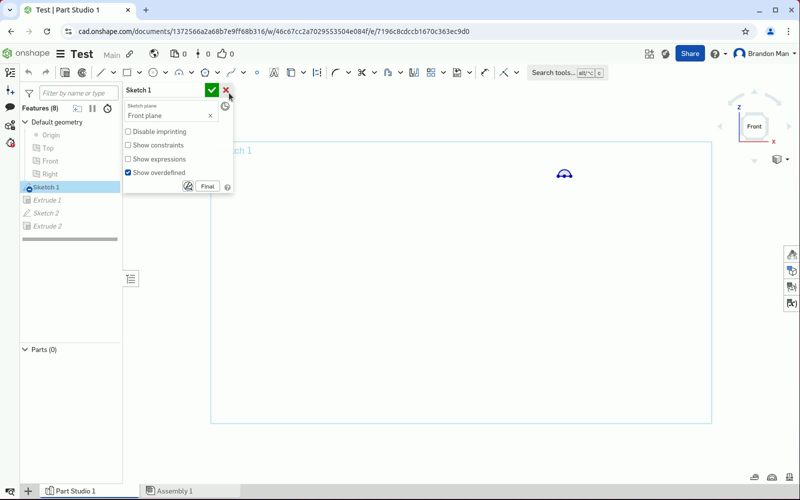
key(shift+s)
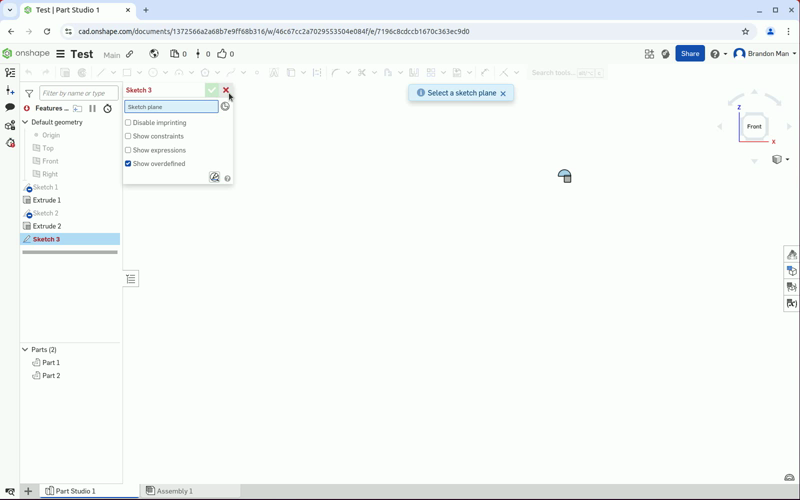
mouse_move(73, 163)
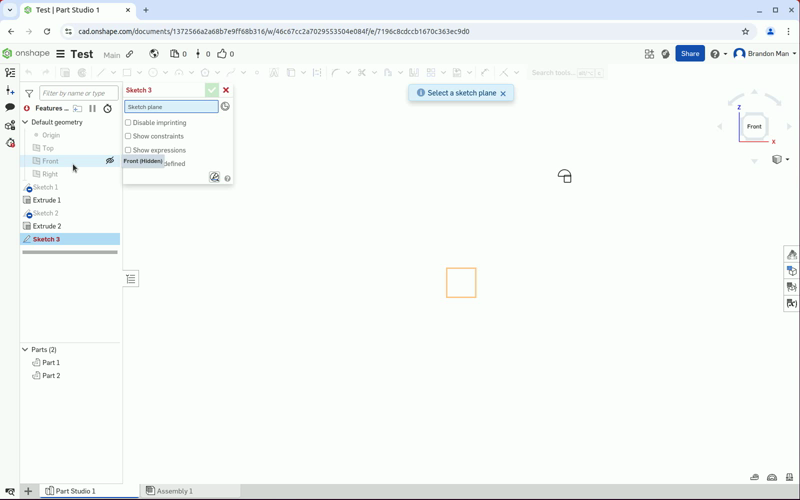
click(73, 163)
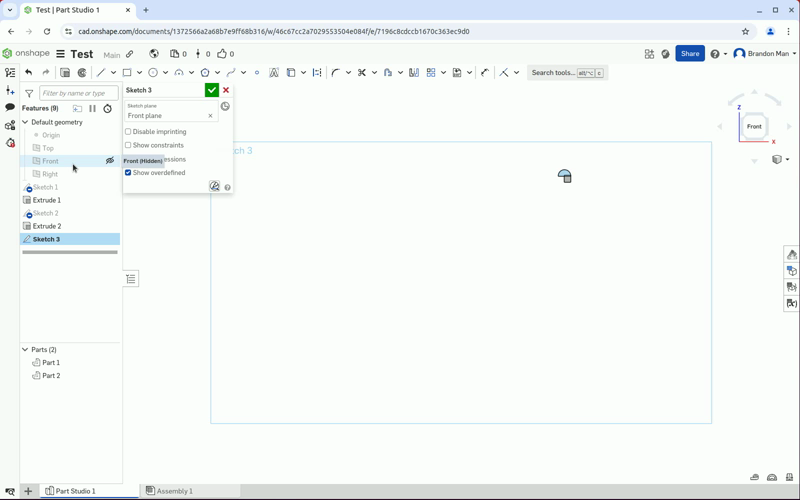
mouse_move(73, 352)
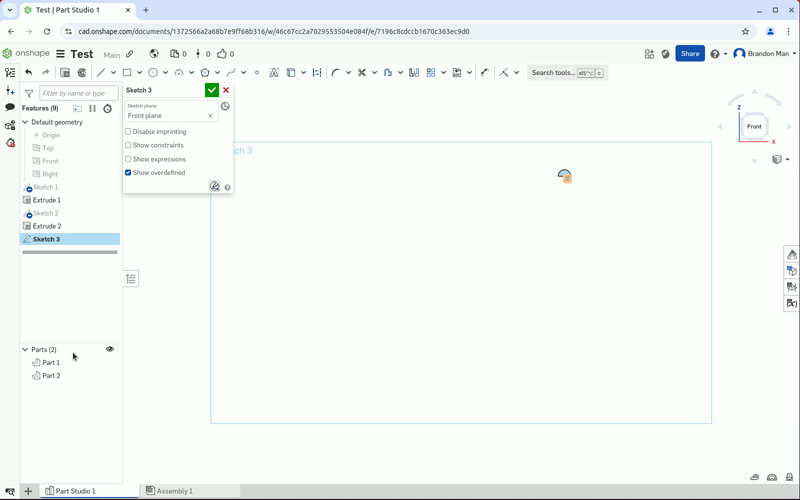
key(y)
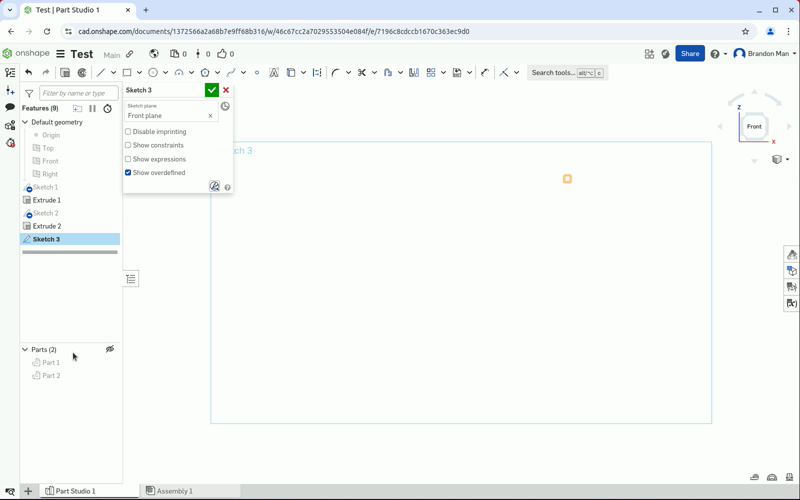
key(l)
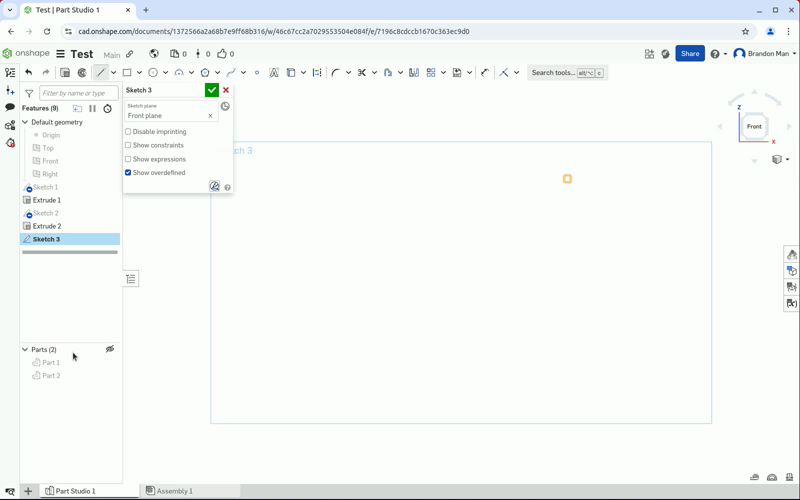
key_down(shift)
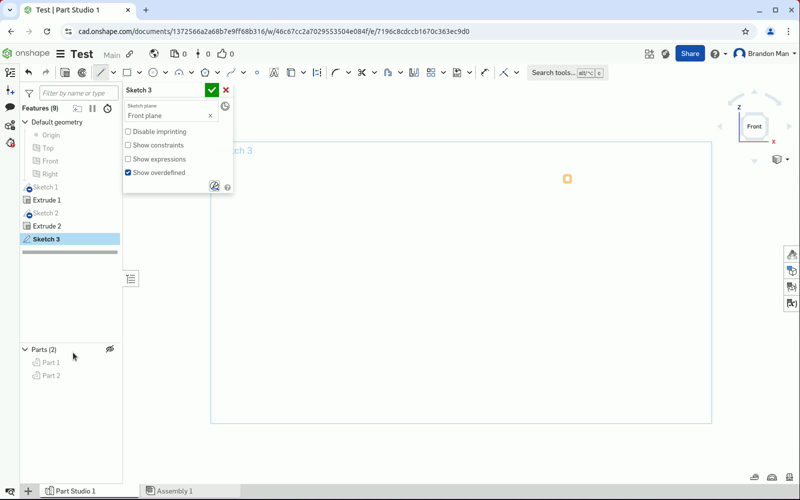
mouse_move(351, 383)
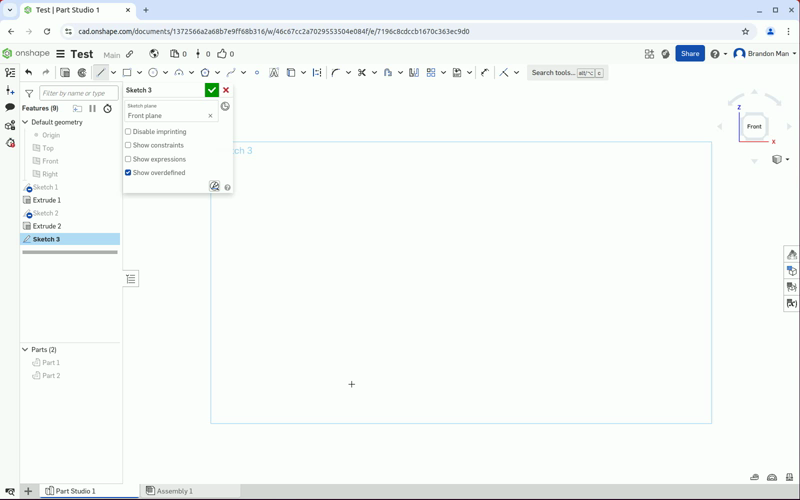
click(351, 383)
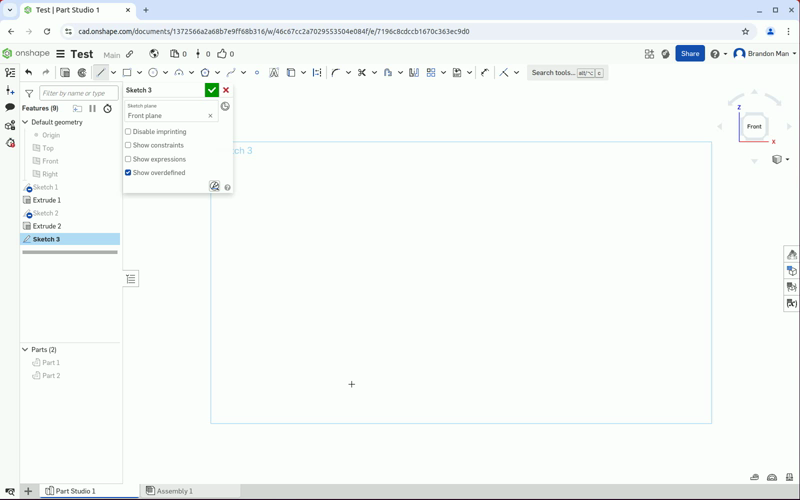
key_up(shift)
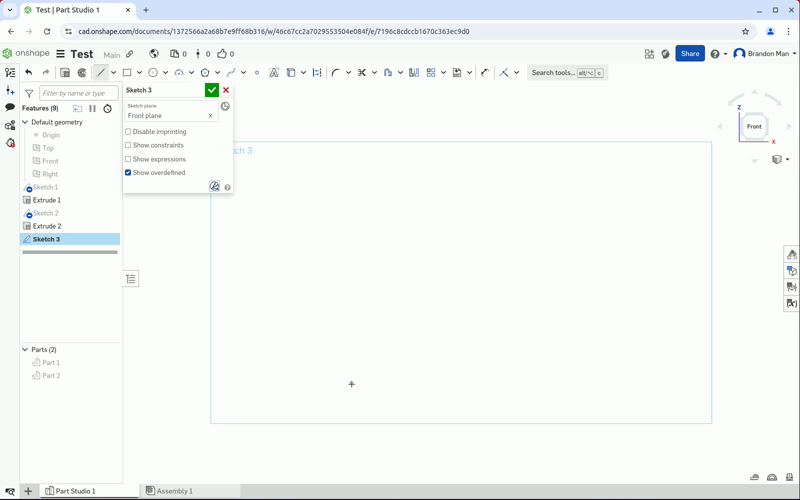
key_down(shift)
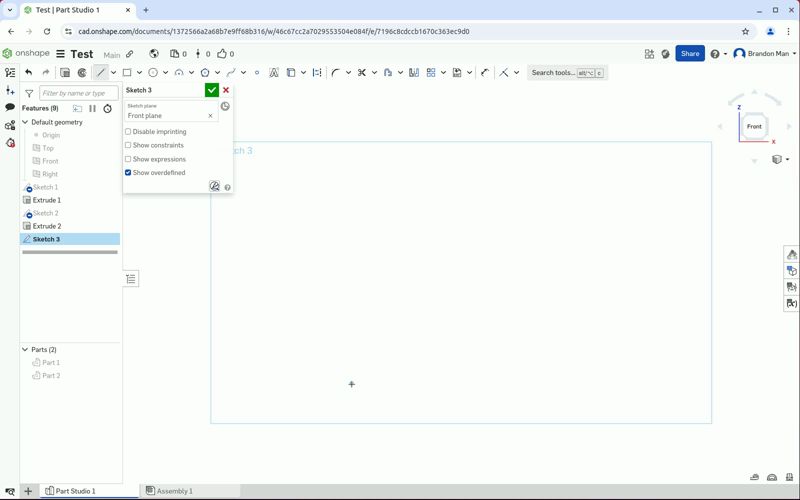
mouse_move(569, 383)
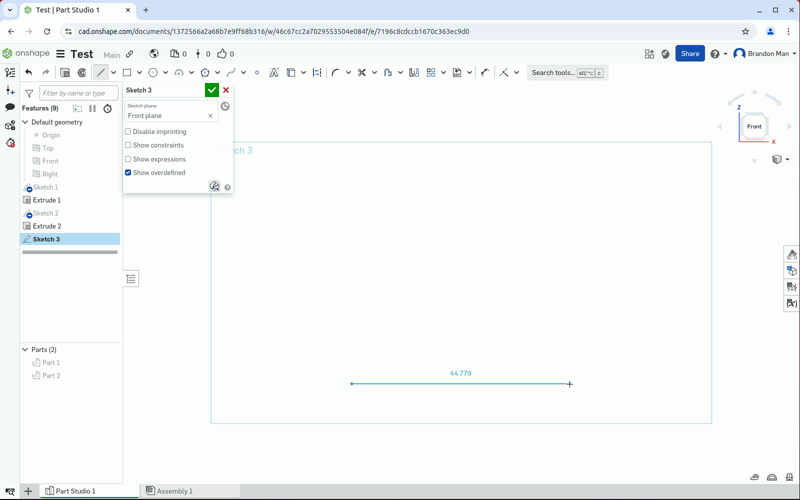
click(569, 383)
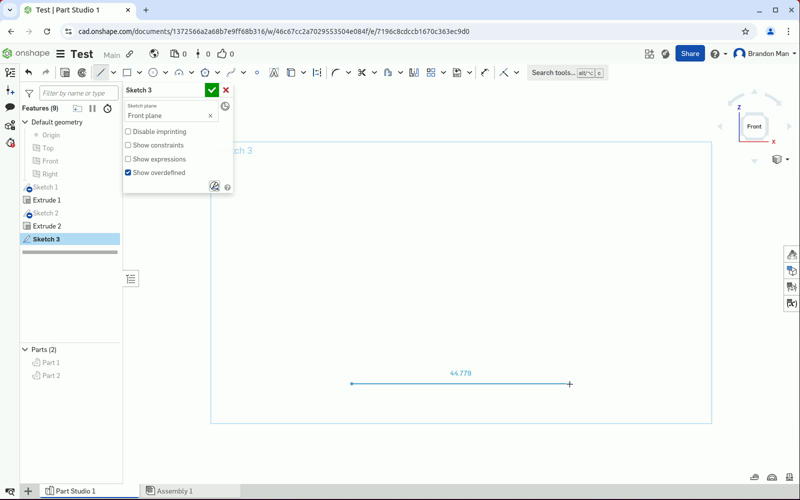
key_up(shift)
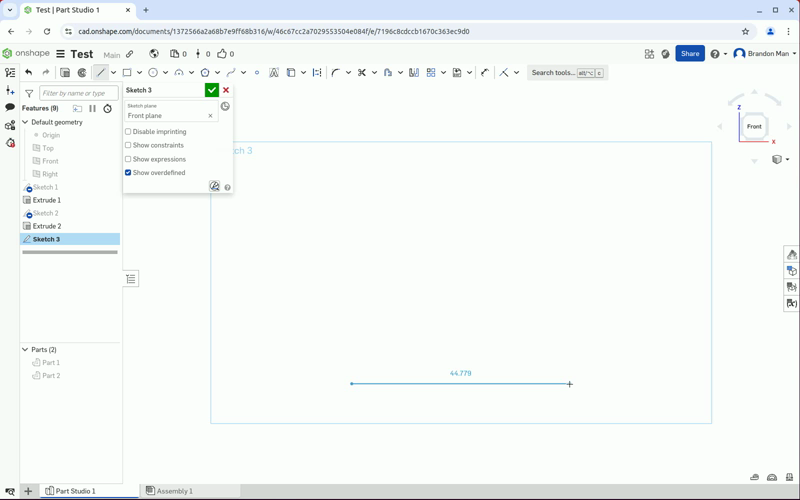
key_down(shift)
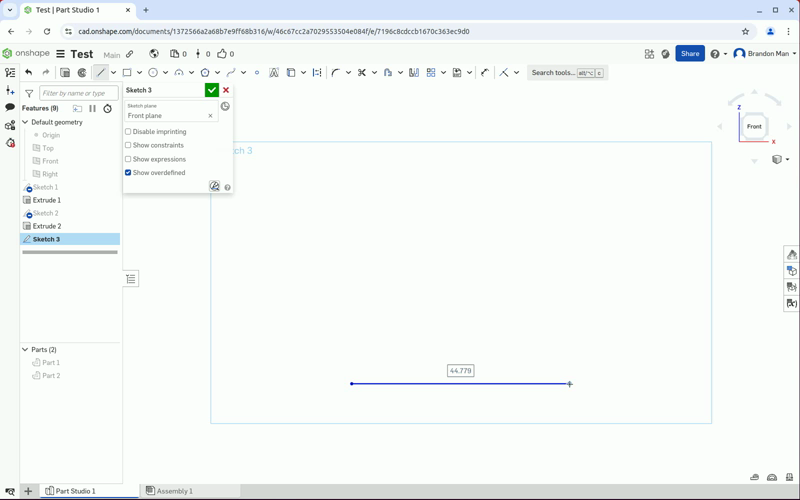
mouse_move(569, 183)
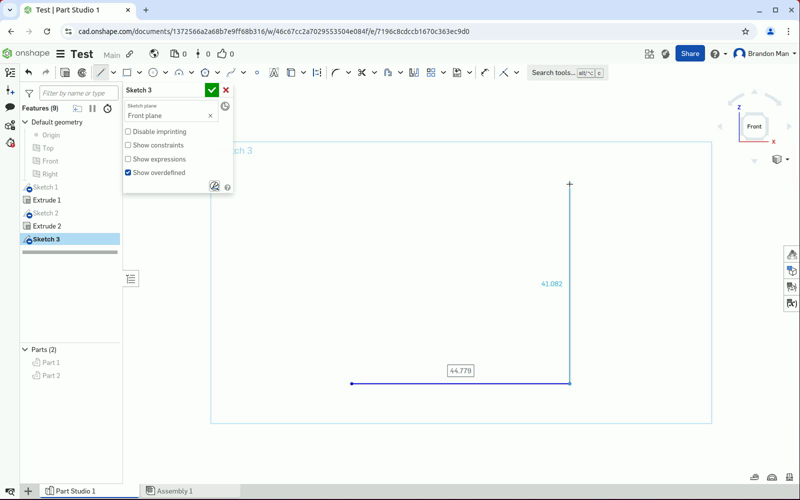
click(569, 183)
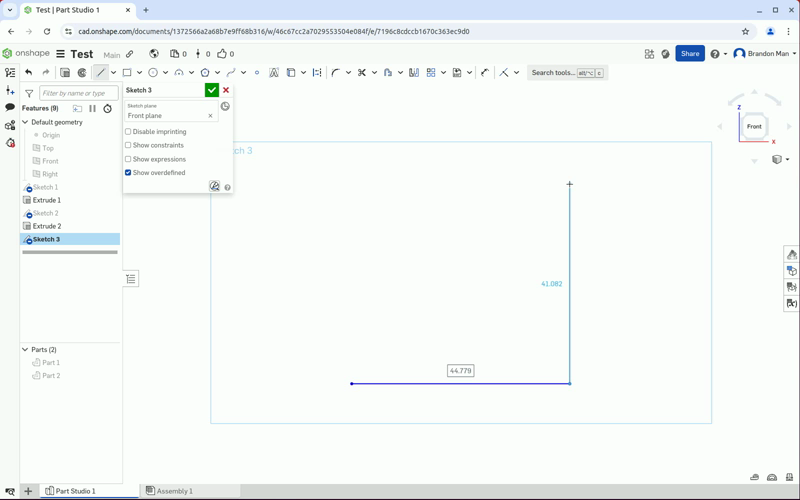
key_up(shift)
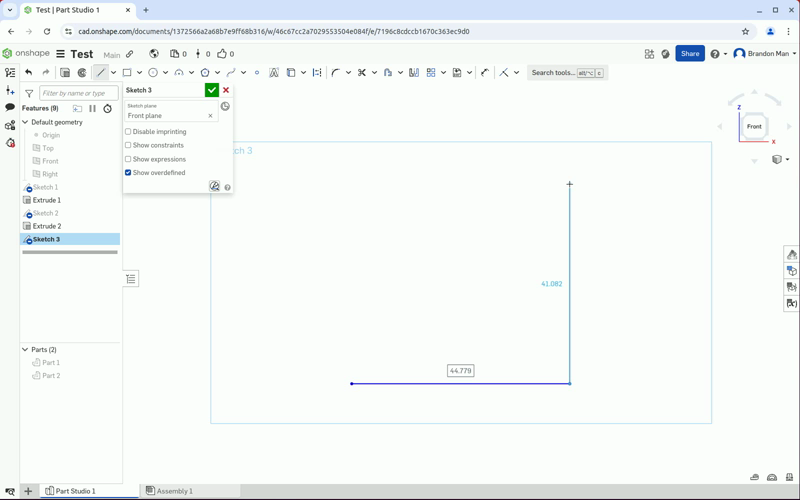
key_down(shift)
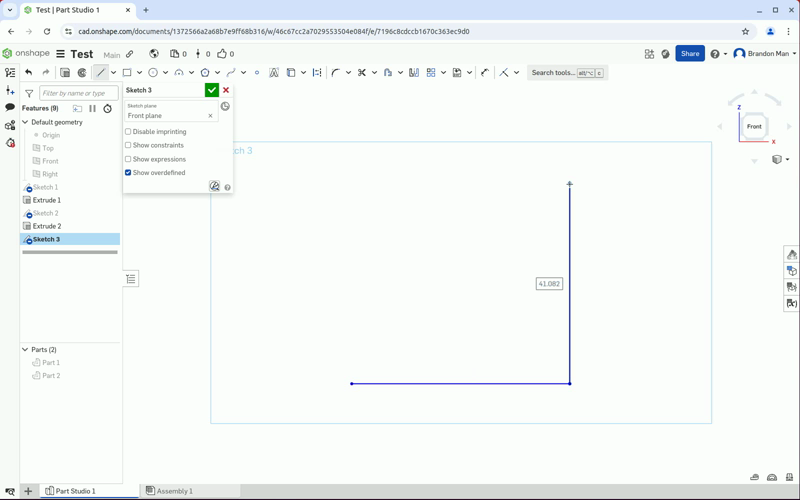
mouse_move(589, 183)
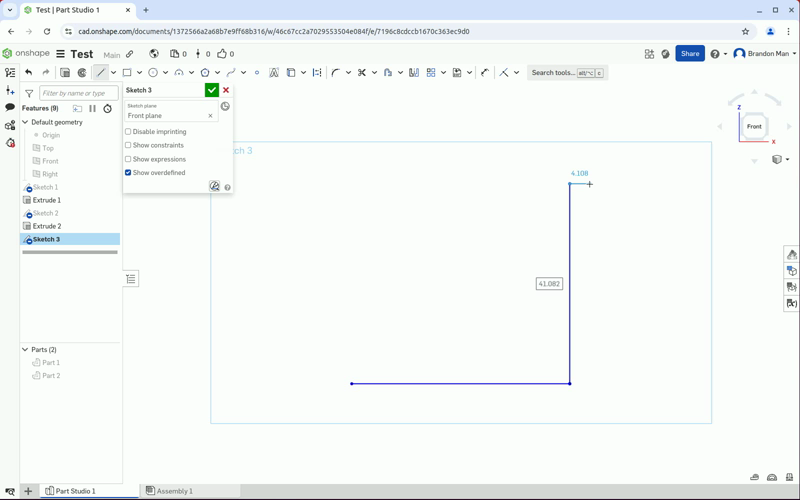
mouse_move(562, 183)
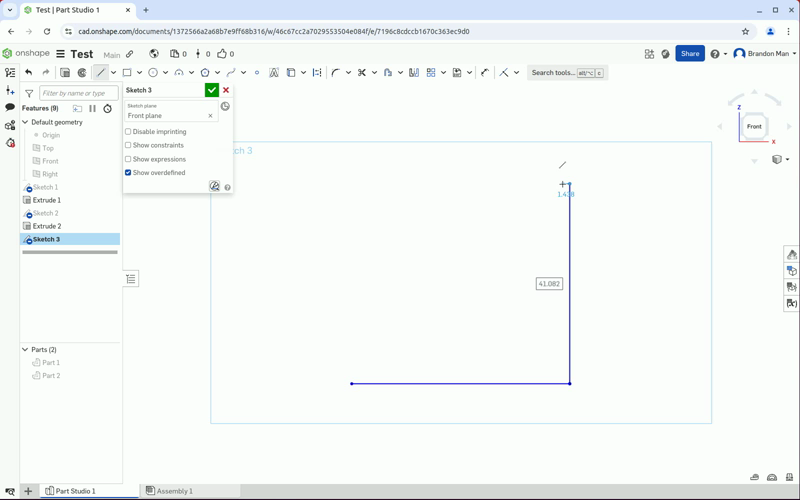
scroll(6)
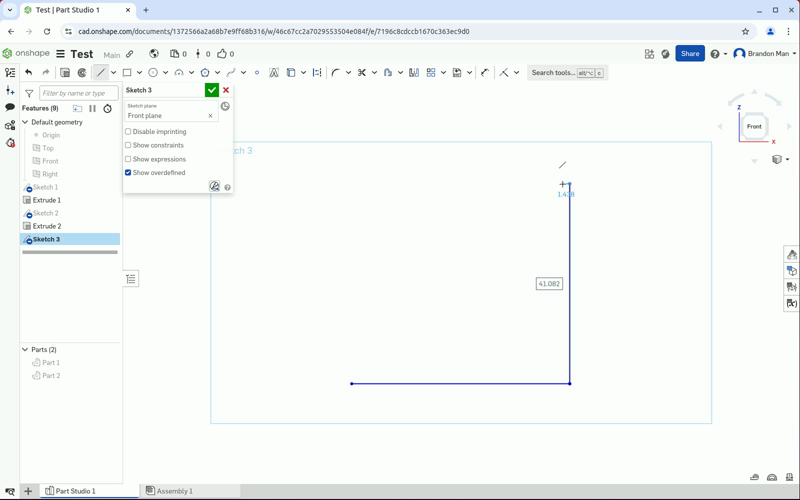
scroll(6)
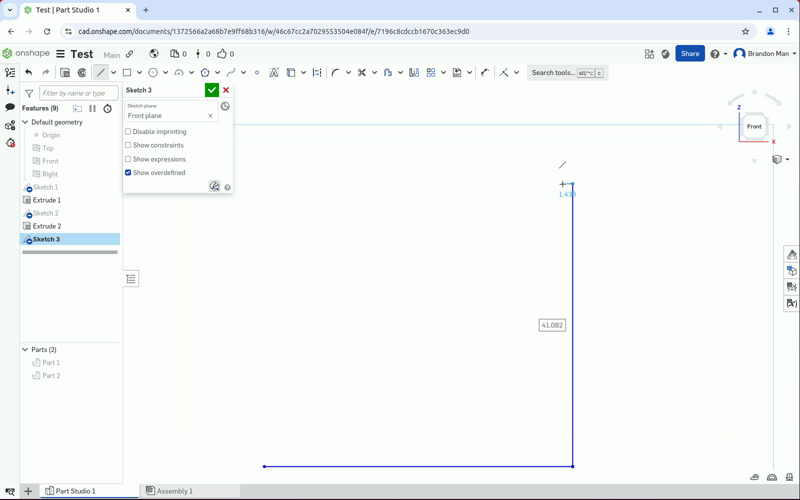
scroll(6)
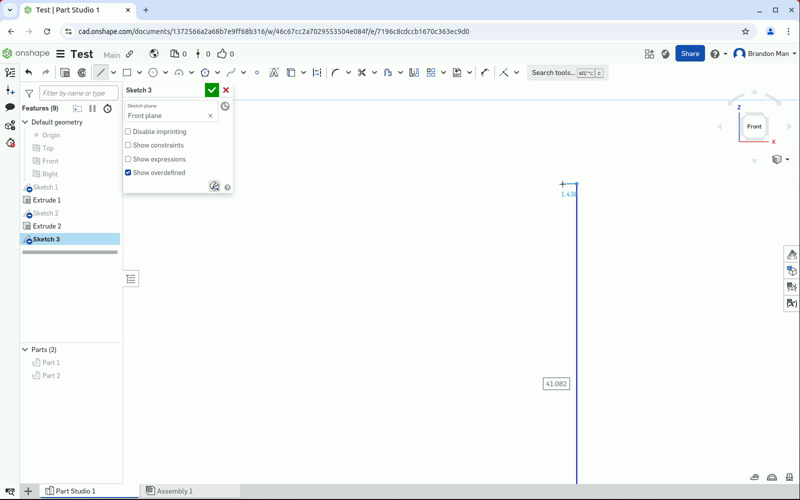
scroll(6)
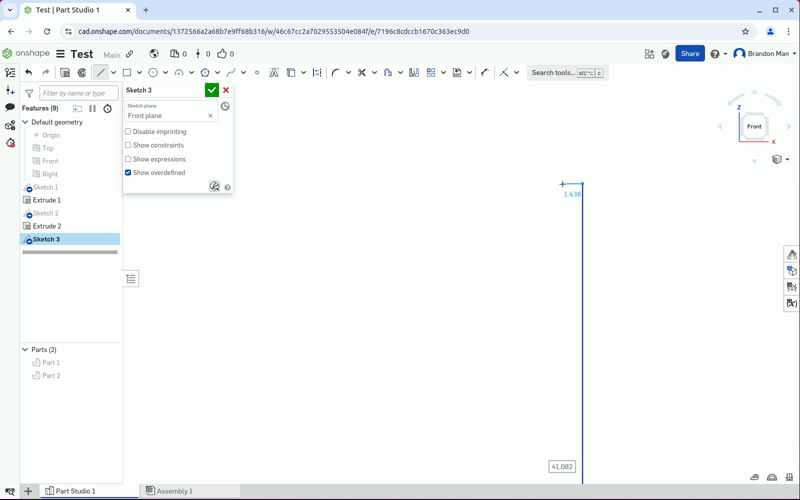
scroll(6)
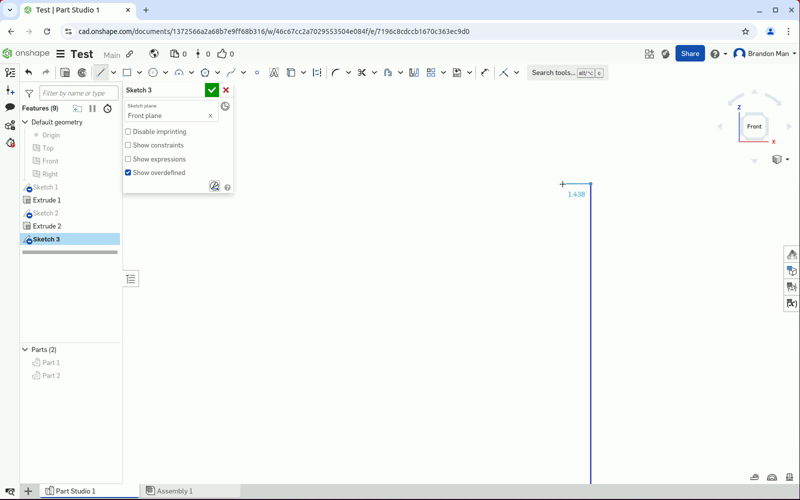
scroll(6)
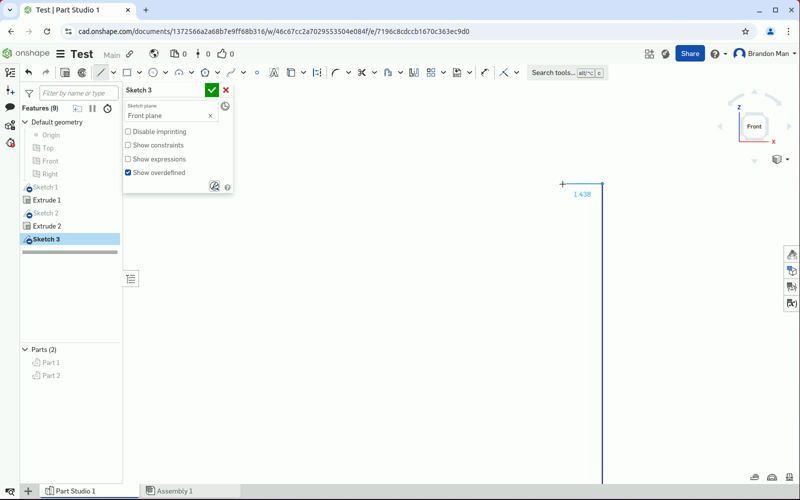
scroll(6)
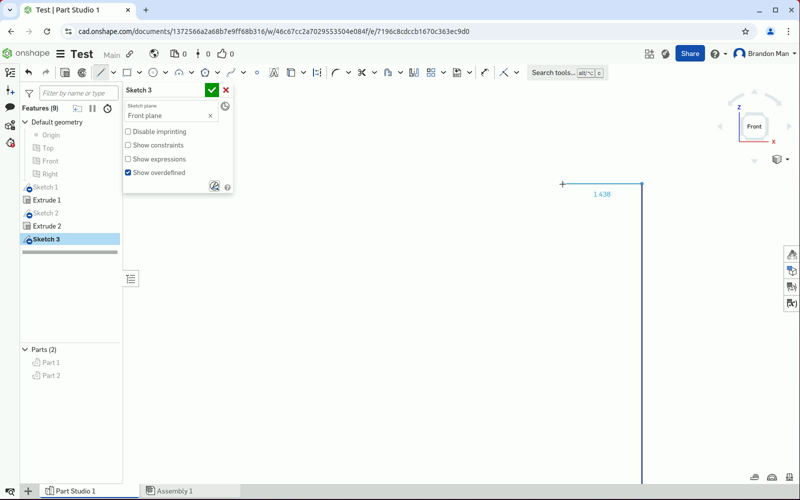
click(562, 183)
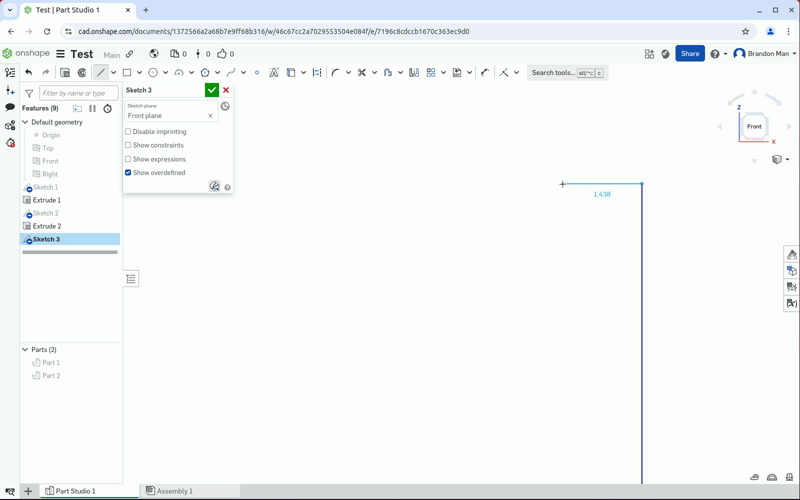
scroll(-6)
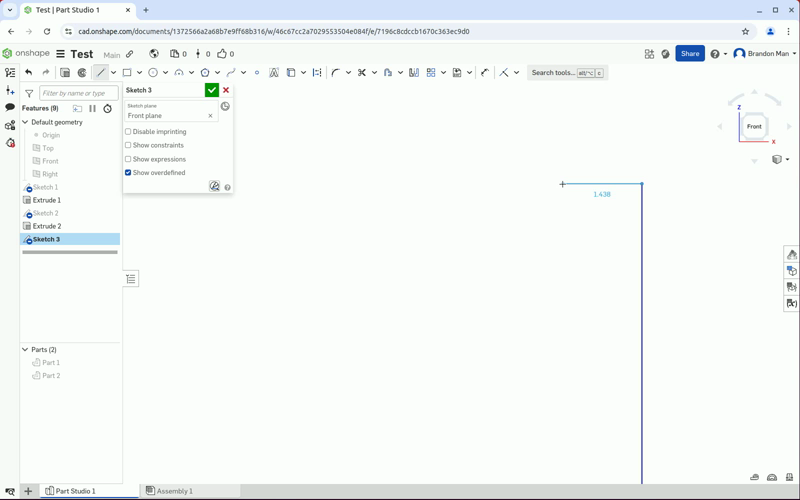
scroll(-6)
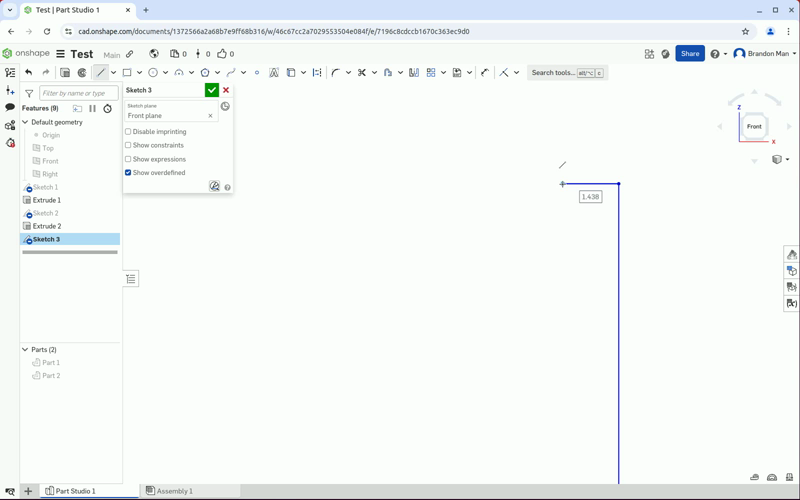
scroll(-6)
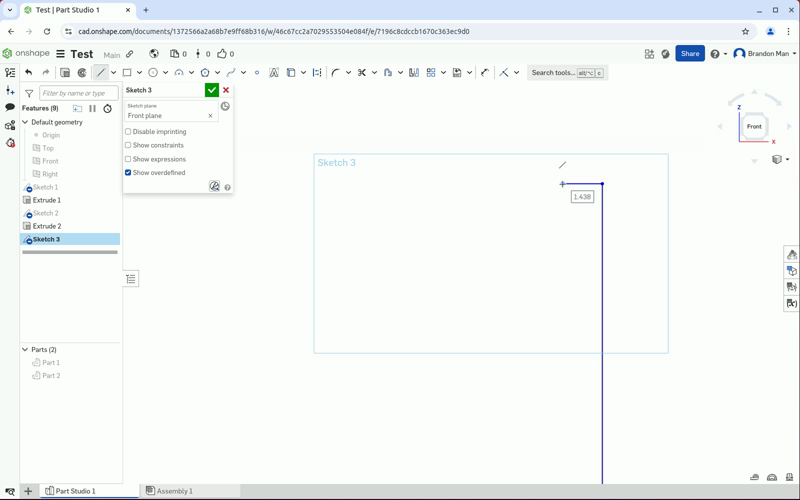
scroll(-6)
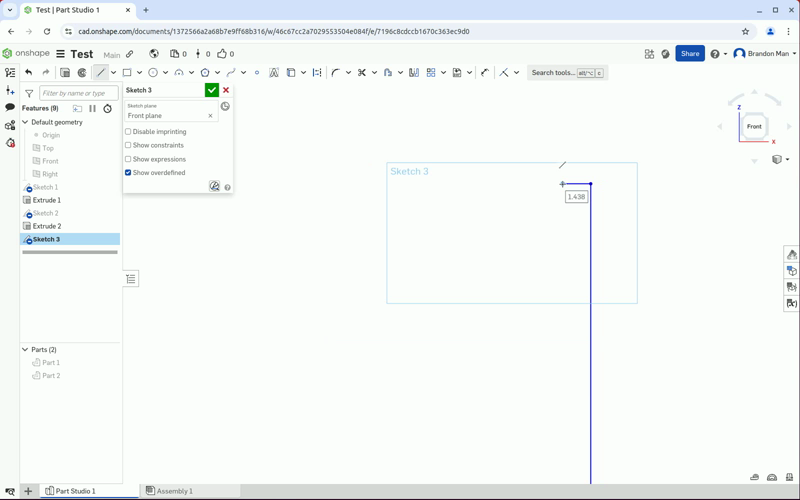
scroll(-6)
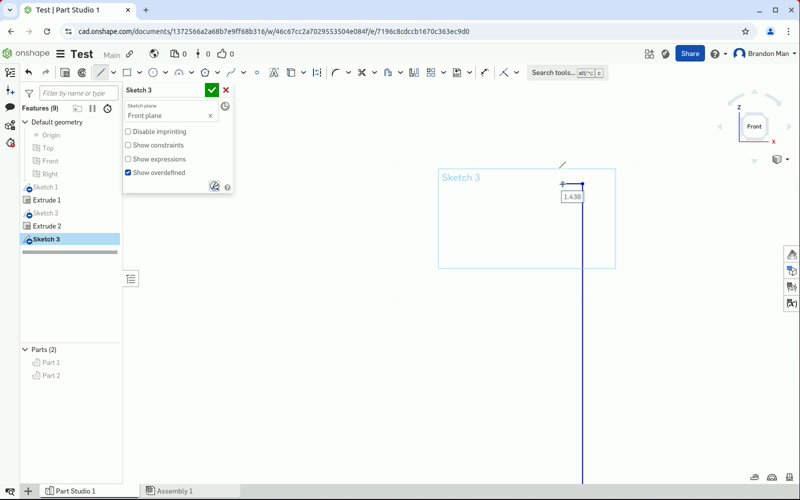
scroll(-6)
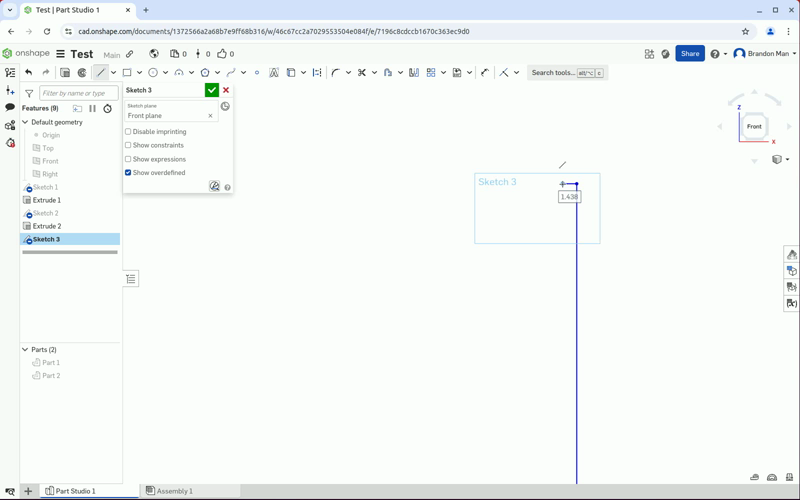
scroll(-6)
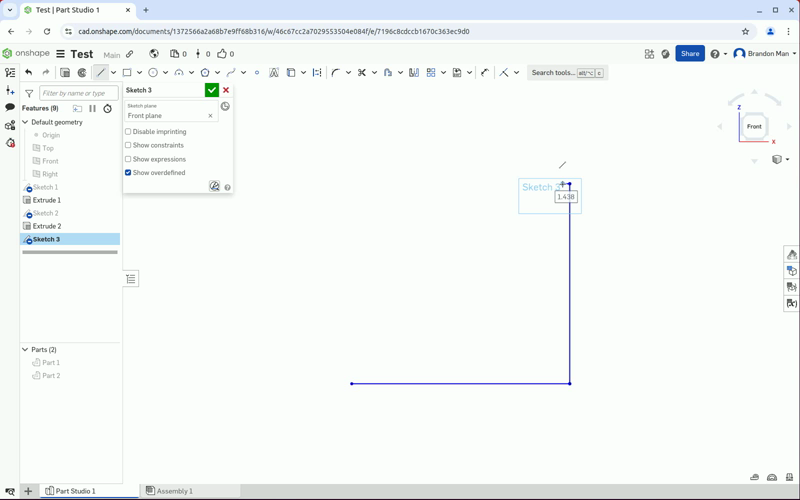
key_up(shift)
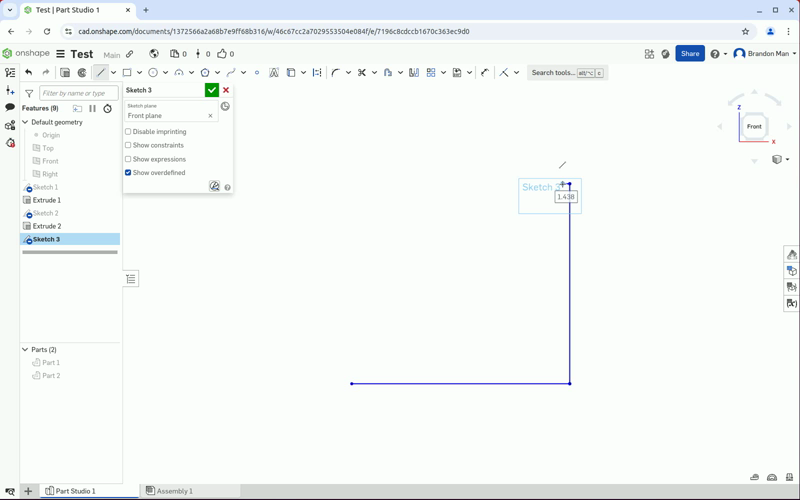
key_down(shift)
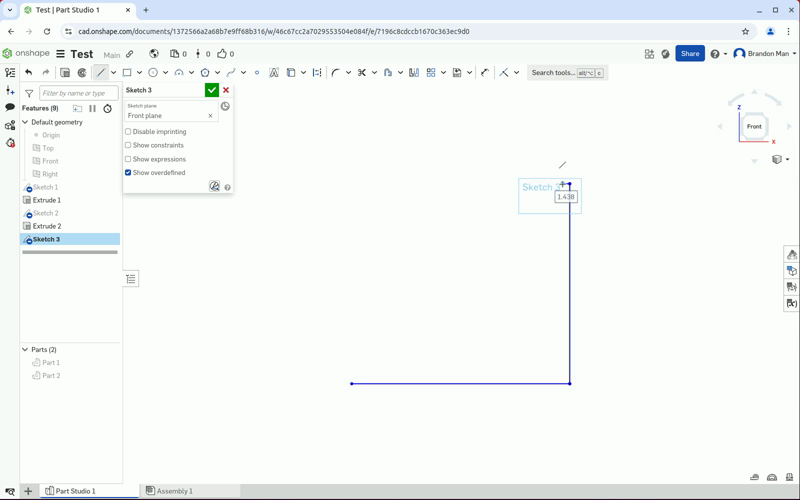
mouse_move(589, 183)
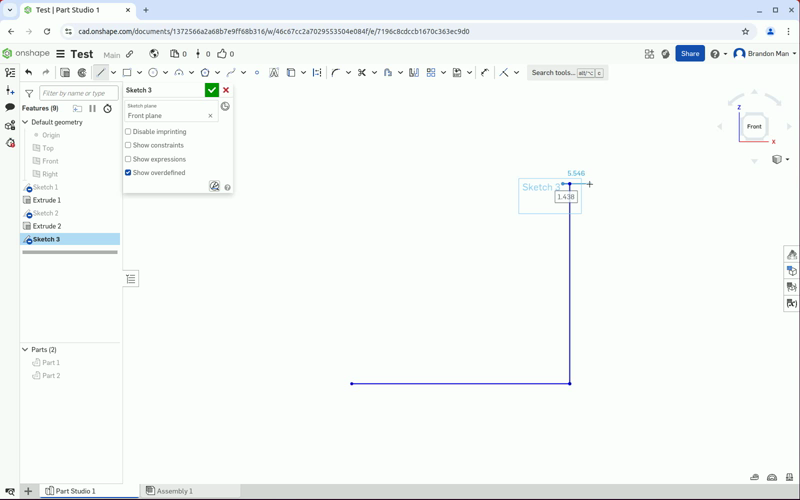
mouse_move(542, 183)
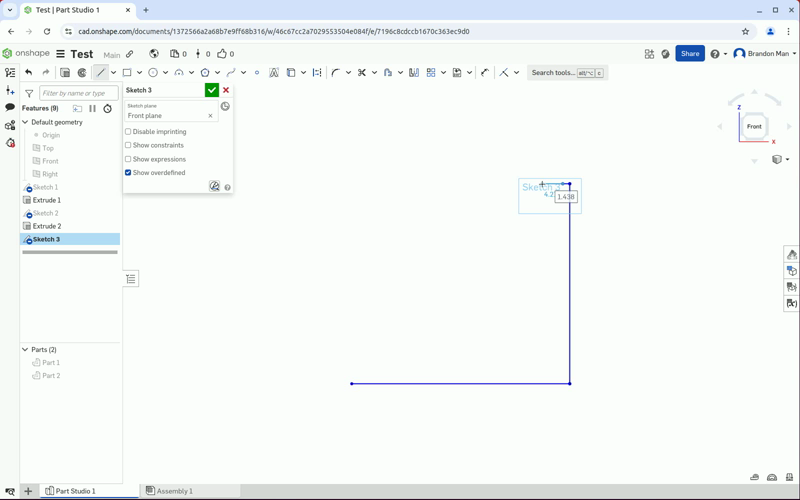
click(542, 183)
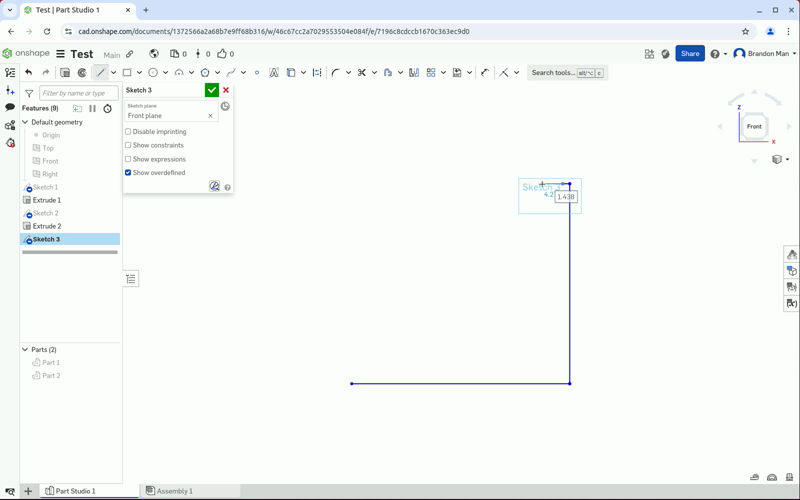
key_up(shift)
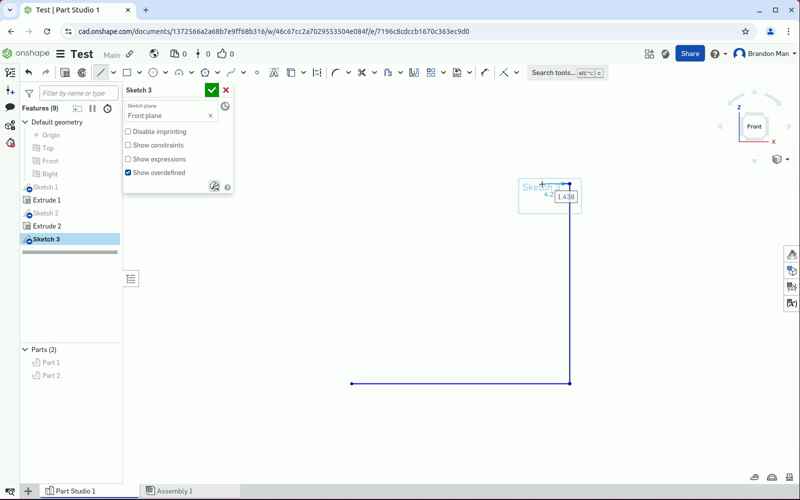
key_down(shift)
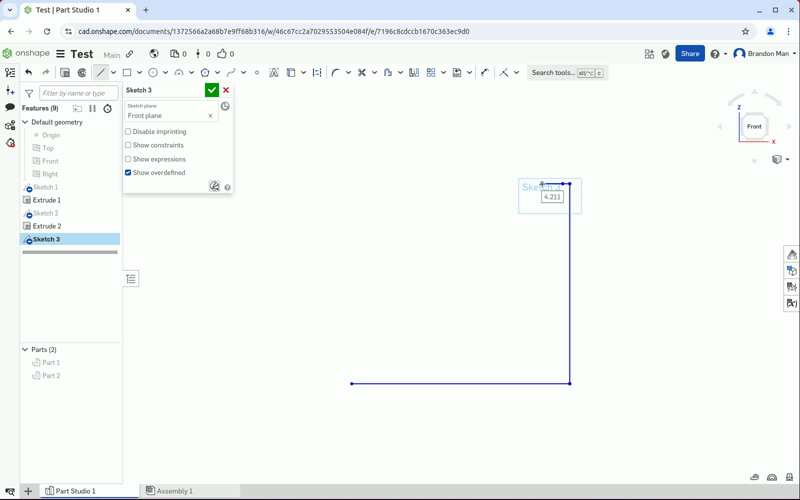
mouse_move(572, 183)
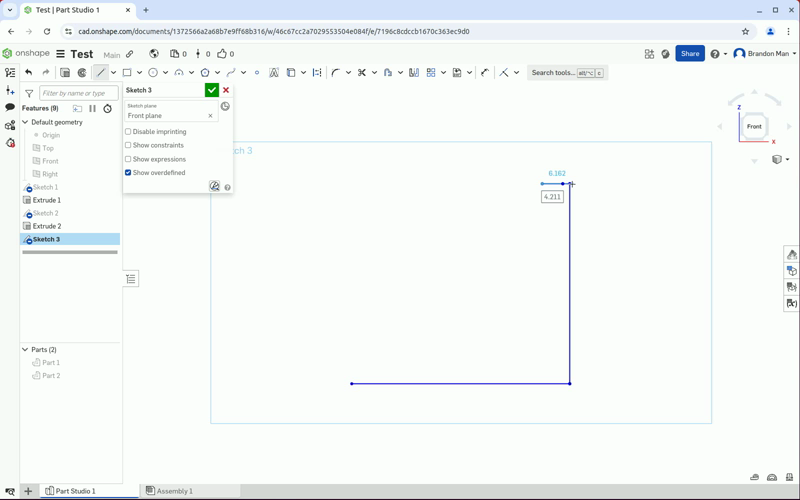
mouse_move(542, 218)
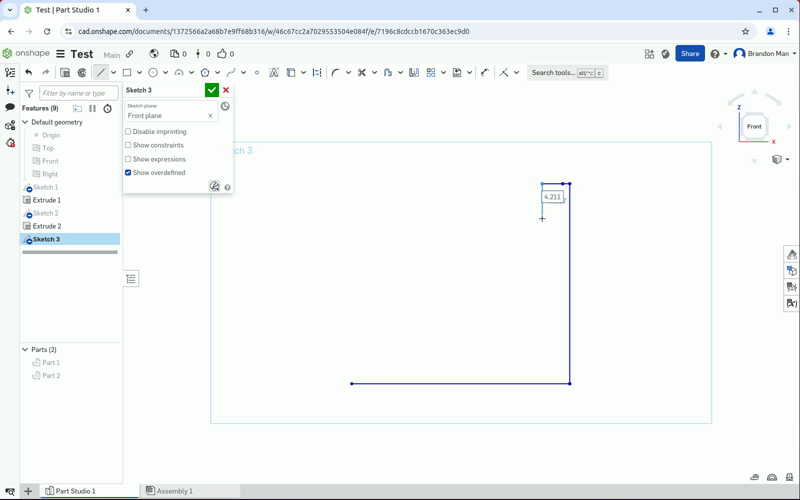
click(542, 218)
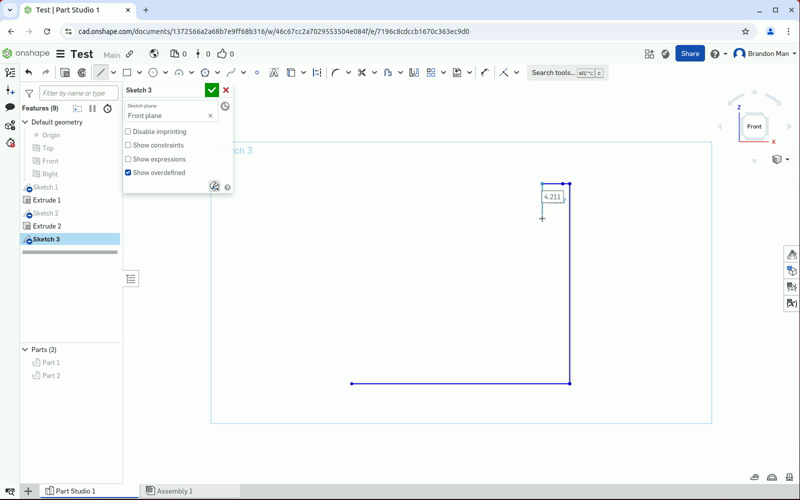
key_up(shift)
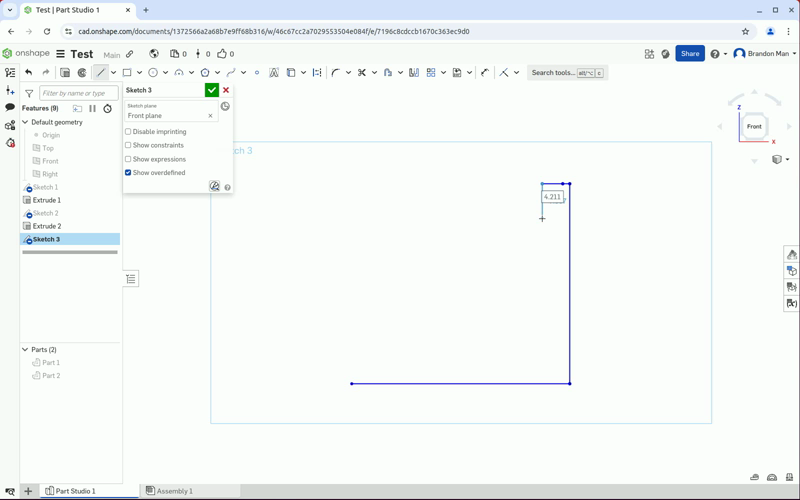
key_down(shift)
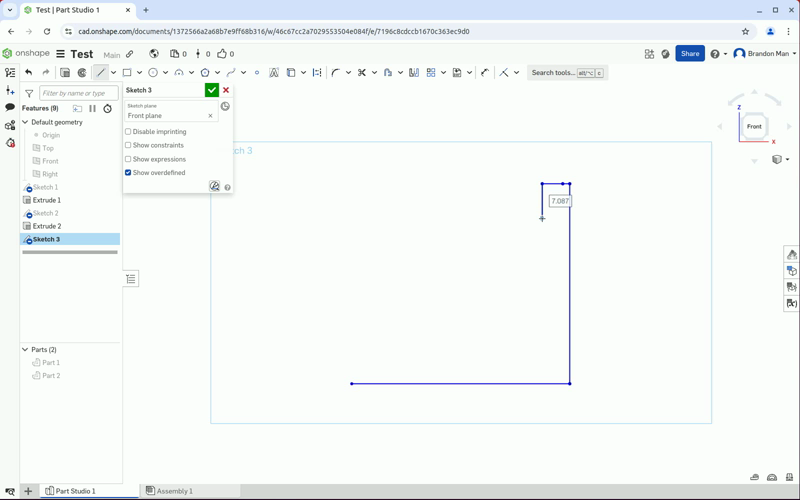
mouse_move(572, 218)
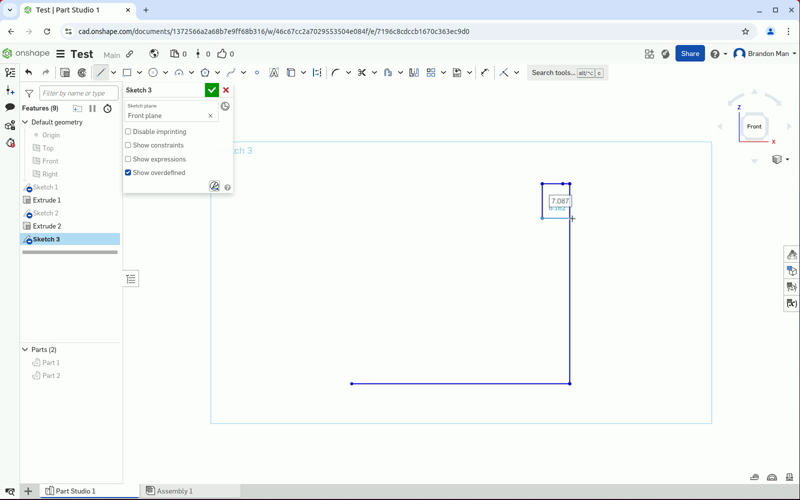
mouse_move(537, 218)
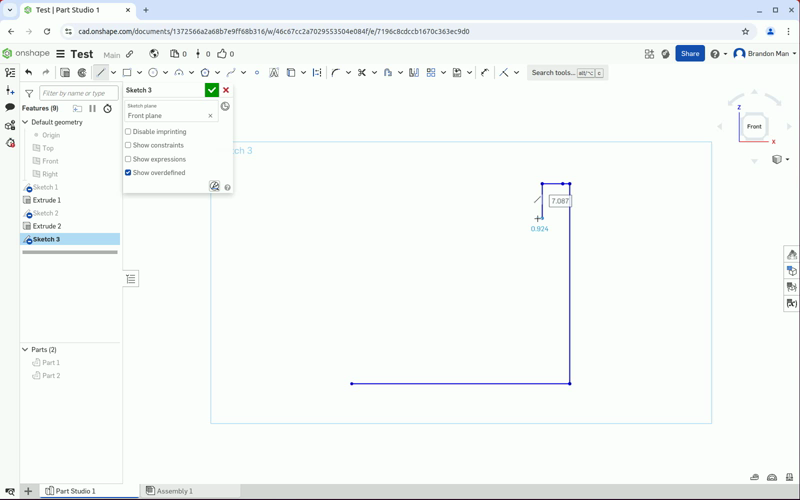
scroll(6)
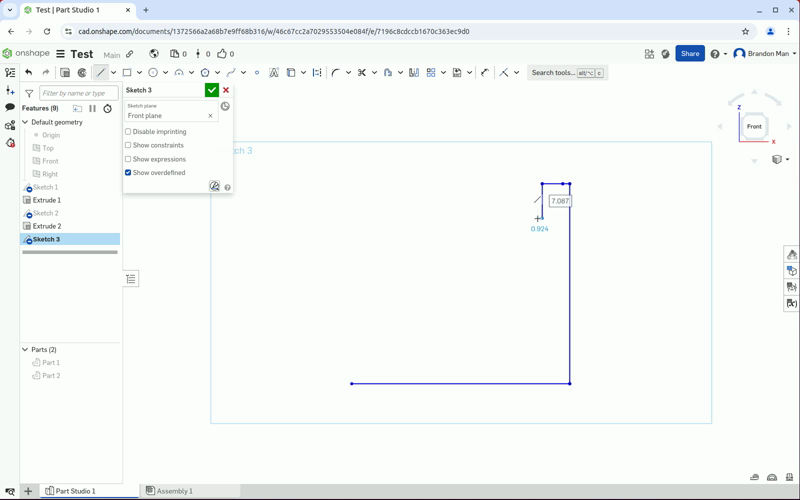
scroll(6)
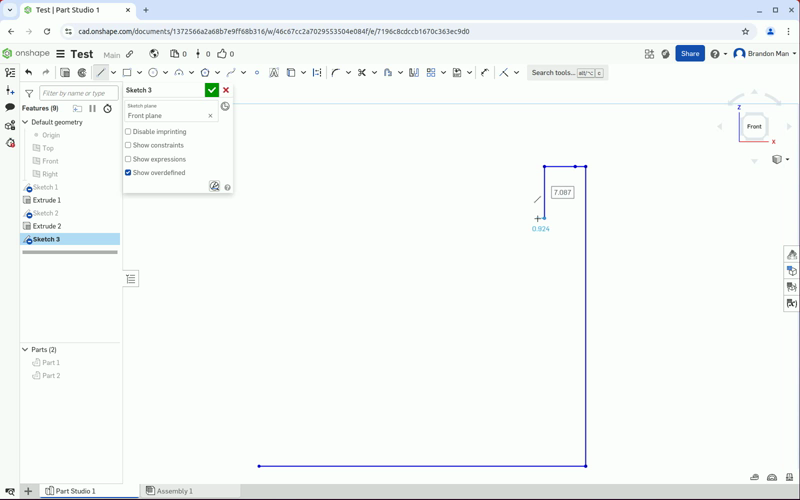
scroll(6)
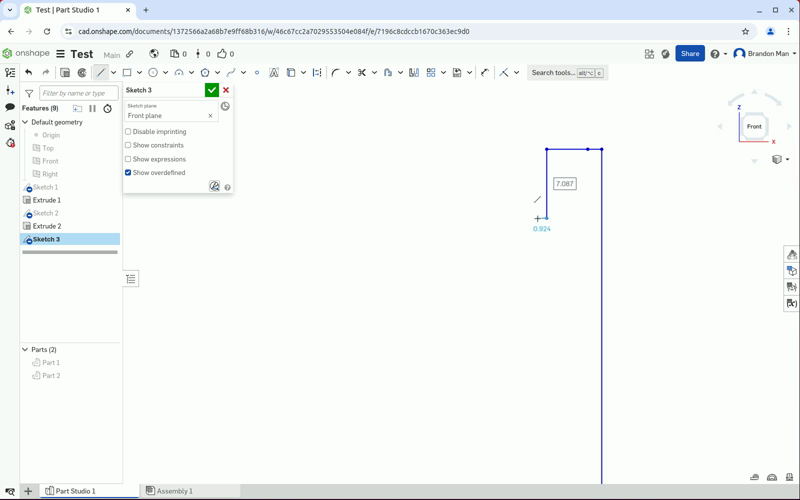
scroll(6)
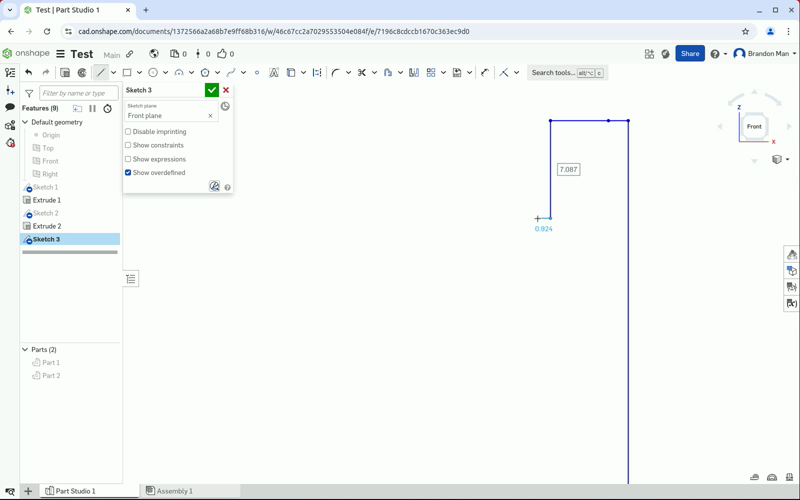
scroll(6)
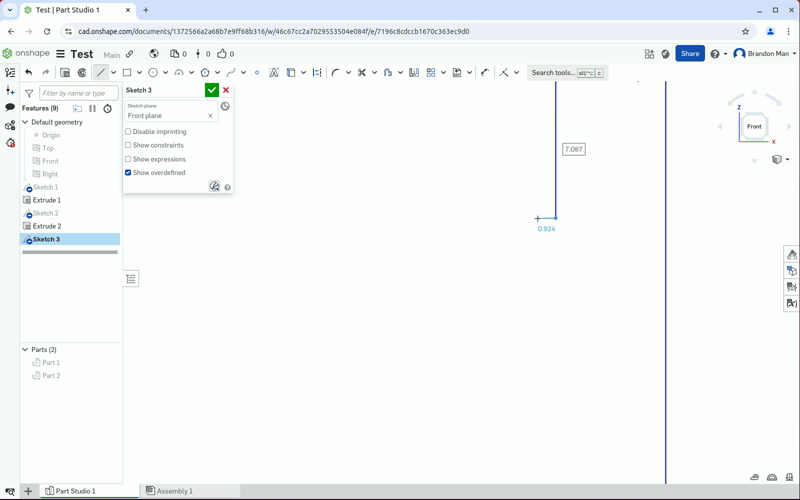
scroll(6)
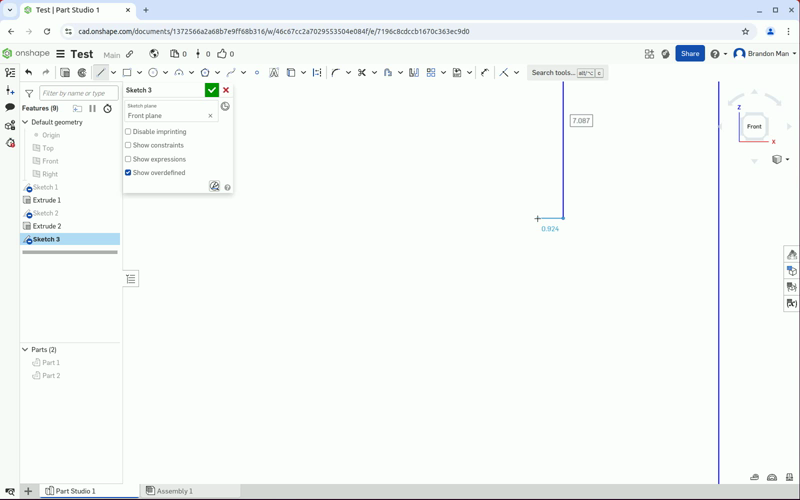
scroll(6)
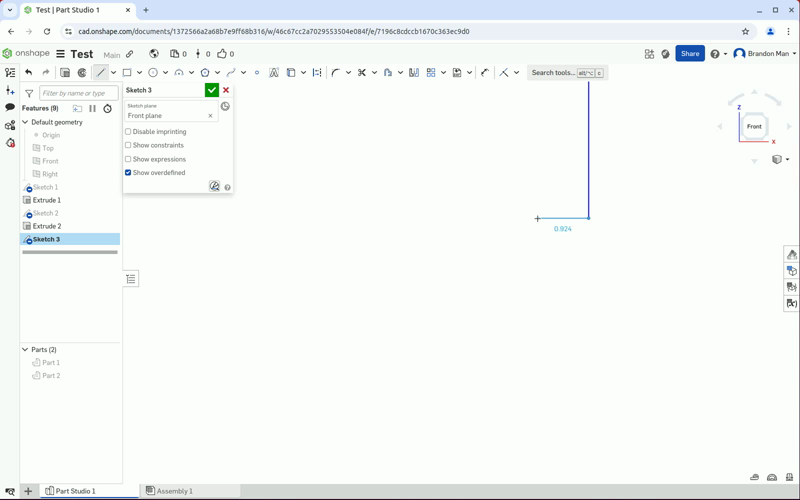
click(537, 218)
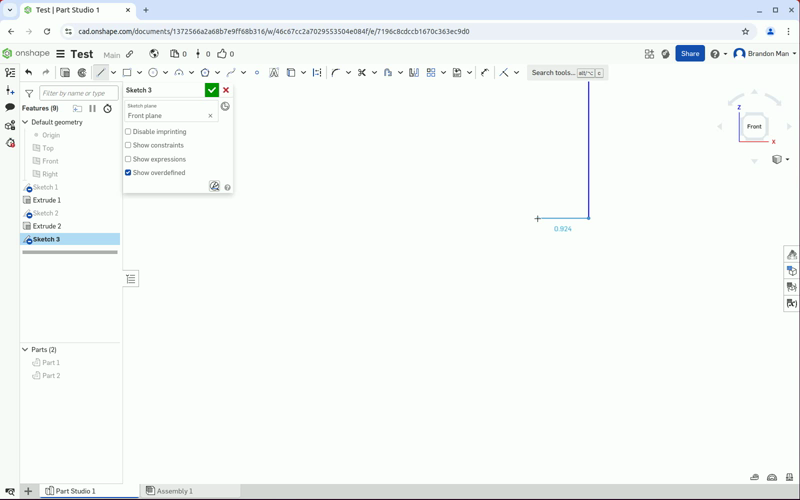
scroll(-6)
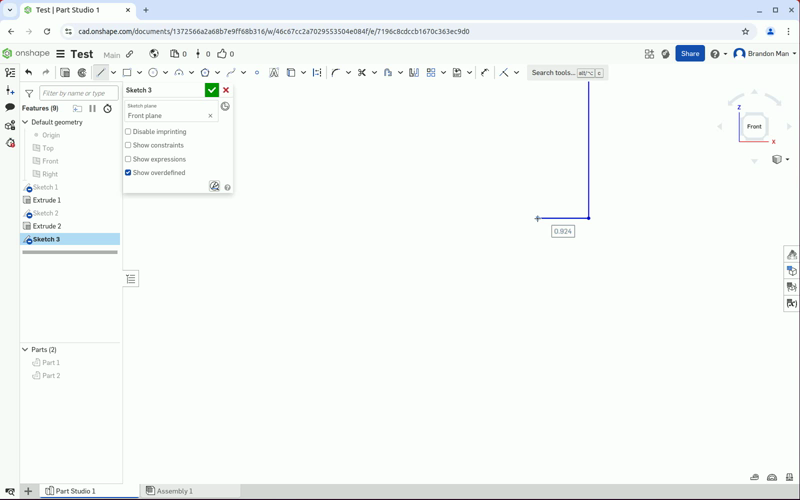
scroll(-6)
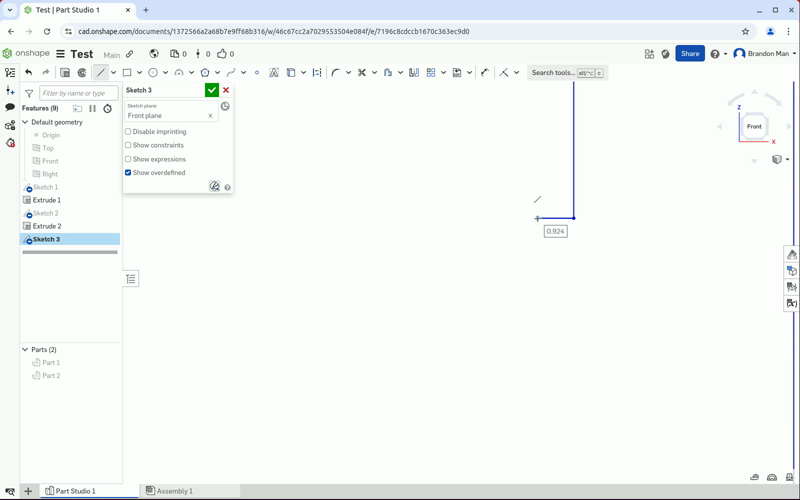
scroll(-6)
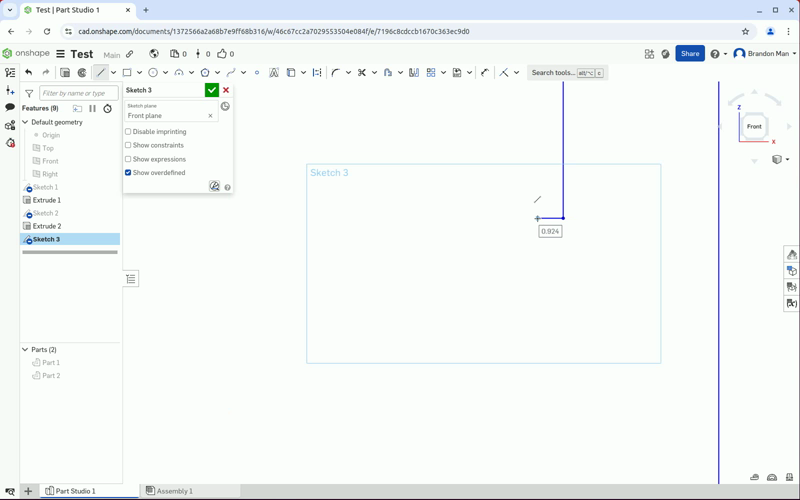
scroll(-6)
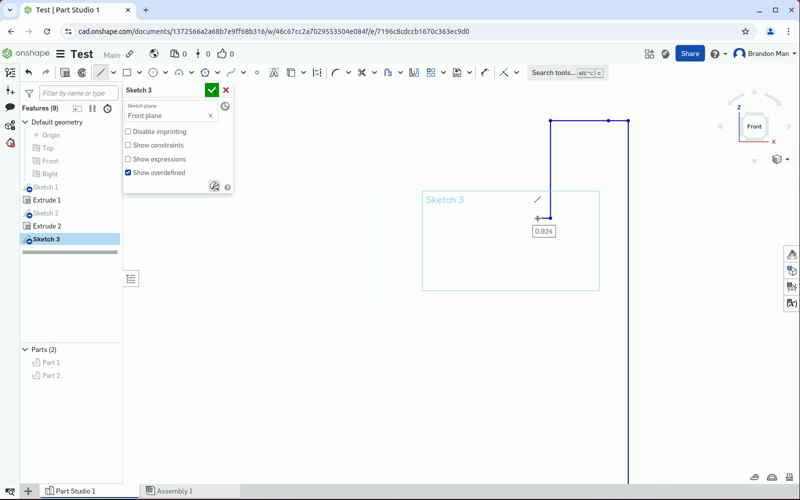
scroll(-6)
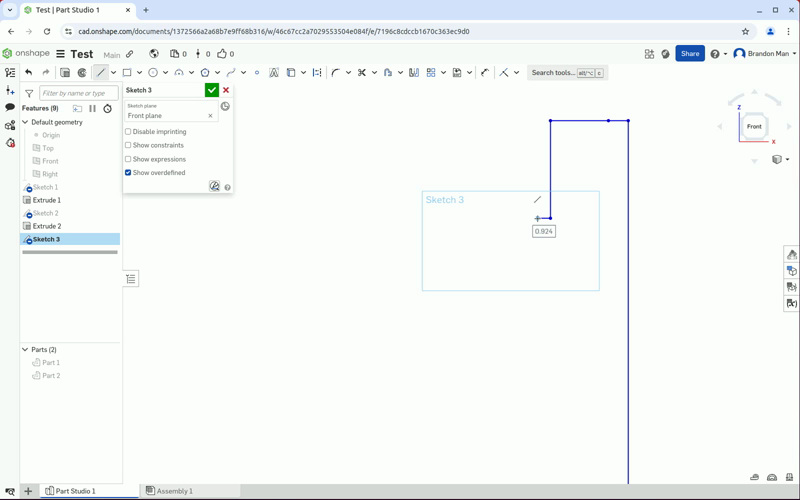
scroll(-6)
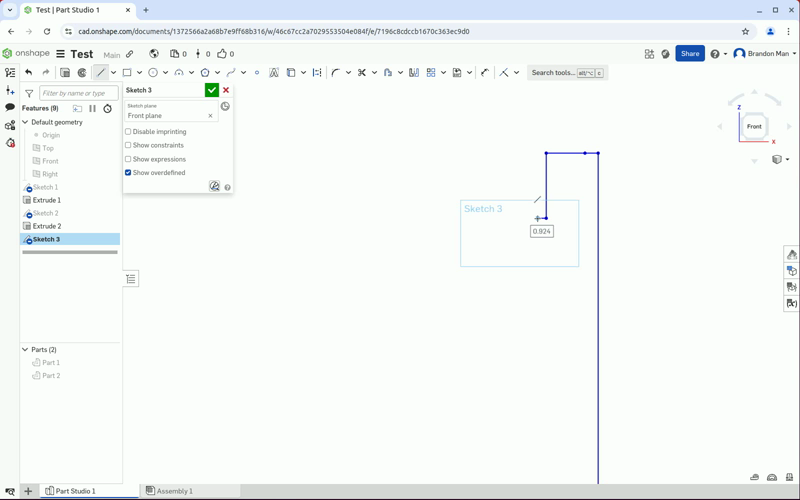
scroll(-6)
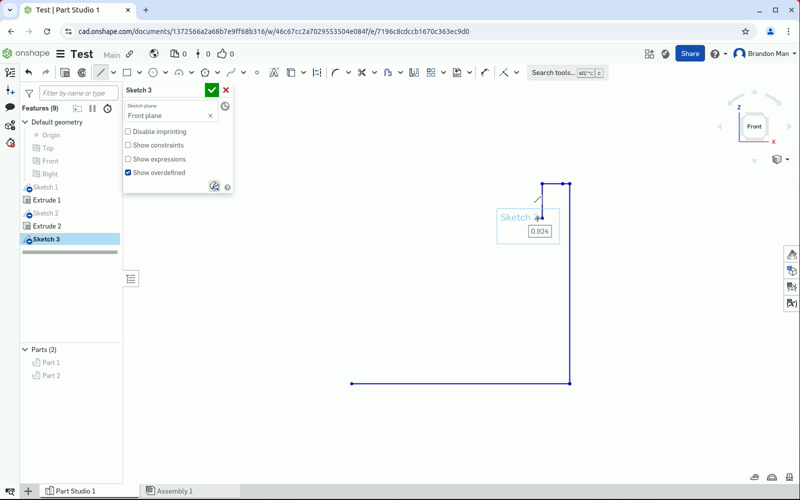
key_up(shift)
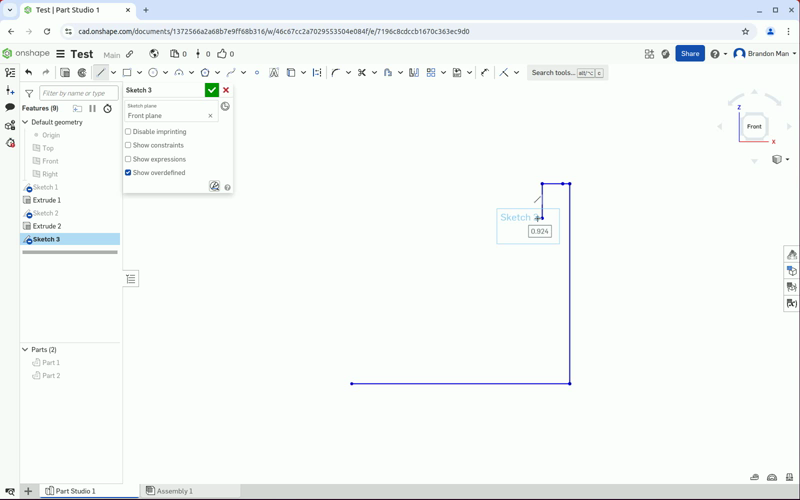
key_down(shift)
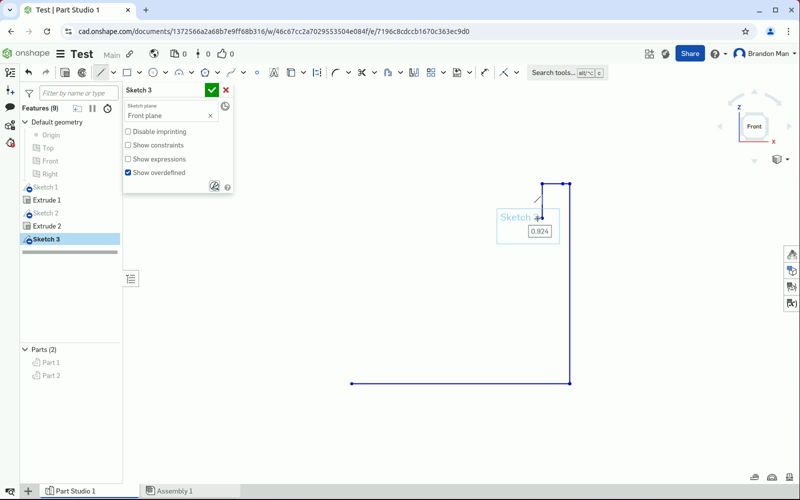
mouse_move(567, 218)
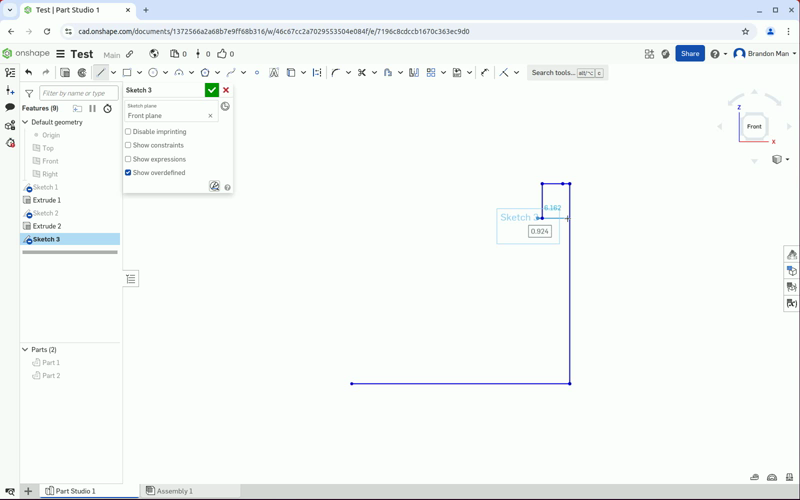
mouse_move(537, 183)
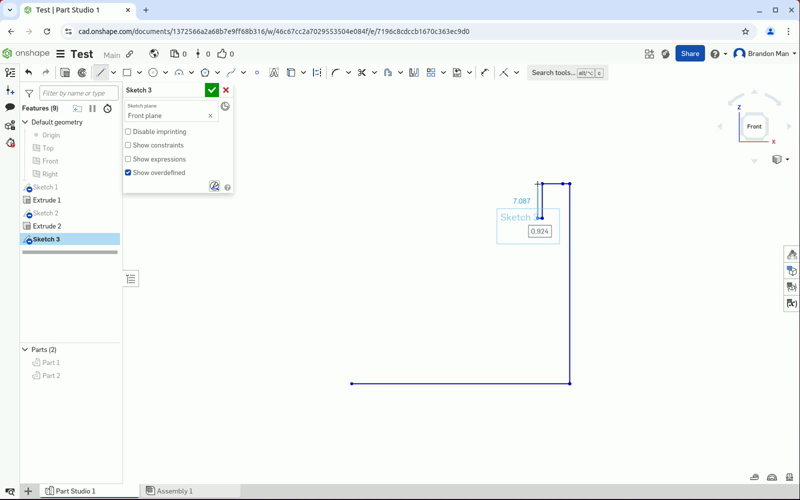
click(537, 183)
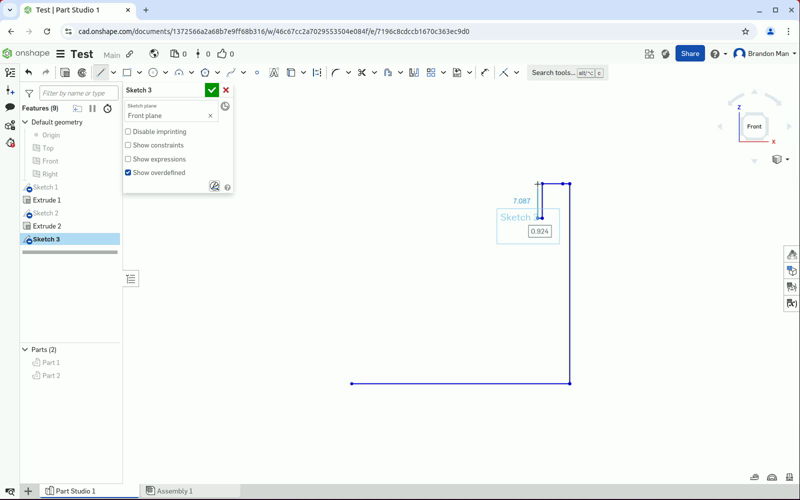
key_up(shift)
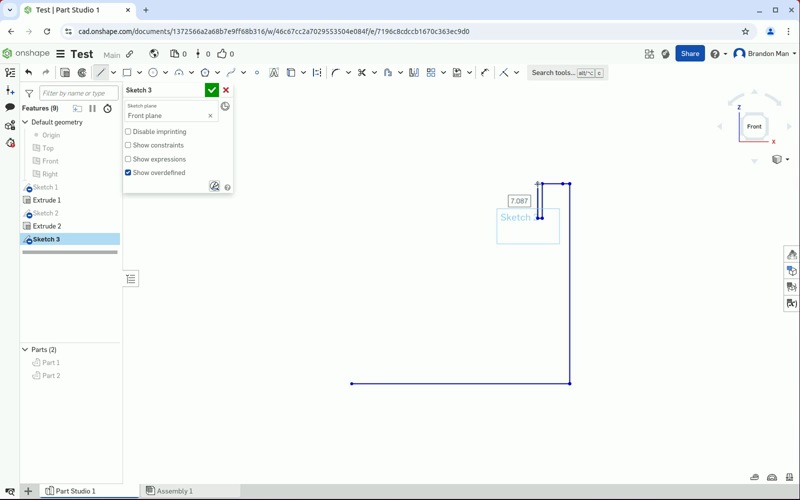
key_down(shift)
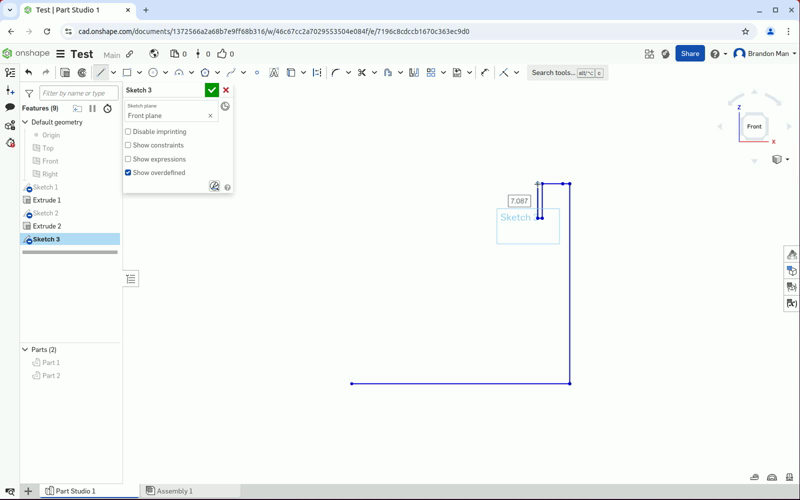
mouse_move(406, 183)
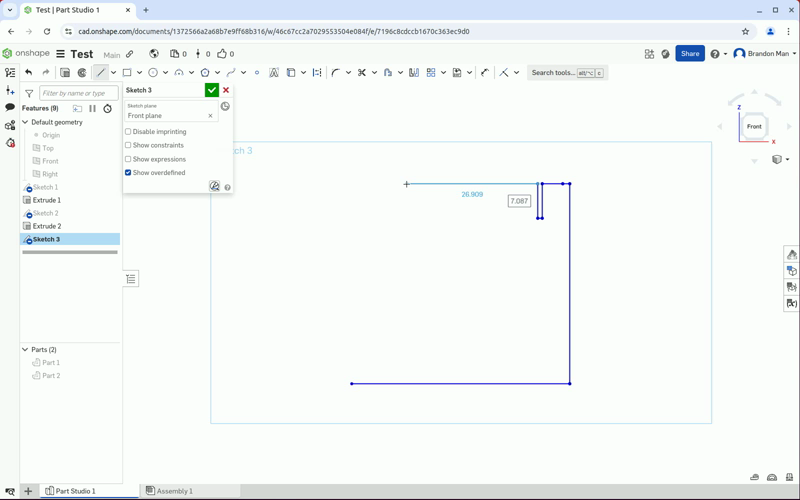
click(406, 183)
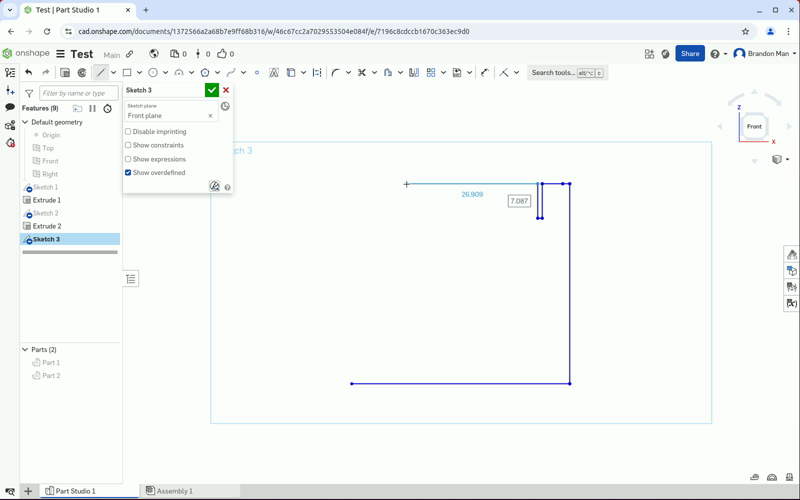
key_up(shift)
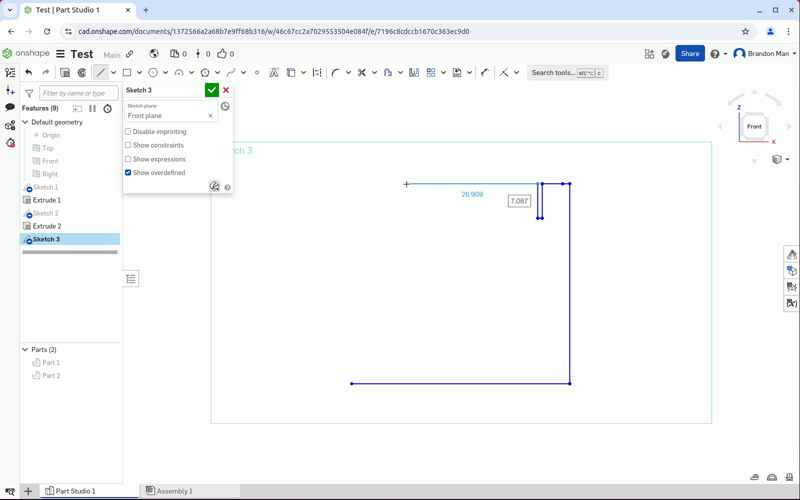
key_down(shift)
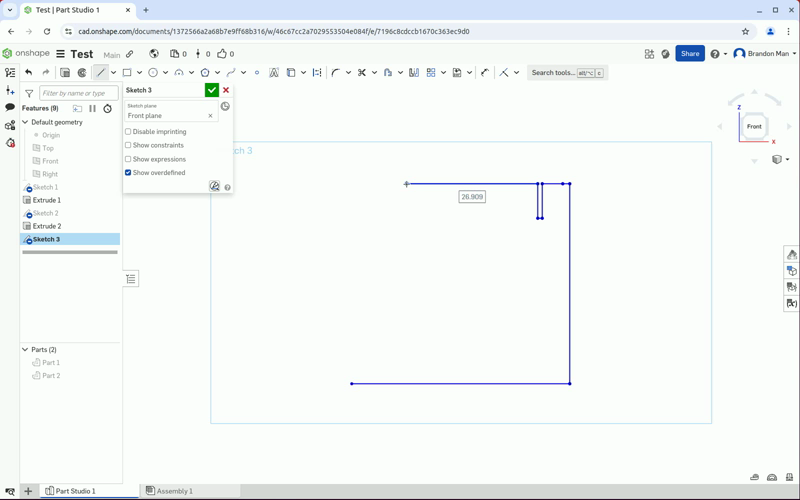
mouse_move(436, 183)
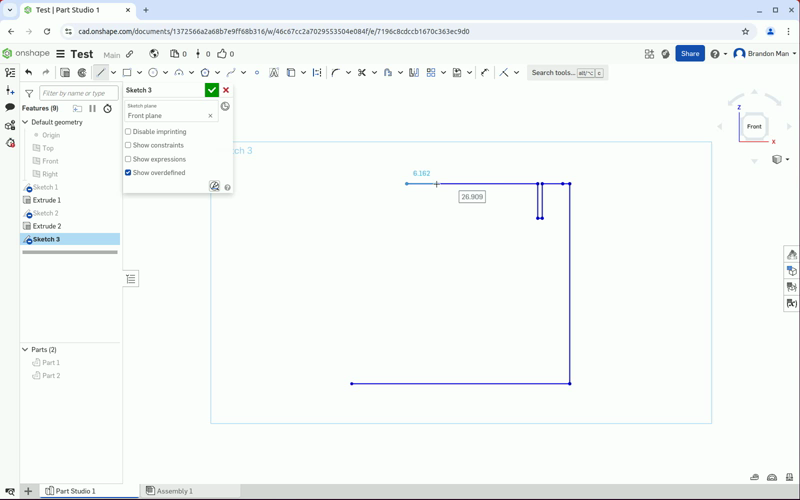
mouse_move(406, 218)
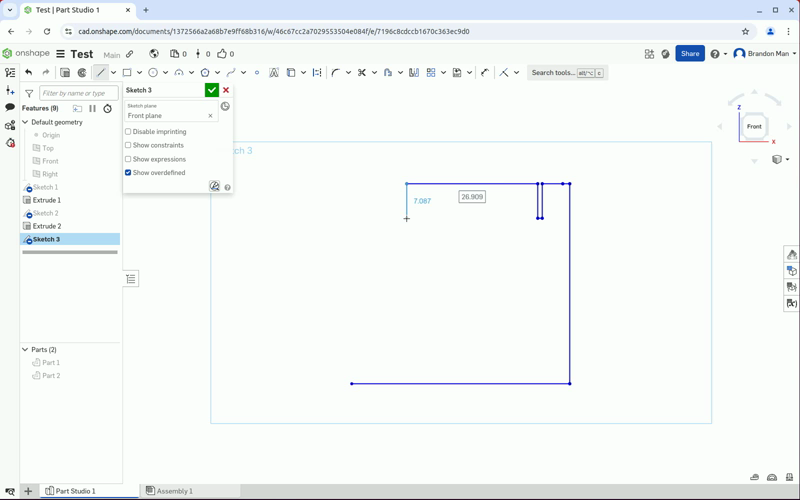
click(406, 218)
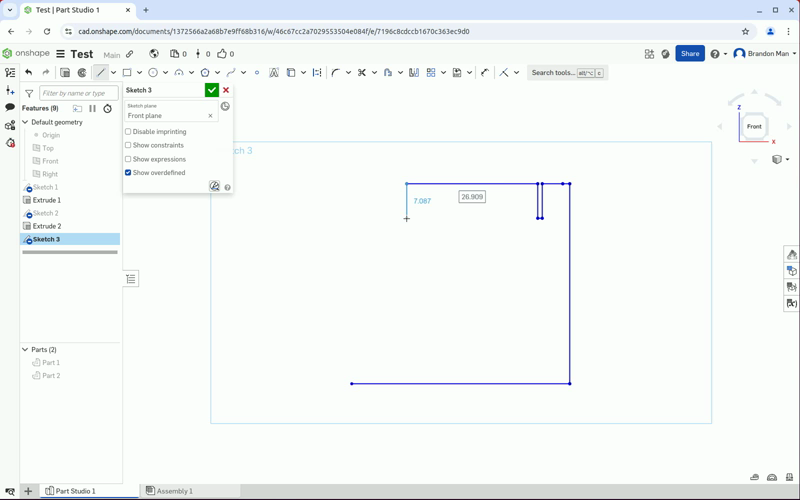
key_up(shift)
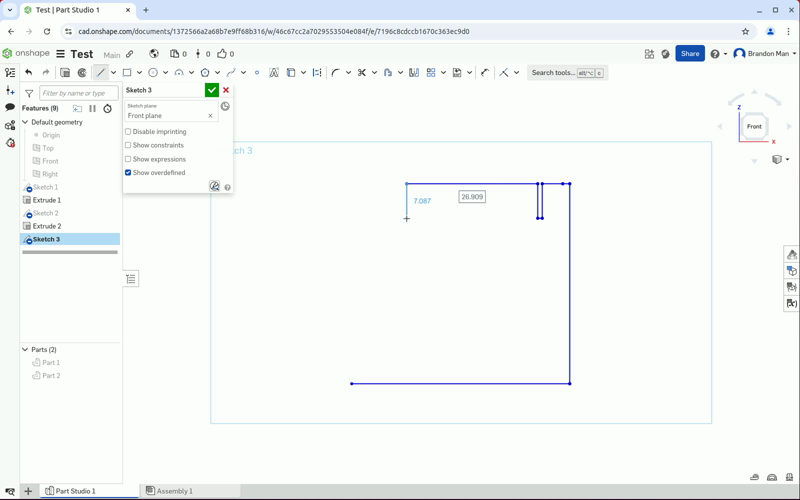
key_down(shift)
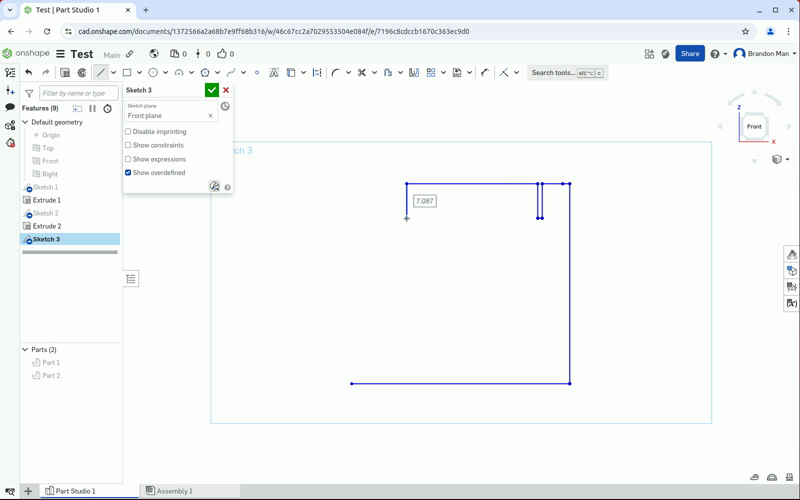
mouse_move(436, 218)
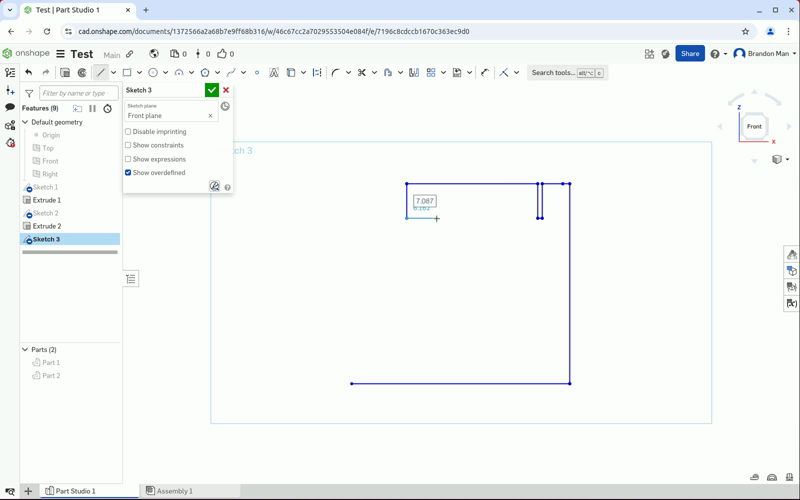
mouse_move(402, 218)
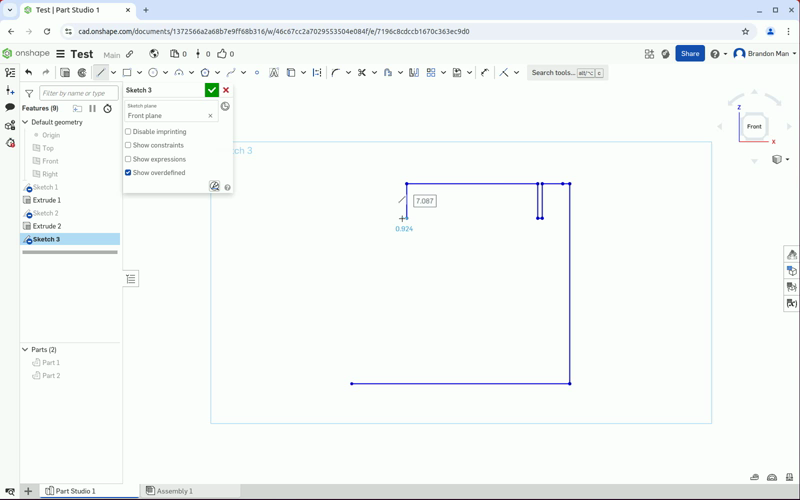
scroll(6)
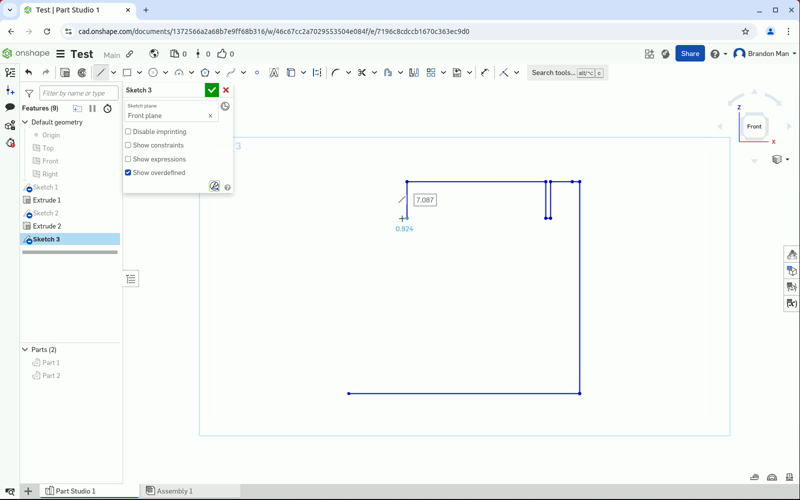
scroll(6)
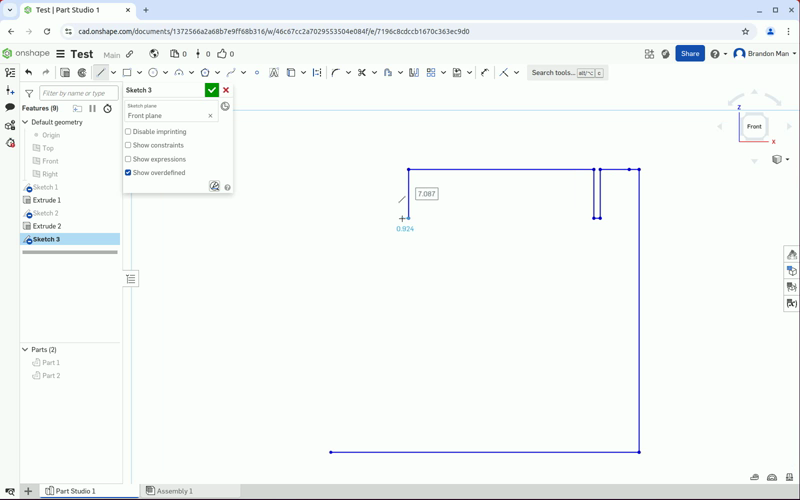
scroll(6)
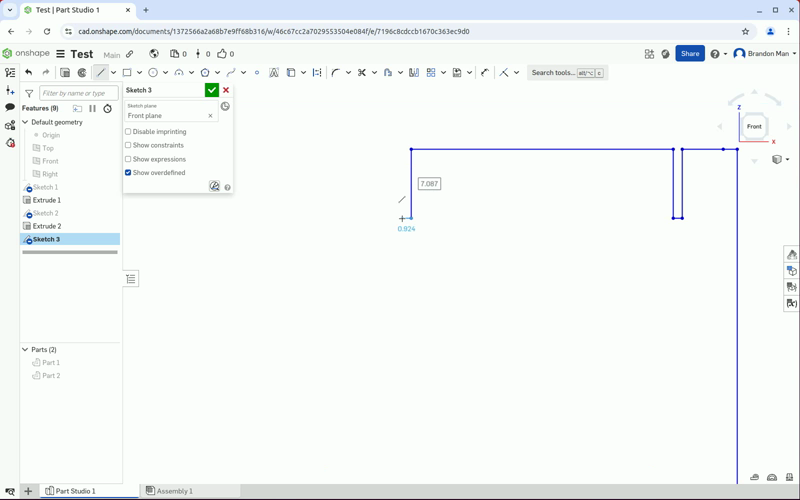
scroll(6)
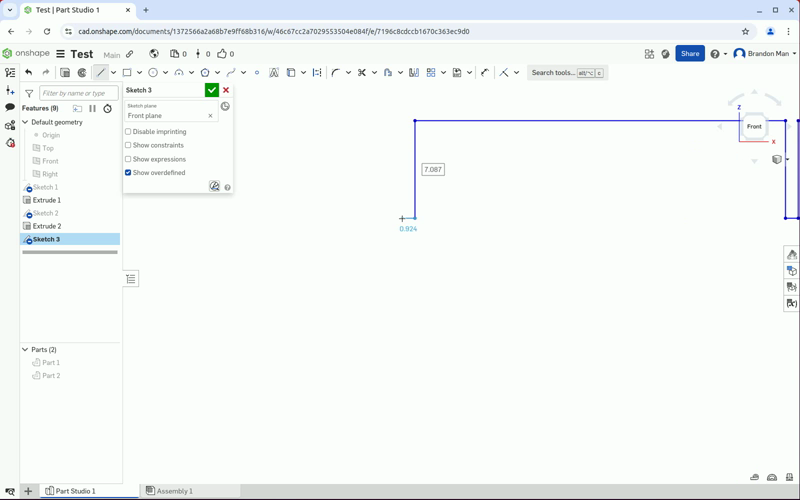
scroll(6)
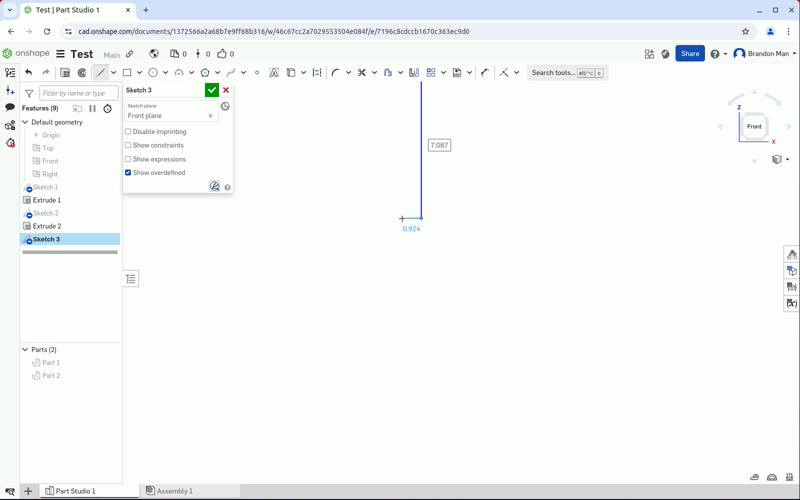
scroll(6)
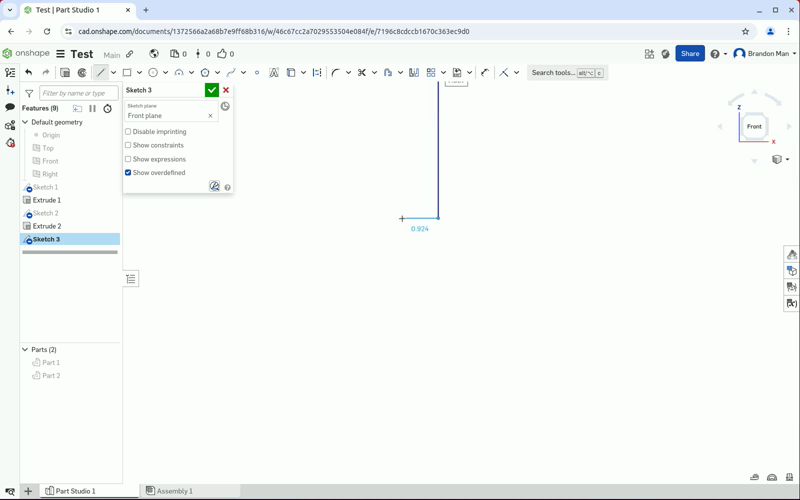
scroll(6)
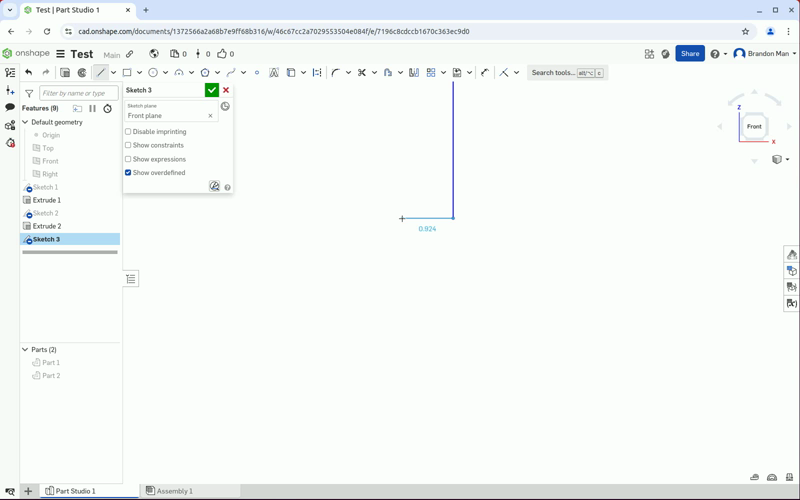
click(402, 218)
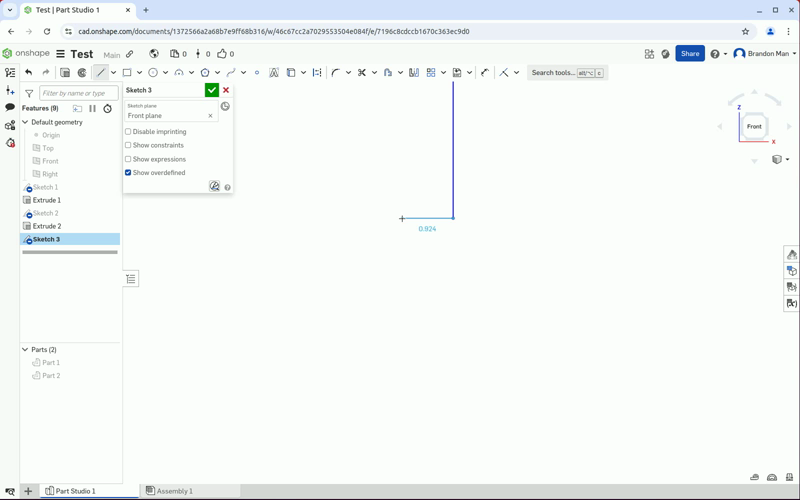
scroll(-6)
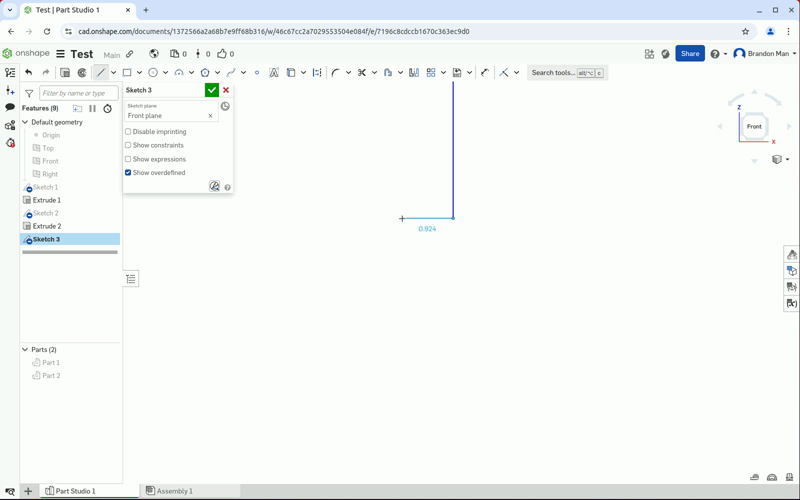
scroll(-6)
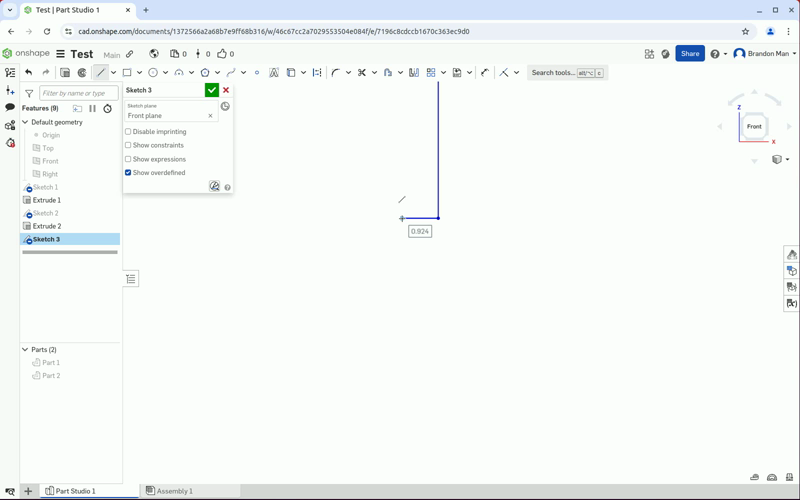
scroll(-6)
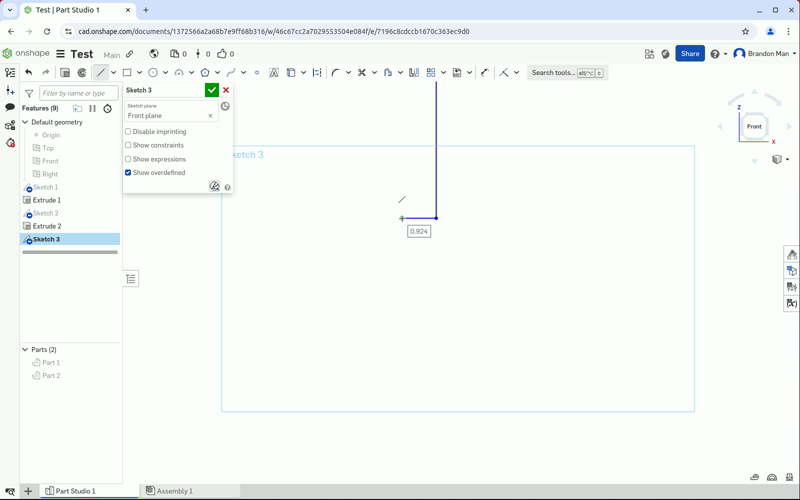
scroll(-6)
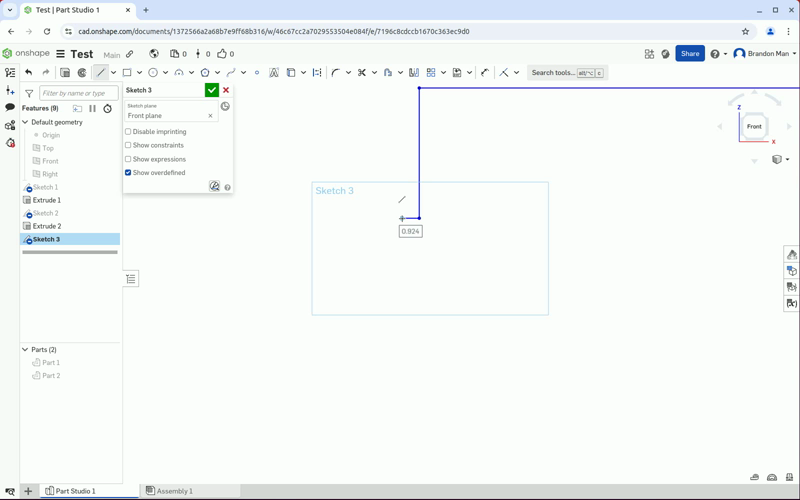
scroll(-6)
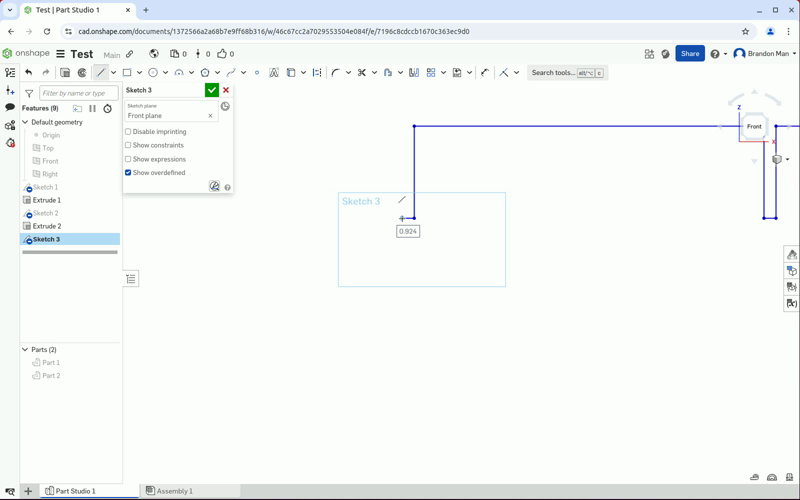
scroll(-6)
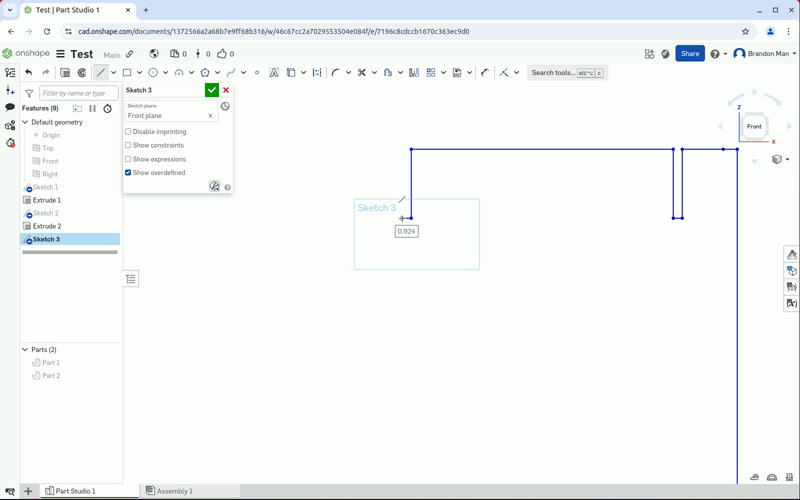
scroll(-6)
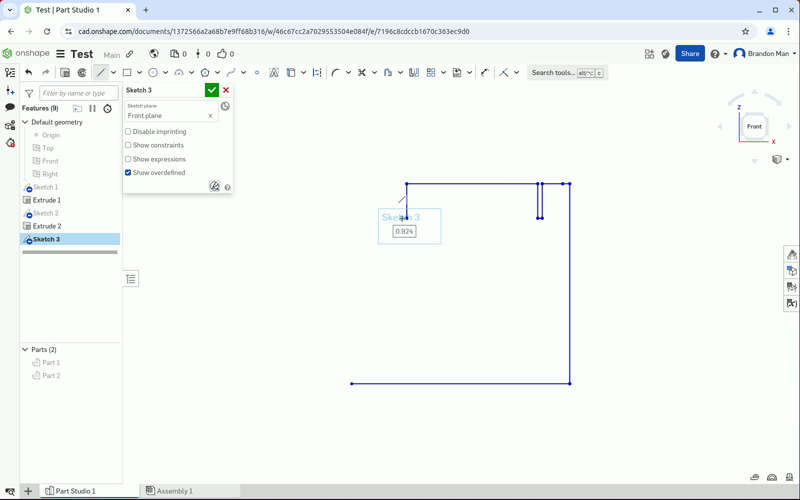
key_up(shift)
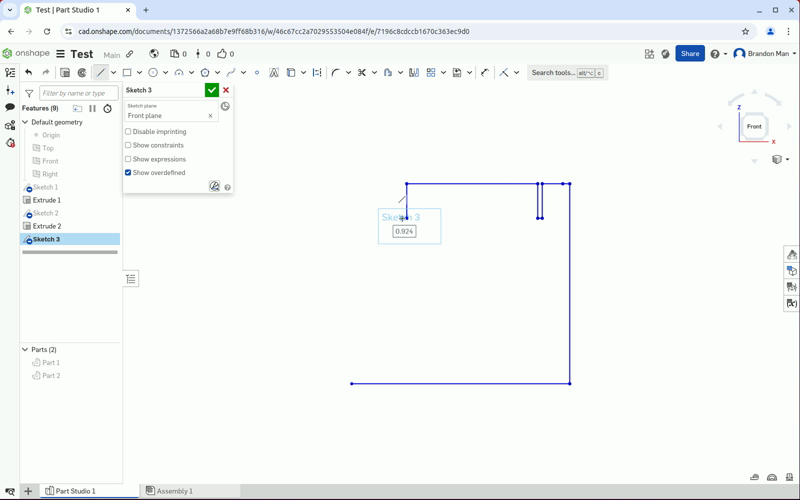
key_down(shift)
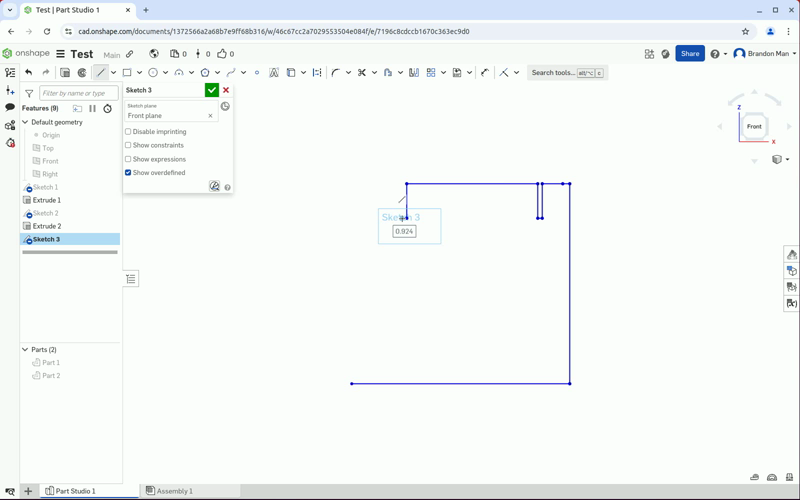
mouse_move(432, 218)
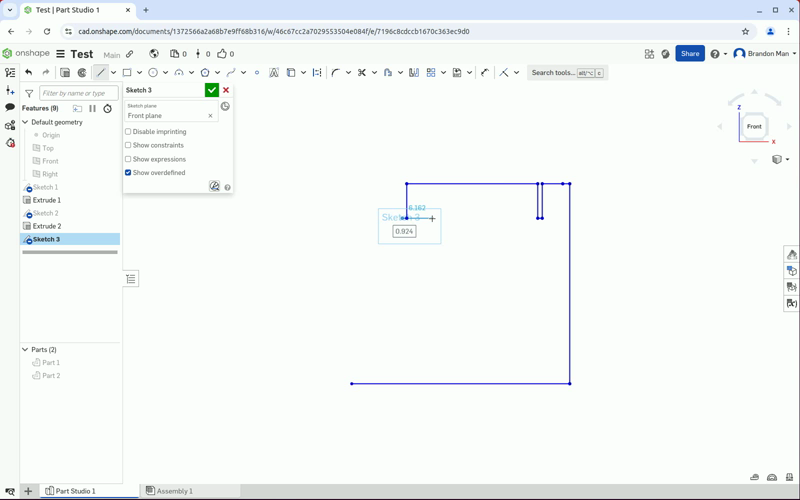
mouse_move(402, 183)
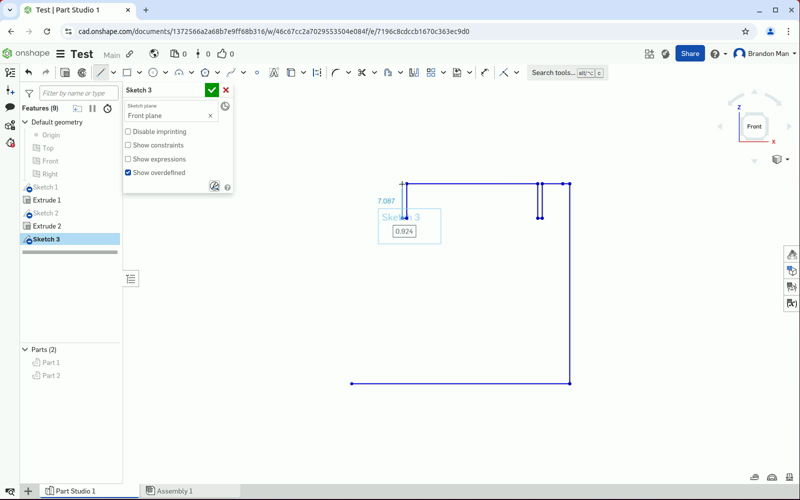
click(402, 183)
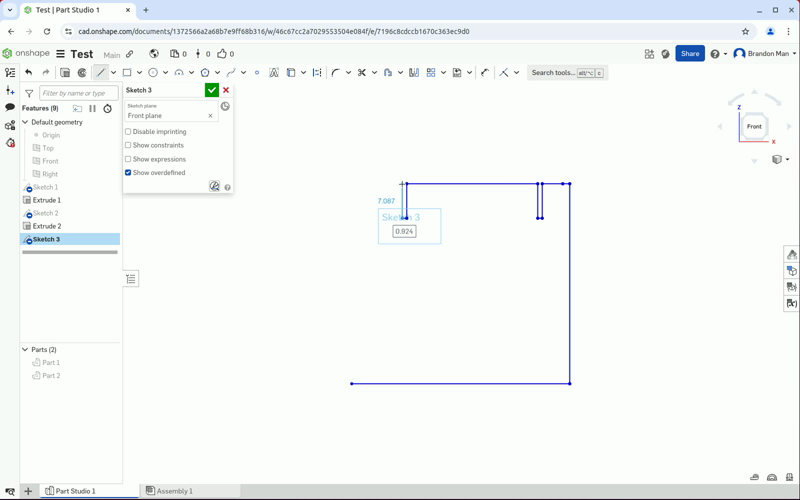
key_up(shift)
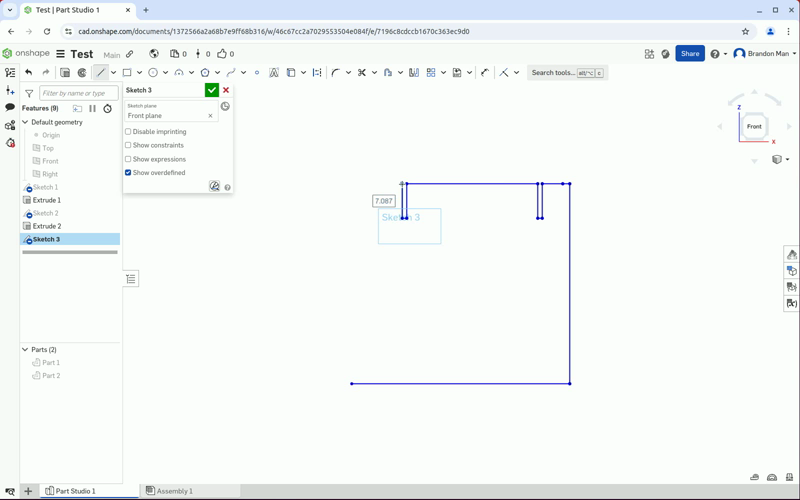
key_down(shift)
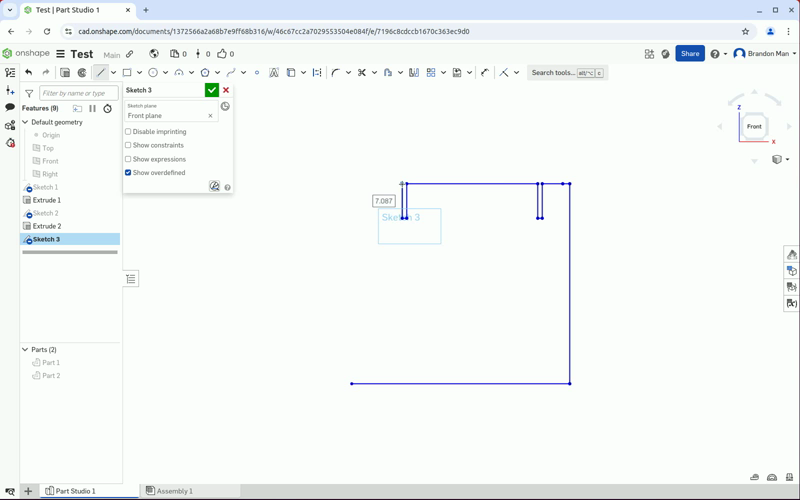
mouse_move(432, 183)
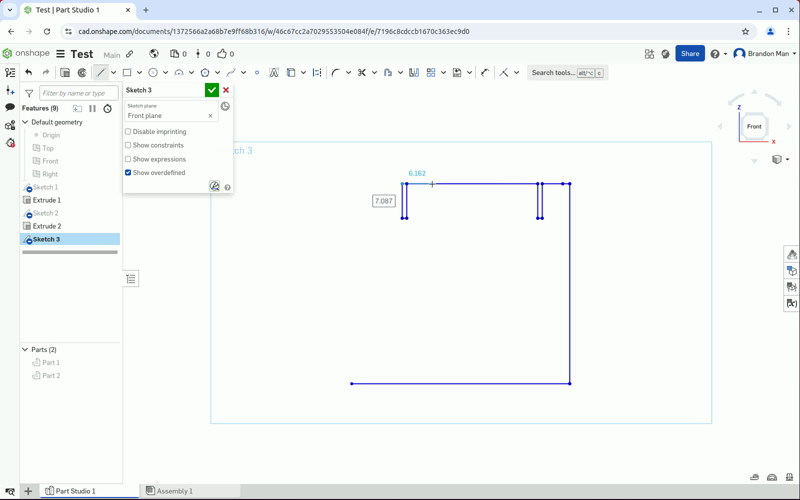
mouse_move(351, 183)
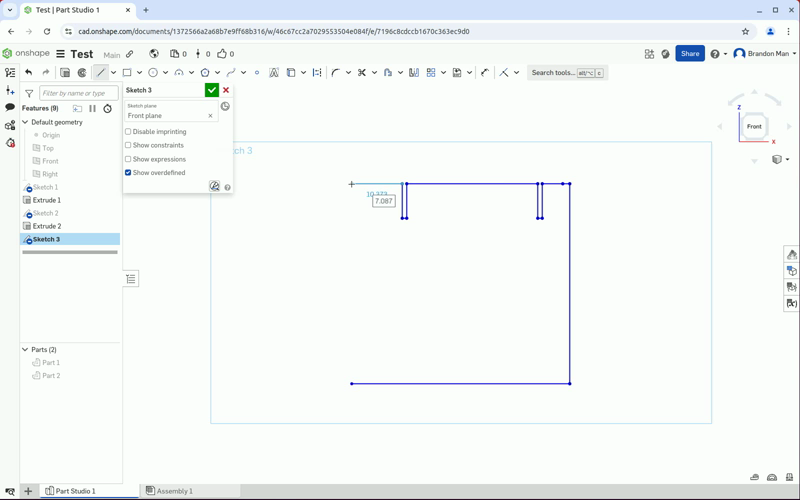
click(351, 183)
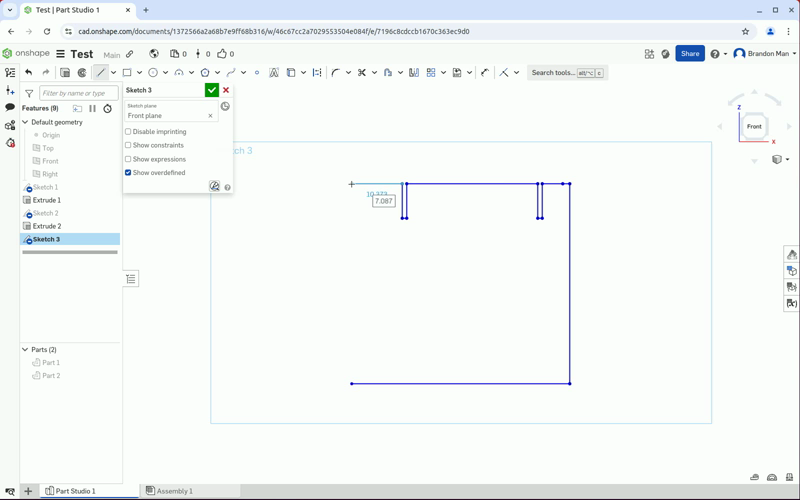
key_up(shift)
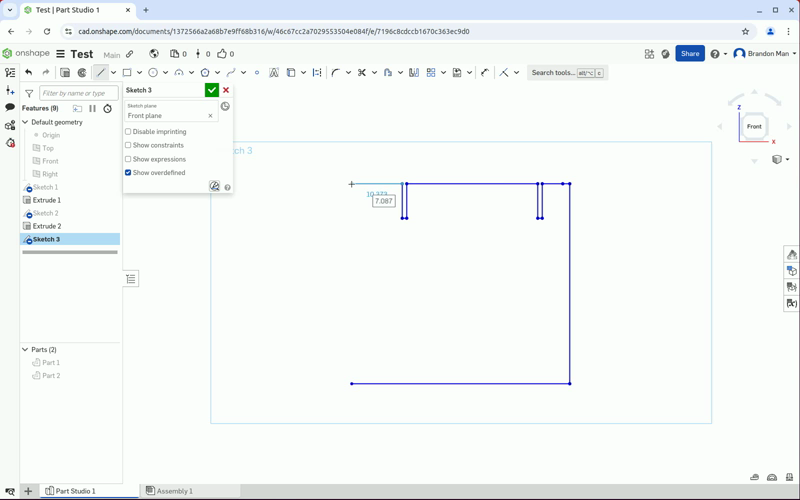
key_down(shift)
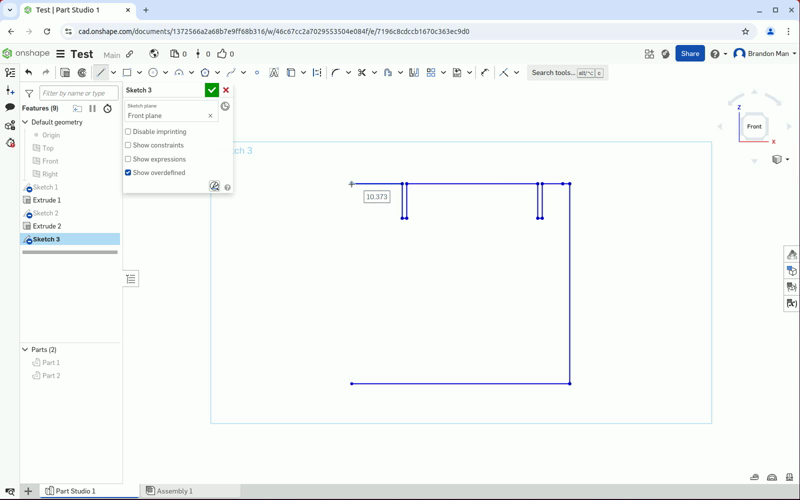
mouse_move(351, 383)
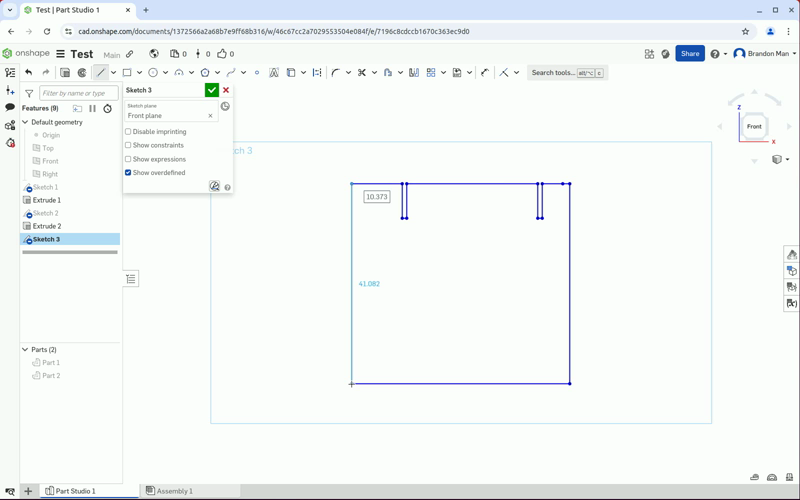
key_up(shift)
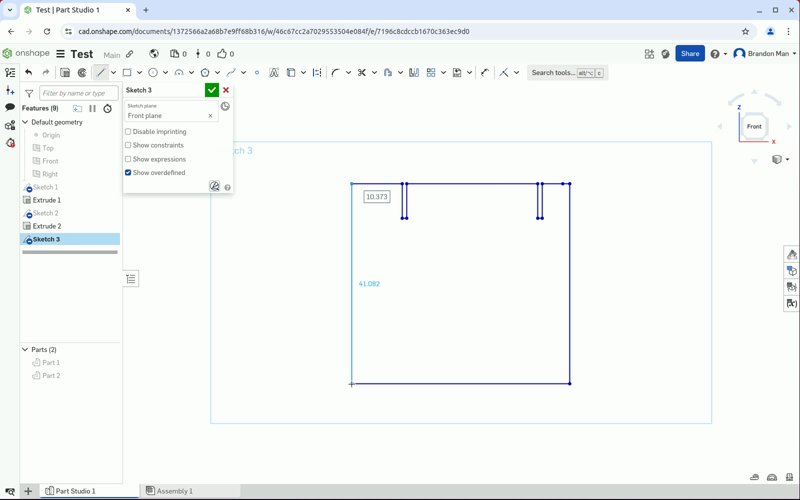
click(351, 383)
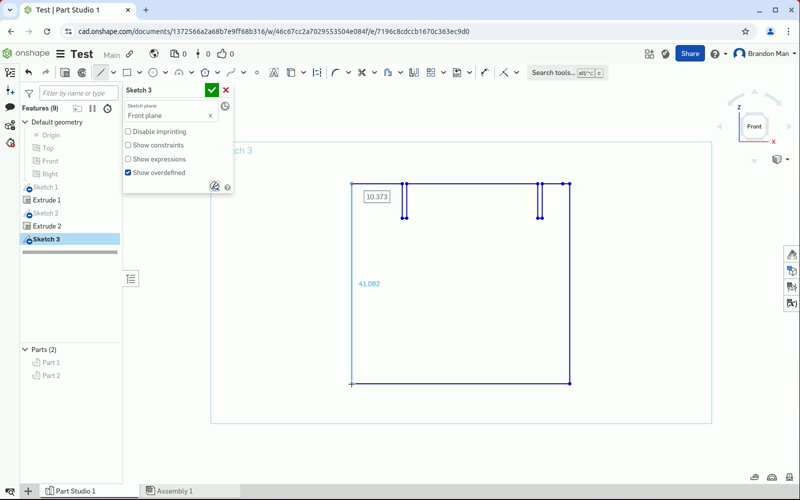
key(esc)
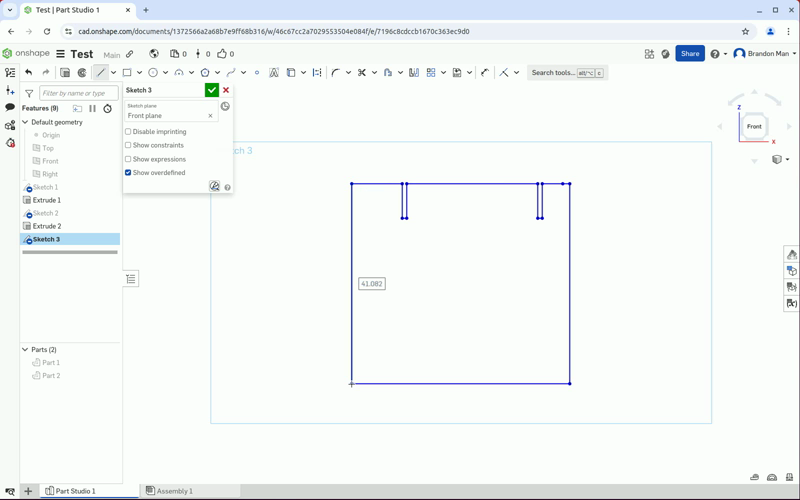
mouse_move(447, 273)
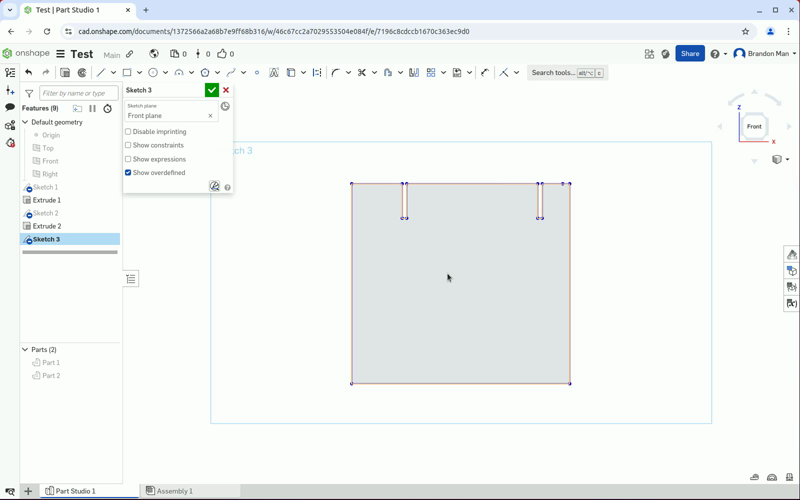
click(447, 273)
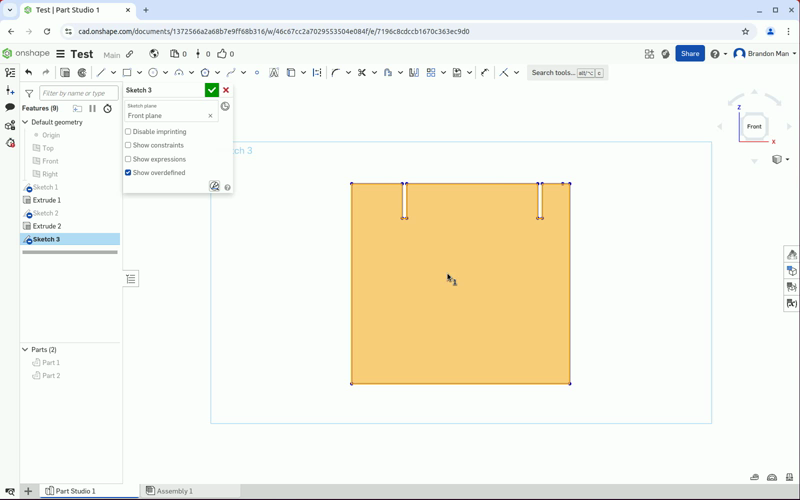
mouse_move(73, 352)
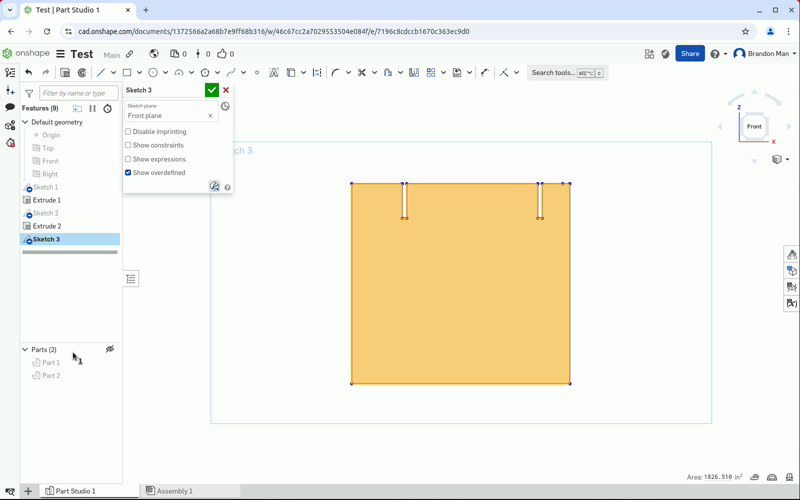
key(shift+y)
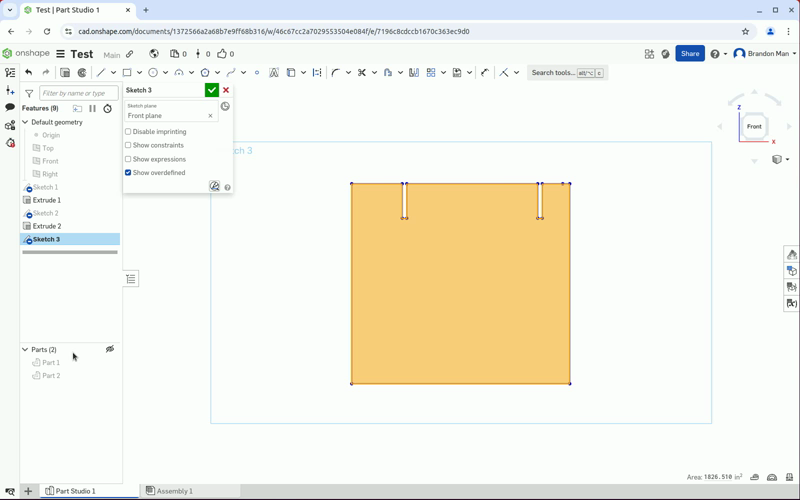
key(shift+e)
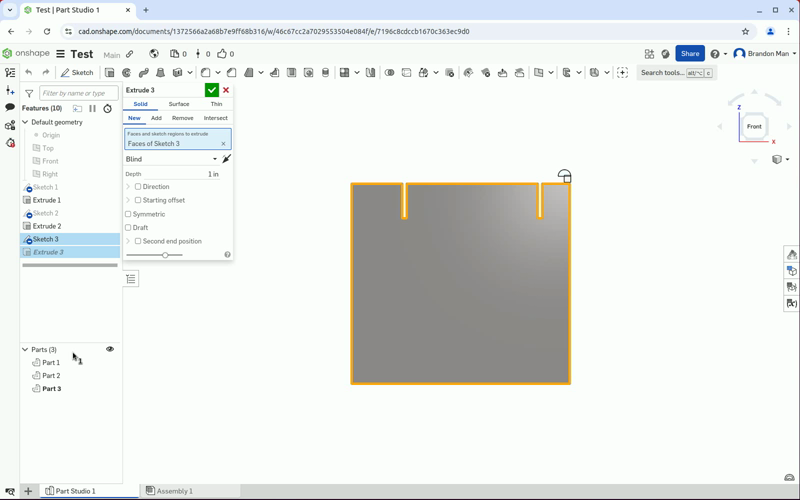
mouse_move(143, 106)
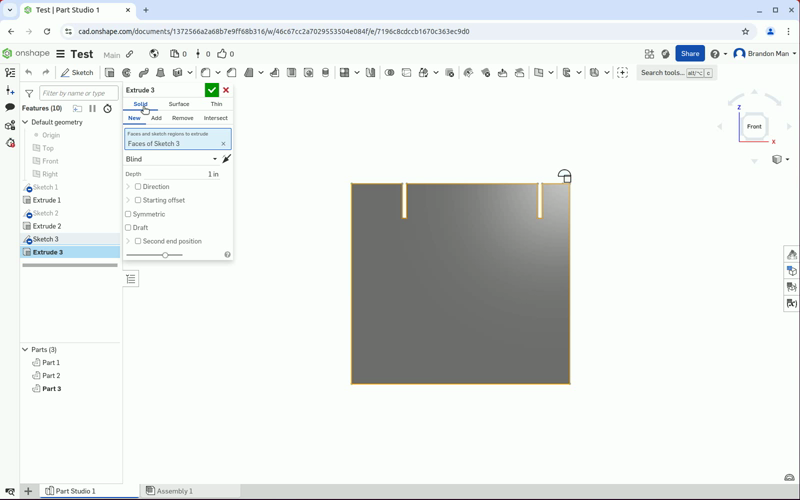
click(143, 106)
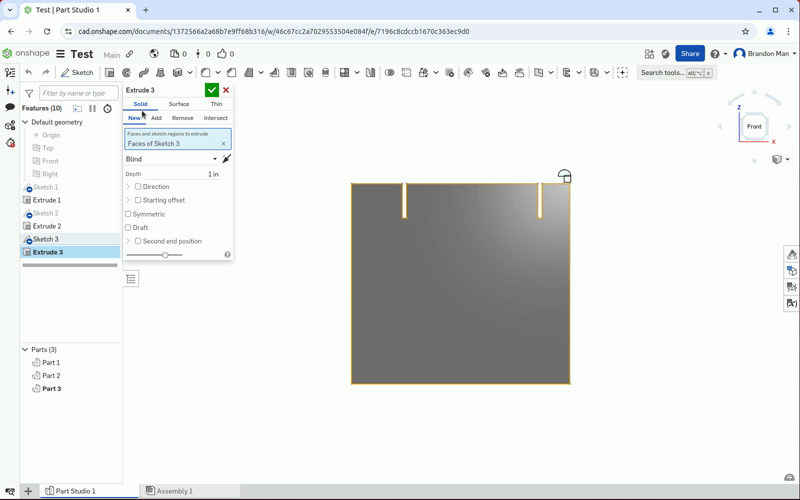
mouse_move(137, 120)
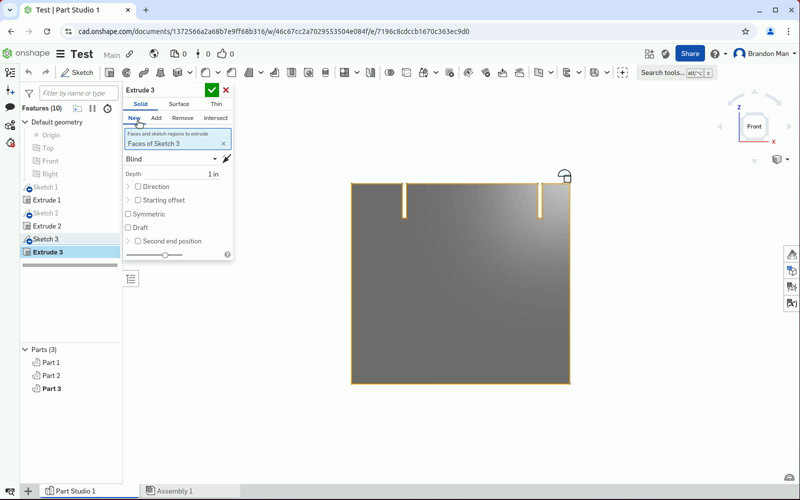
click(137, 120)
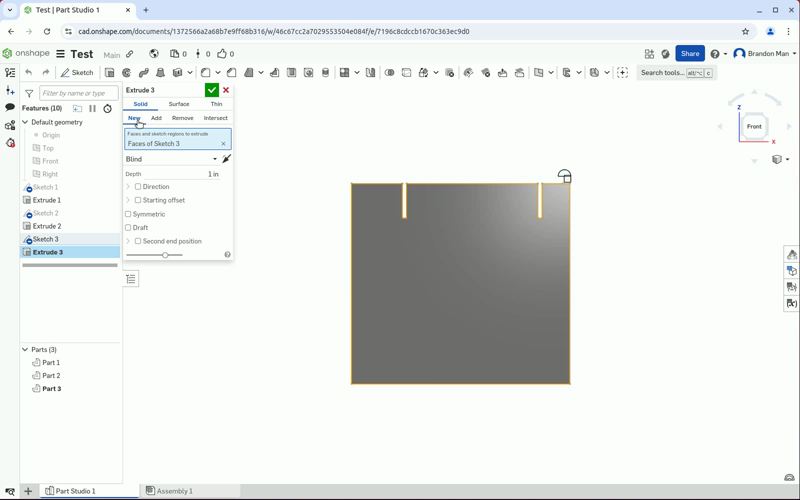
key(tab, 4)
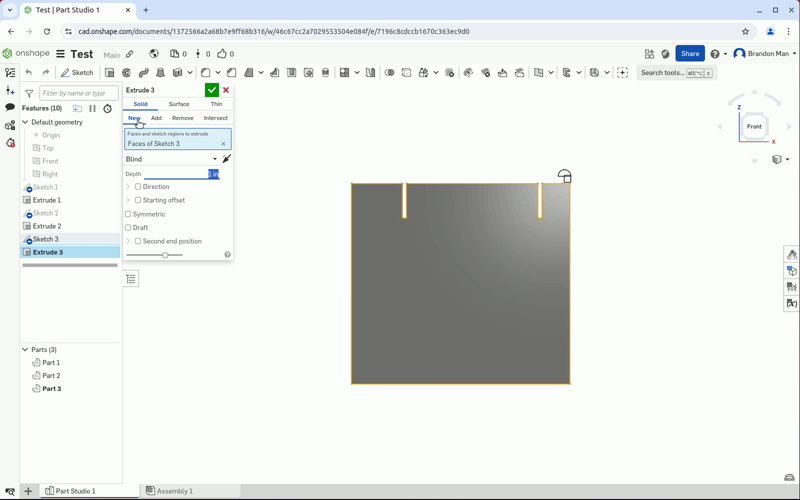
text(1.444)
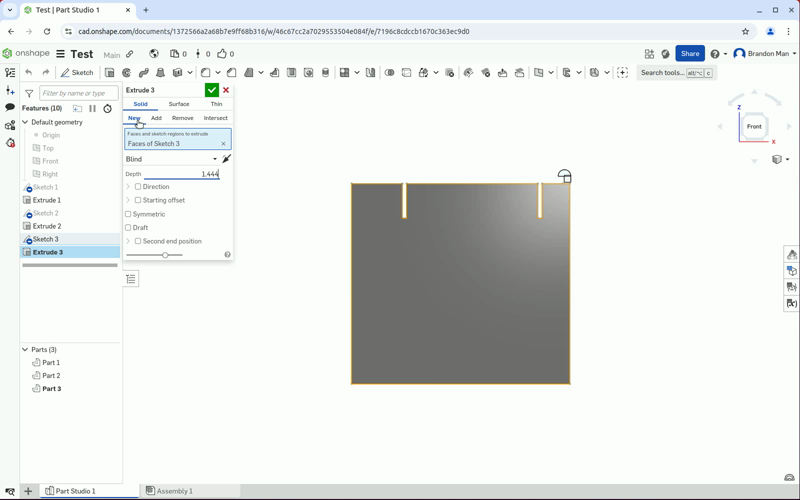
key(tab, 3)
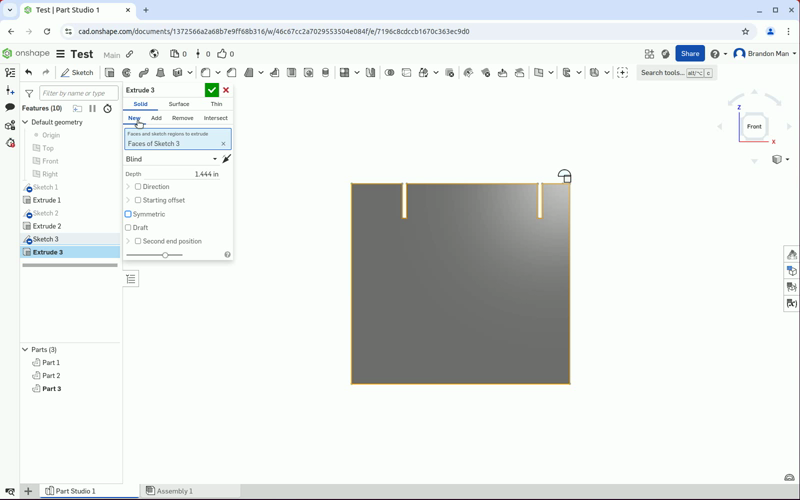
key(space)
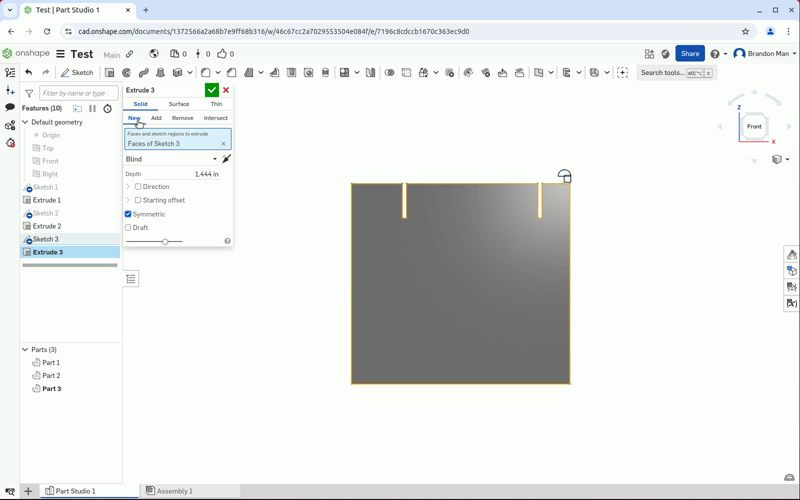
key(enter)
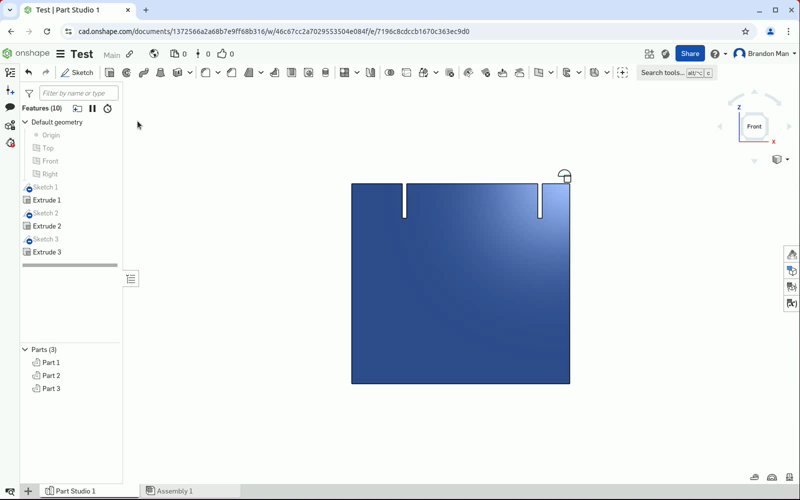
key(shift+h)
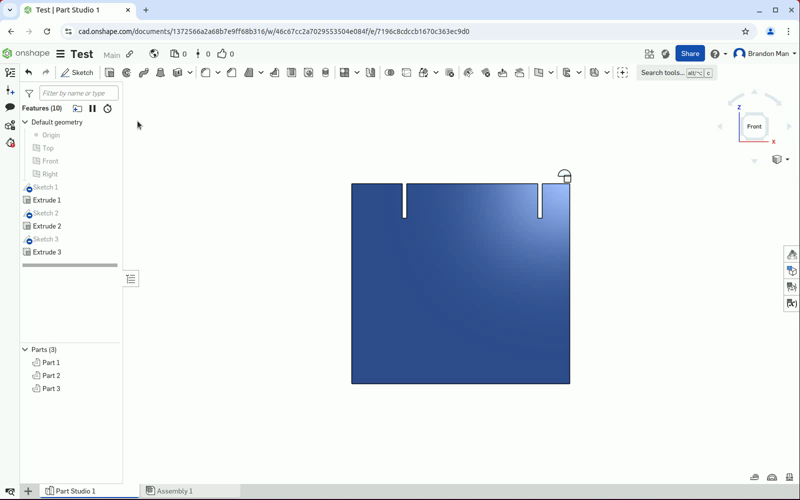
key(shift+h)
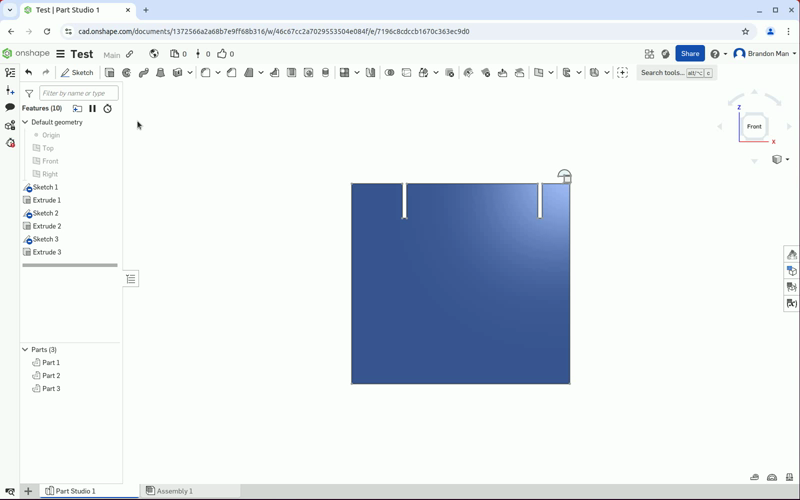
key(shift+7)
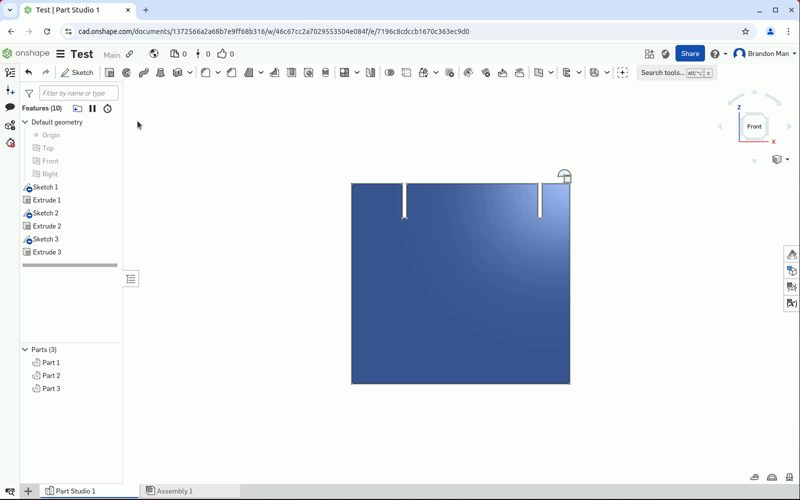
key(left, 2)
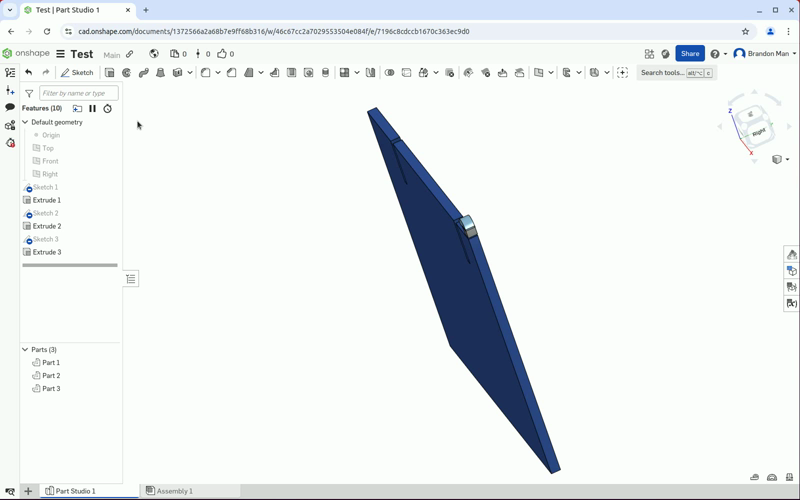
key(down, 2)
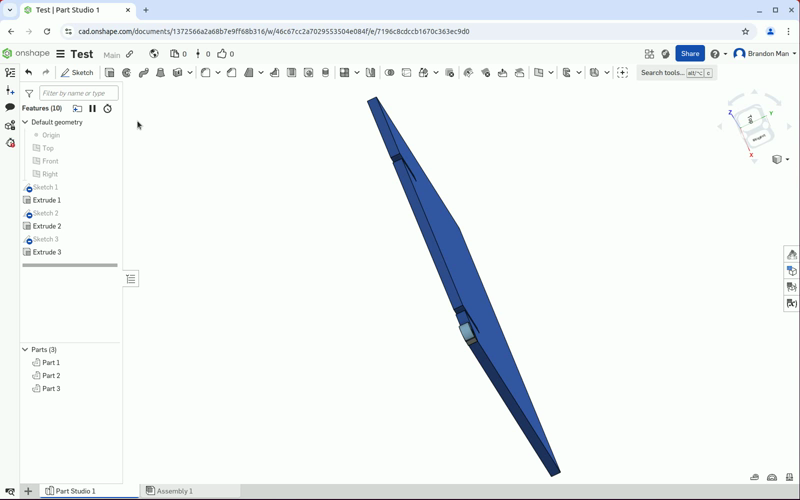
key(up, 2)
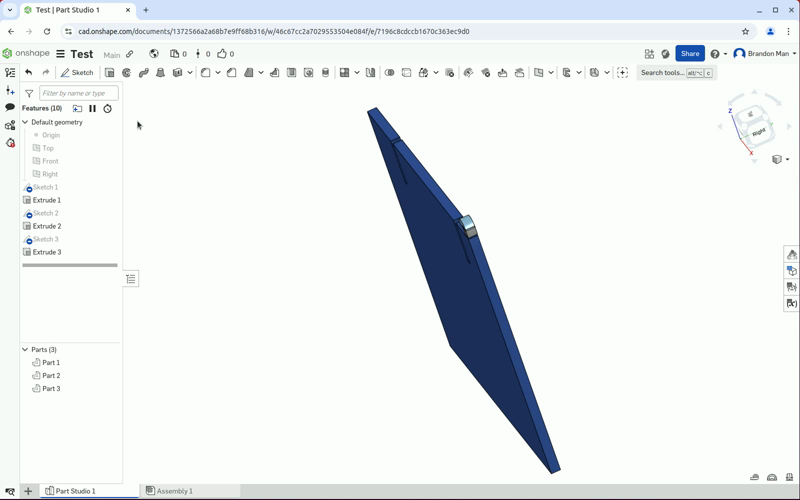
key(right, 2)
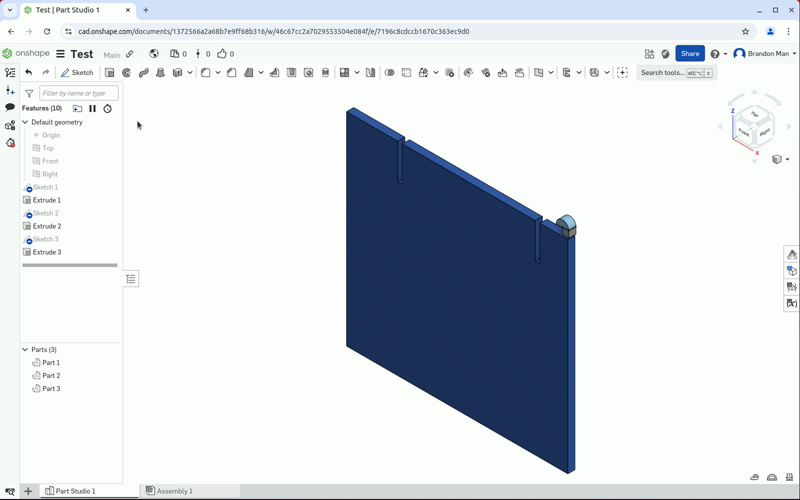
mouse_move(73, 189)
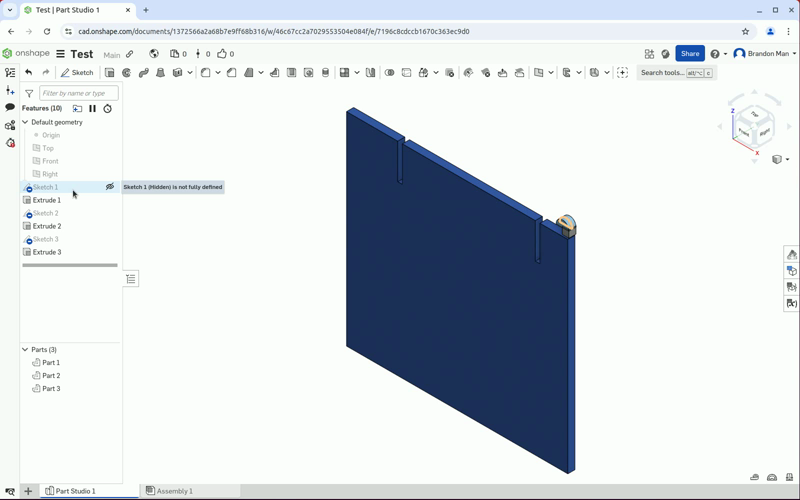
click(73, 189)